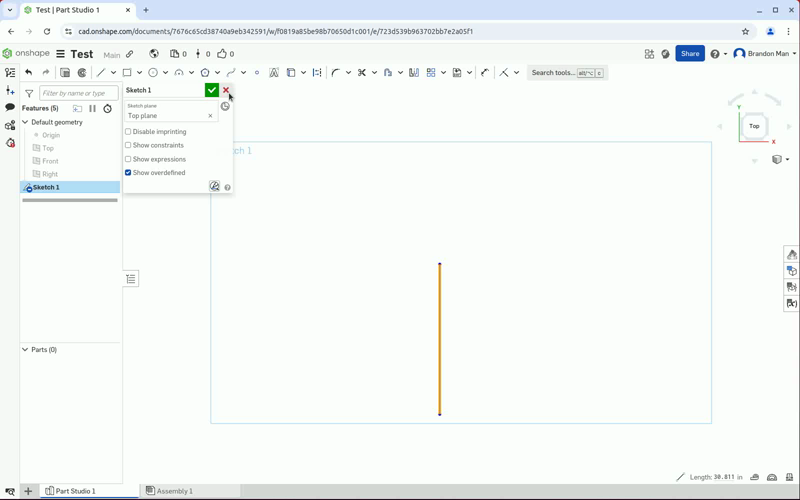
key(shift+h)
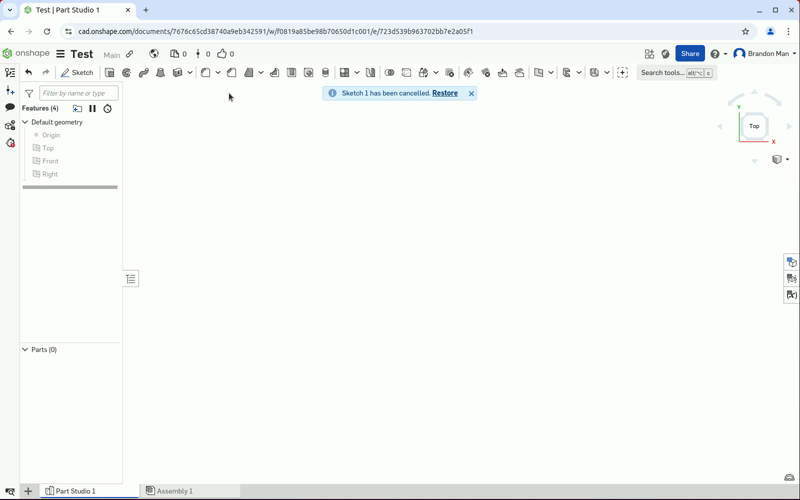
mouse_move(73, 352)
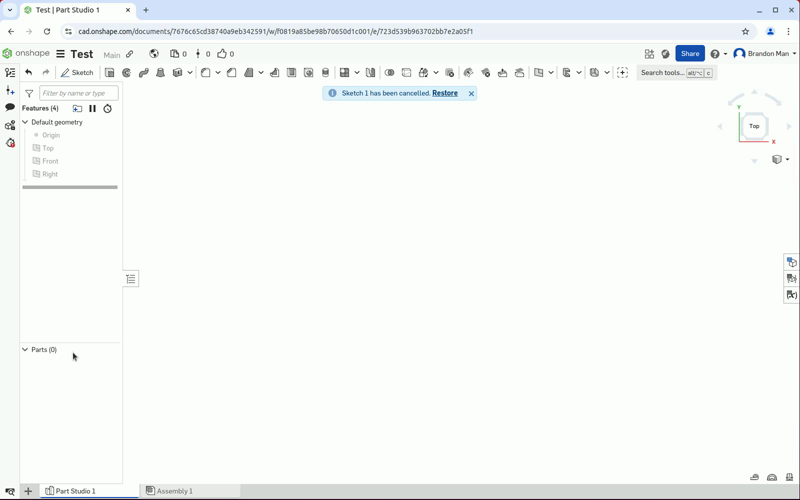
key(y)
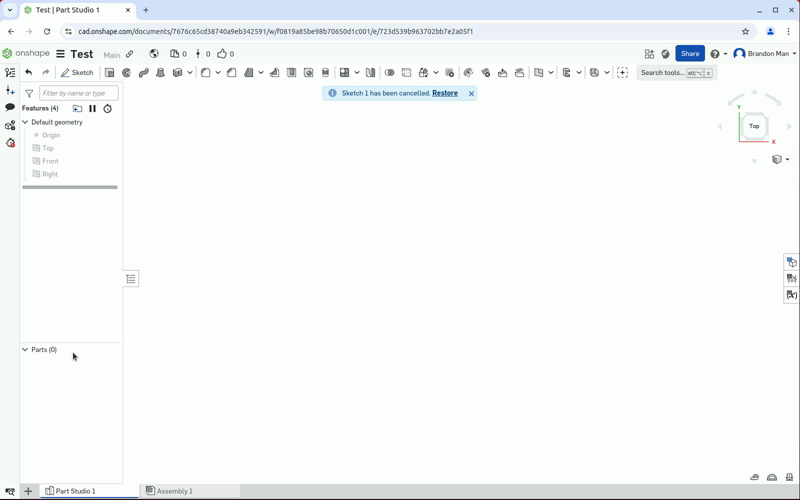
key(shift+p)
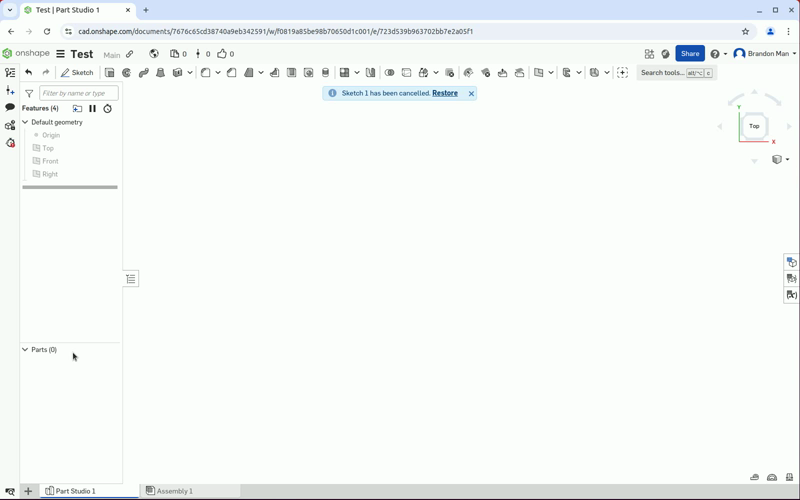
key(space)
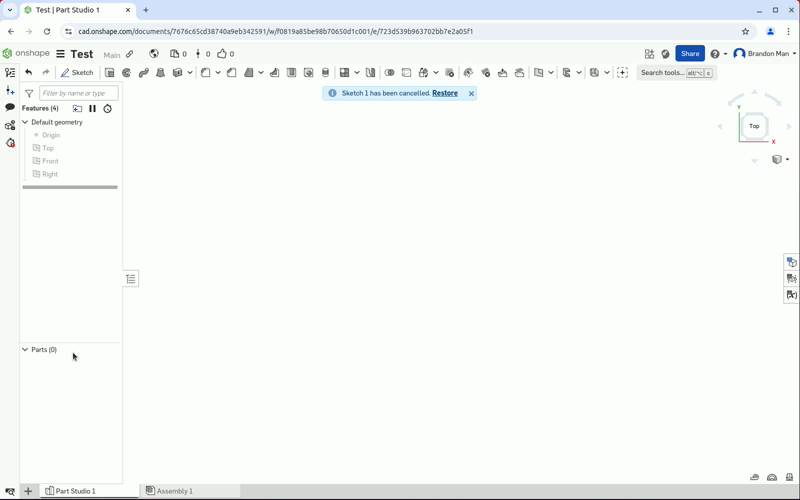
key_down(shift)
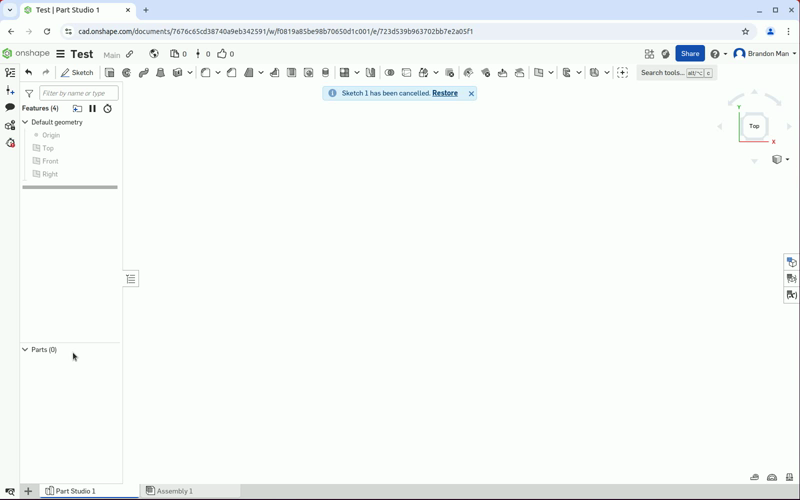
key(up)
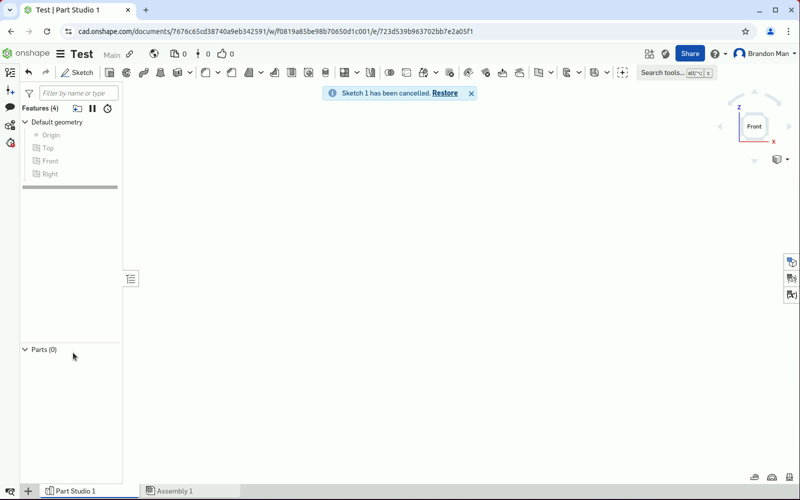
key_up(shift)
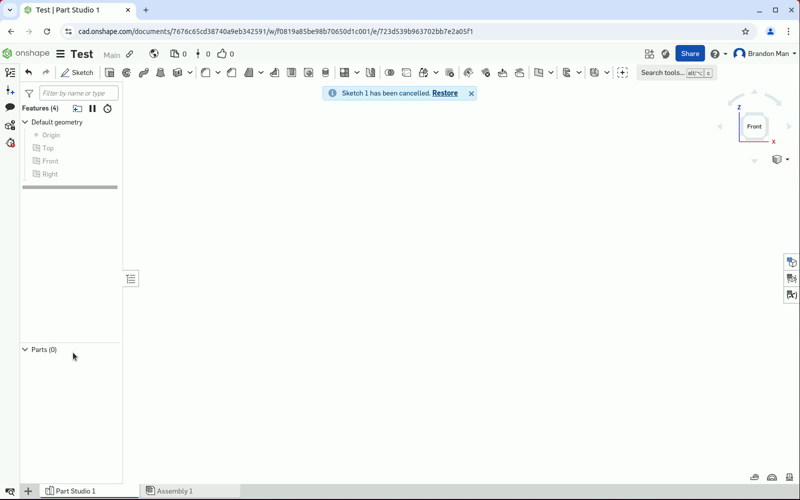
mouse_move(73, 352)
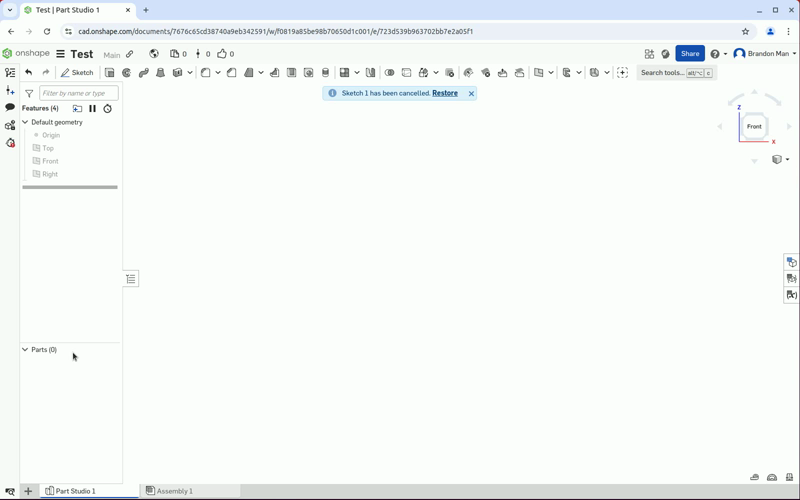
key(shift+y)
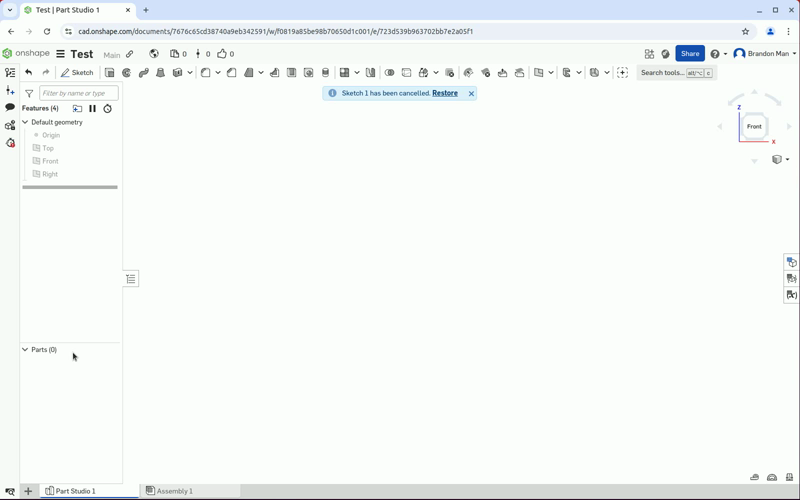
key(shift+s)
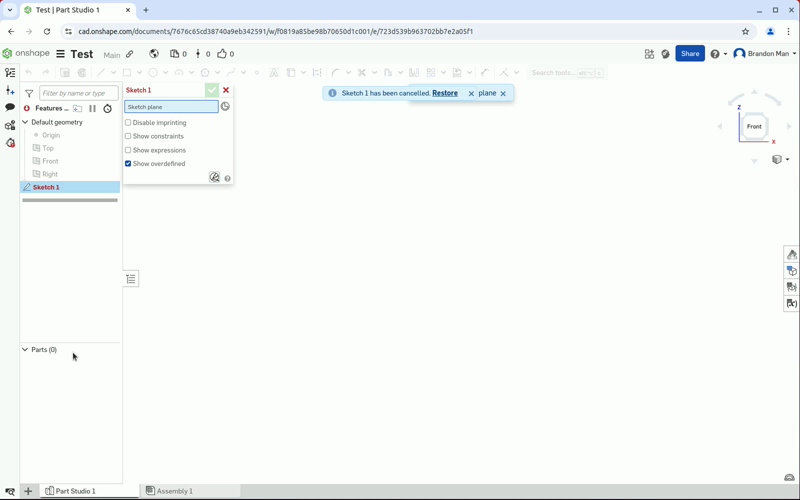
mouse_move(73, 163)
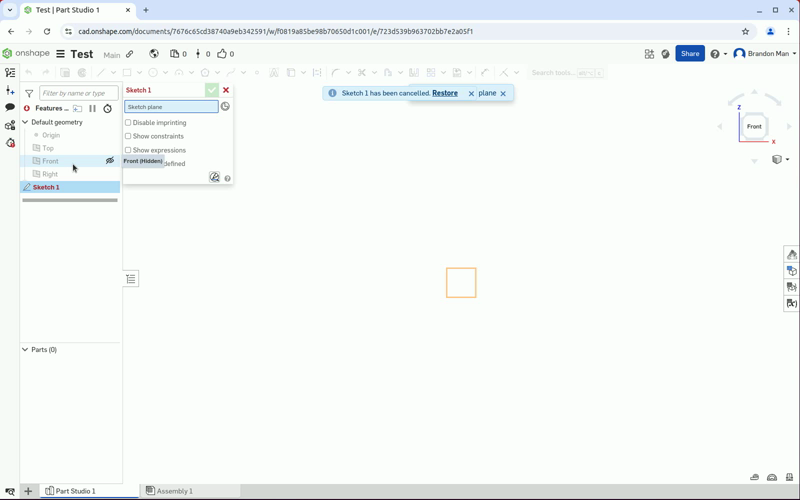
click(73, 163)
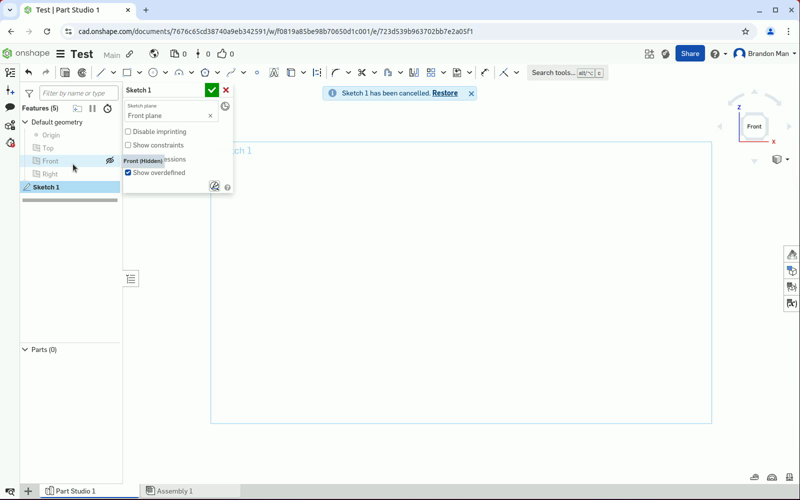
mouse_move(73, 352)
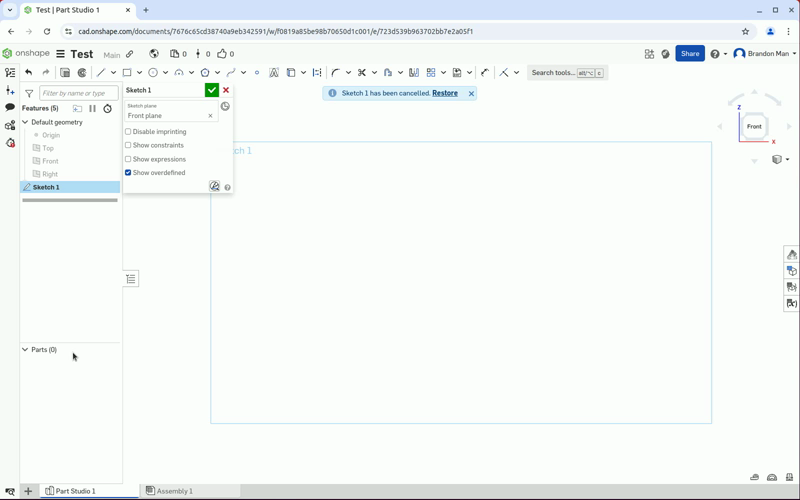
key(y)
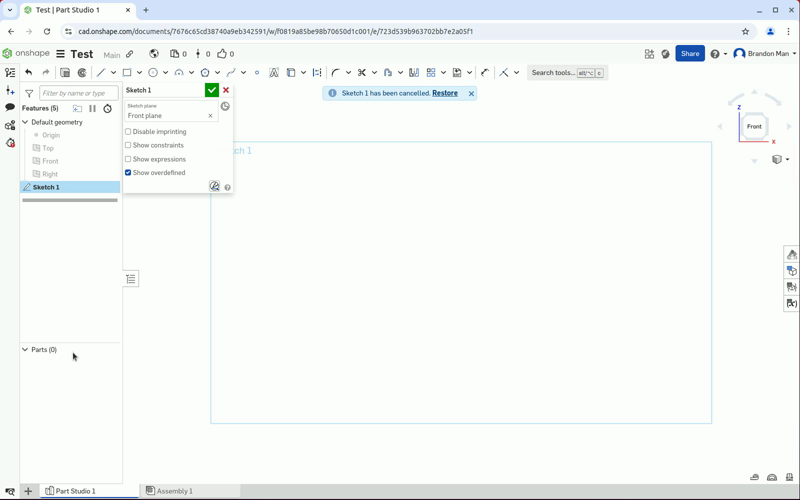
key(l)
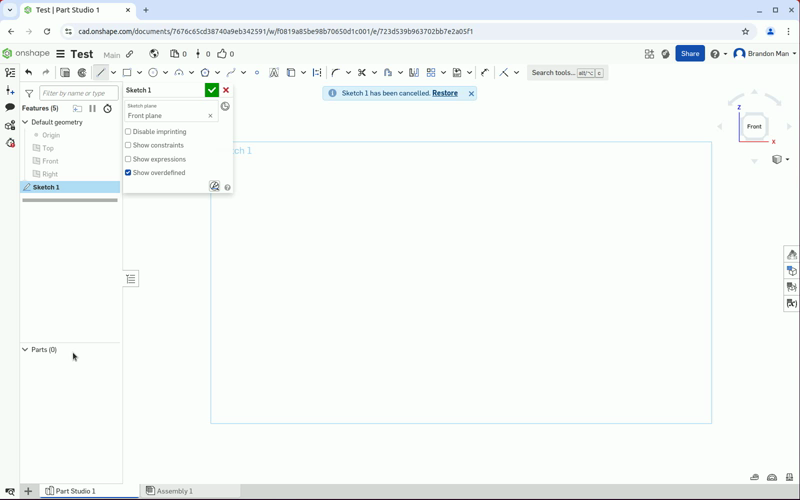
key_down(shift)
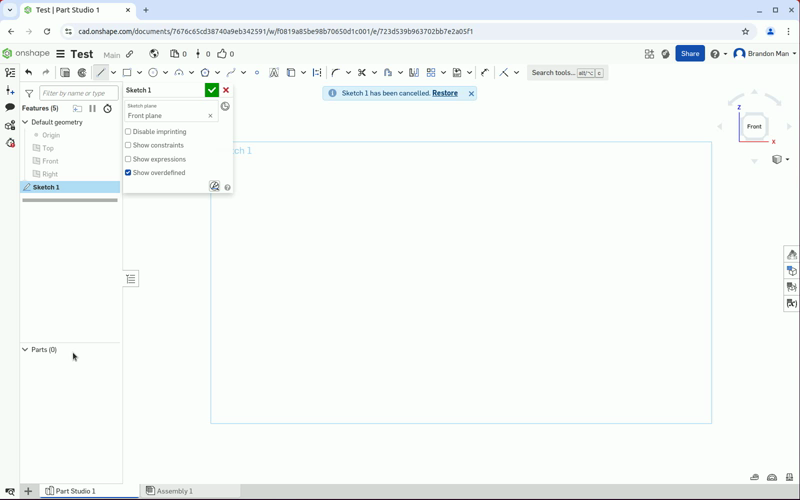
mouse_move(451, 395)
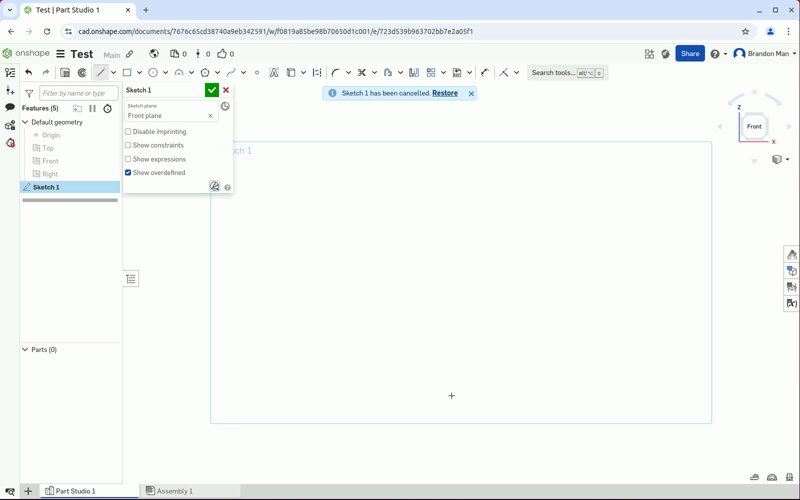
click(451, 395)
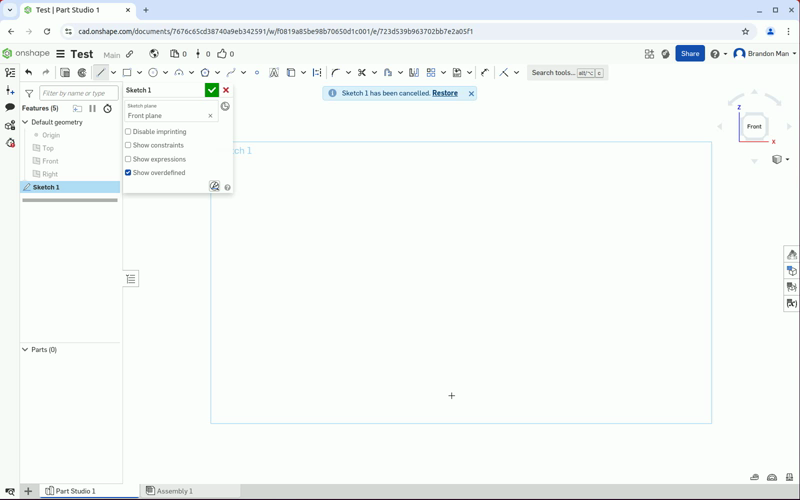
key_up(shift)
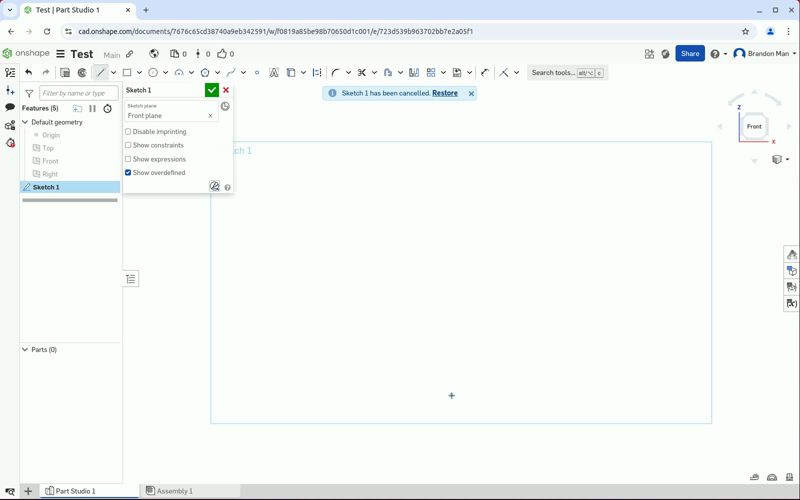
key_down(shift)
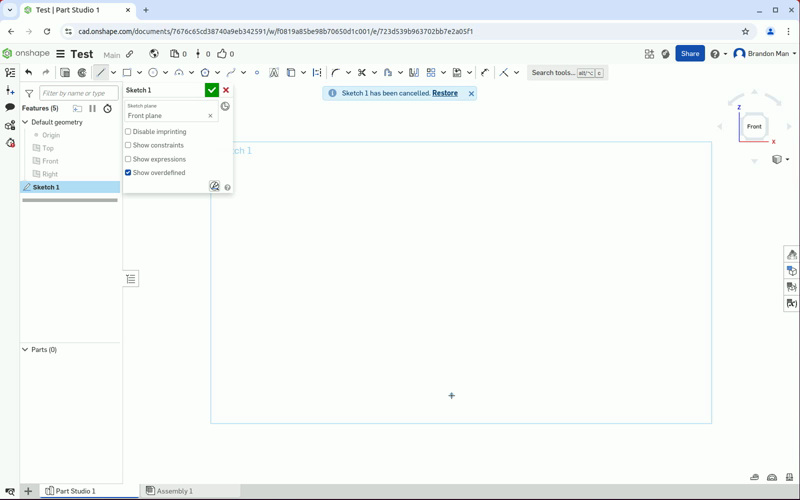
mouse_move(481, 395)
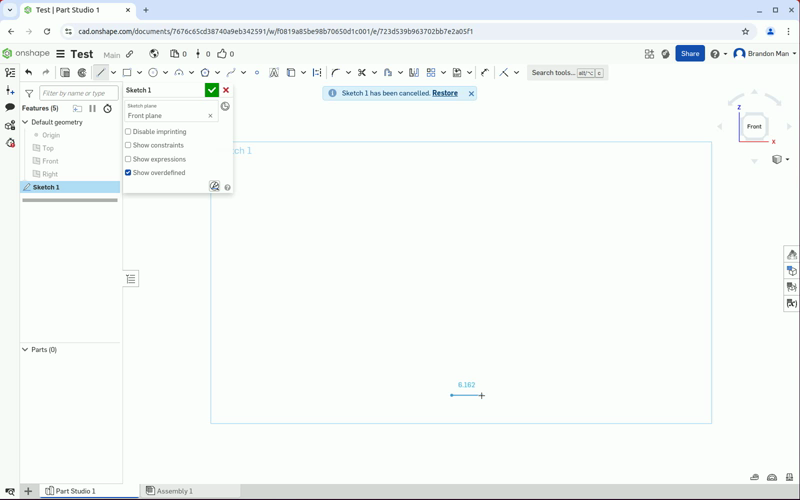
mouse_move(470, 395)
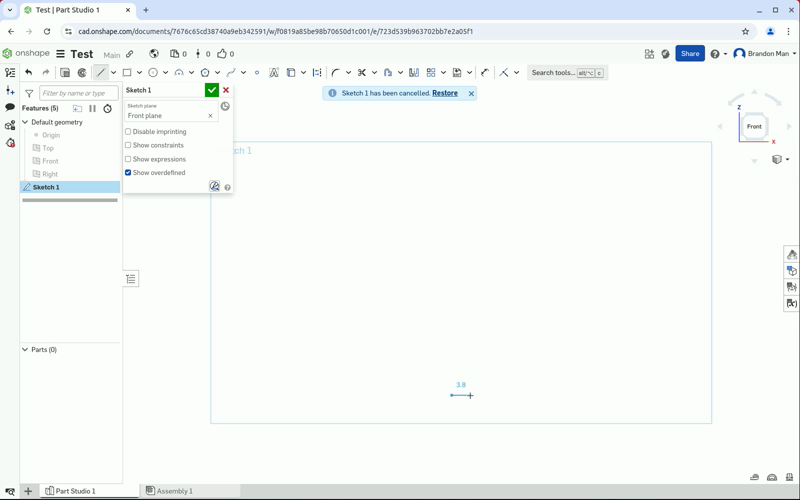
click(470, 395)
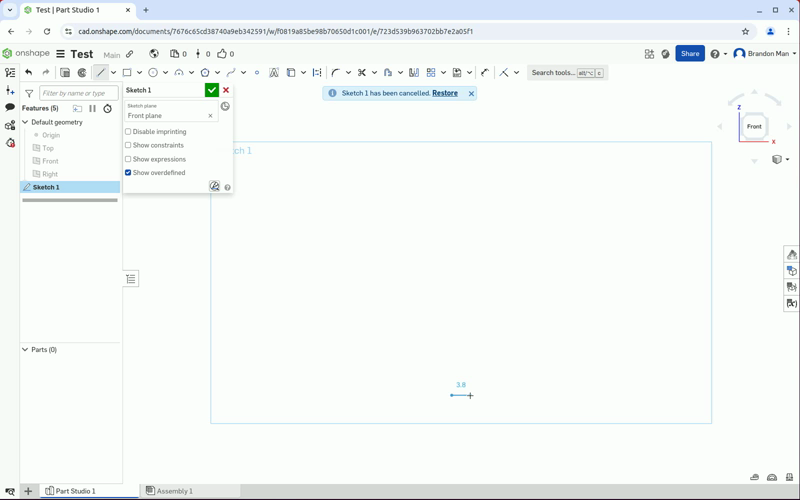
key_up(shift)
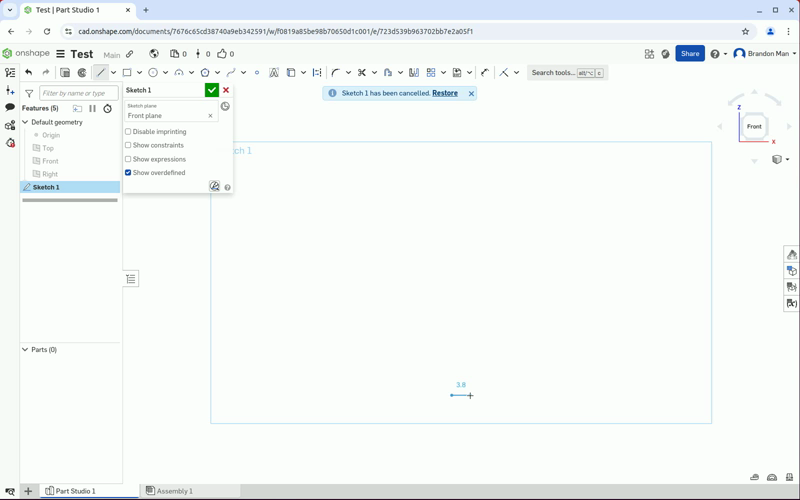
key_down(shift)
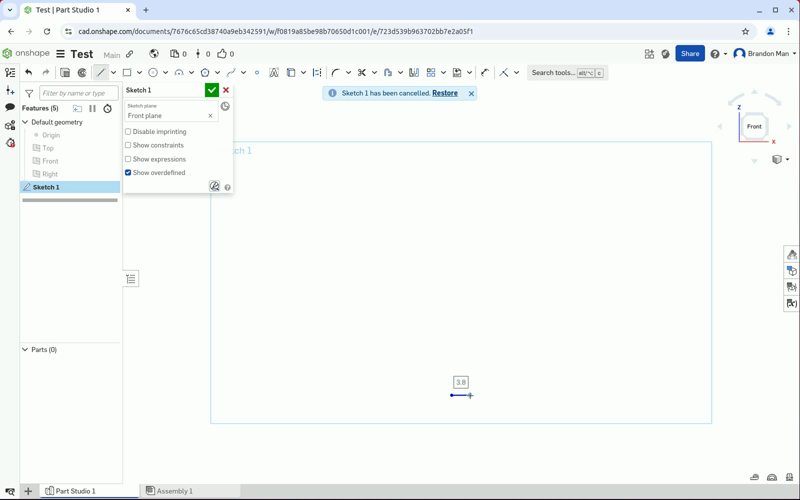
mouse_move(470, 171)
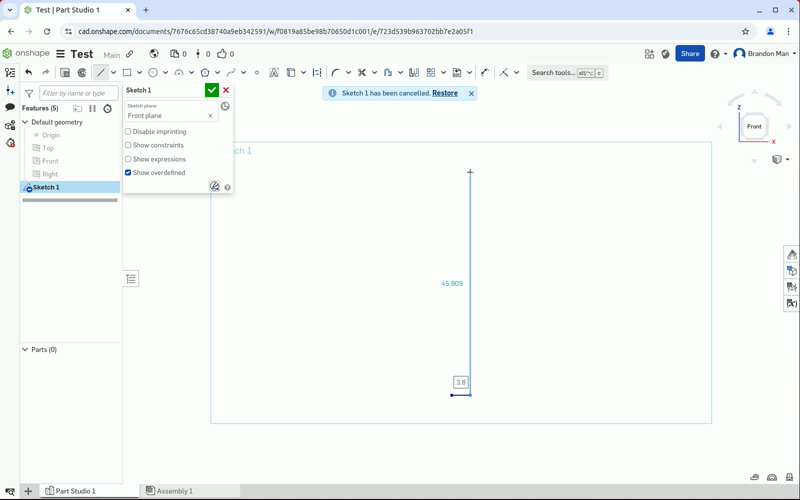
click(470, 171)
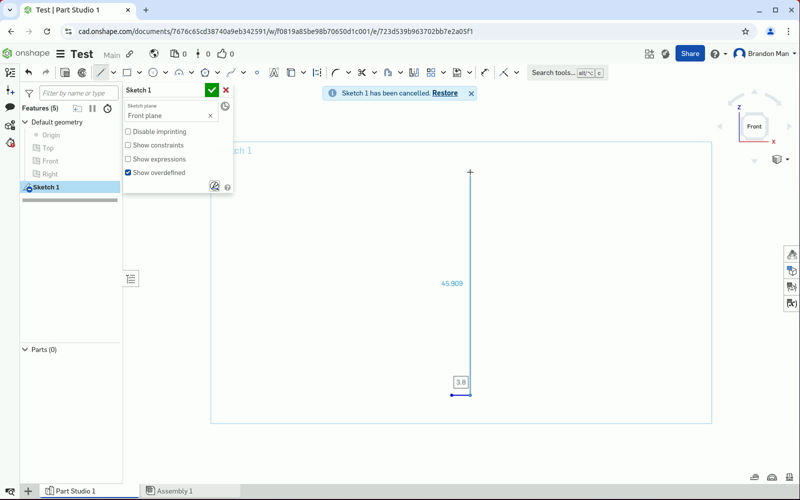
key_up(shift)
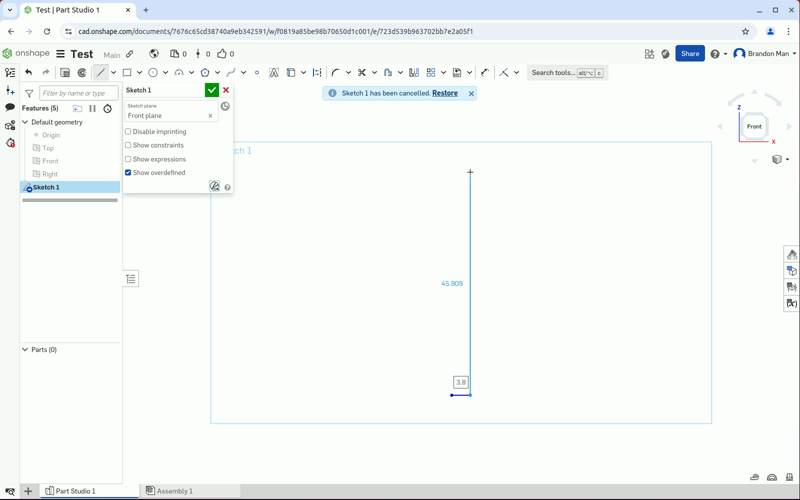
key_down(shift)
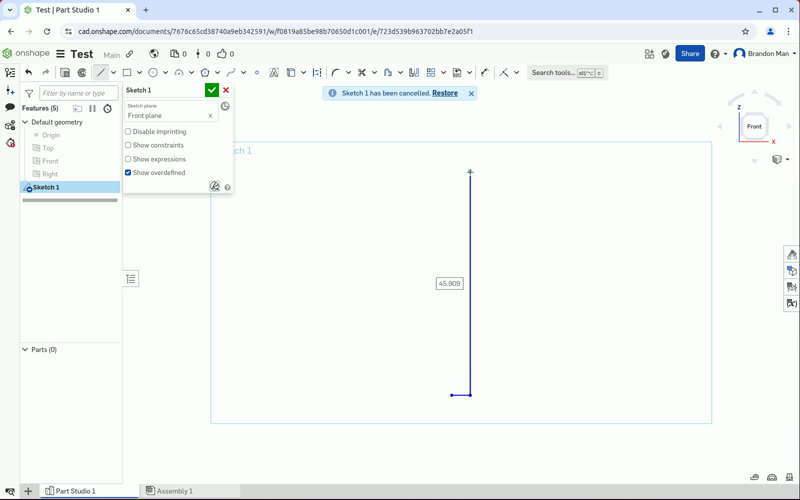
mouse_move(500, 171)
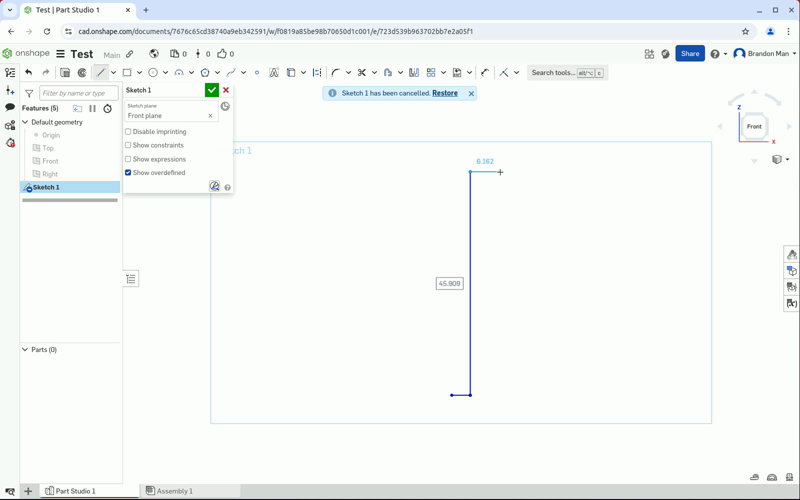
mouse_move(451, 171)
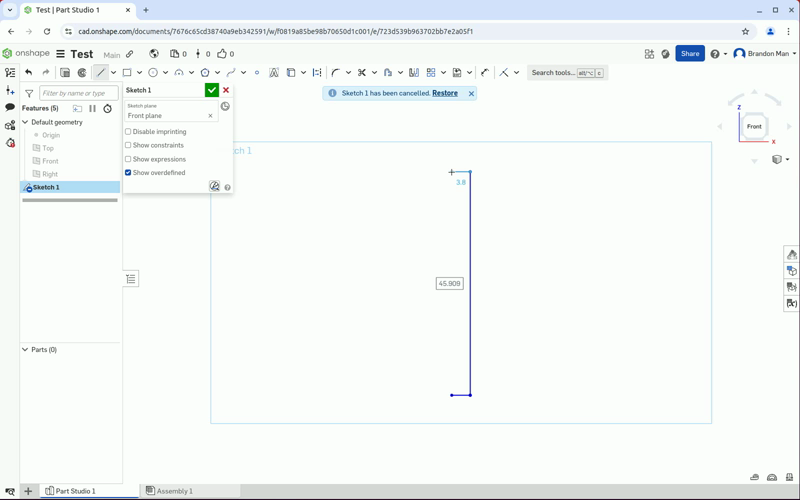
click(451, 171)
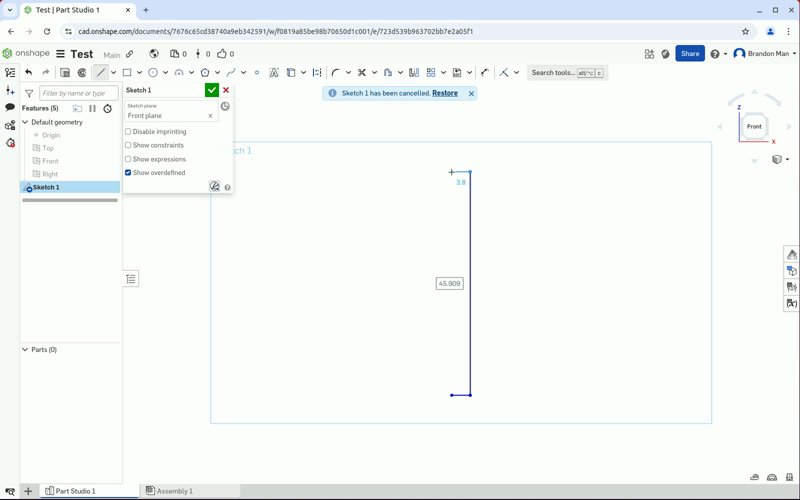
key_up(shift)
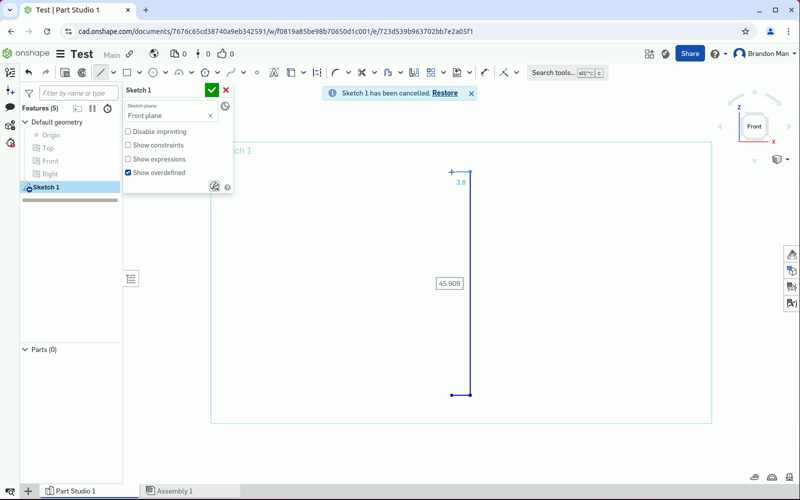
key_down(shift)
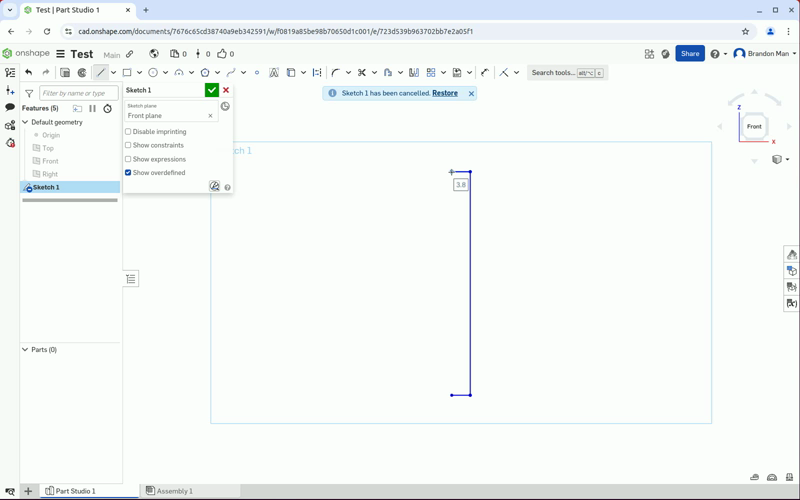
mouse_move(451, 395)
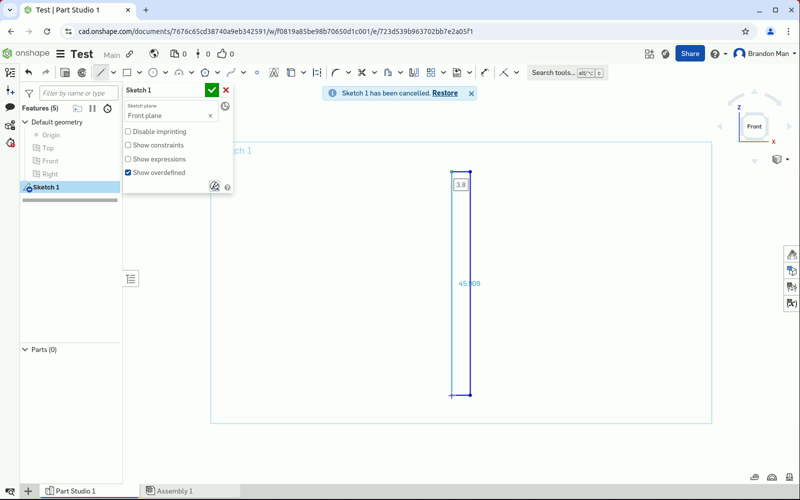
key_up(shift)
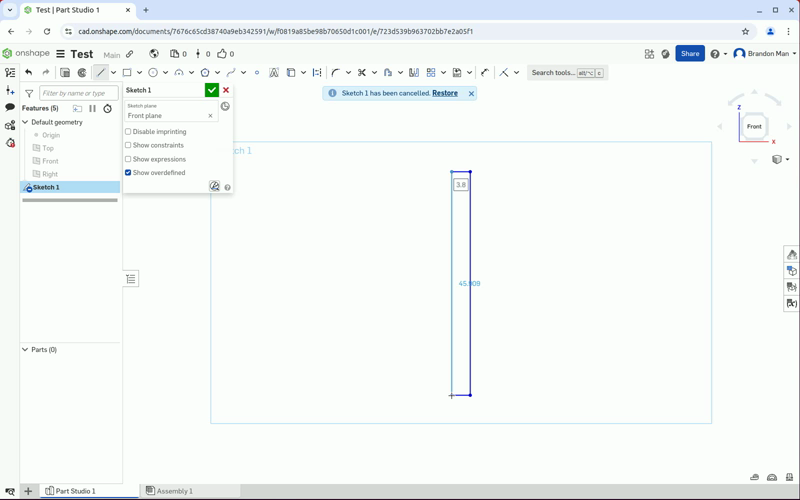
click(451, 395)
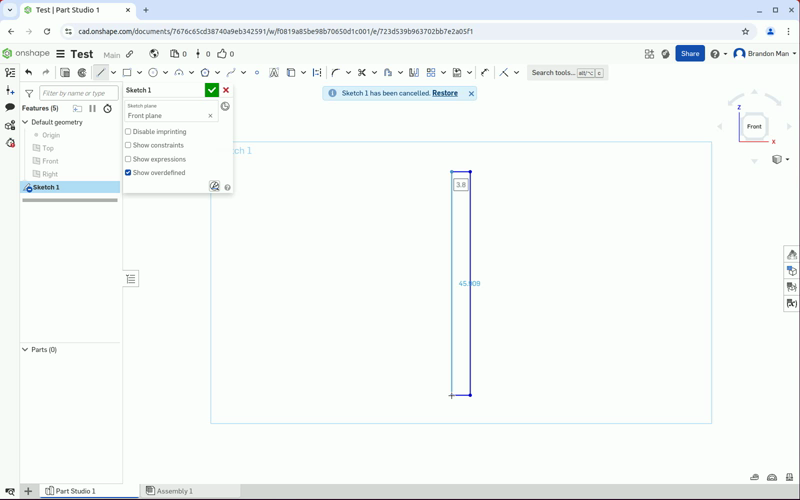
key(esc)
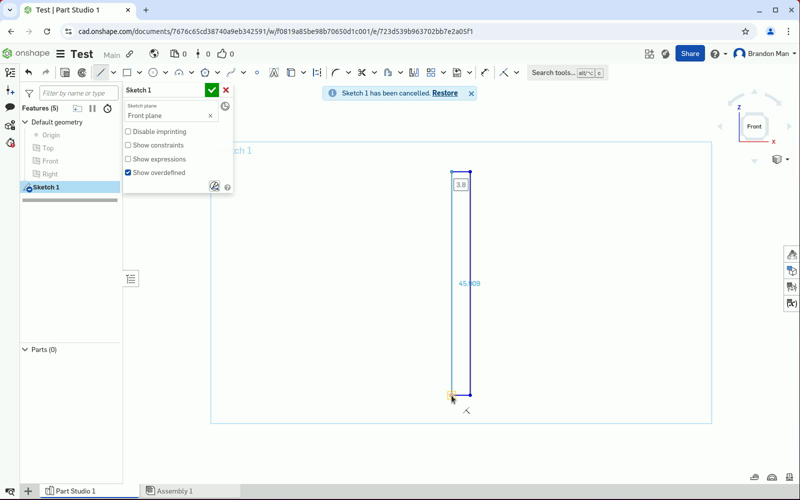
mouse_move(457, 219)
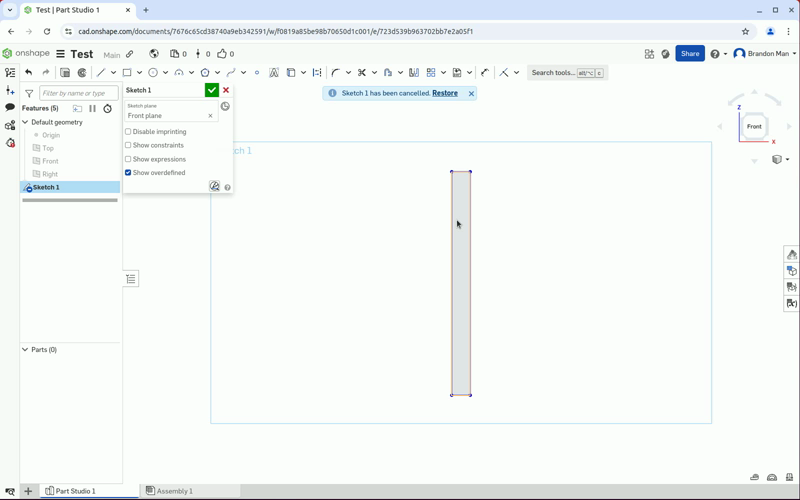
click(457, 219)
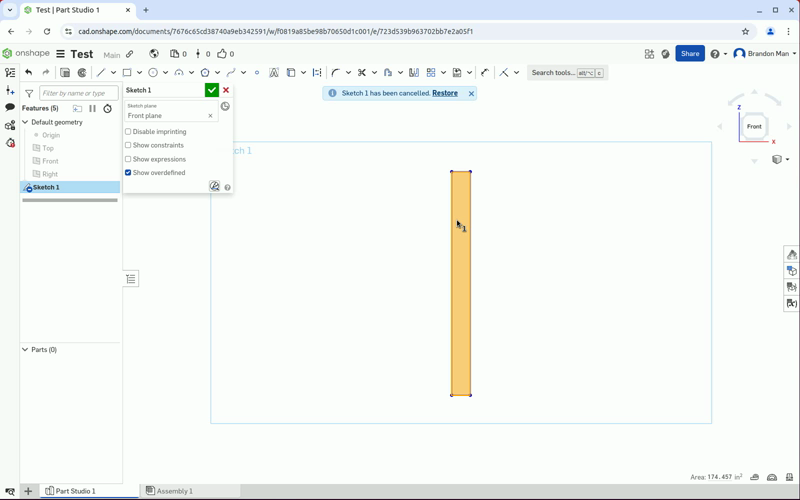
mouse_move(73, 352)
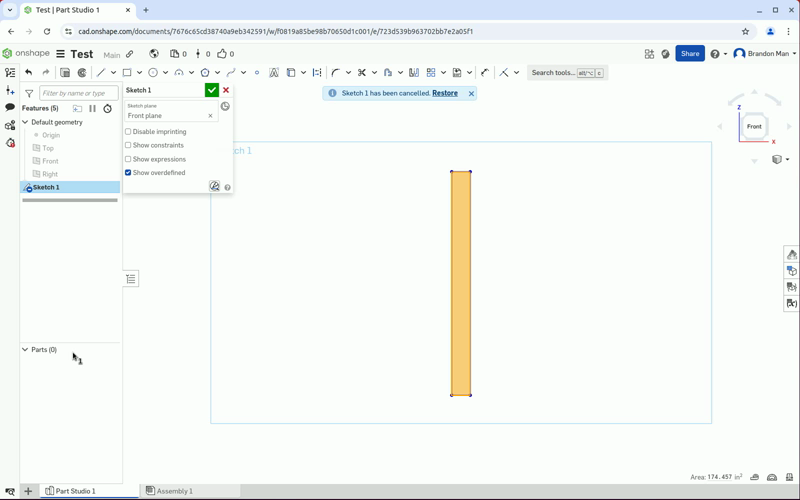
key(shift+y)
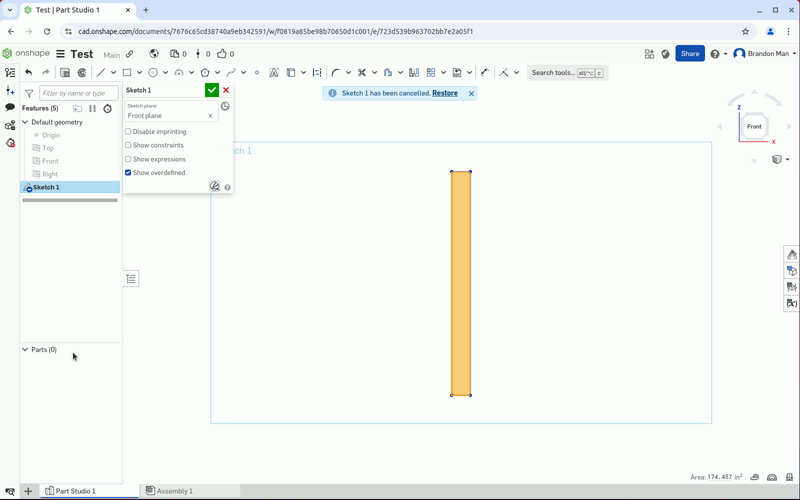
key(shift+e)
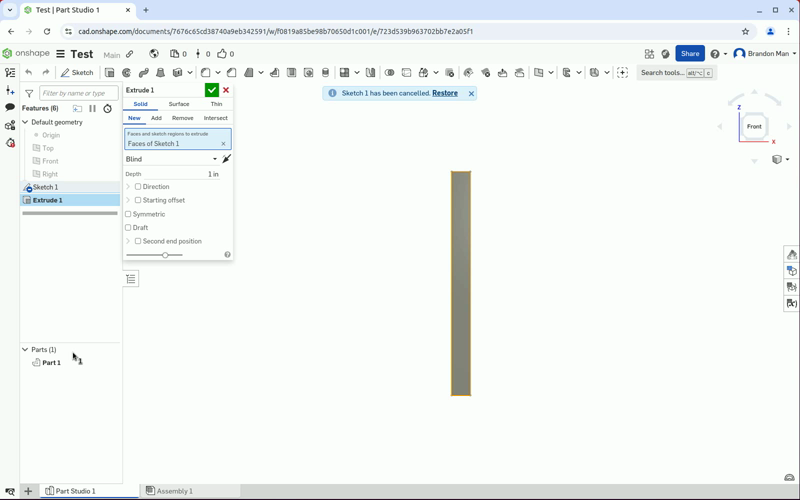
mouse_move(143, 106)
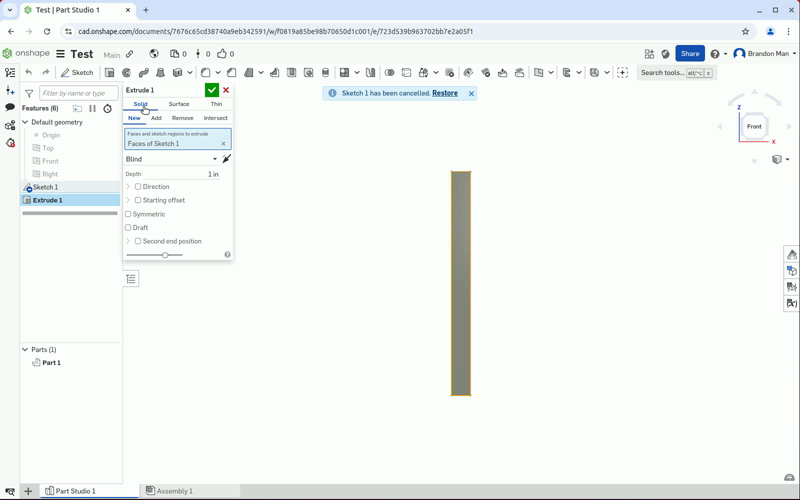
click(143, 106)
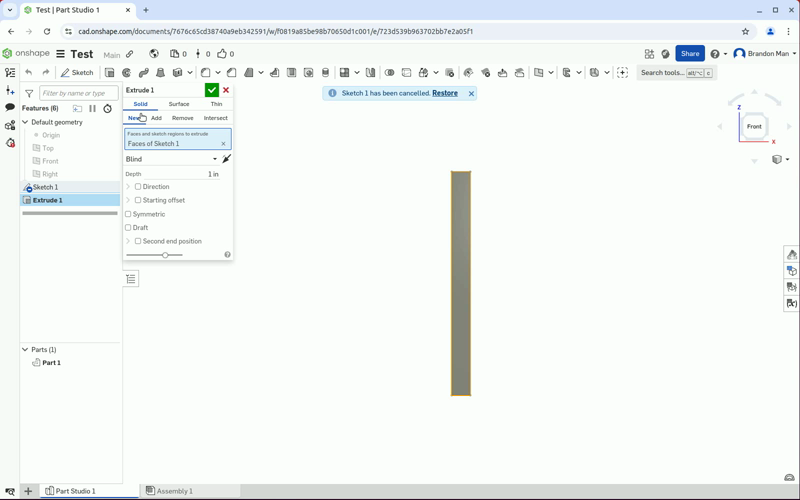
mouse_move(137, 120)
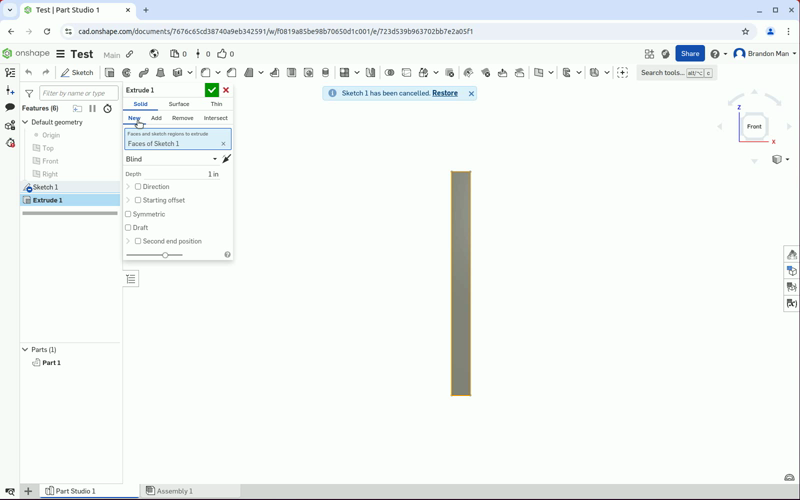
click(137, 120)
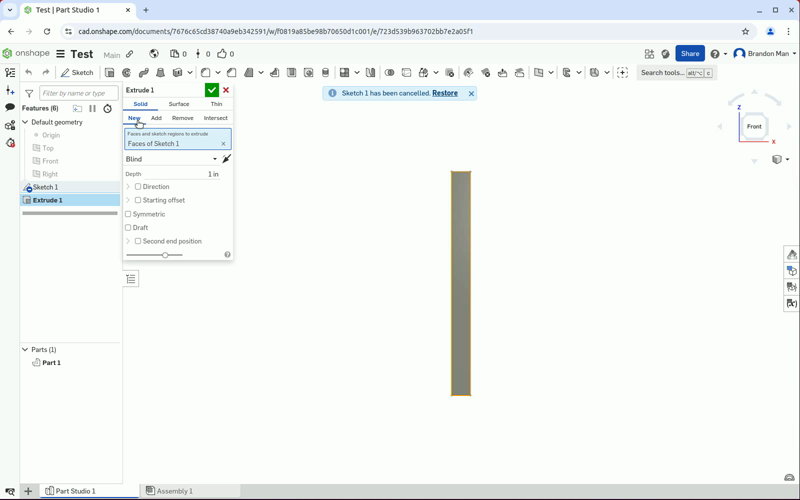
key(tab, 4)
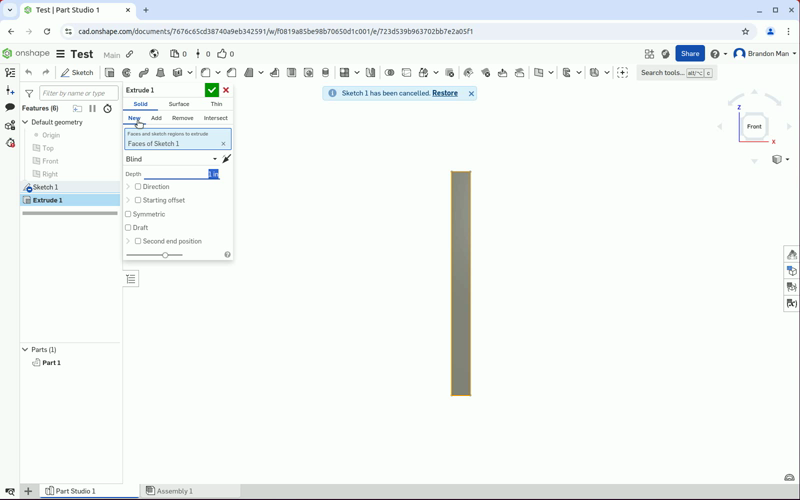
text(0.962)
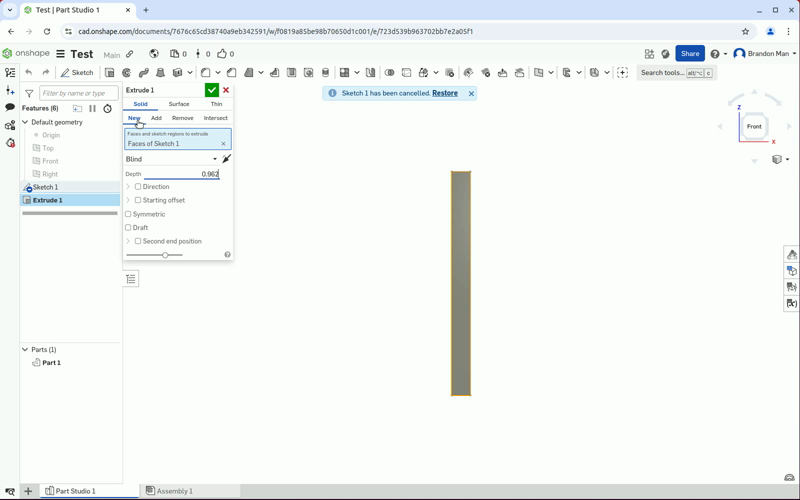
key(tab, 3)
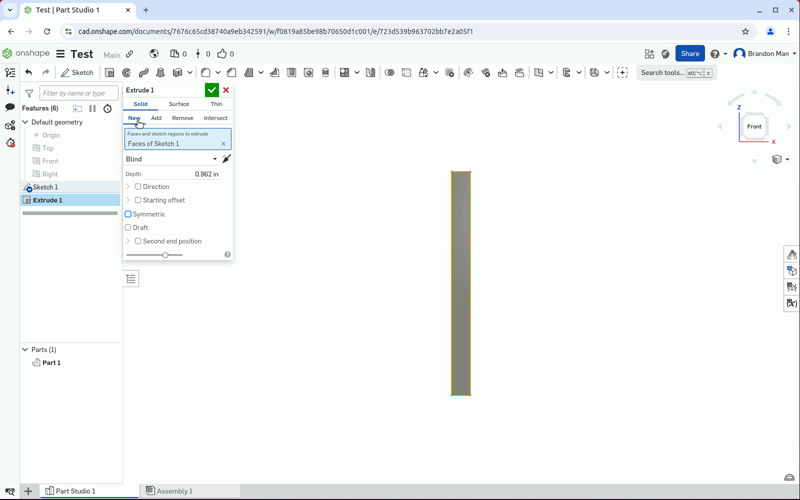
key(space)
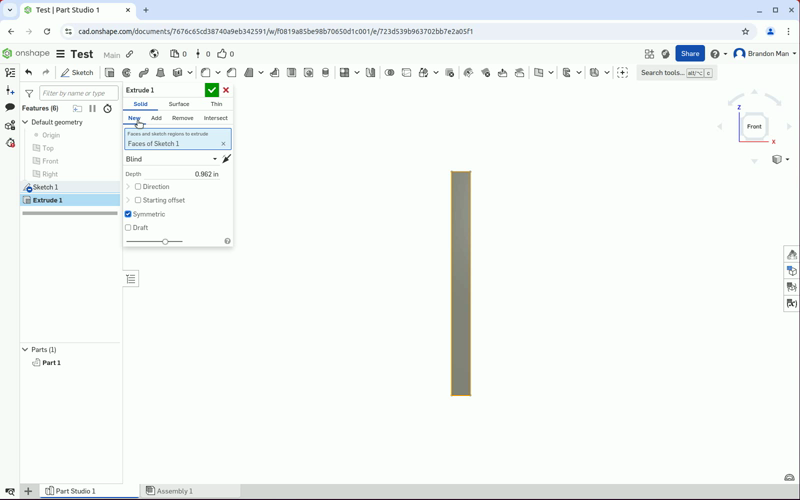
key(enter)
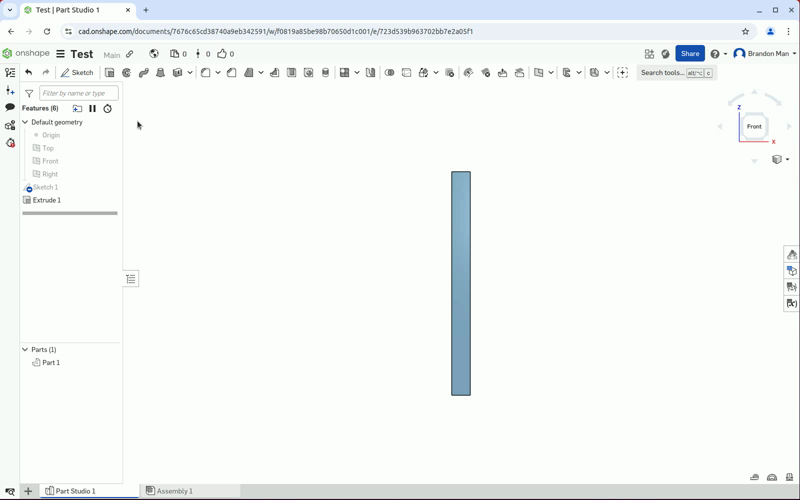
key(shift+h)
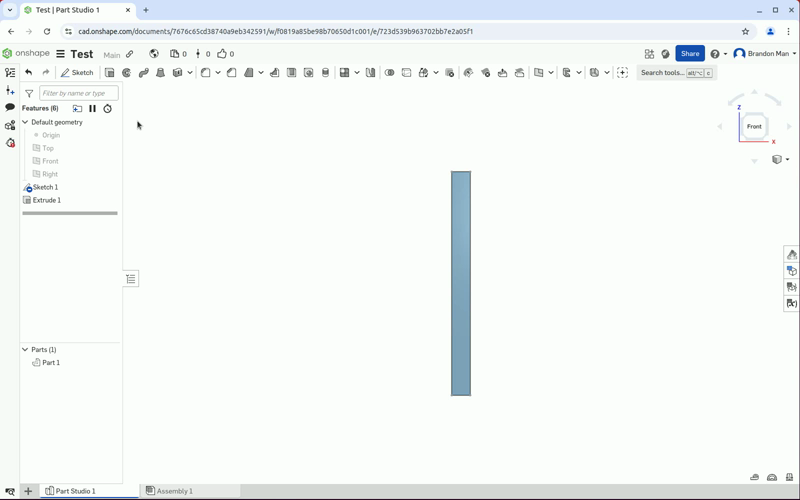
key(shift+h)
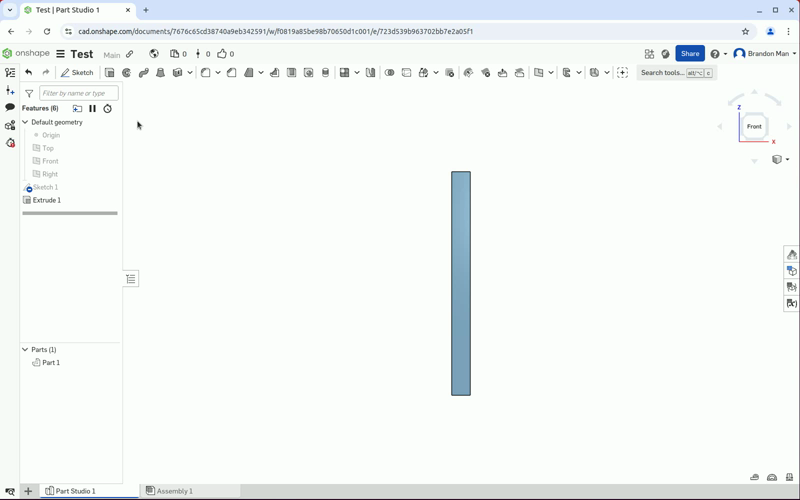
mouse_move(73, 189)
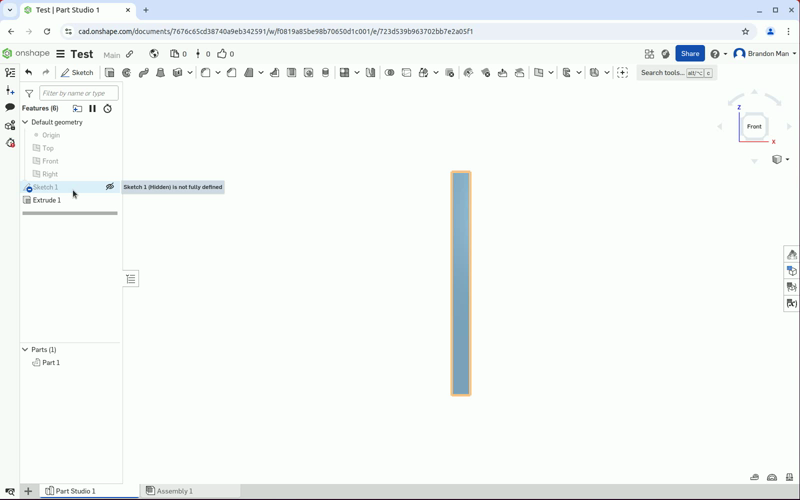
click(73, 189)
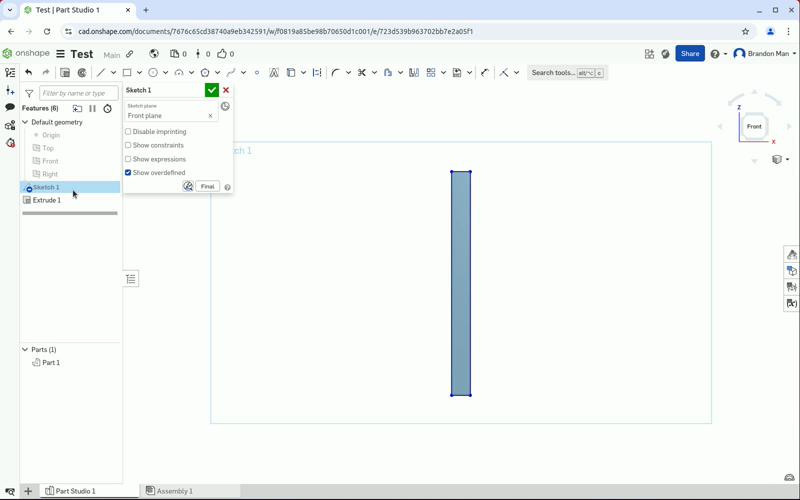
mouse_move(229, 92)
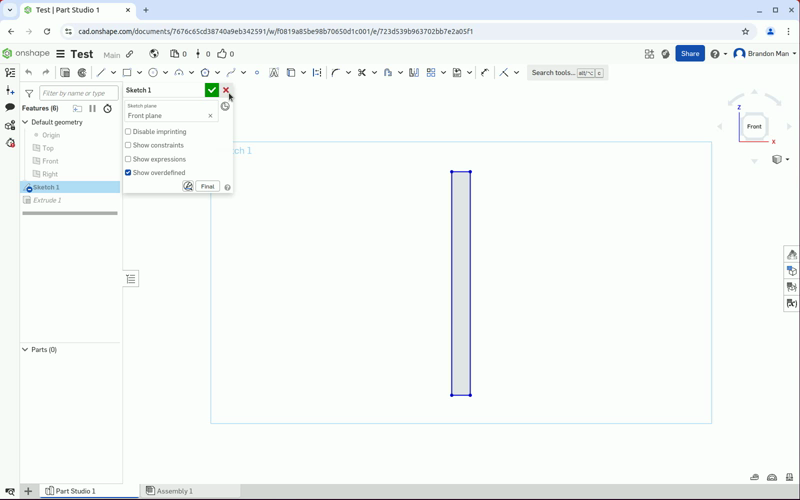
click(229, 92)
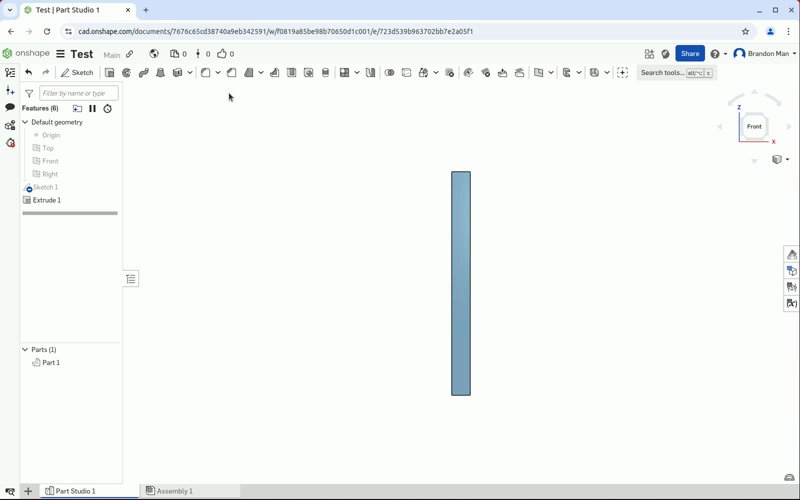
mouse_move(73, 352)
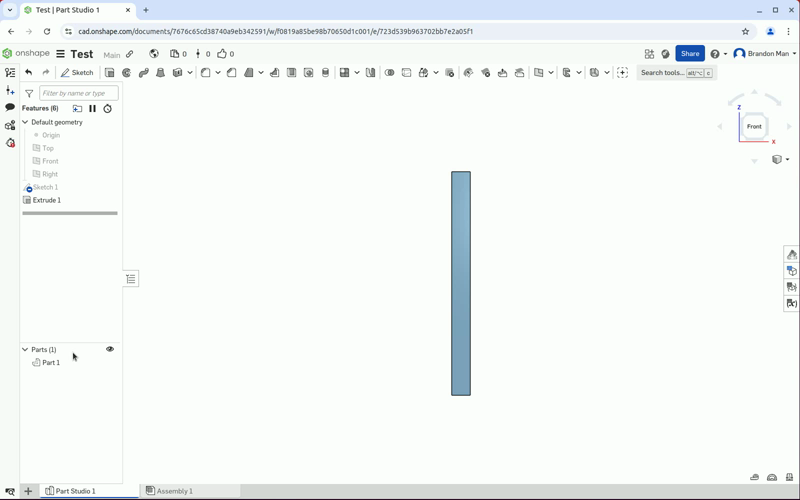
key(y)
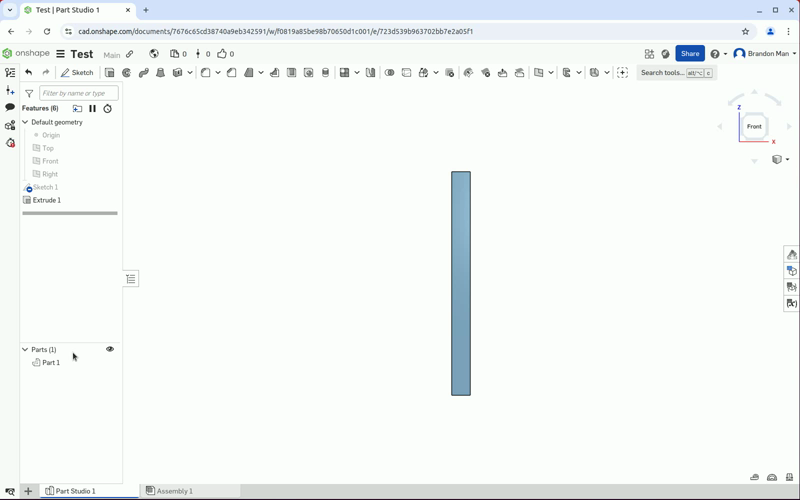
key(shift+p)
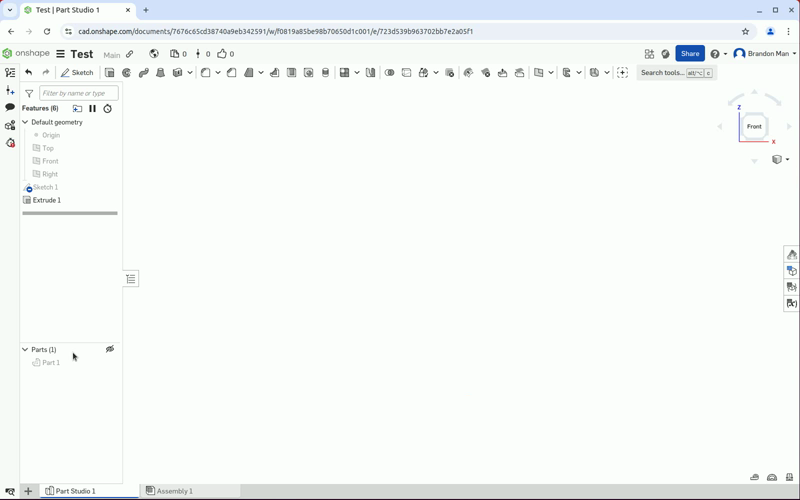
key(space)
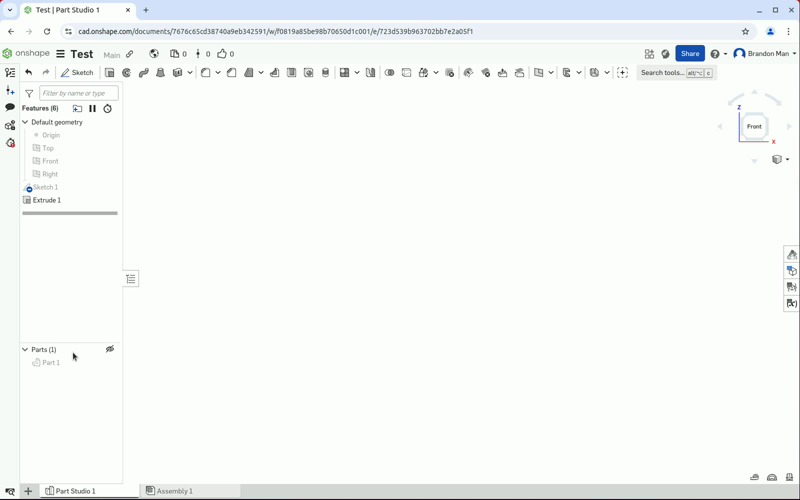
key_down(shift)
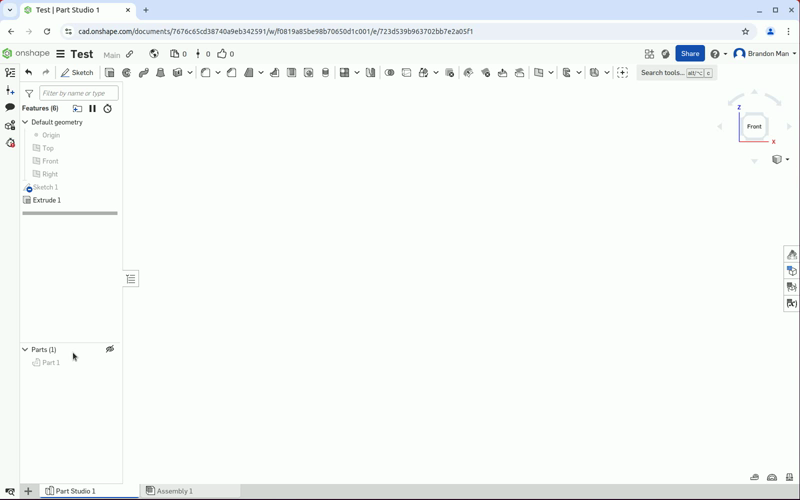
key(left)
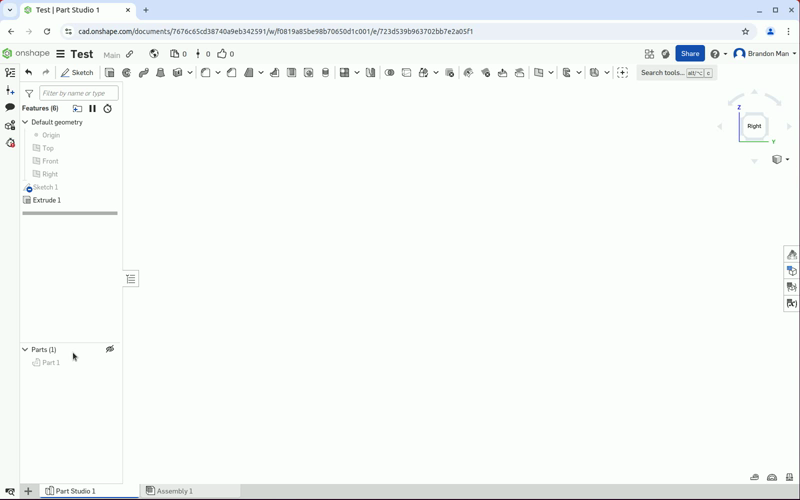
key_up(shift)
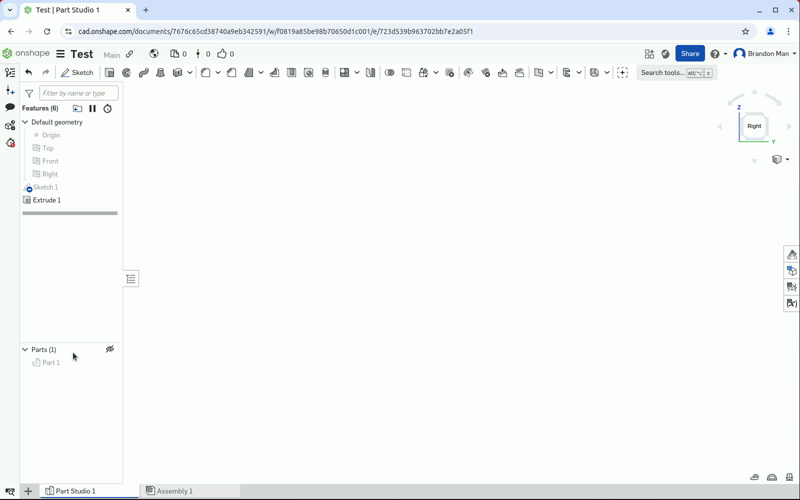
mouse_move(73, 352)
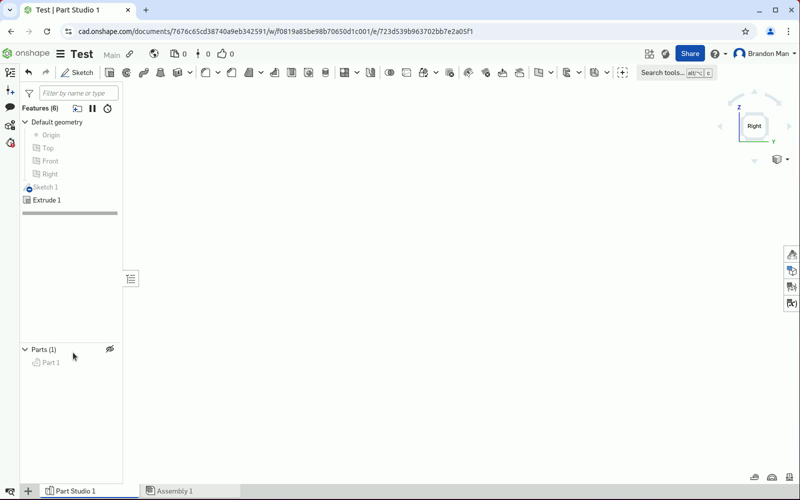
key(shift+y)
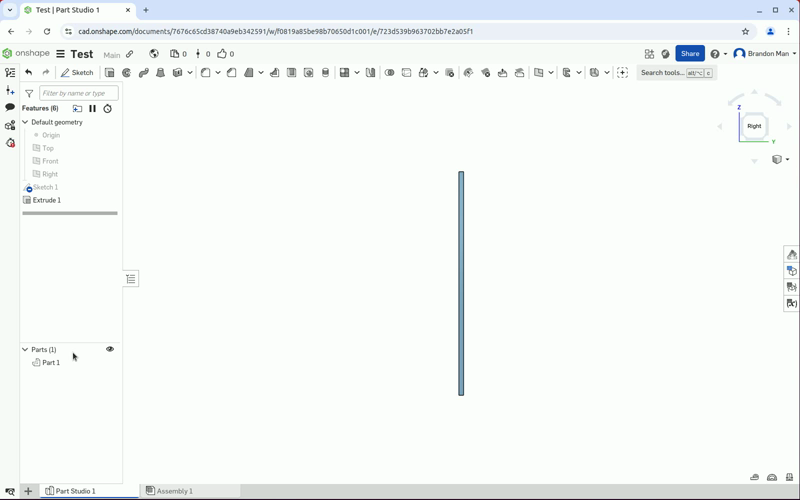
mouse_move(541, 75)
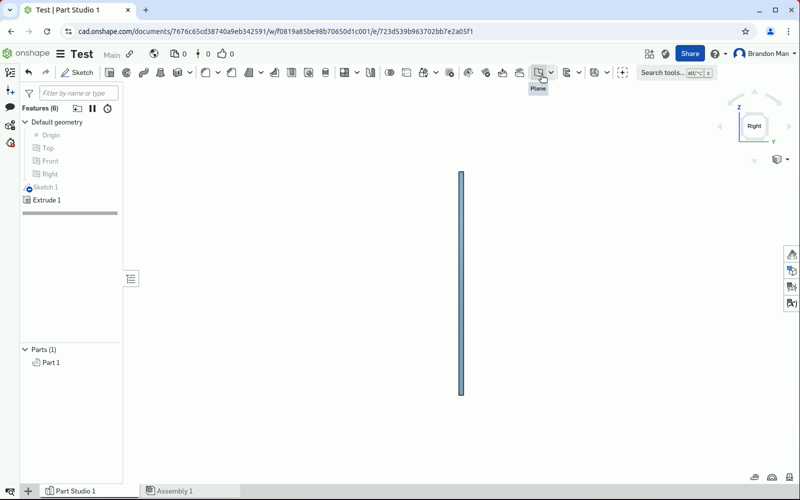
click(541, 75)
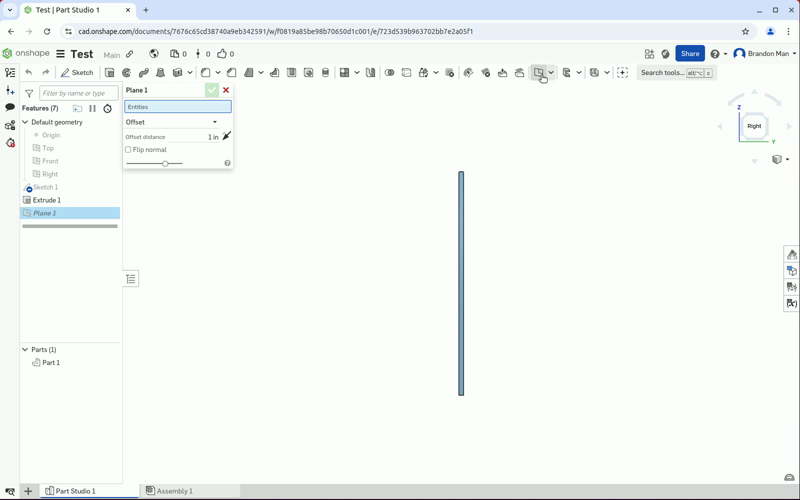
mouse_move(73, 176)
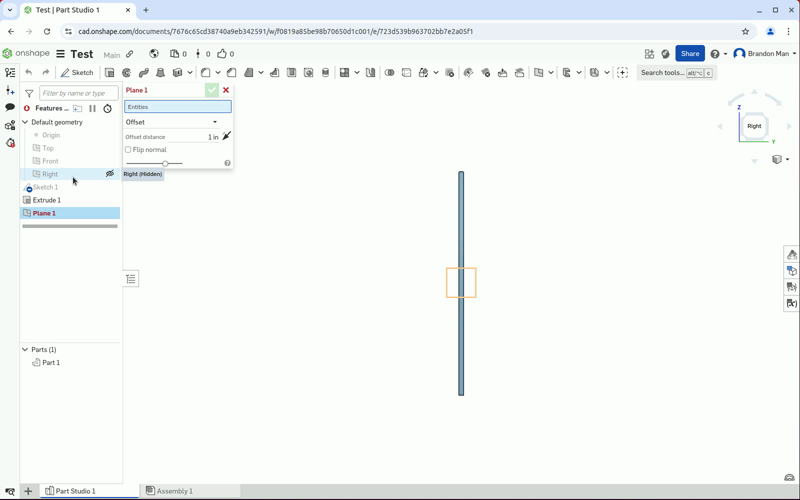
click(73, 176)
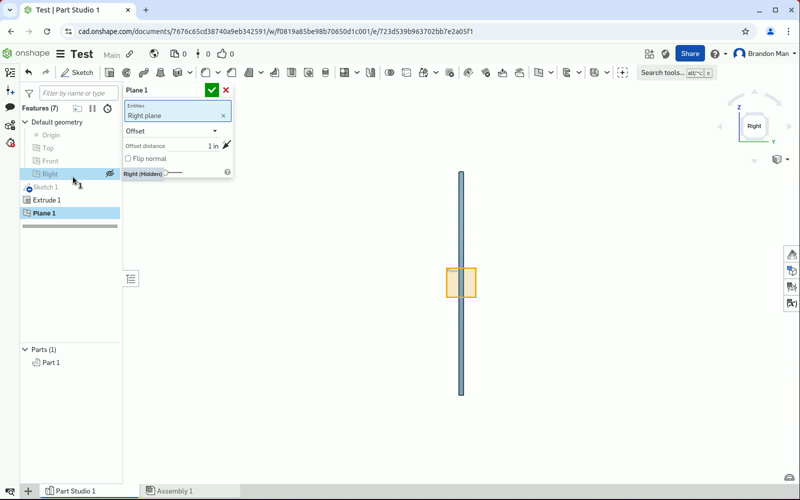
key(tab, 2)
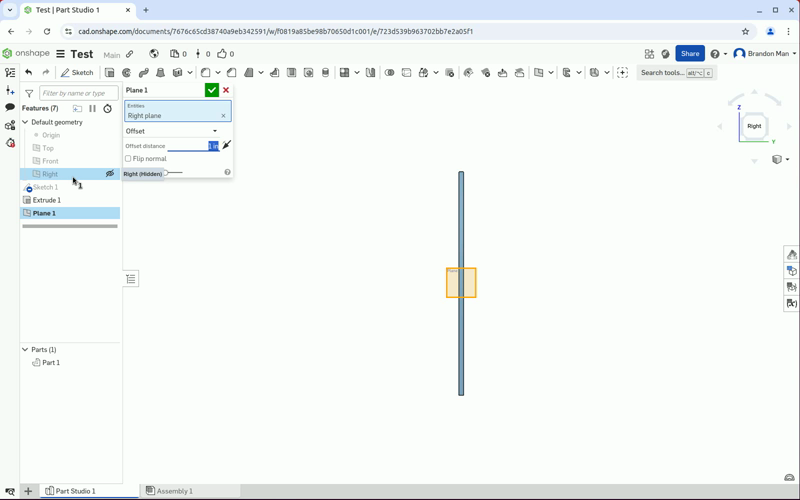
text(1.91)
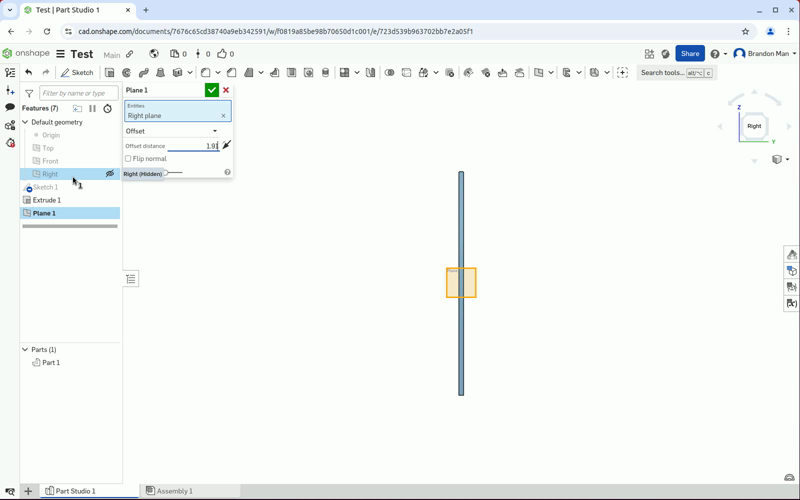
key(enter, 2)
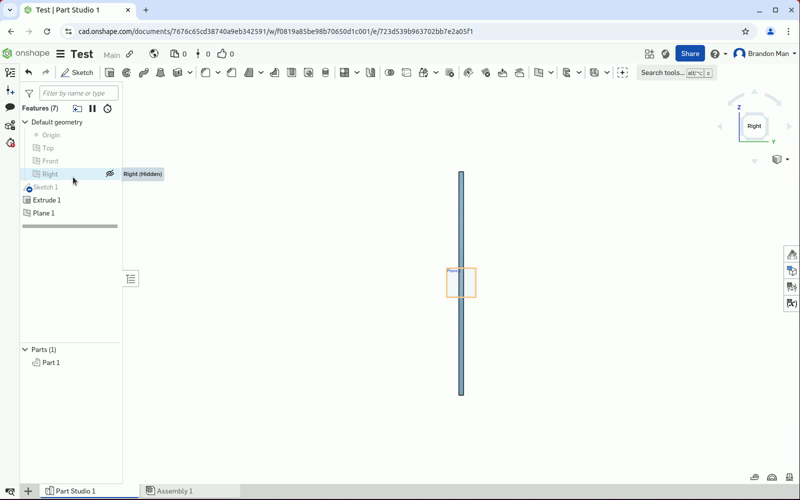
key(shift+s)
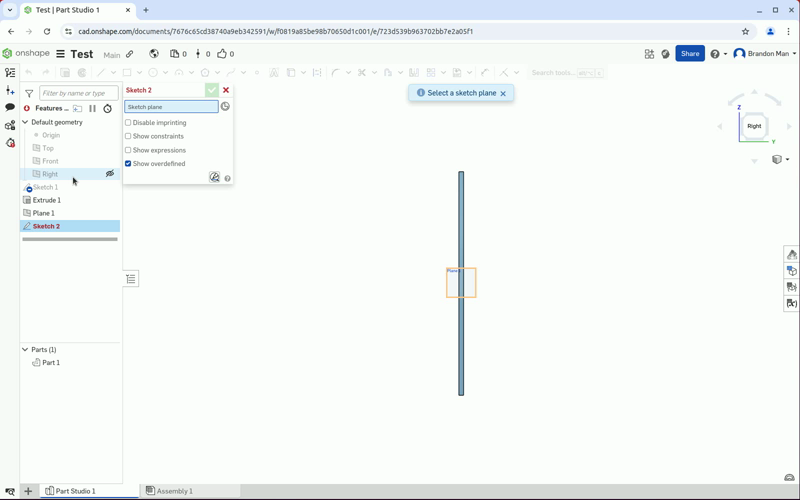
mouse_move(73, 215)
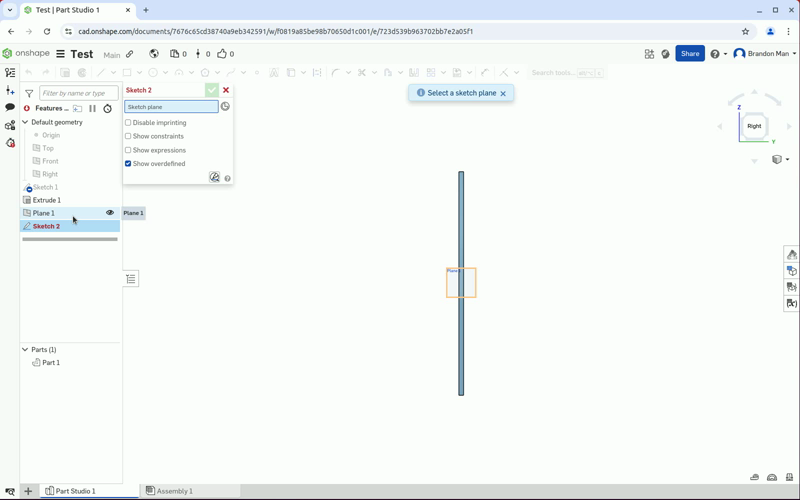
click(73, 215)
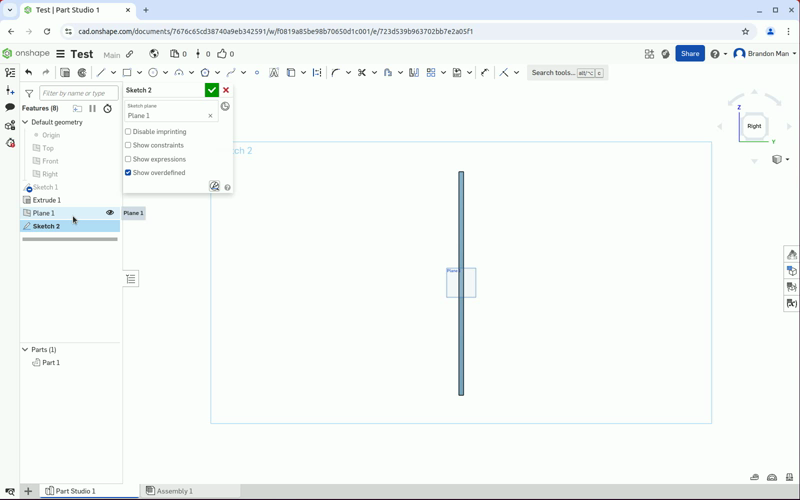
mouse_move(73, 352)
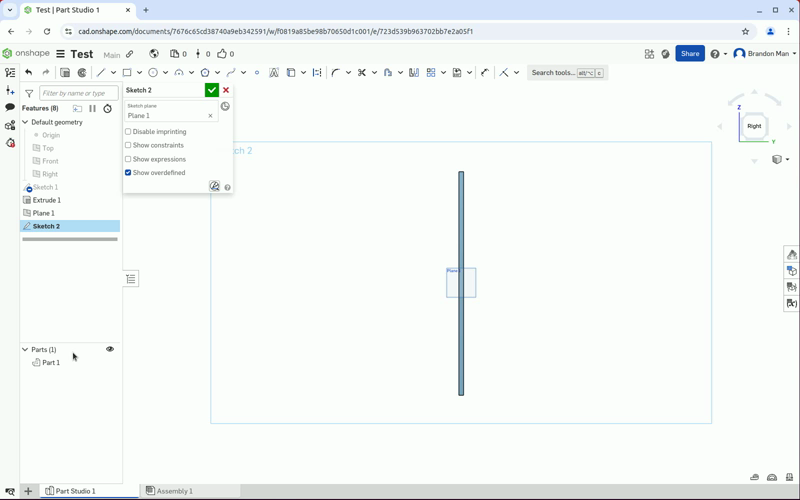
key(y)
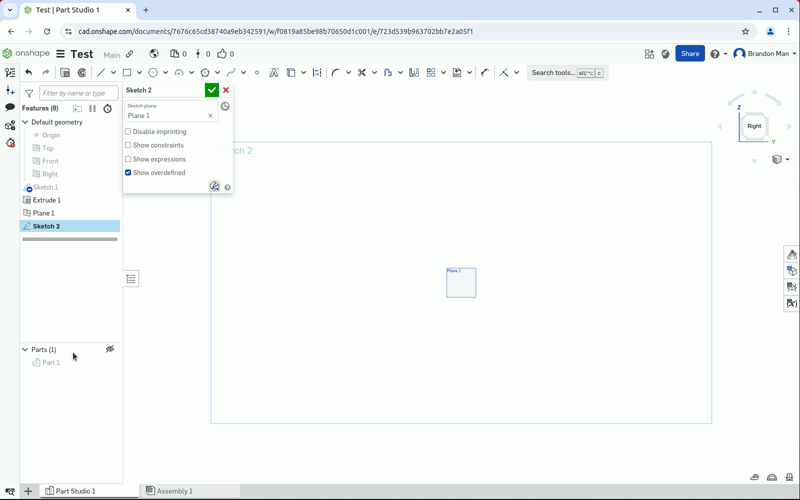
key(l)
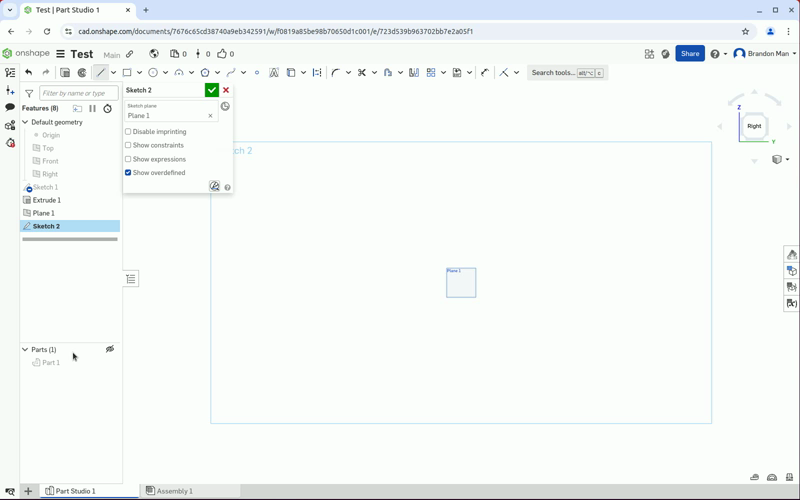
key_down(shift)
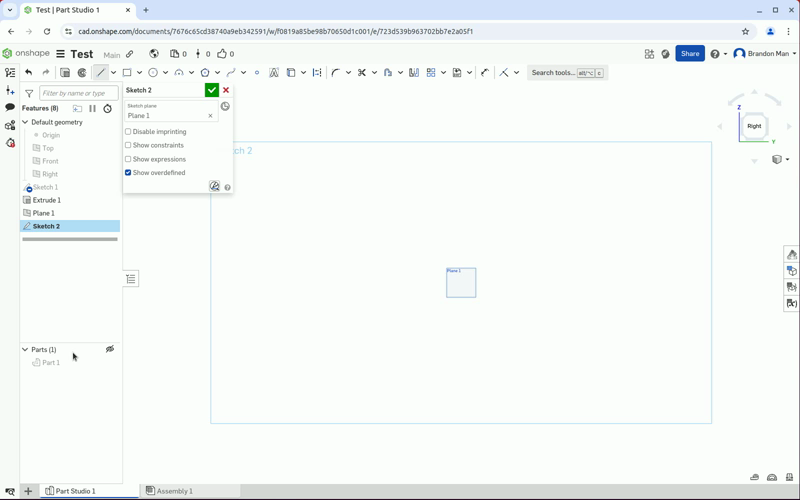
mouse_move(459, 189)
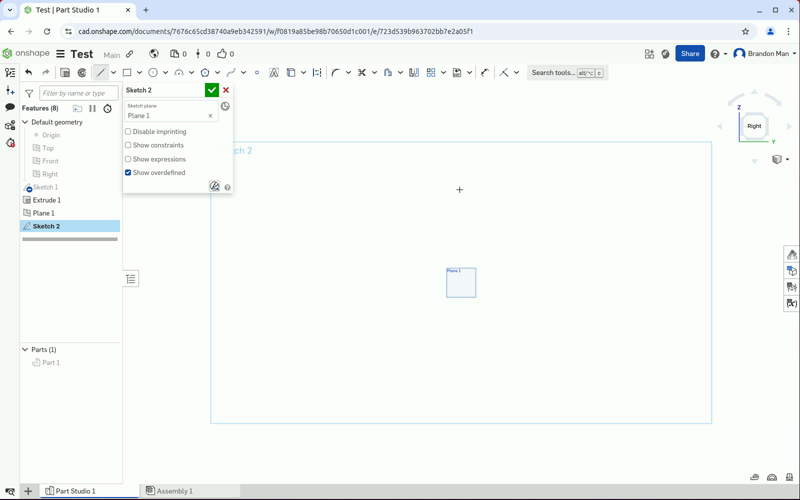
click(459, 189)
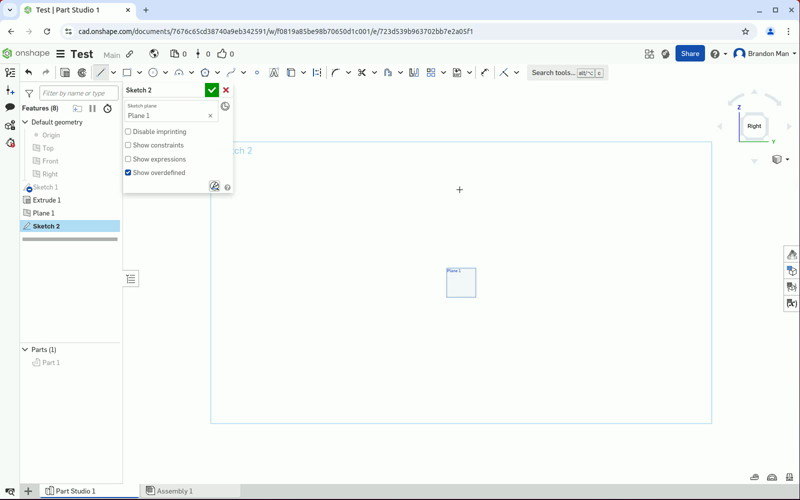
key_up(shift)
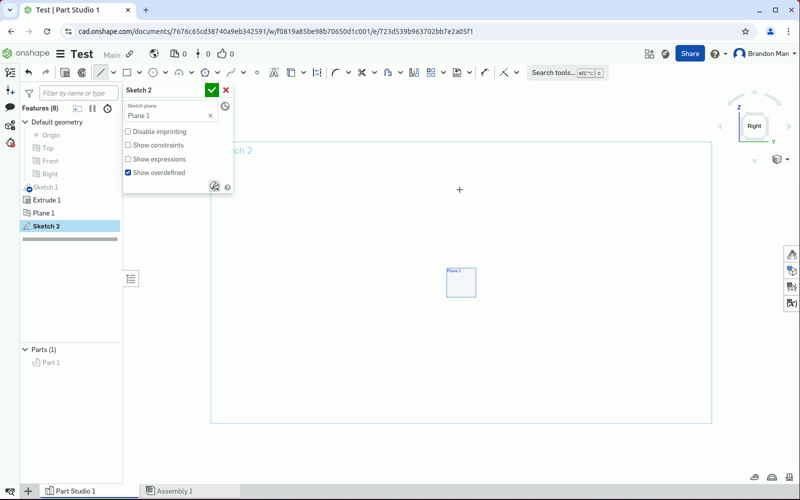
key_down(shift)
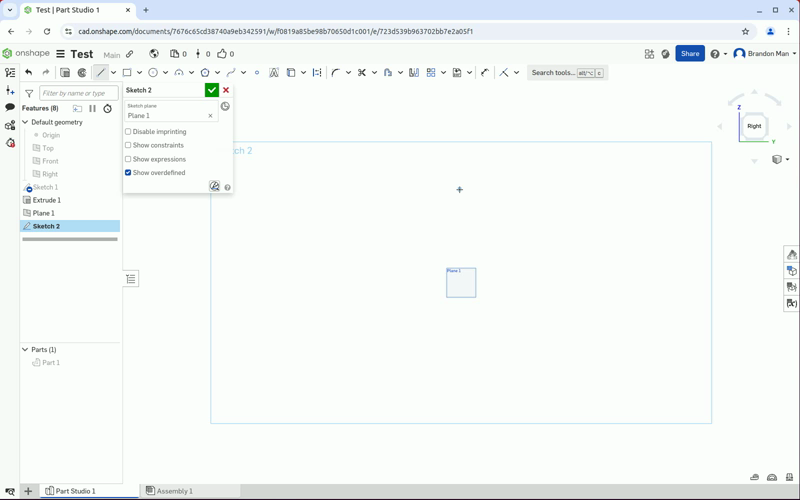
mouse_move(489, 189)
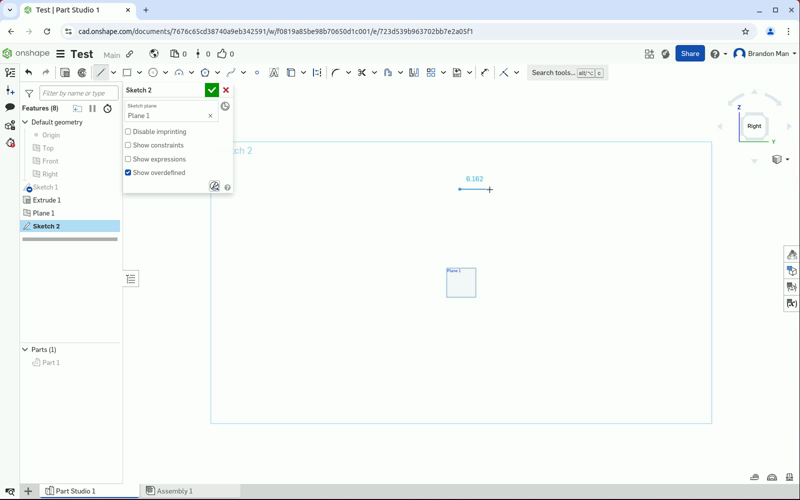
mouse_move(463, 189)
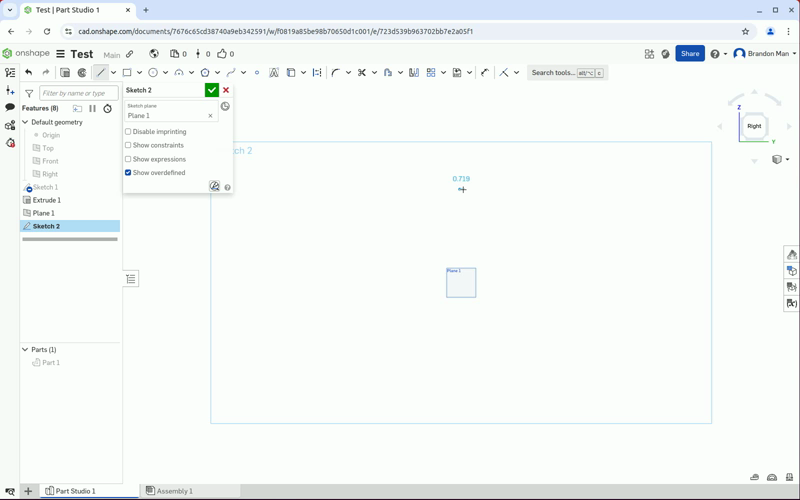
scroll(6)
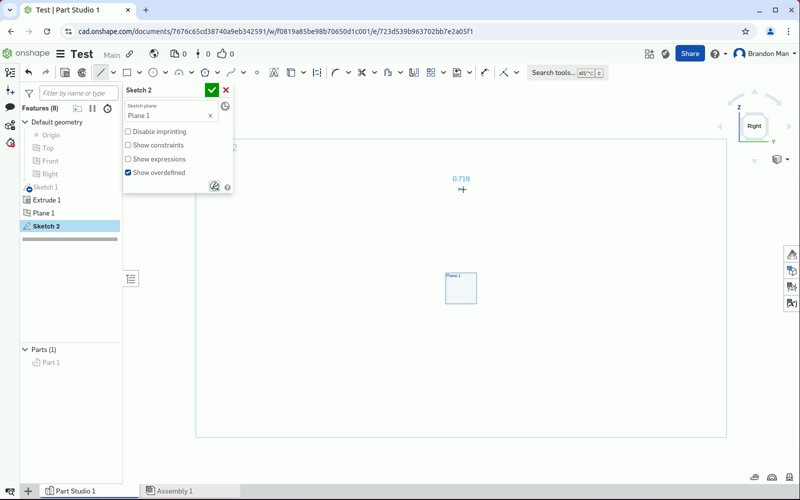
scroll(6)
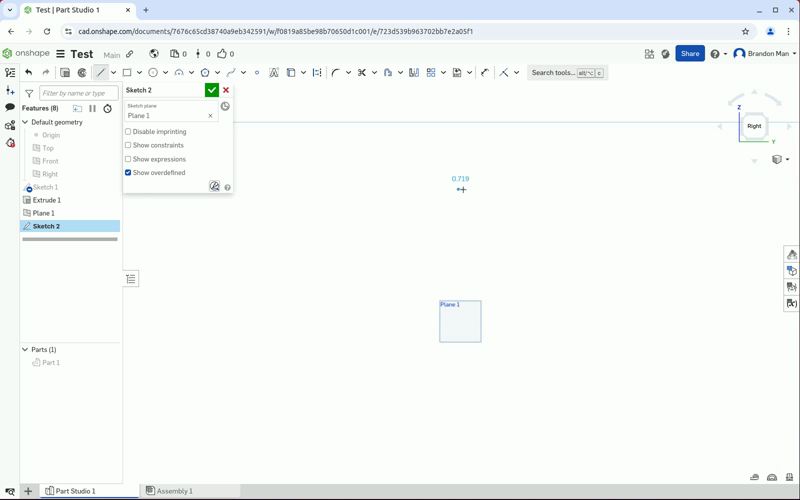
scroll(6)
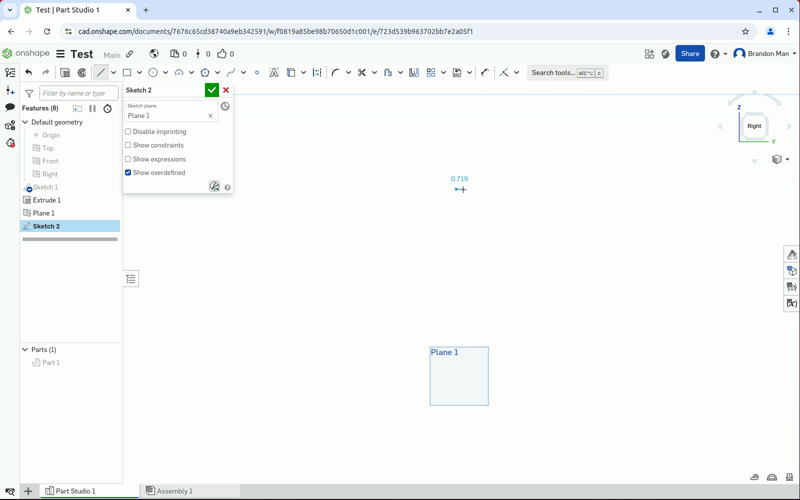
scroll(6)
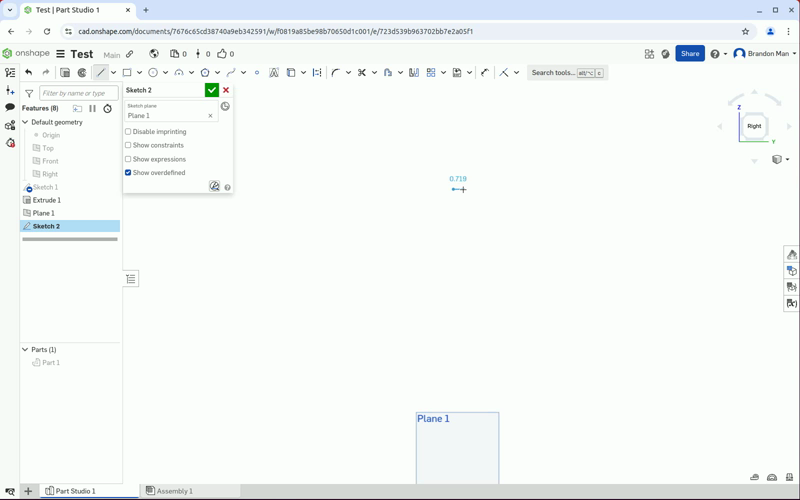
scroll(6)
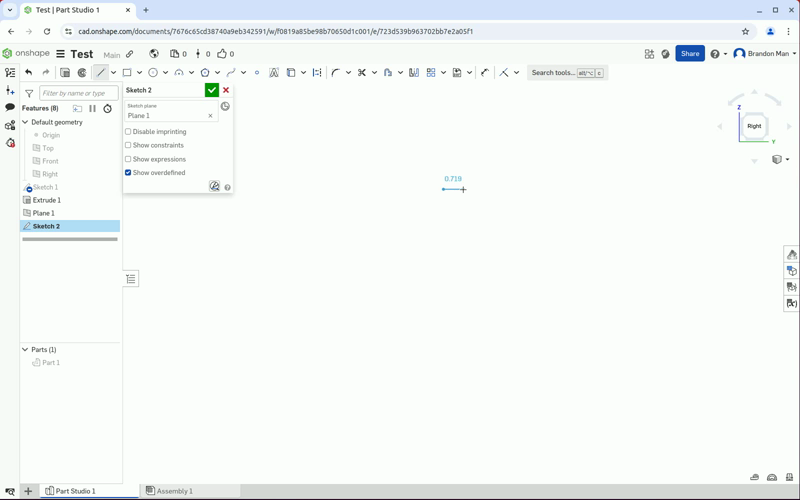
scroll(6)
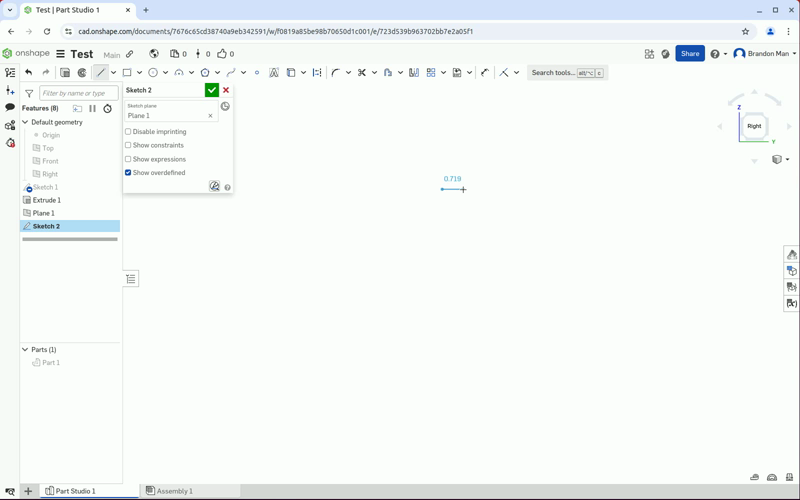
scroll(6)
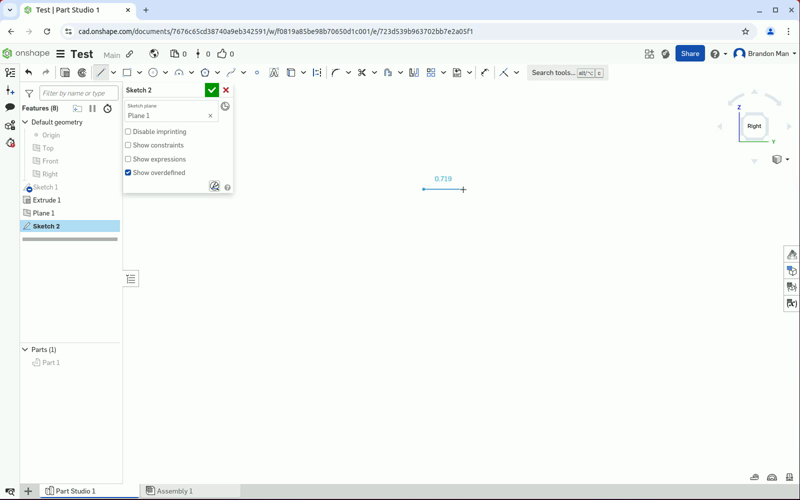
click(463, 189)
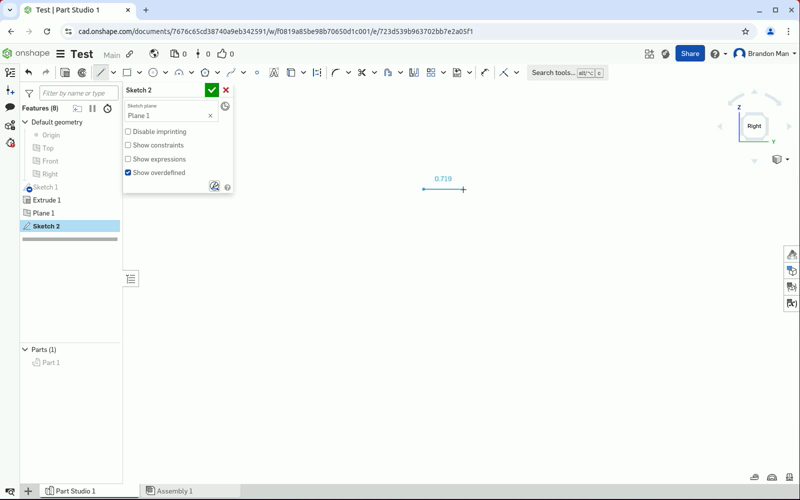
scroll(-6)
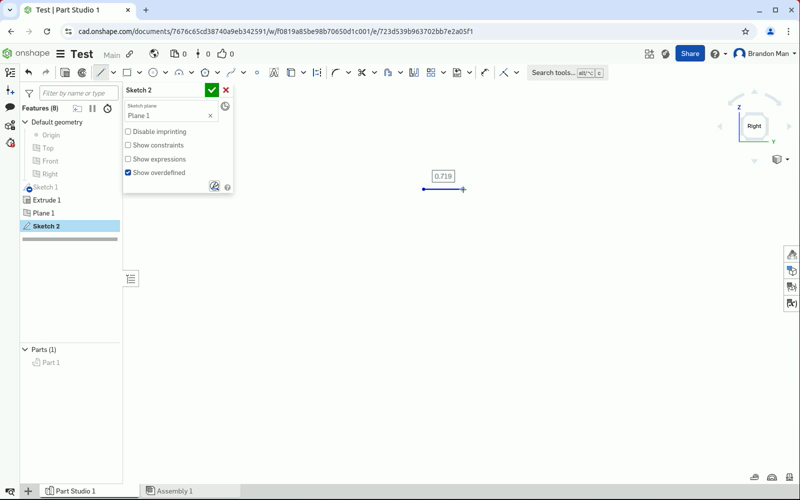
scroll(-6)
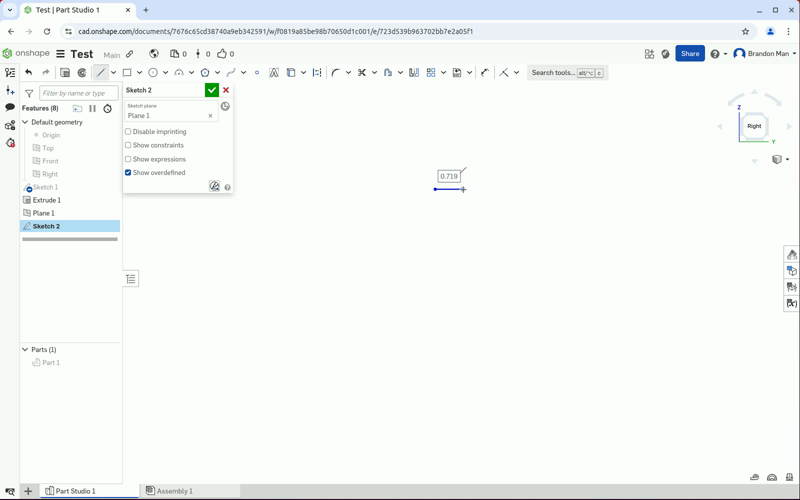
scroll(-6)
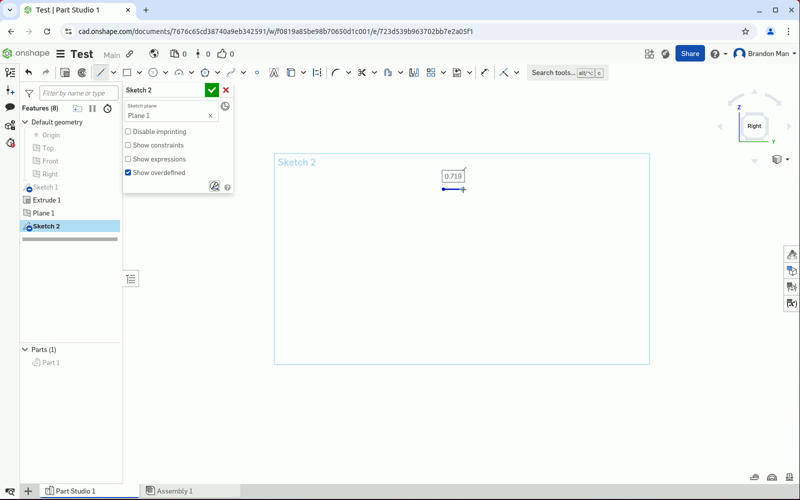
scroll(-6)
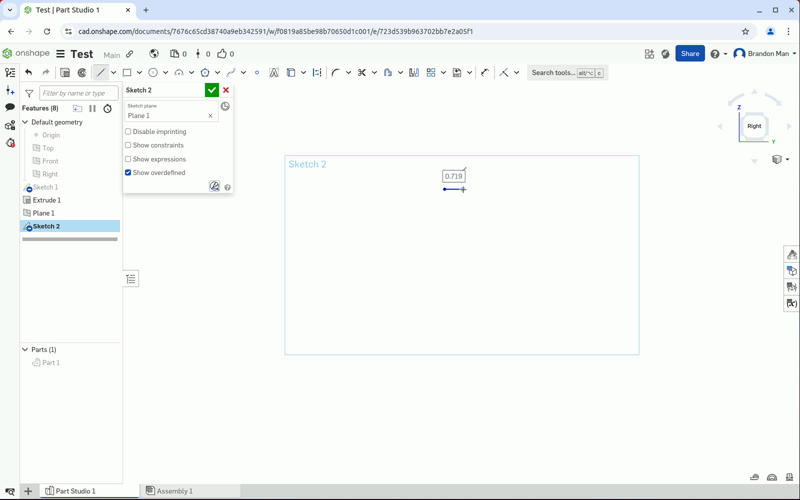
scroll(-6)
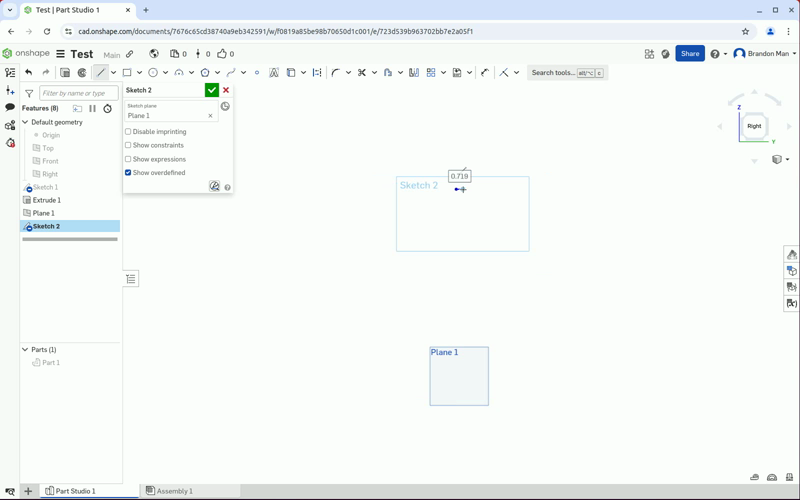
scroll(-6)
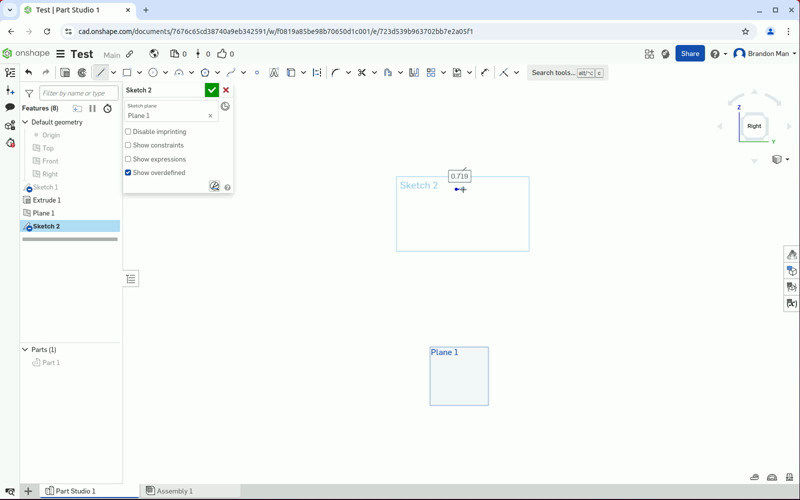
scroll(-6)
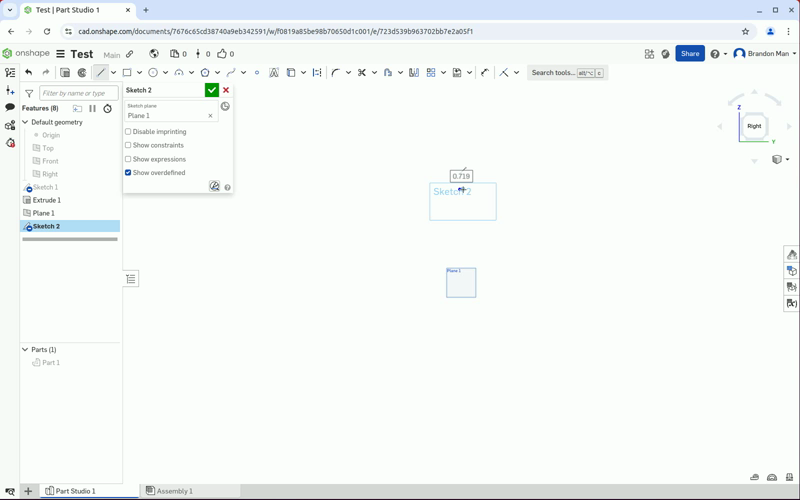
key_up(shift)
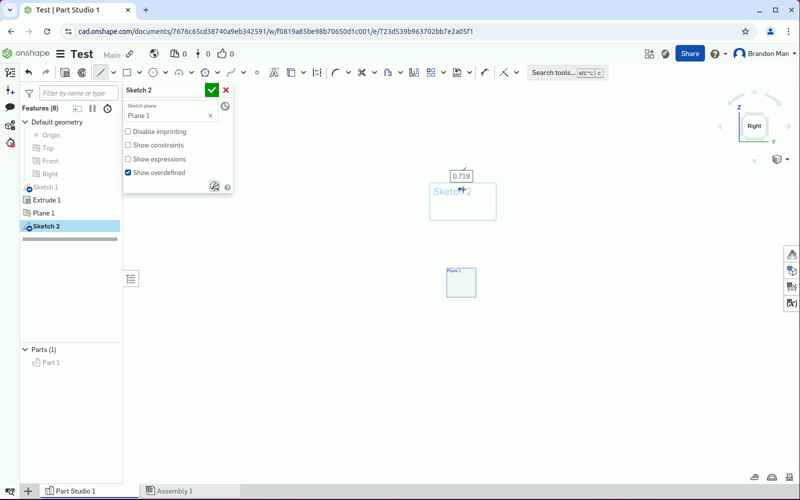
key_down(shift)
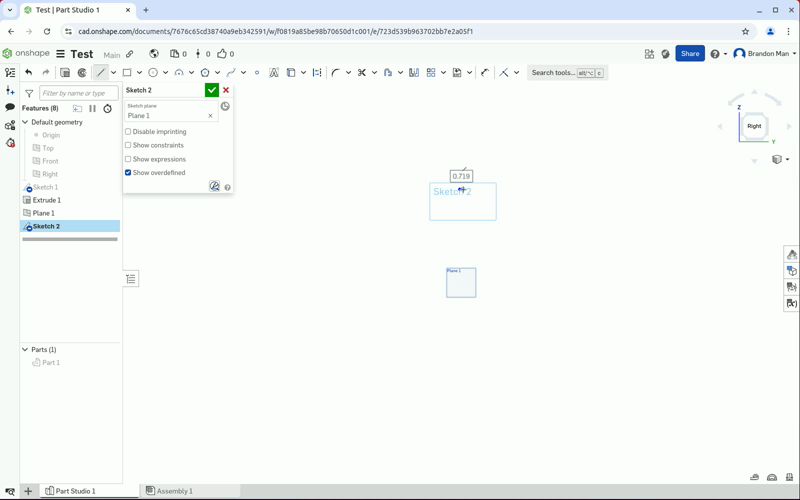
mouse_move(493, 189)
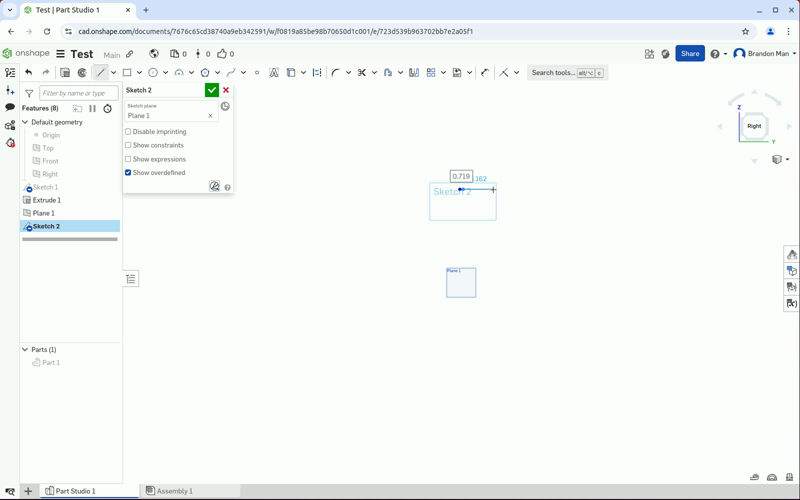
mouse_move(463, 169)
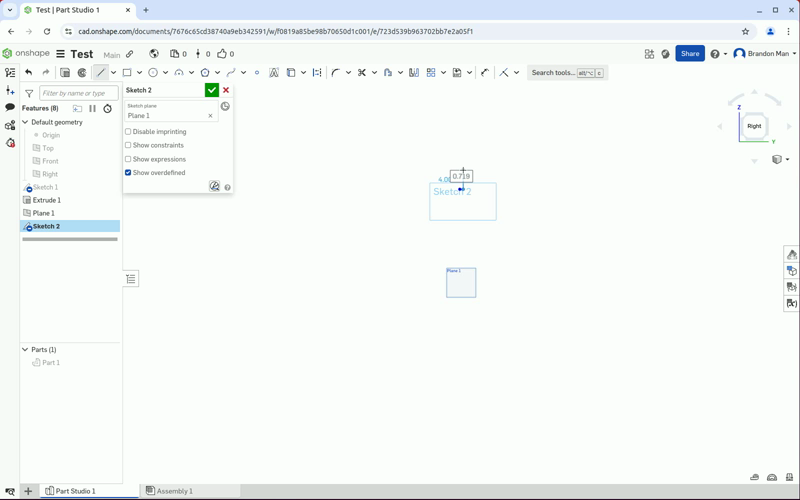
click(463, 169)
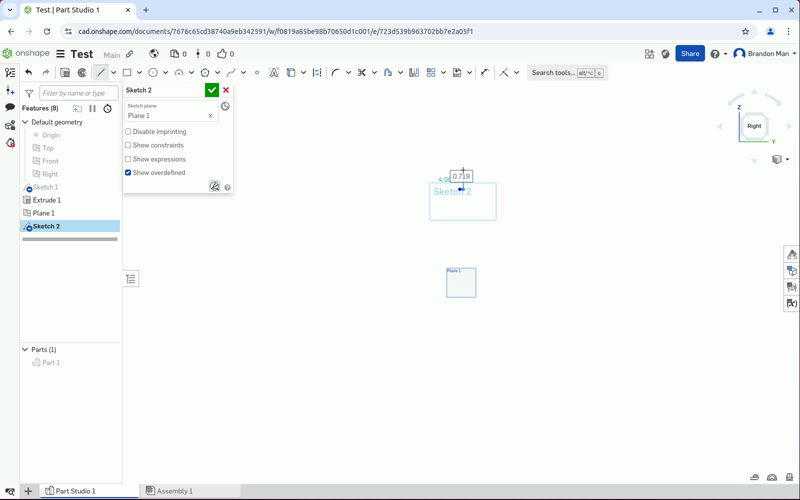
key_up(shift)
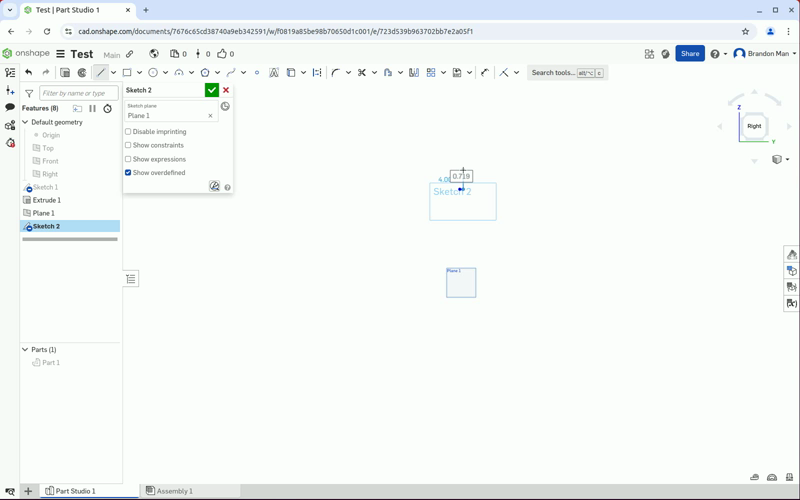
key_down(shift)
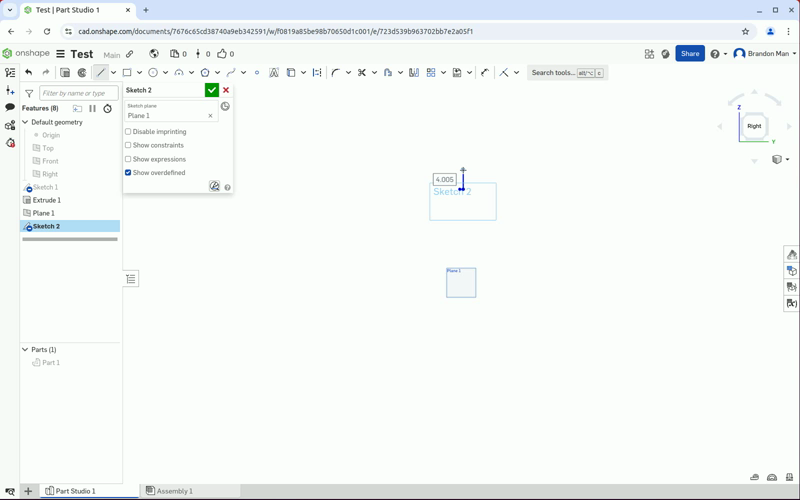
mouse_move(493, 169)
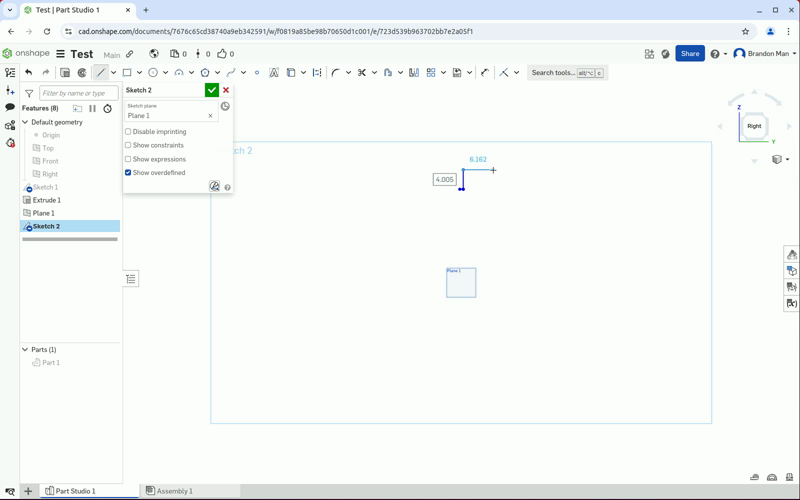
mouse_move(459, 169)
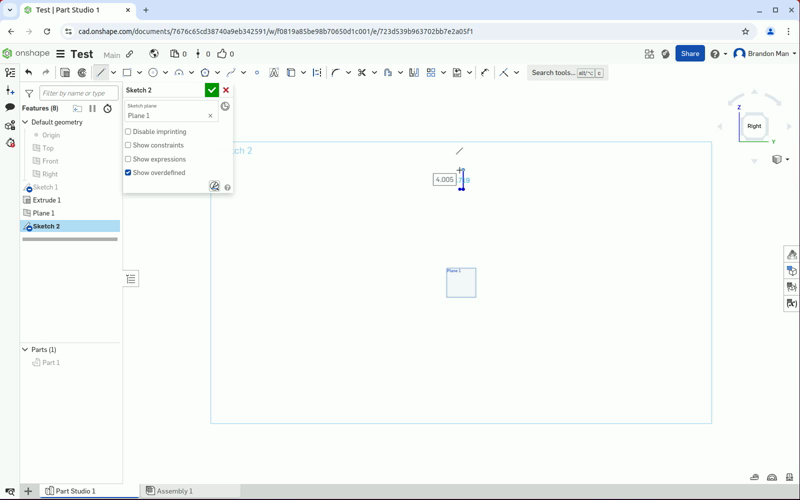
scroll(6)
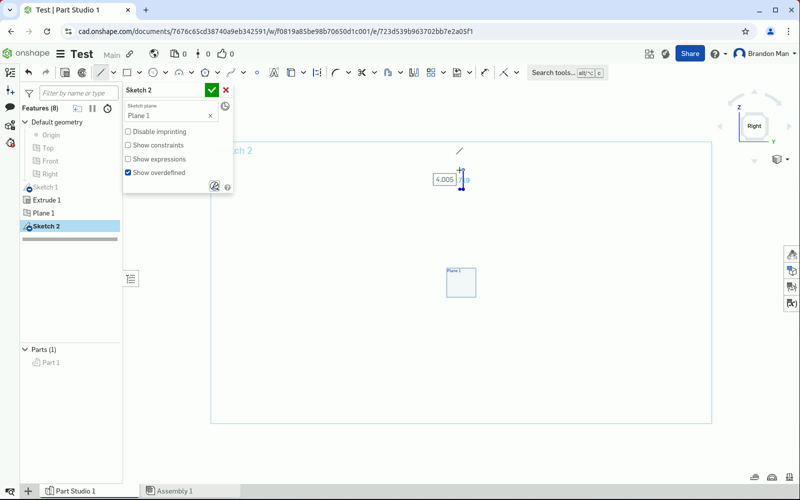
scroll(6)
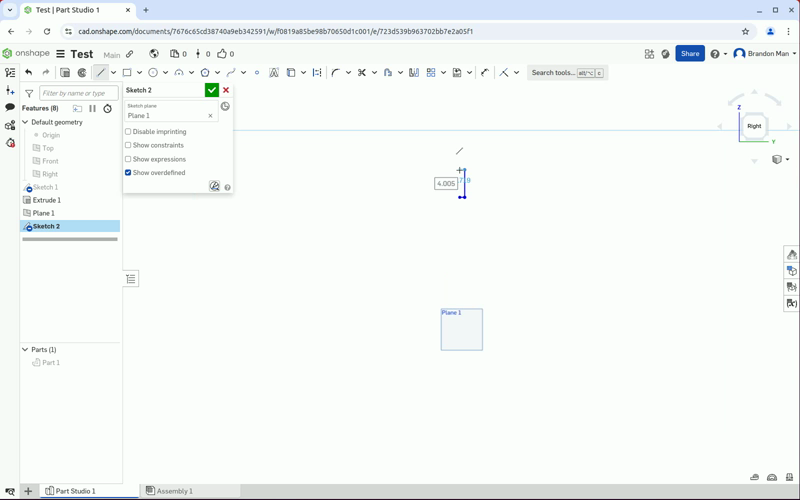
scroll(6)
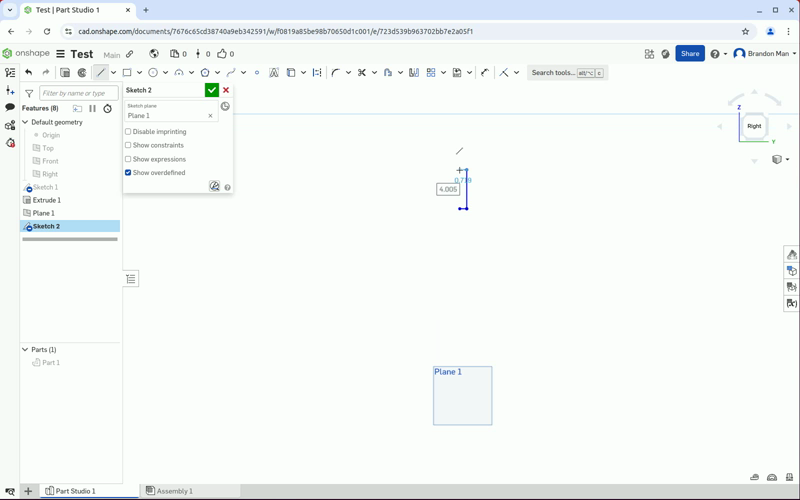
scroll(6)
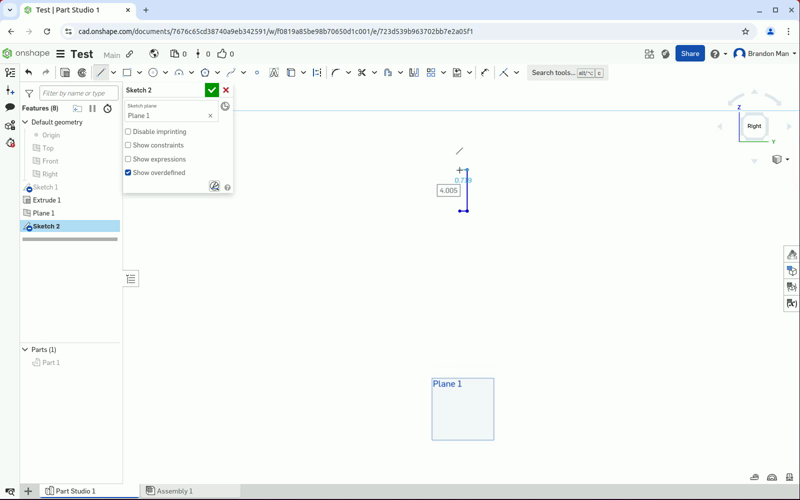
scroll(6)
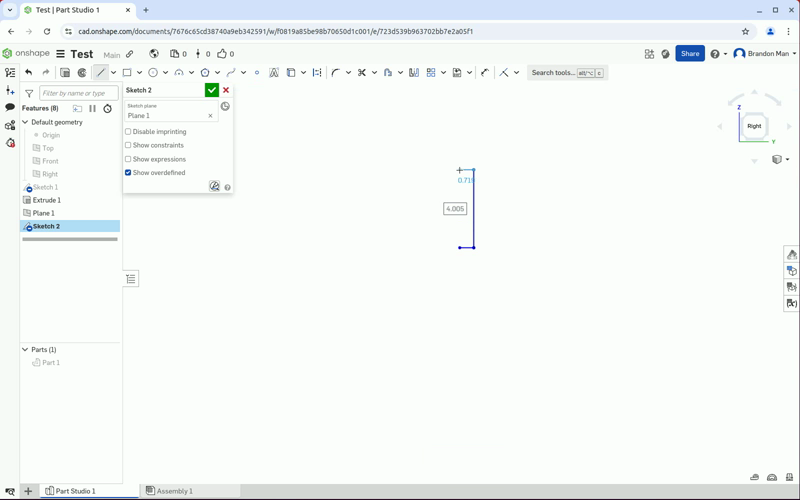
scroll(6)
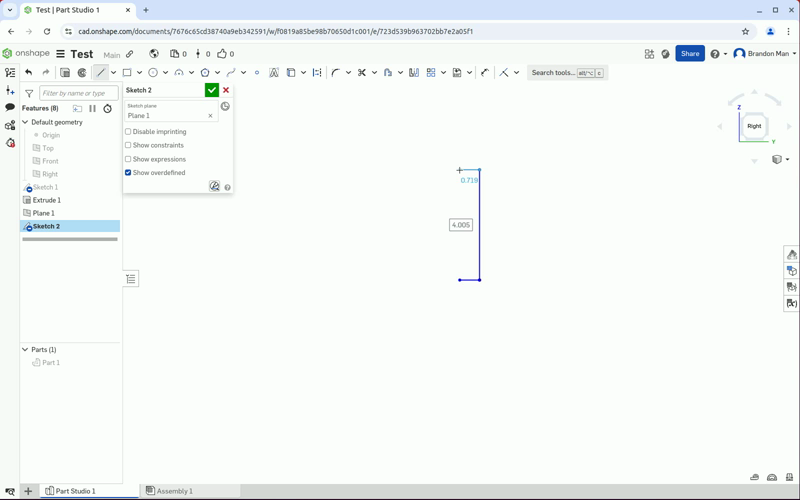
scroll(6)
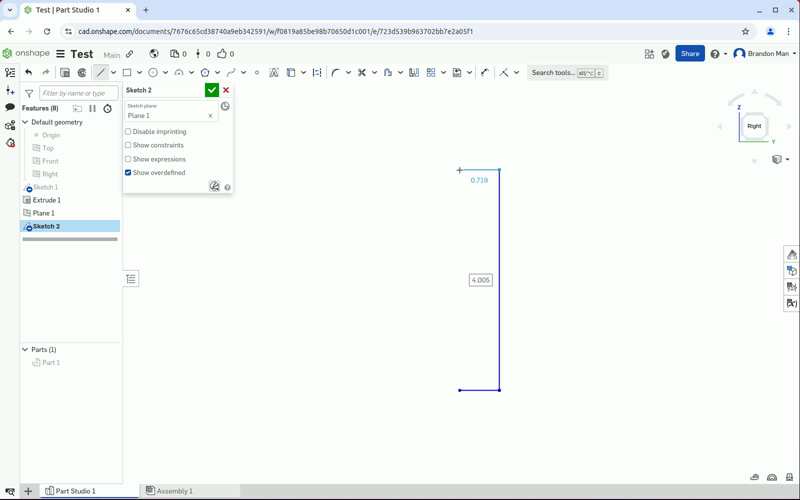
click(459, 169)
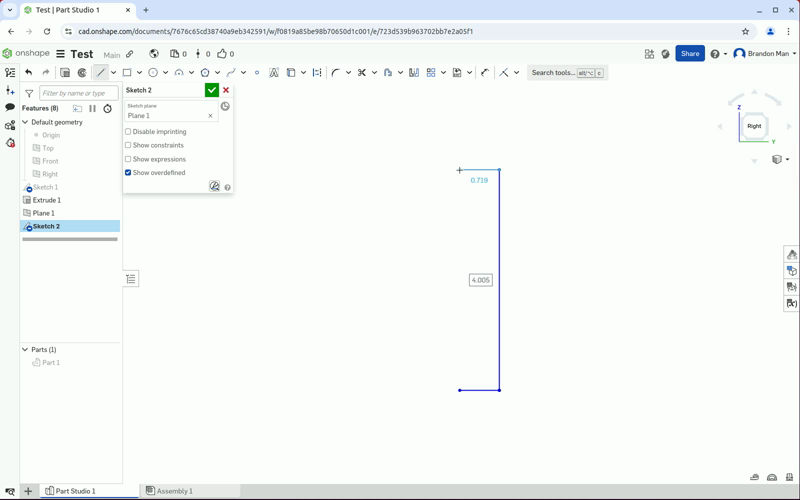
scroll(-6)
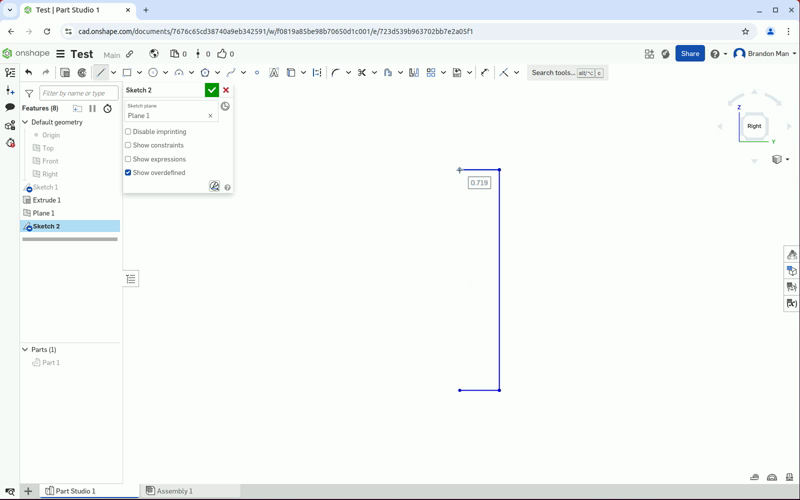
scroll(-6)
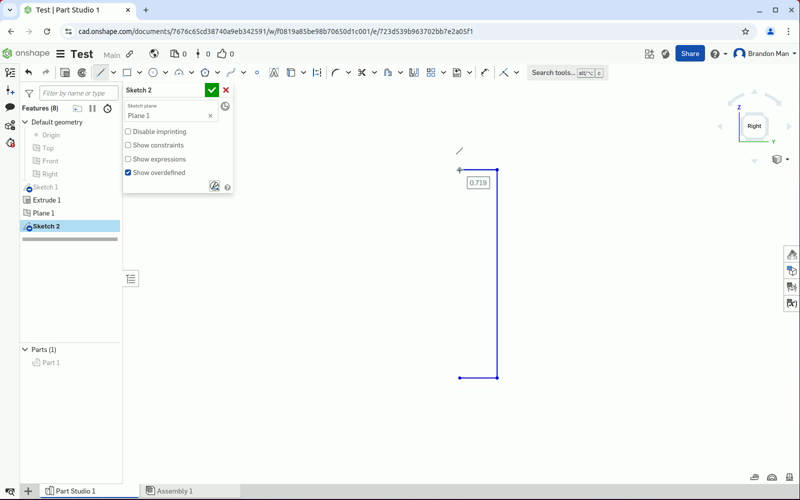
scroll(-6)
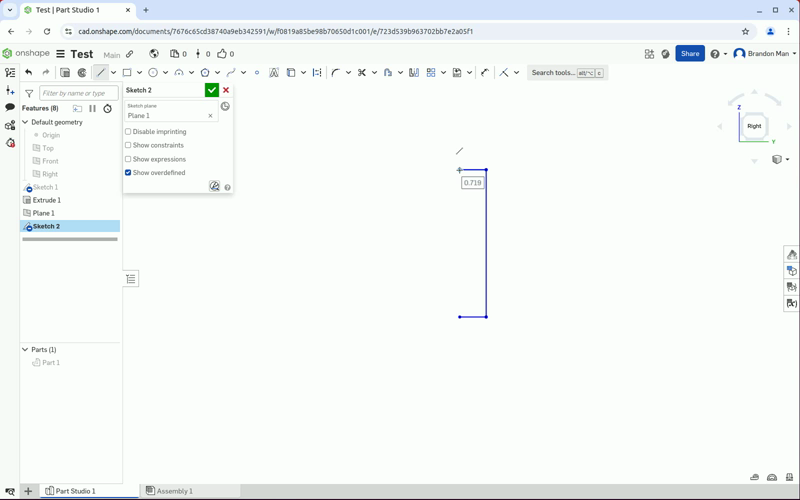
scroll(-6)
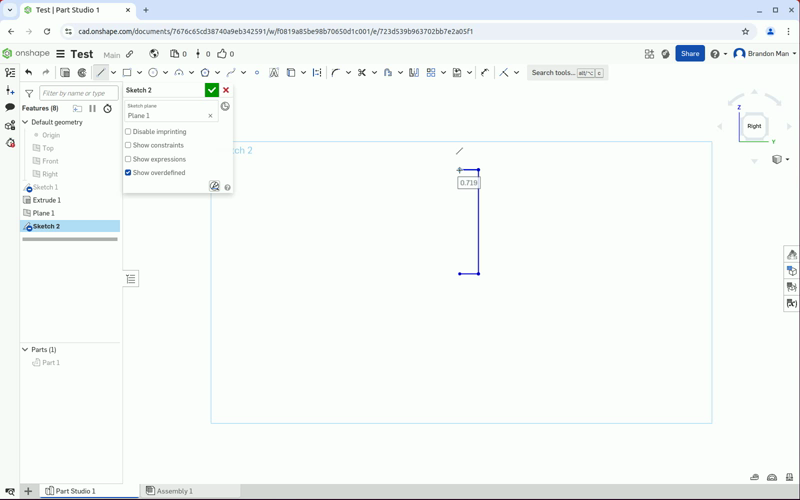
scroll(-6)
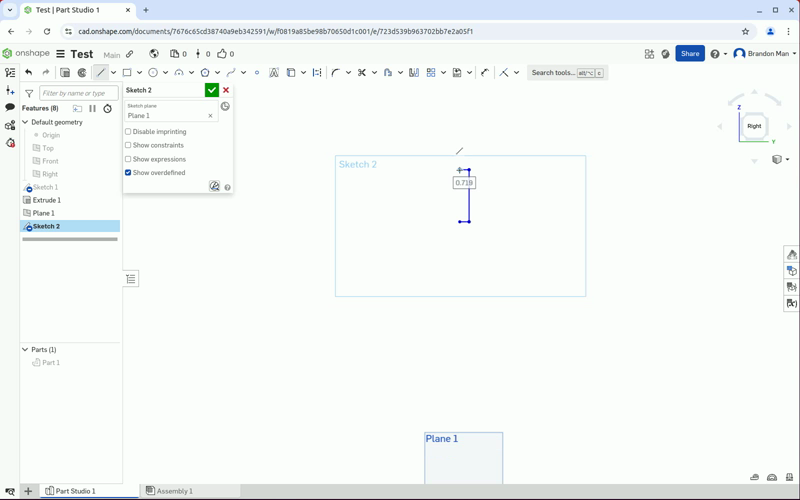
scroll(-6)
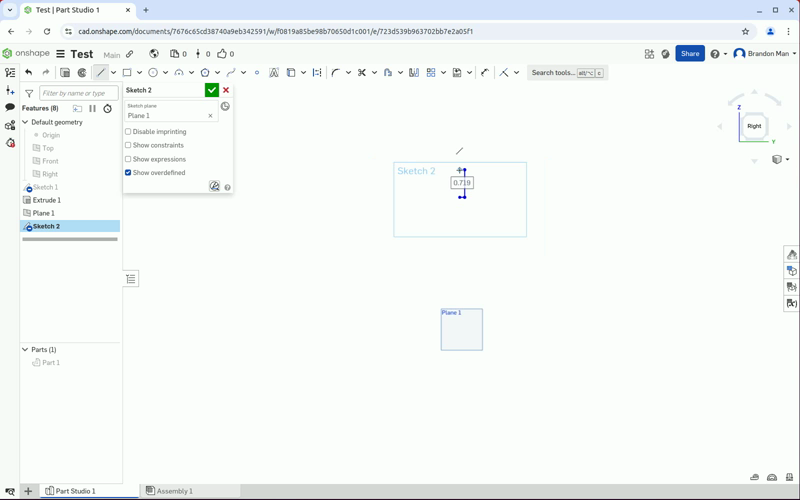
scroll(-6)
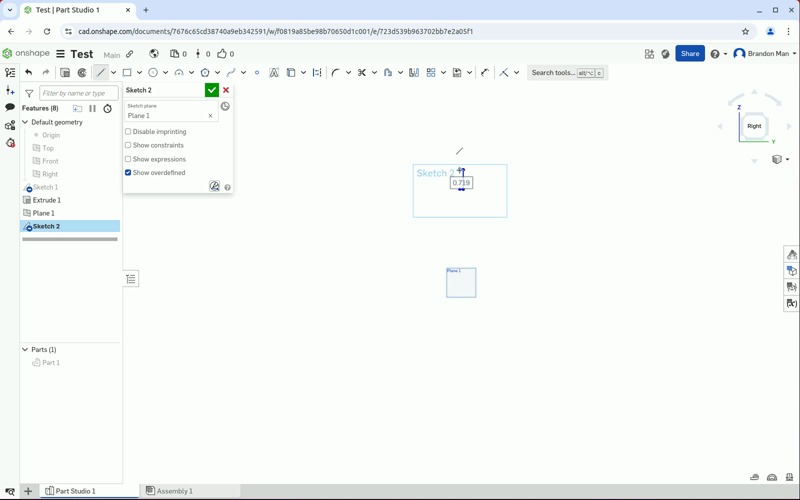
key_up(shift)
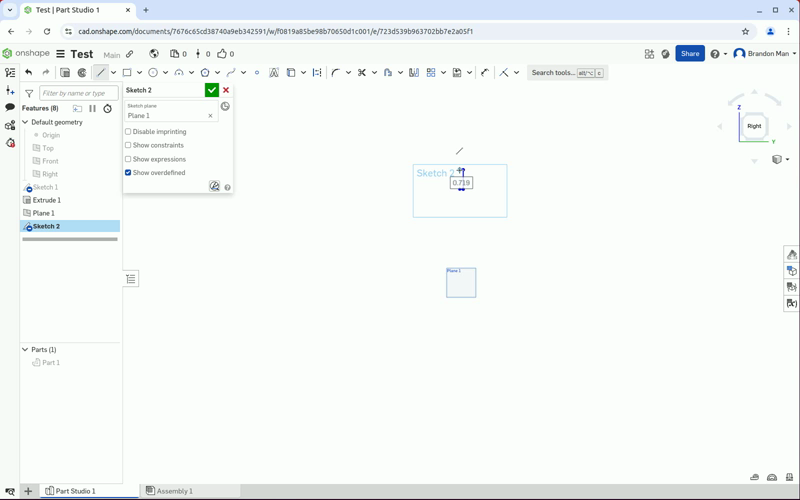
mouse_move(489, 169)
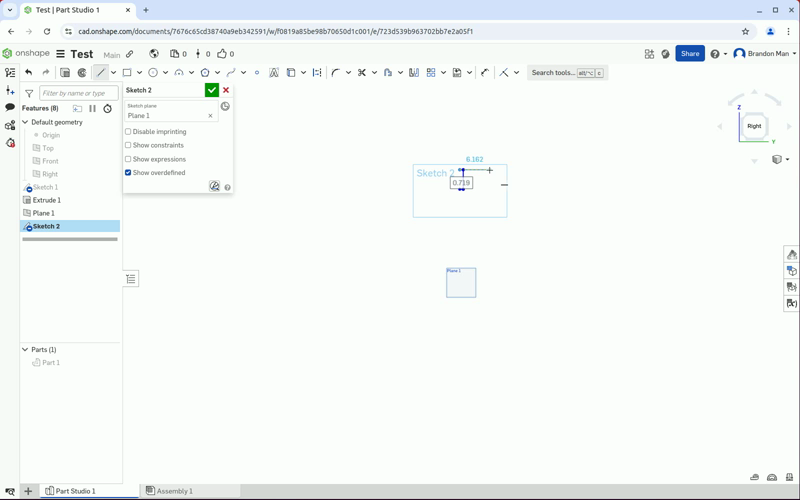
key_down(shift)
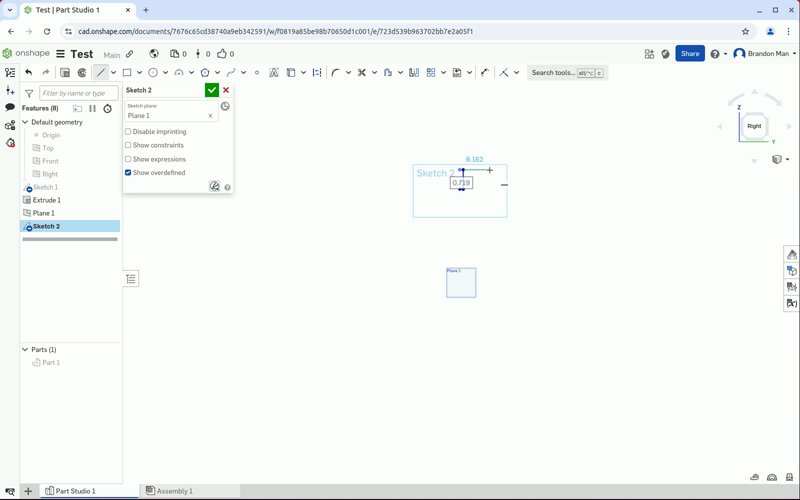
mouse_move(459, 189)
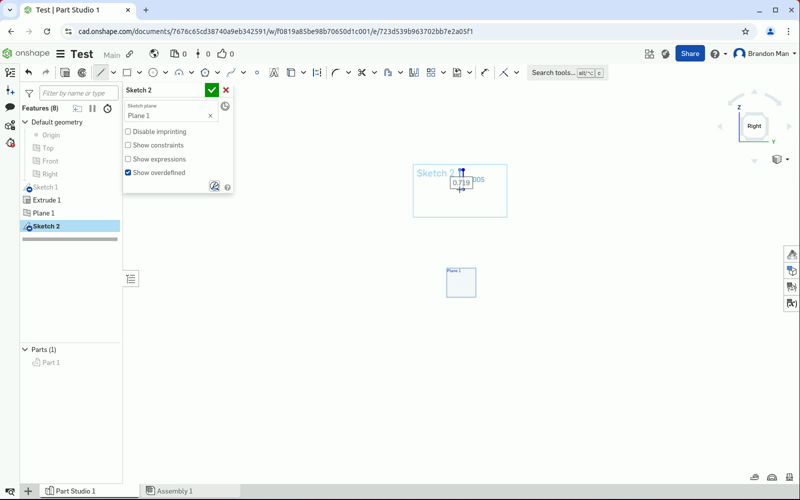
scroll(6)
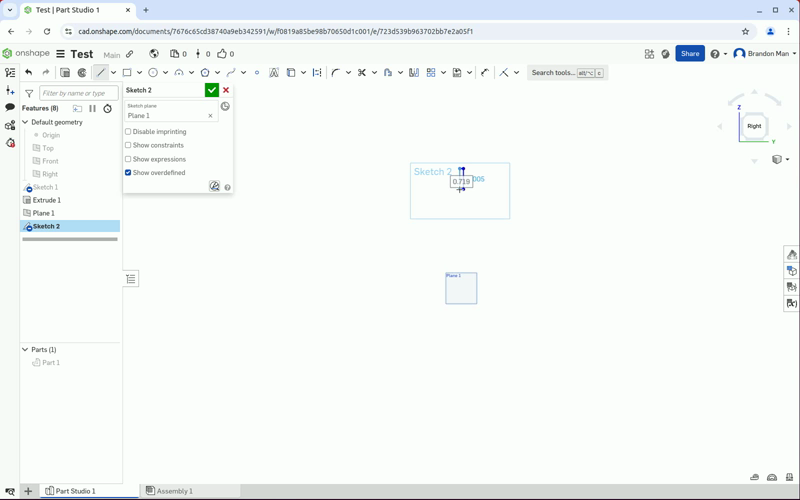
scroll(6)
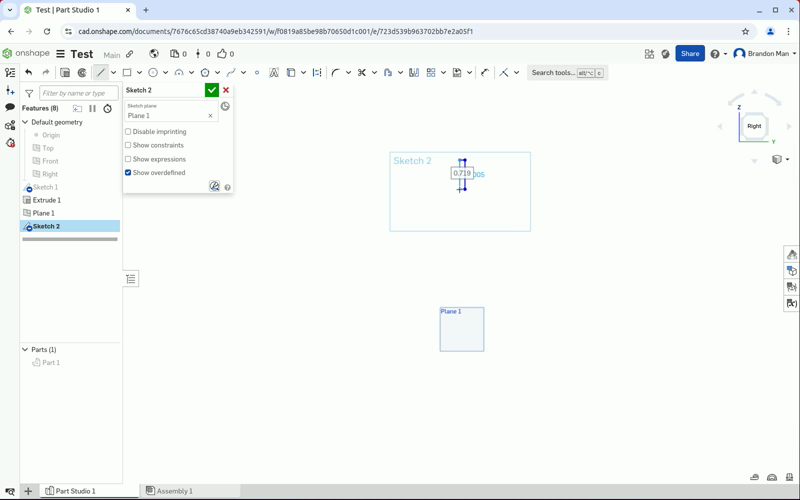
scroll(6)
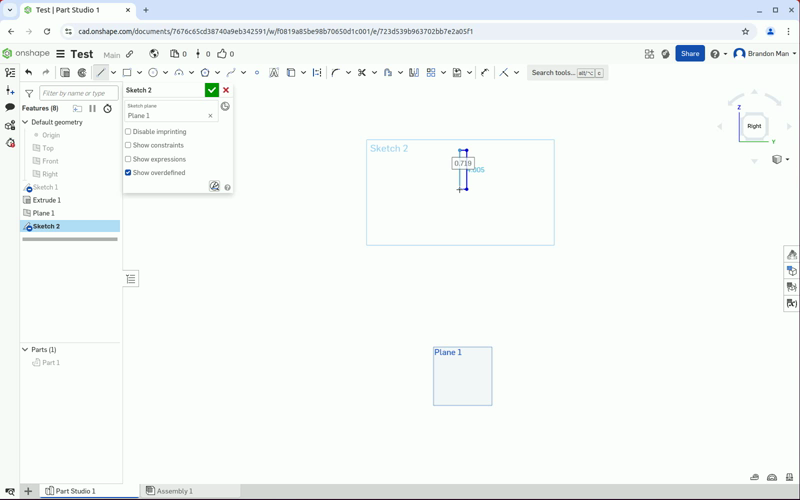
scroll(6)
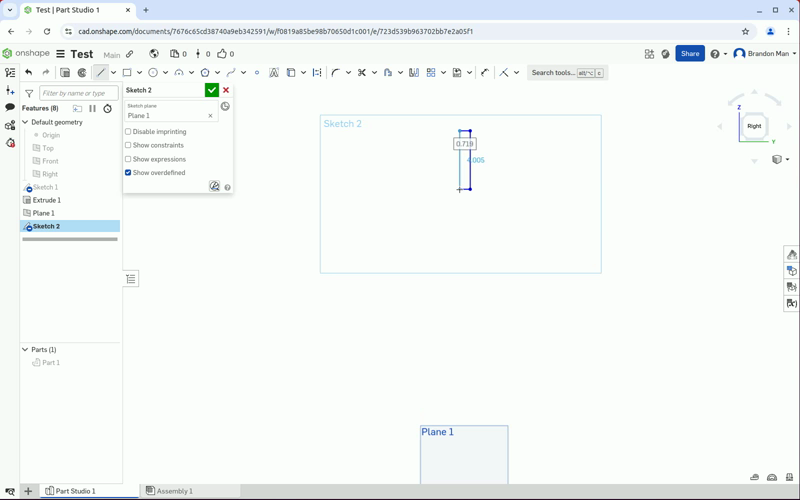
scroll(6)
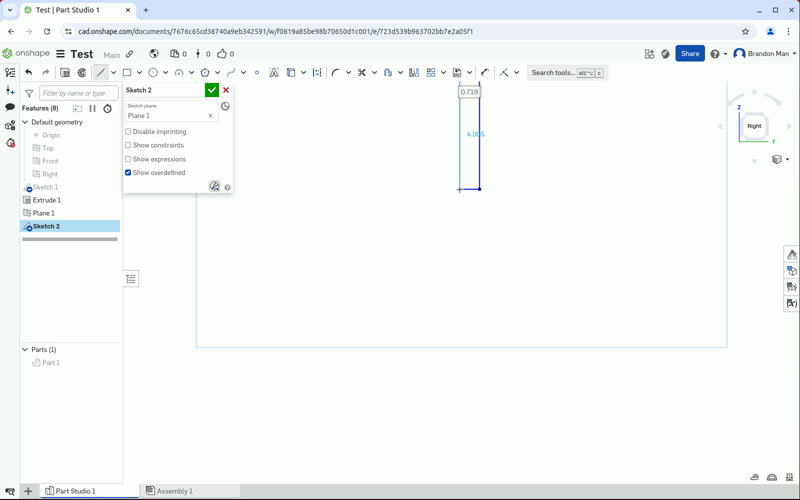
scroll(6)
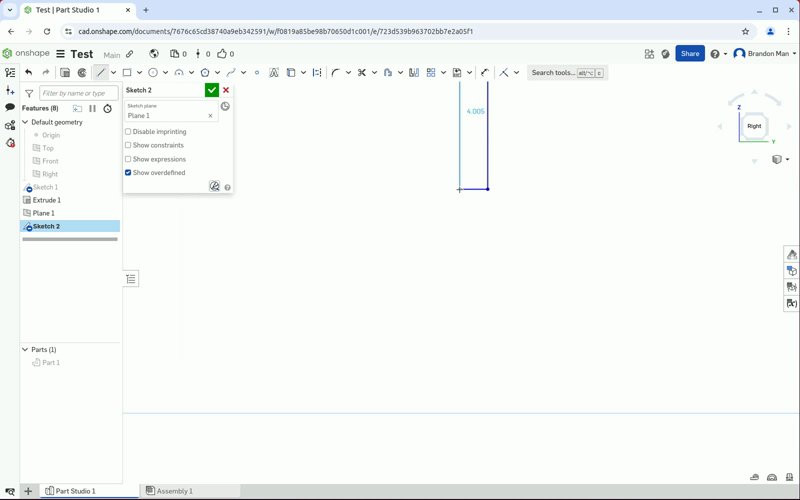
scroll(6)
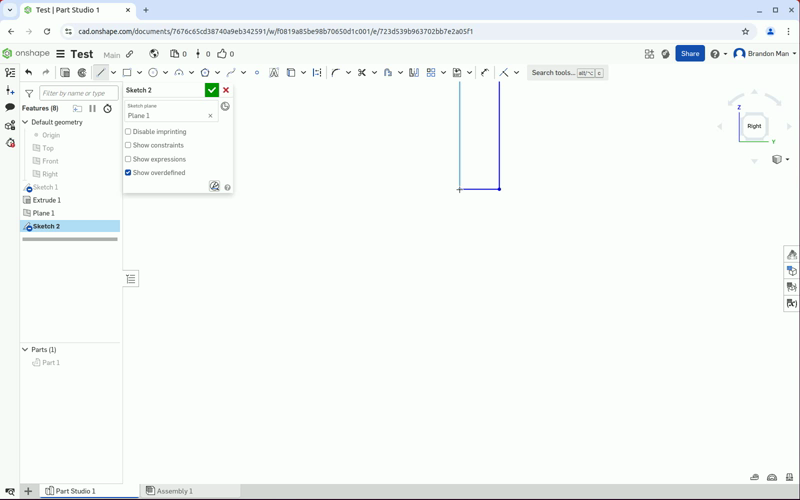
key_up(shift)
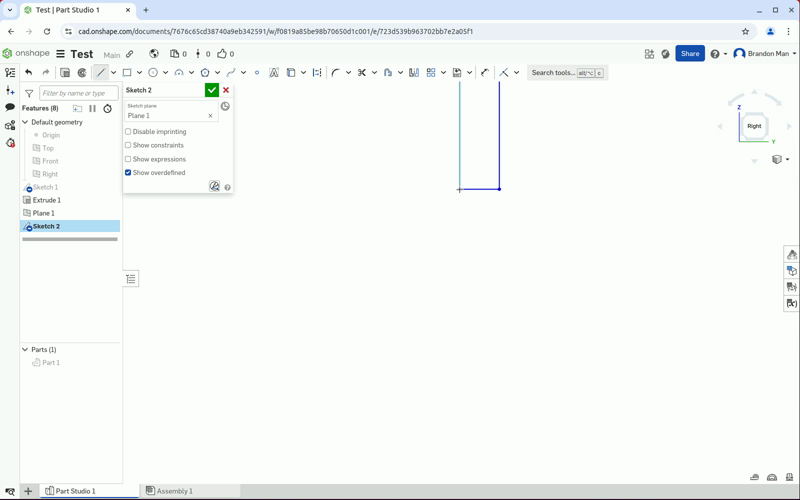
click(459, 189)
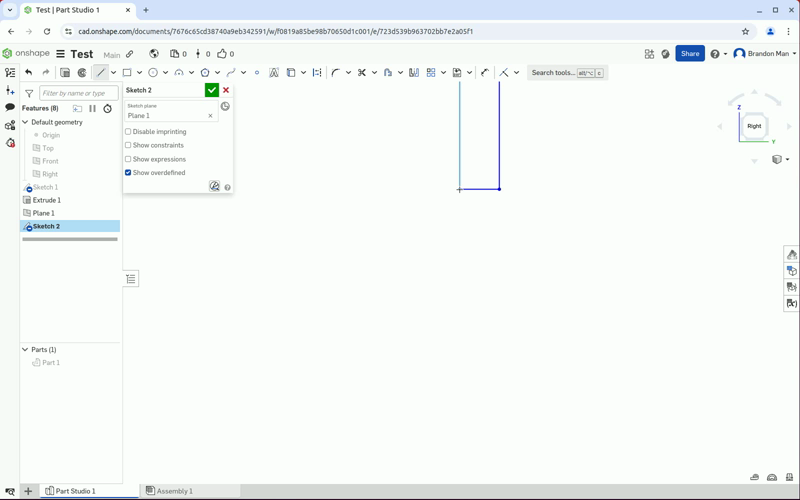
scroll(-6)
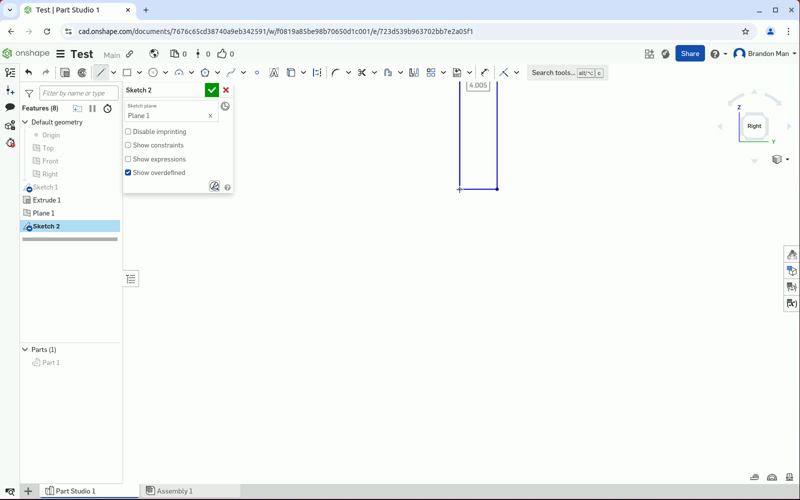
scroll(-6)
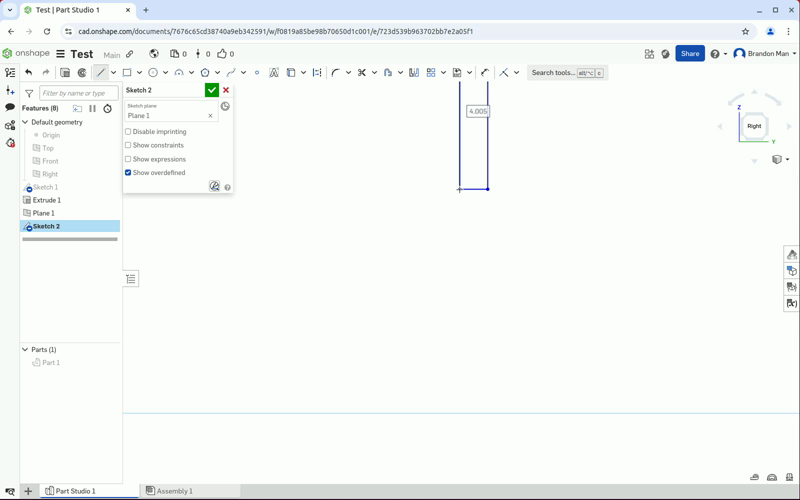
scroll(-6)
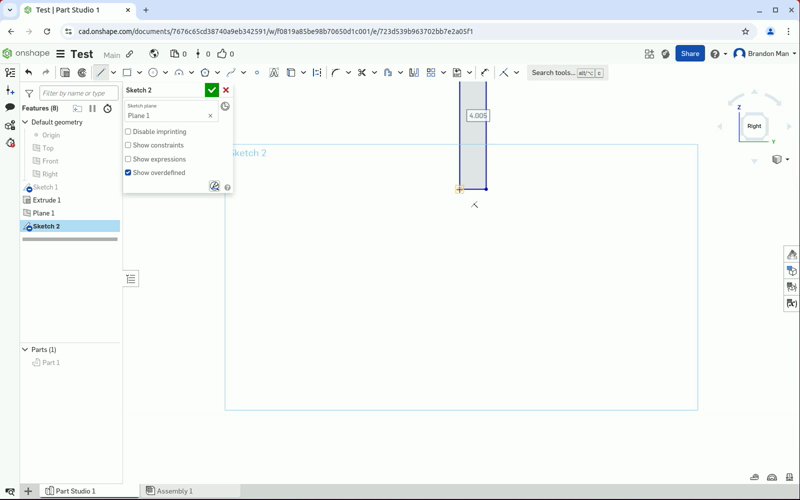
scroll(-6)
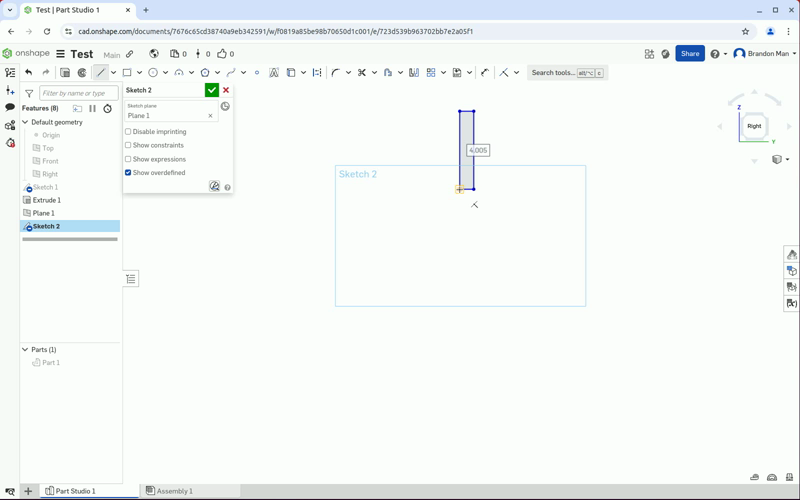
scroll(-6)
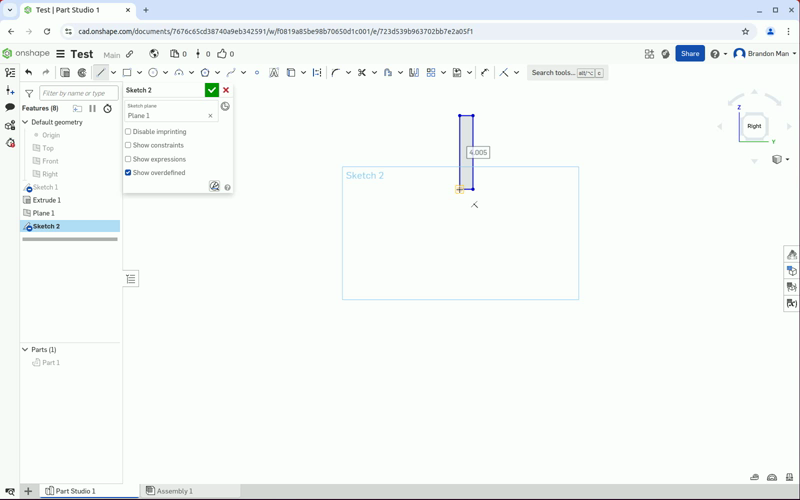
scroll(-6)
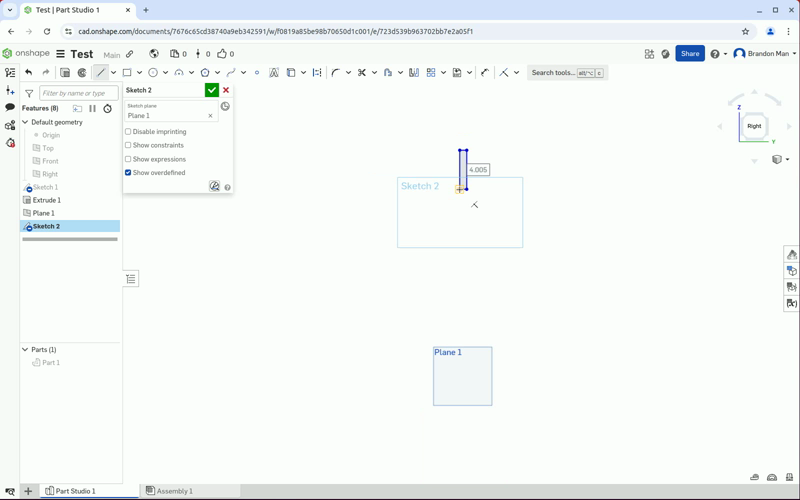
scroll(-6)
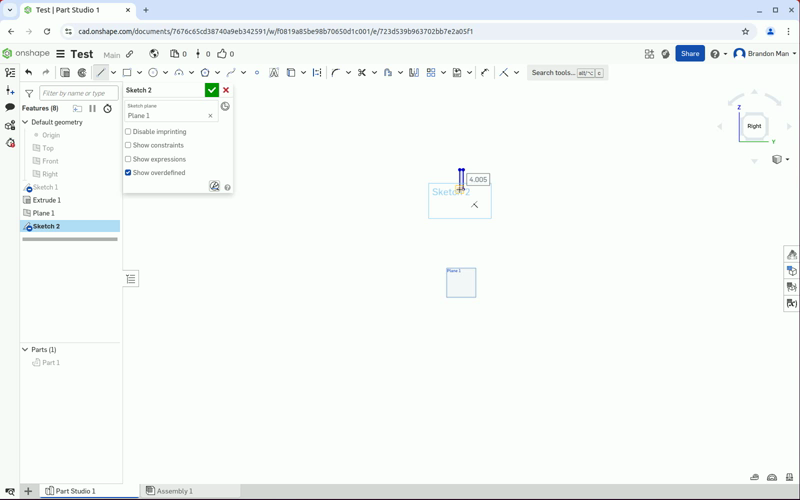
key(esc)
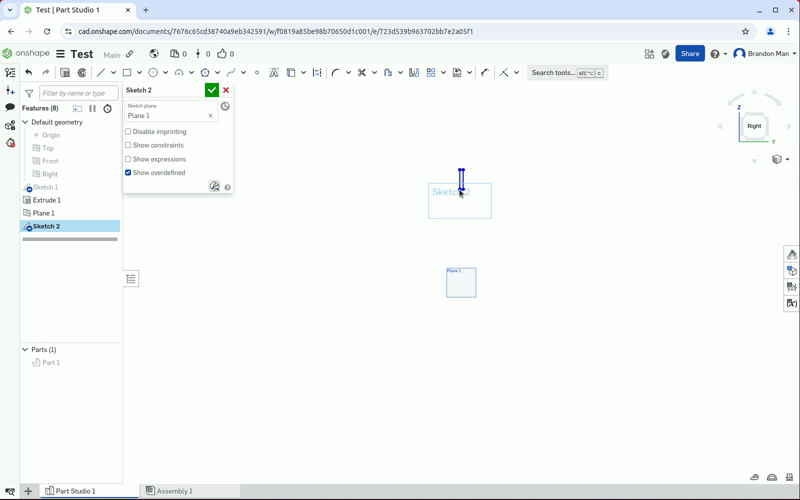
mouse_move(462, 171)
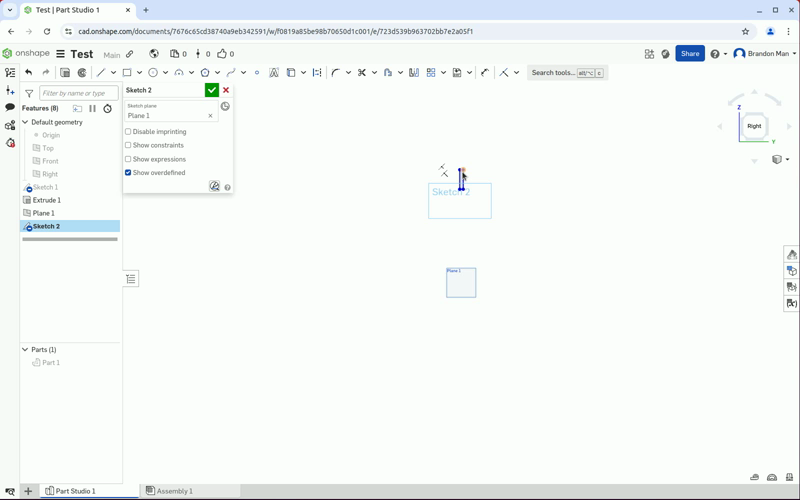
scroll(6)
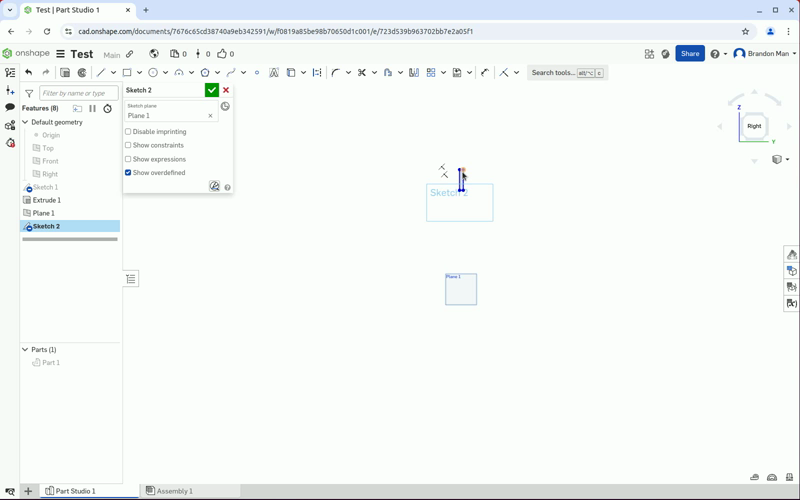
scroll(6)
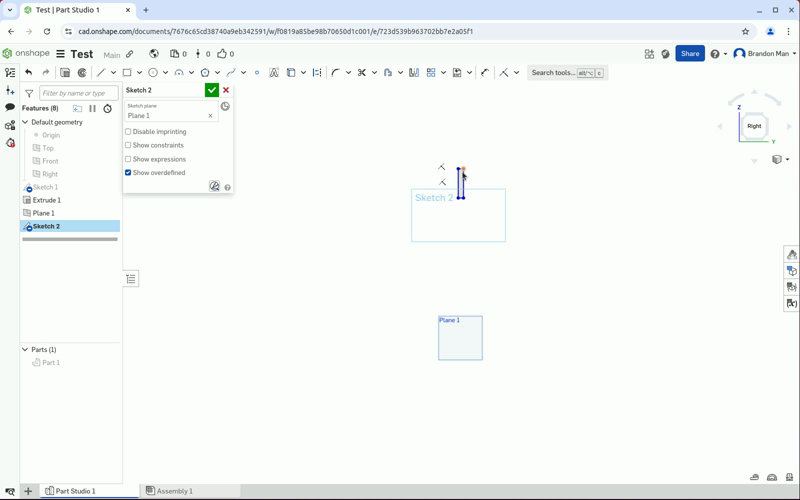
scroll(6)
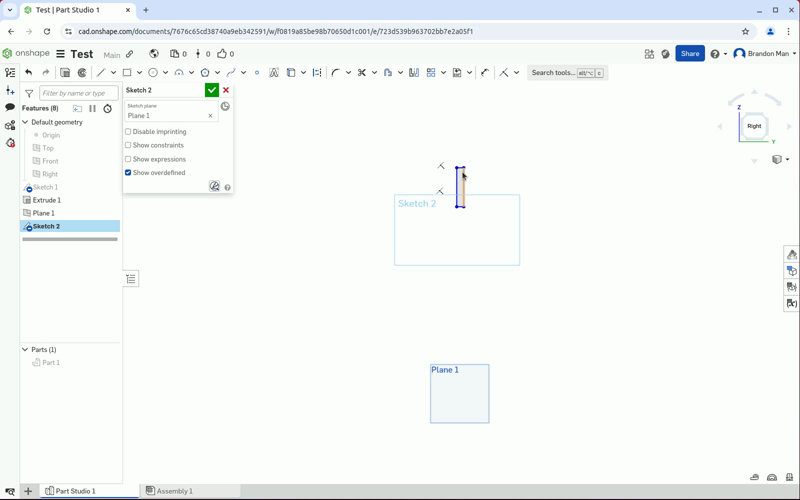
scroll(6)
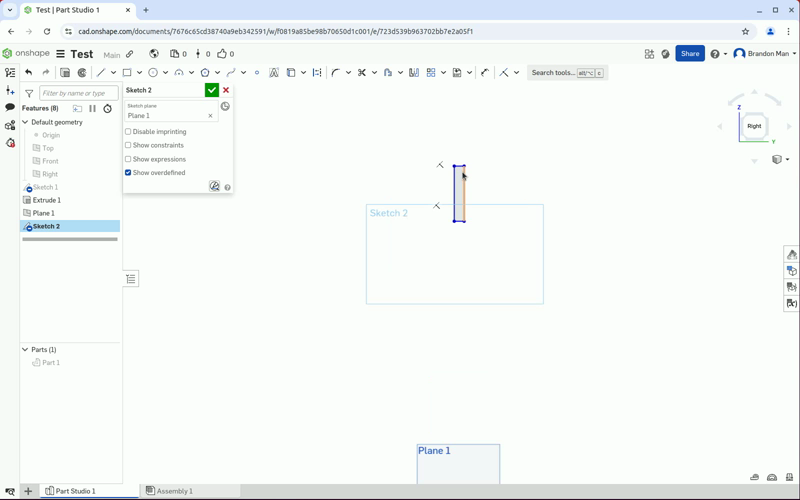
scroll(6)
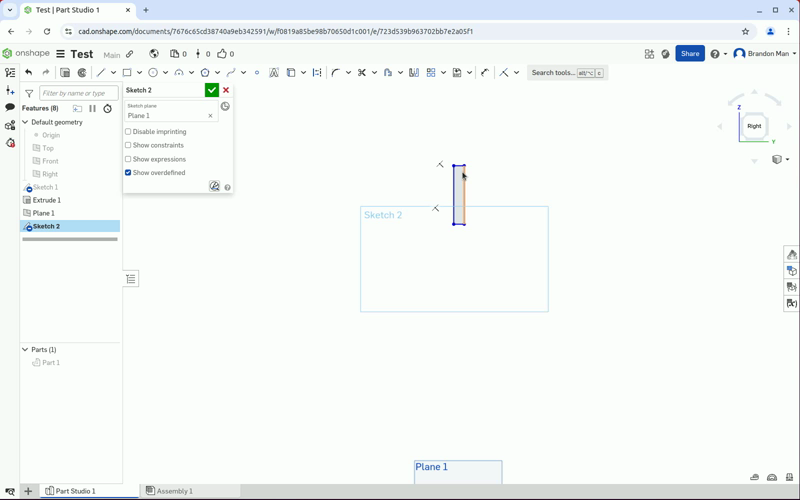
scroll(6)
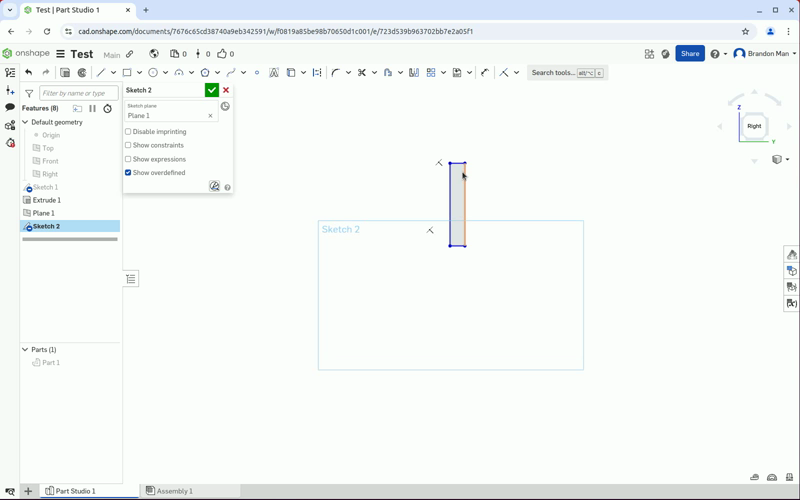
scroll(6)
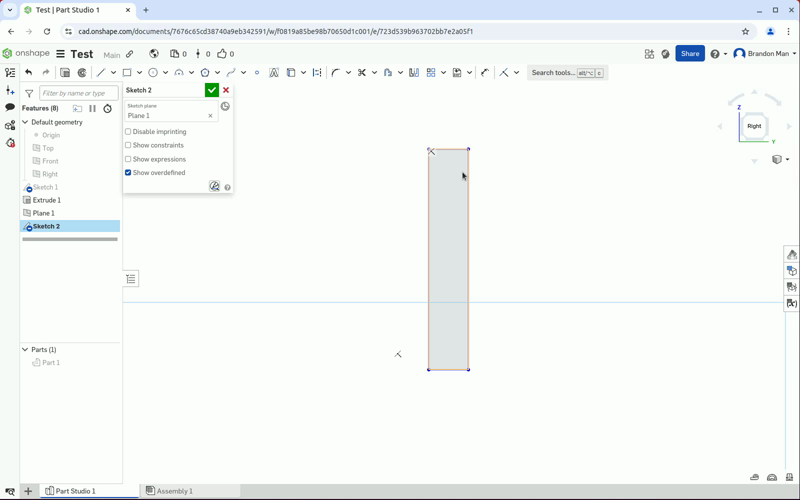
click(462, 171)
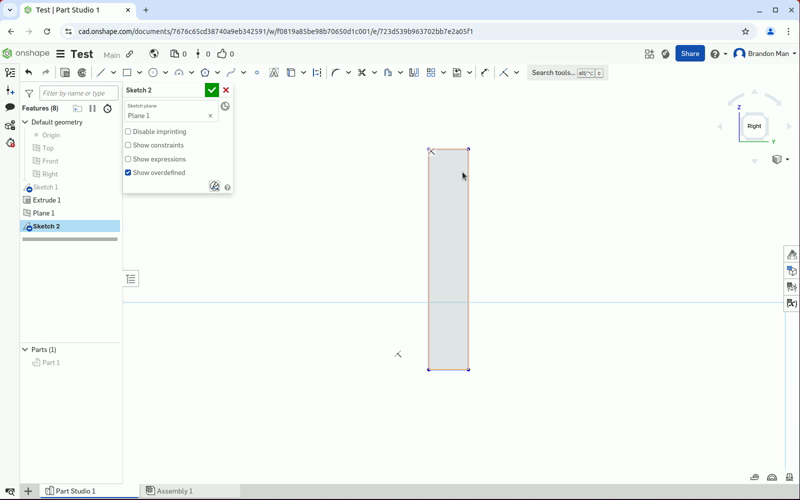
scroll(-6)
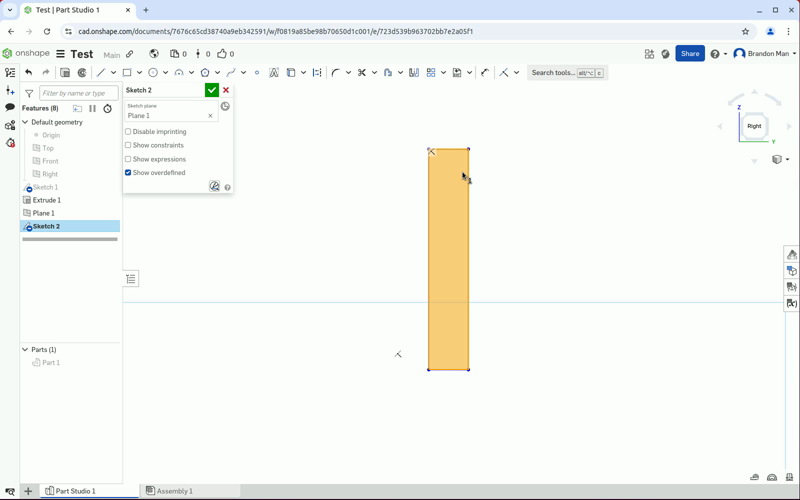
scroll(-6)
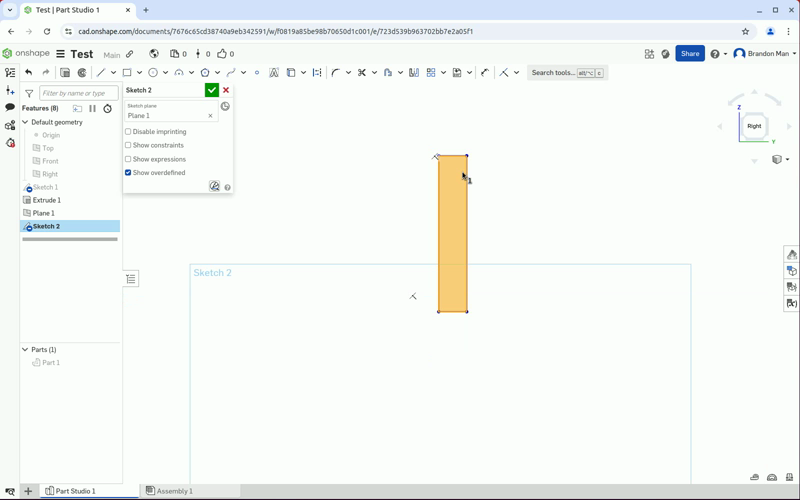
scroll(-6)
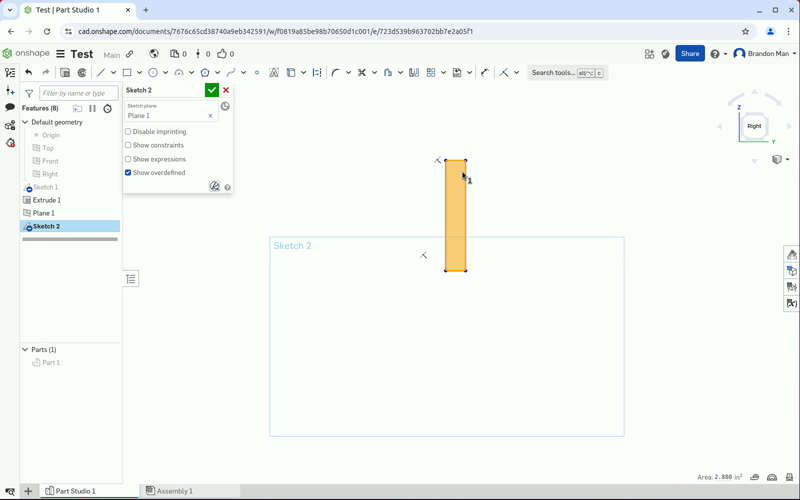
scroll(-6)
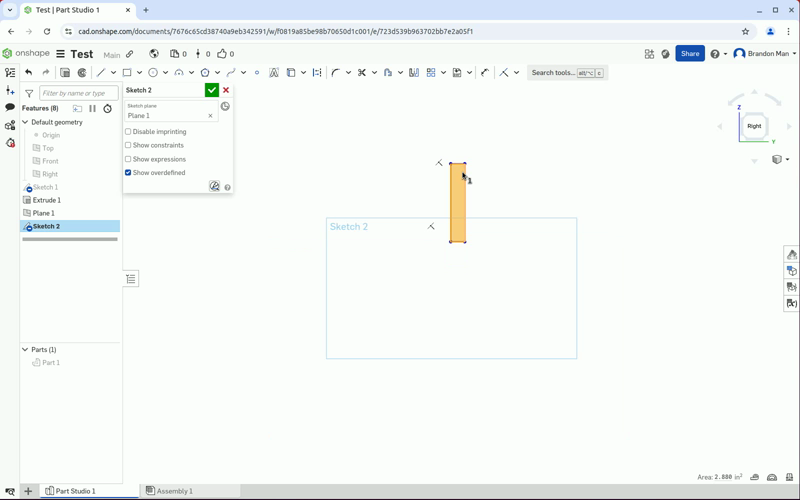
scroll(-6)
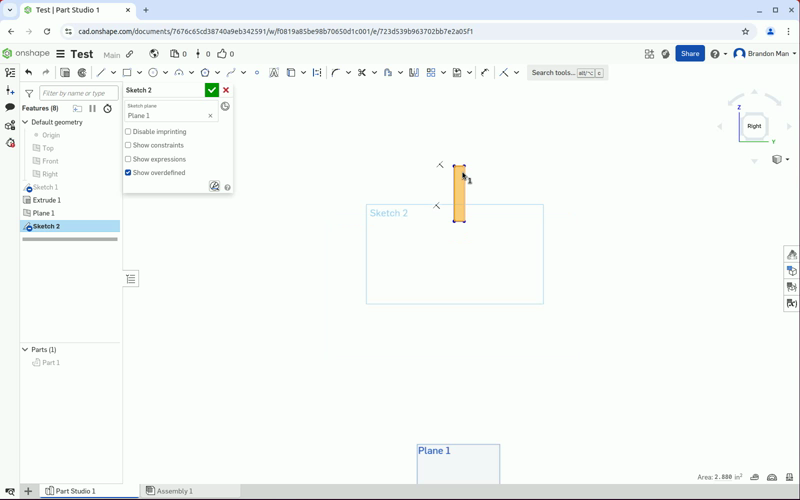
scroll(-6)
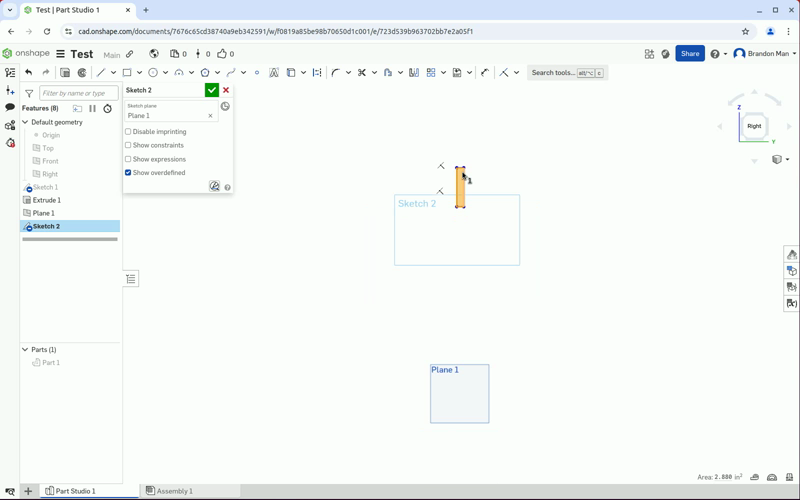
scroll(-6)
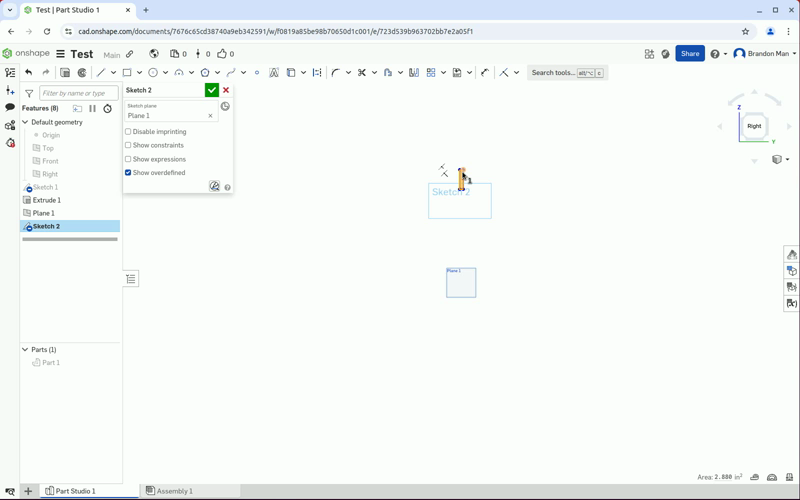
mouse_move(73, 352)
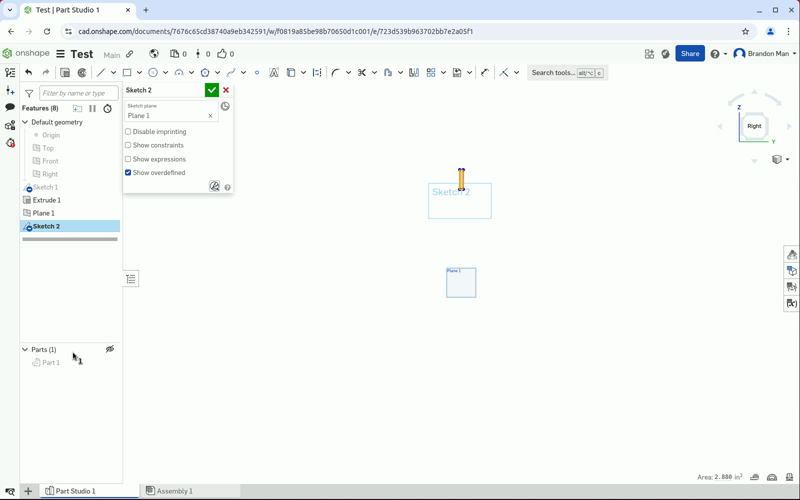
key(shift+y)
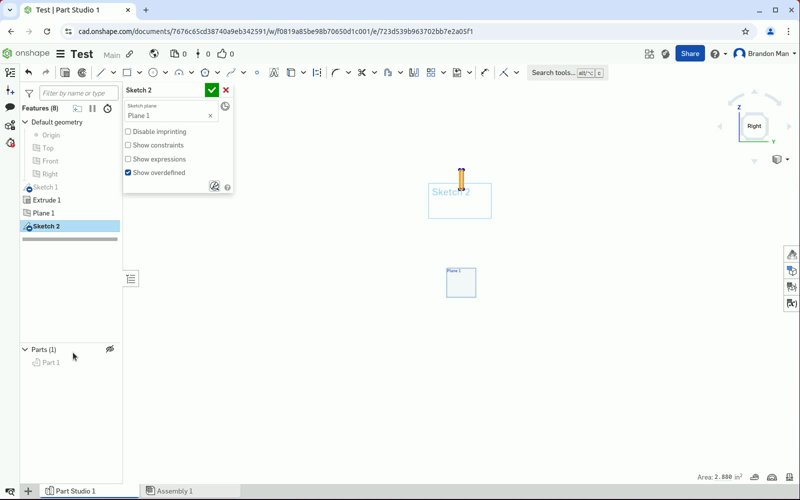
key(shift+e)
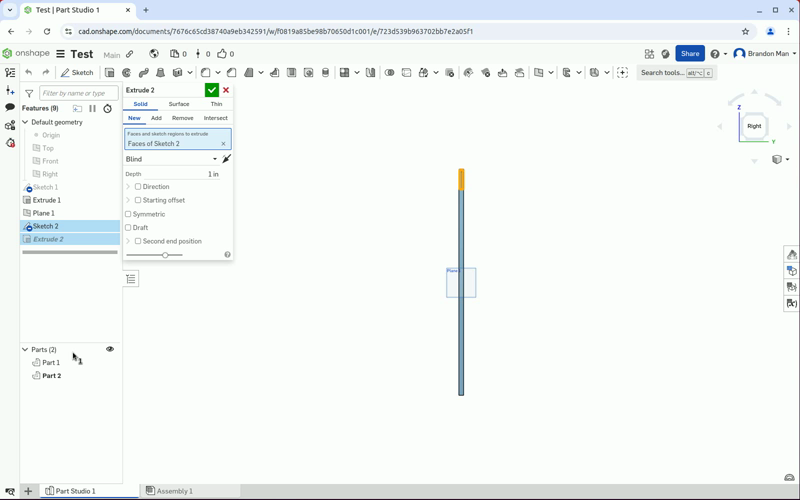
mouse_move(143, 106)
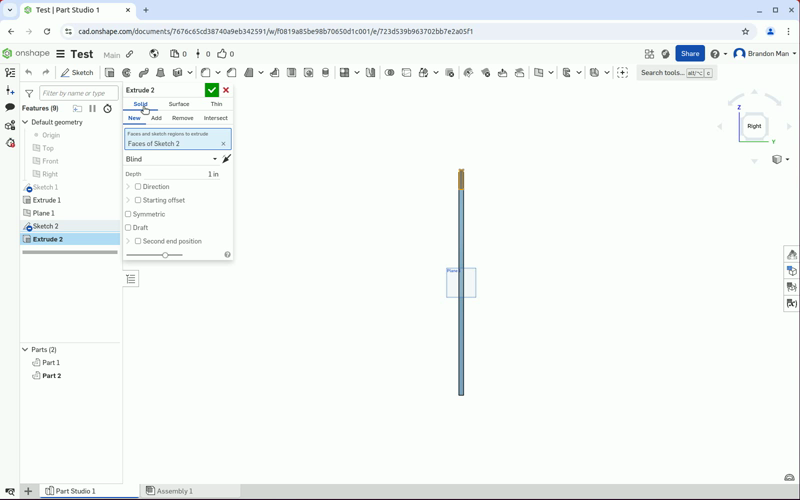
click(143, 106)
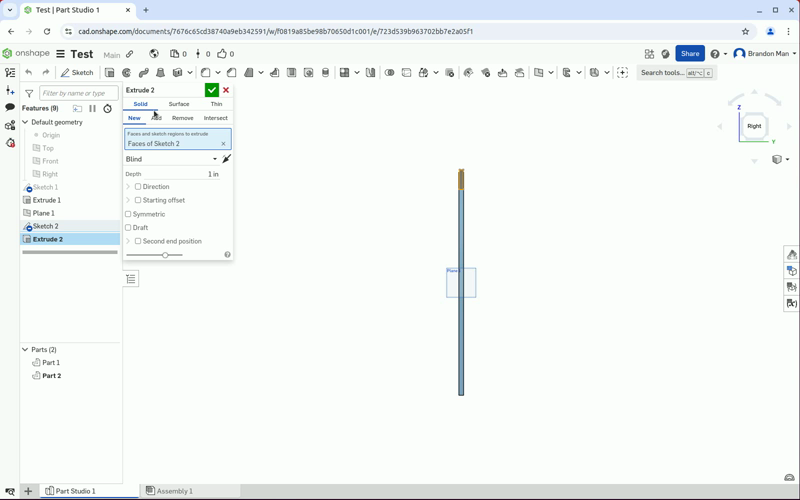
mouse_move(186, 120)
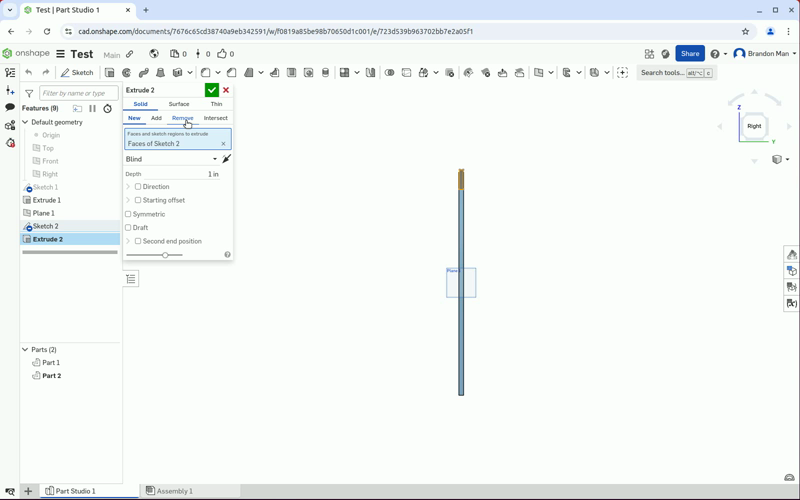
click(186, 120)
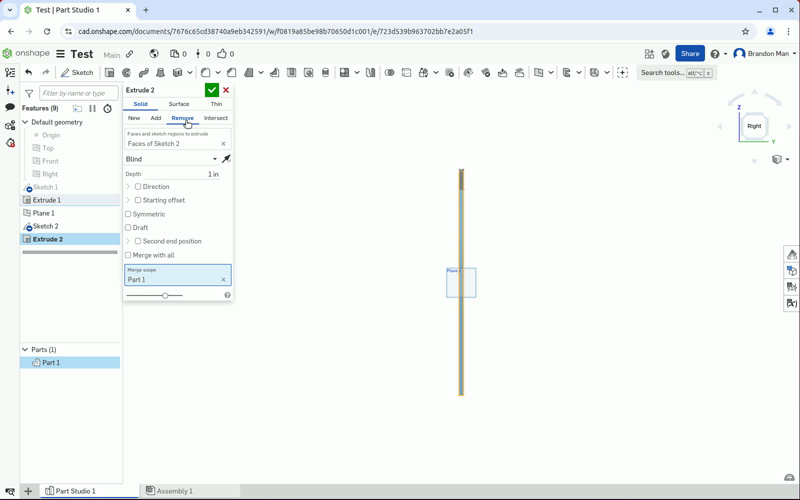
key(tab, 4)
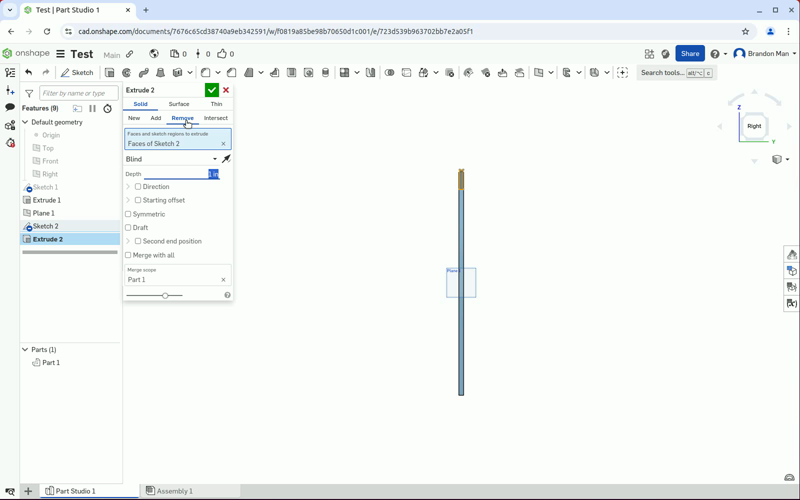
text(1.926)
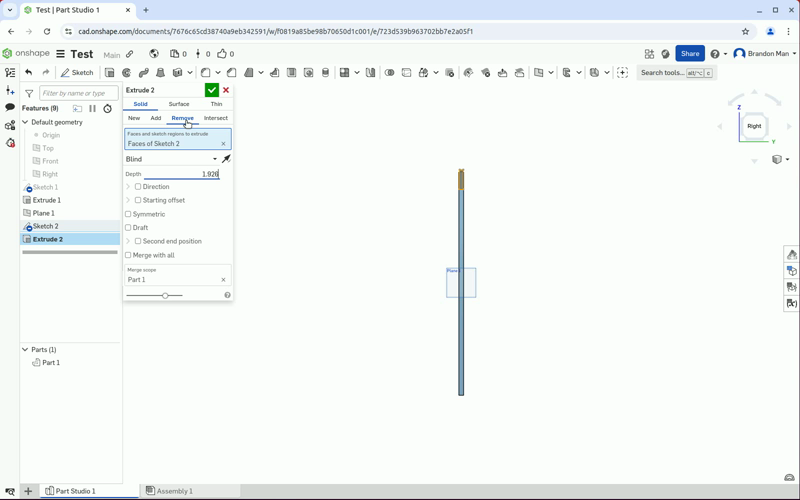
key(tab, 6)
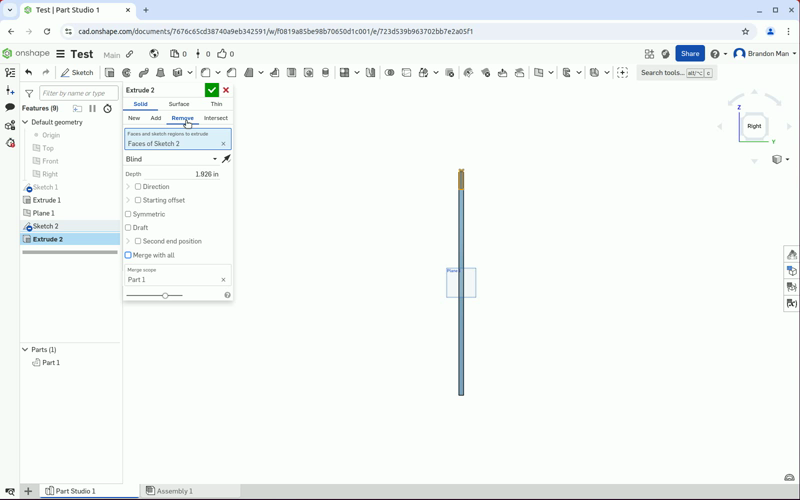
key(space)
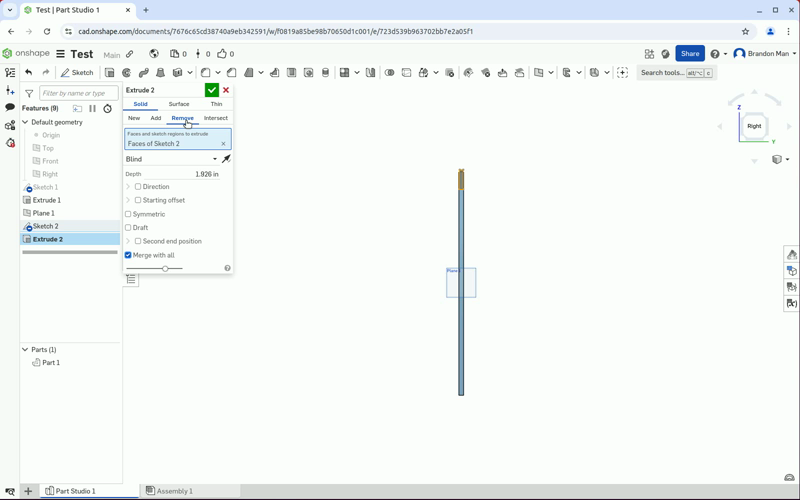
key(enter)
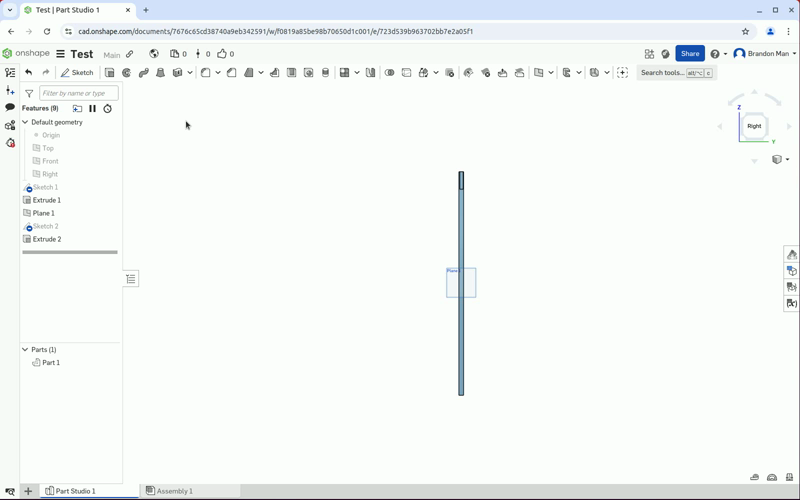
key(shift+h)
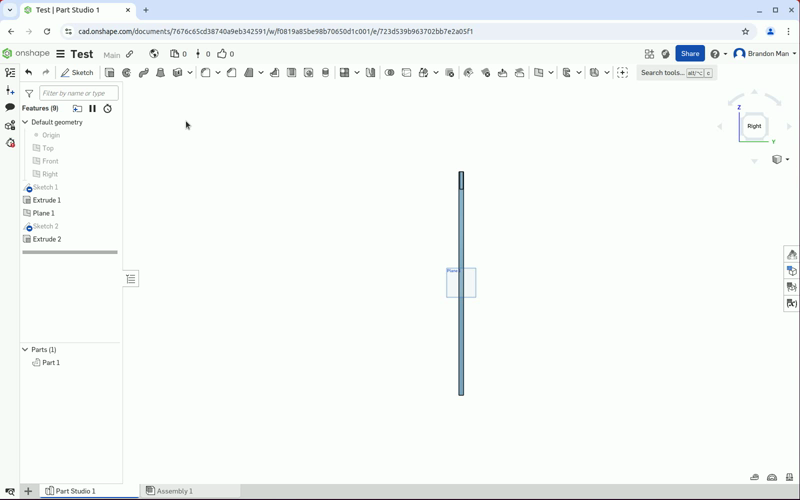
key(shift+h)
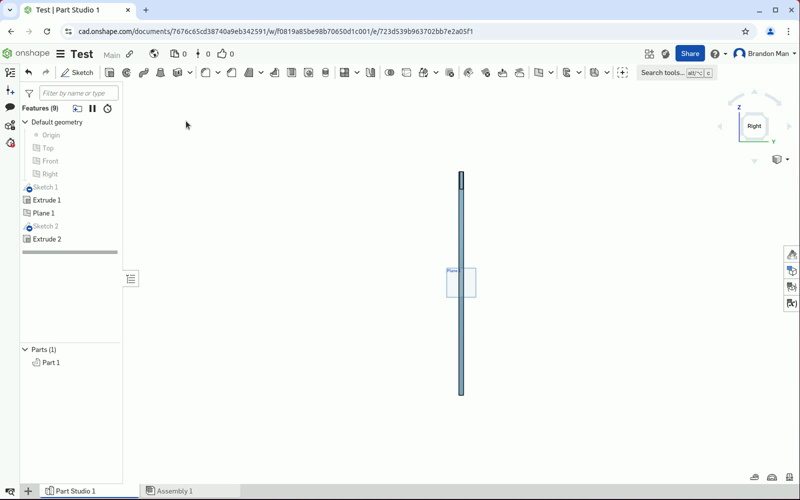
mouse_move(73, 189)
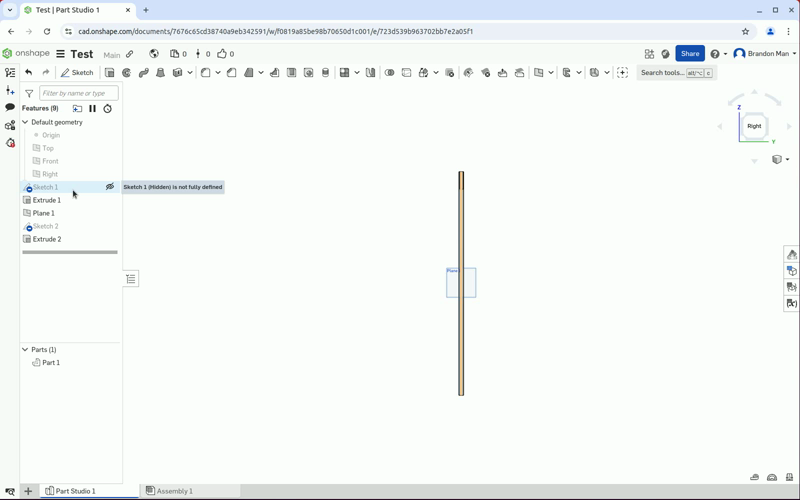
click(73, 189)
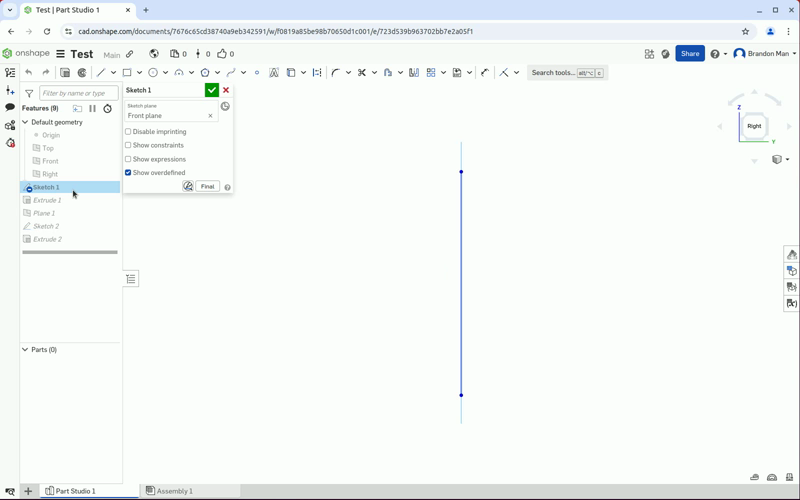
mouse_move(229, 92)
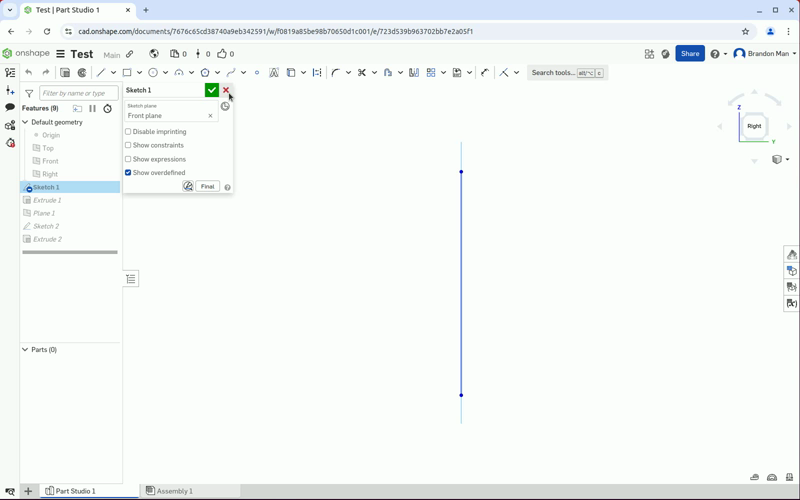
click(229, 92)
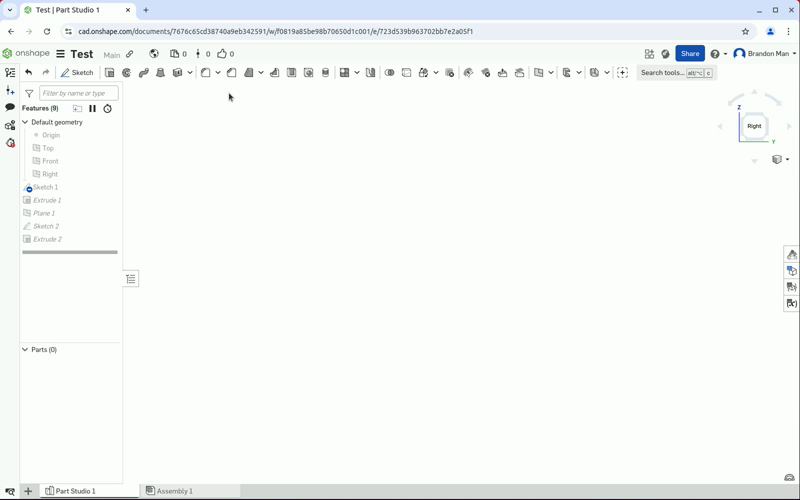
key(shift+s)
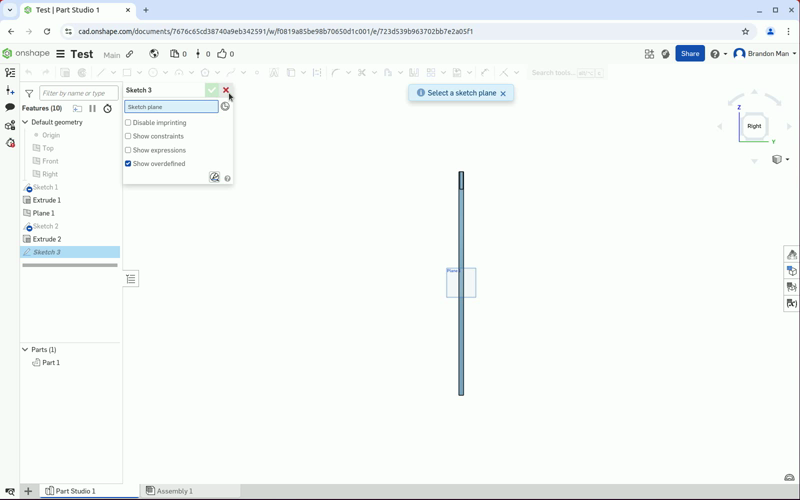
mouse_move(73, 215)
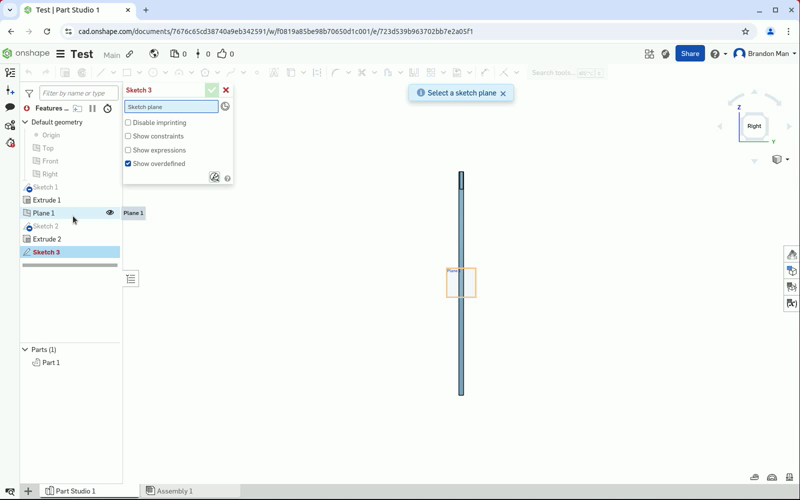
click(73, 215)
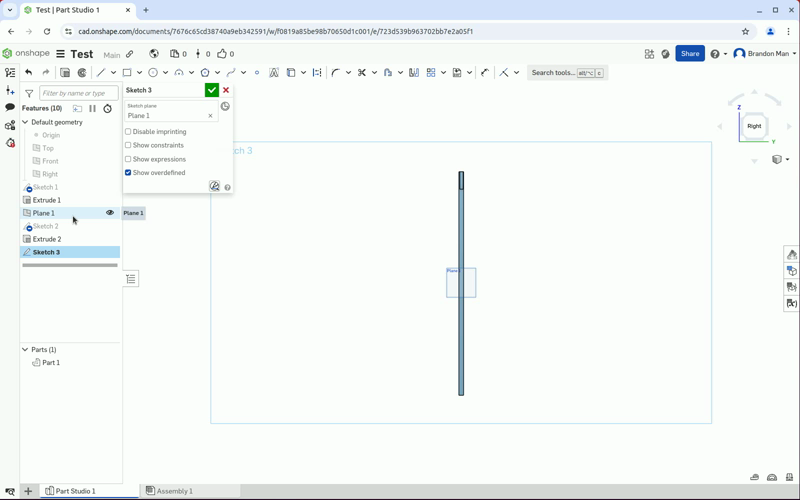
mouse_move(73, 352)
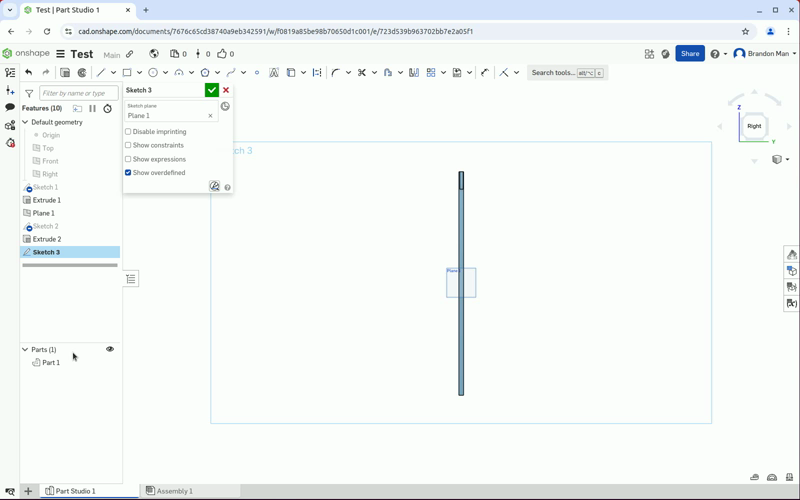
key(y)
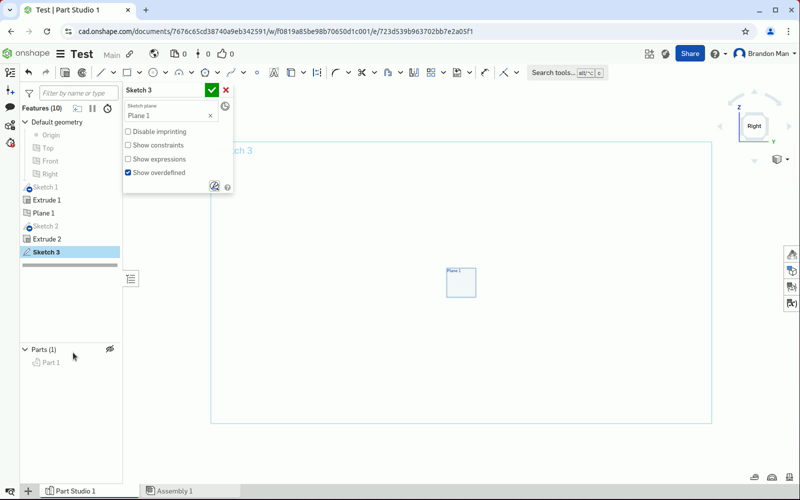
key(l)
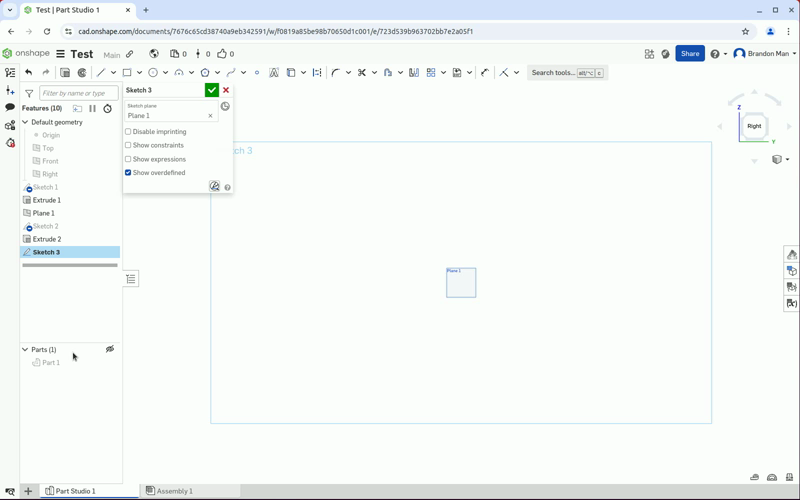
key_down(shift)
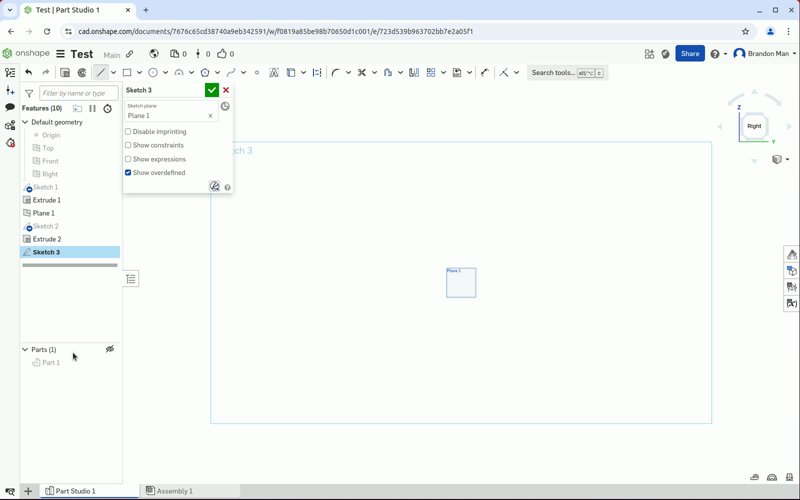
mouse_move(459, 288)
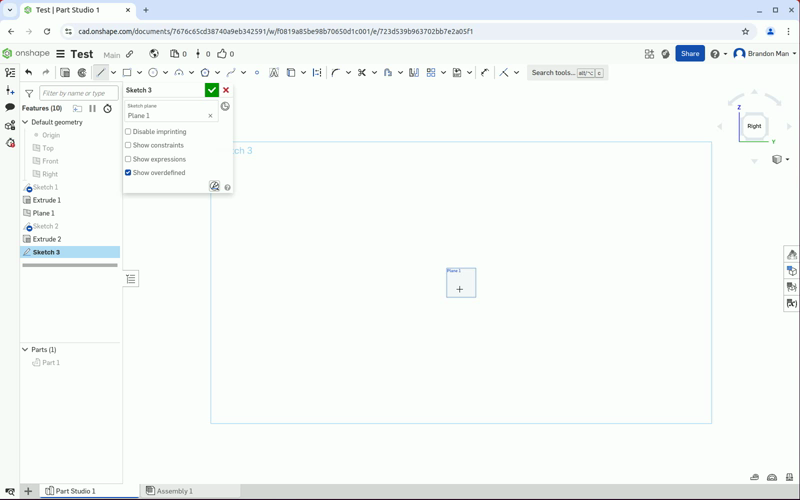
click(459, 288)
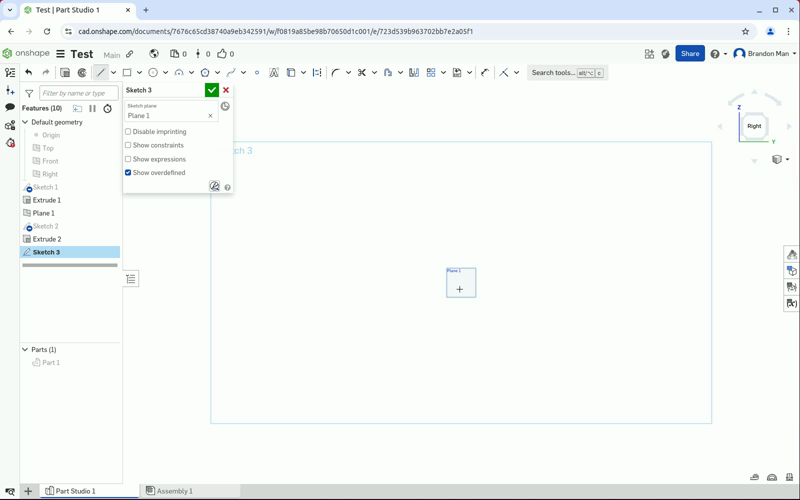
key_up(shift)
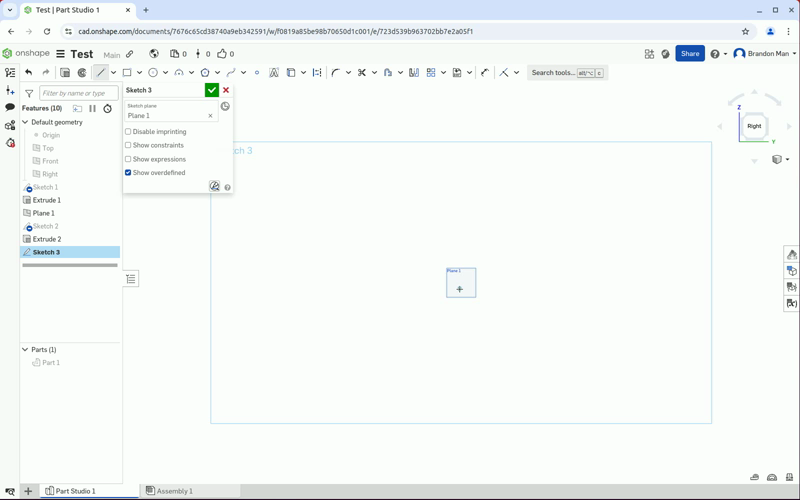
key_down(shift)
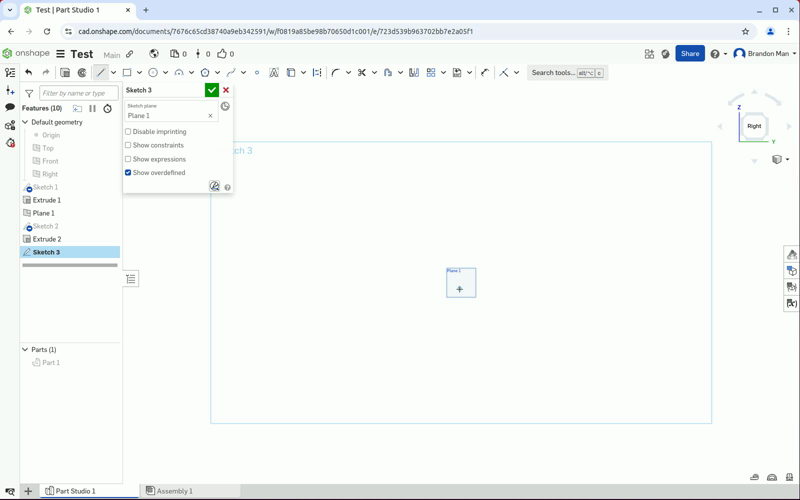
mouse_move(489, 288)
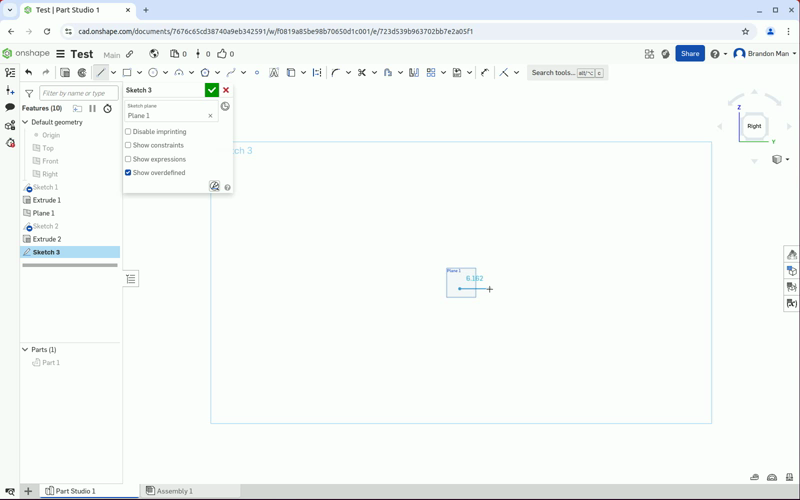
mouse_move(463, 288)
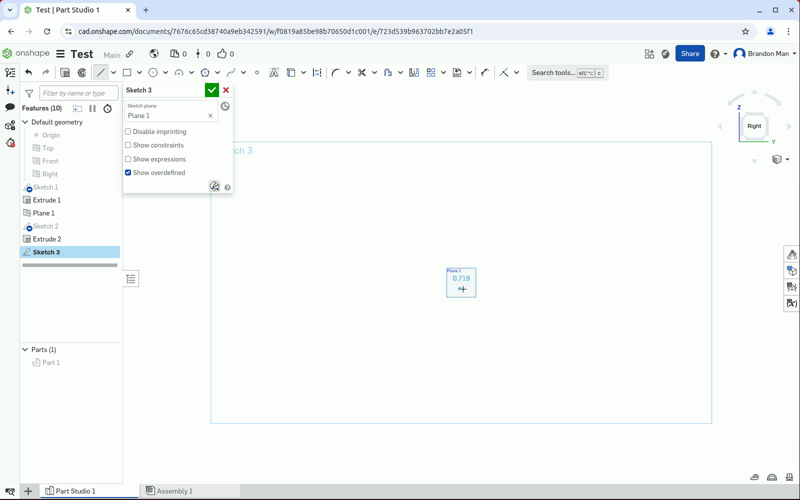
scroll(6)
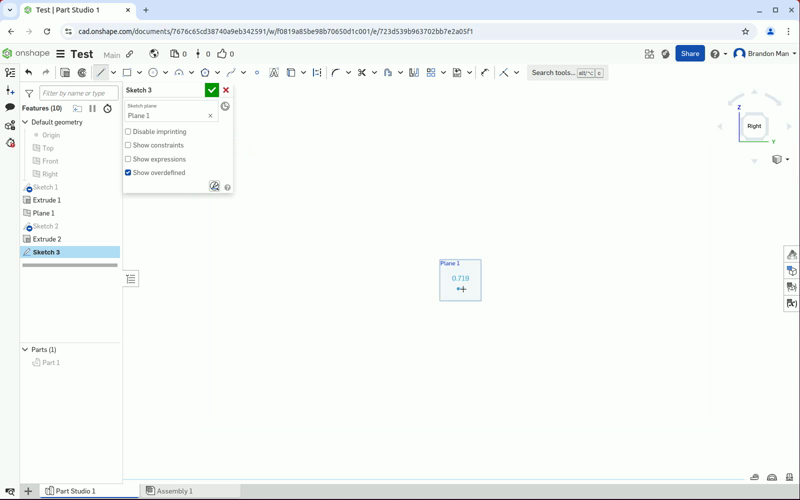
scroll(6)
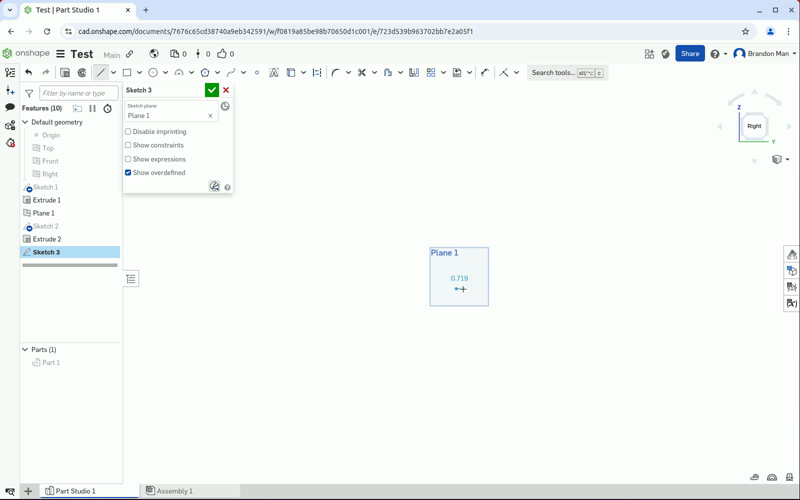
scroll(6)
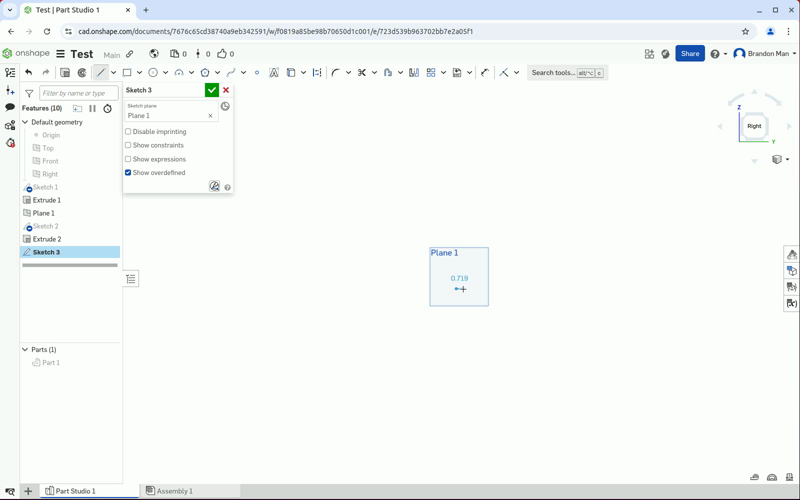
scroll(6)
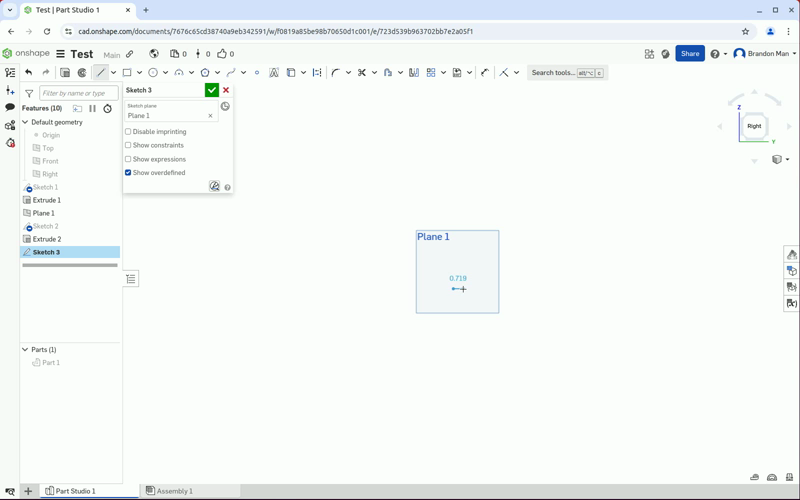
scroll(6)
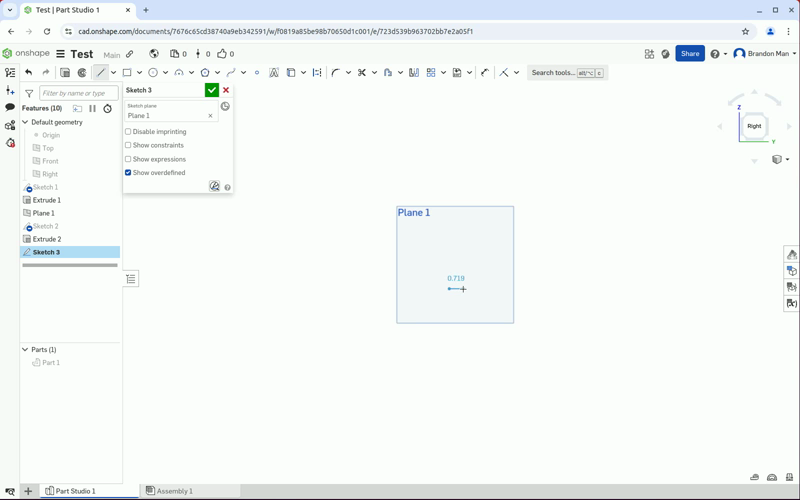
scroll(6)
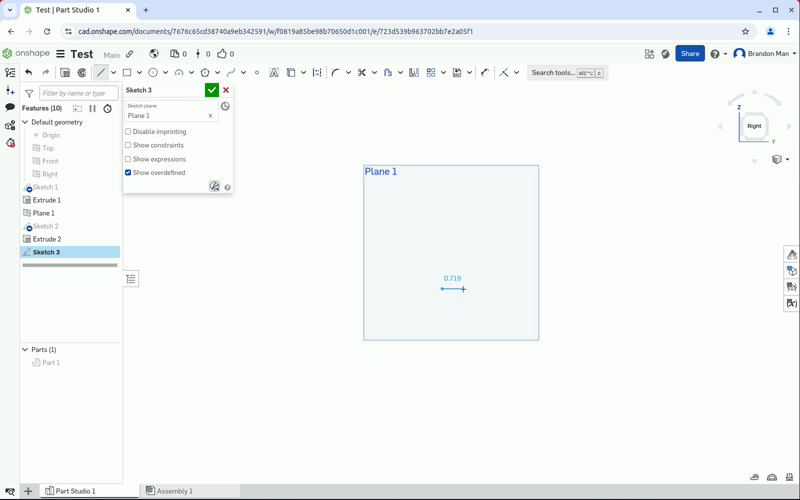
scroll(6)
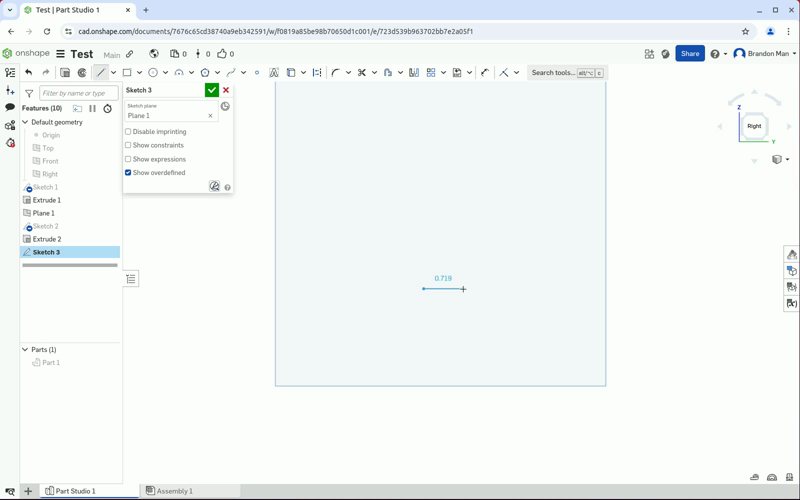
click(463, 288)
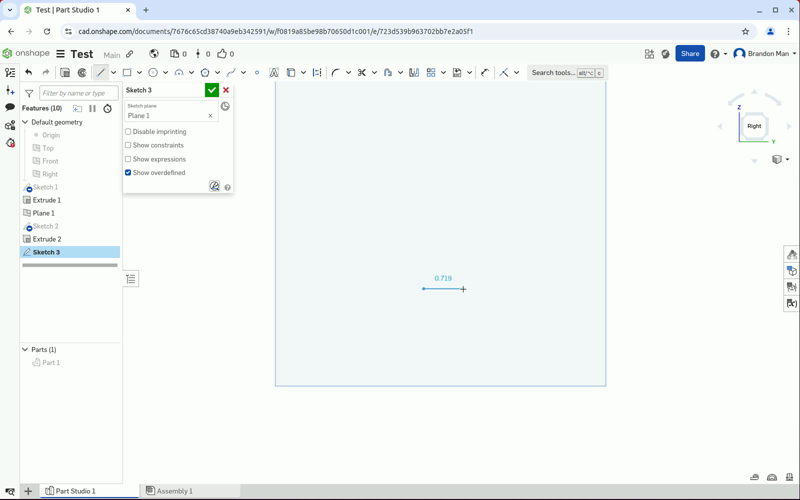
scroll(-6)
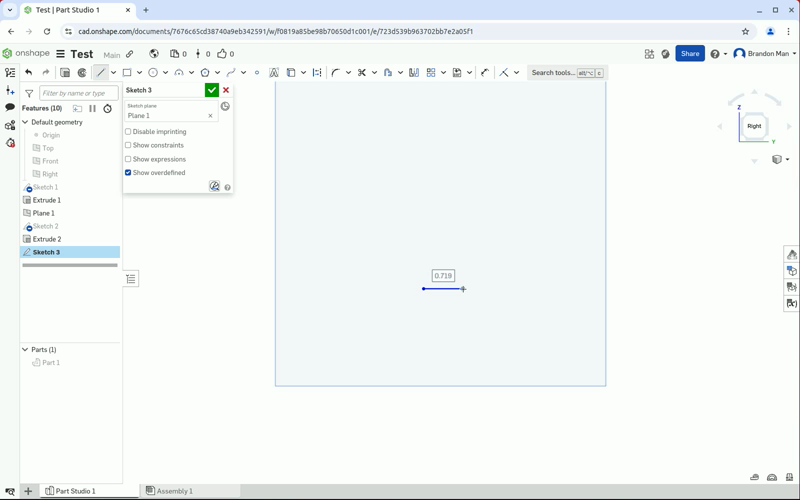
scroll(-6)
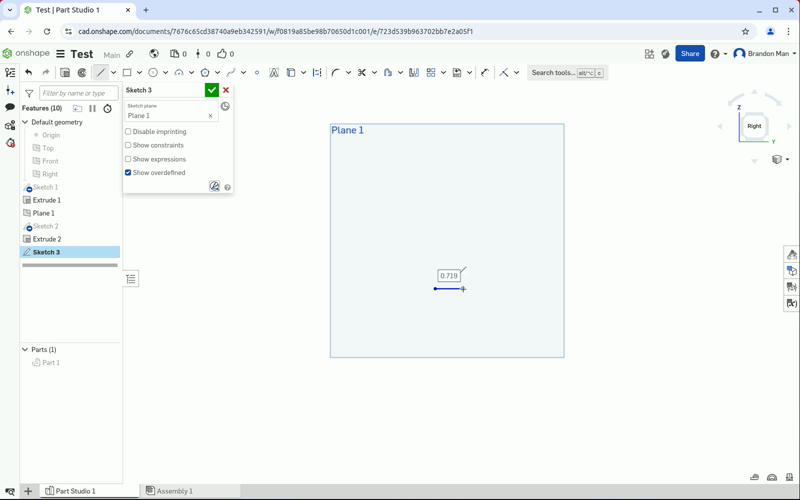
scroll(-6)
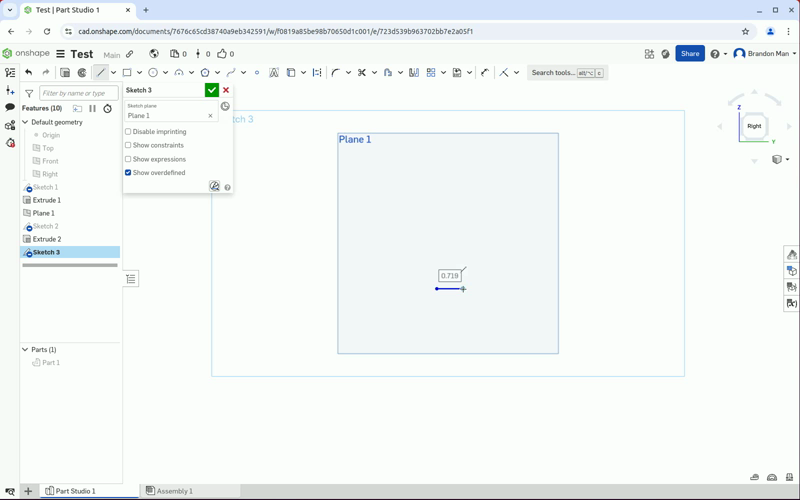
scroll(-6)
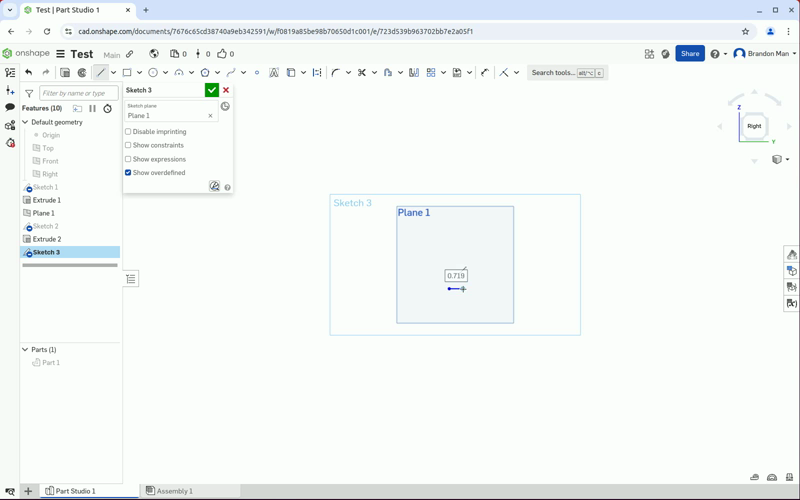
scroll(-6)
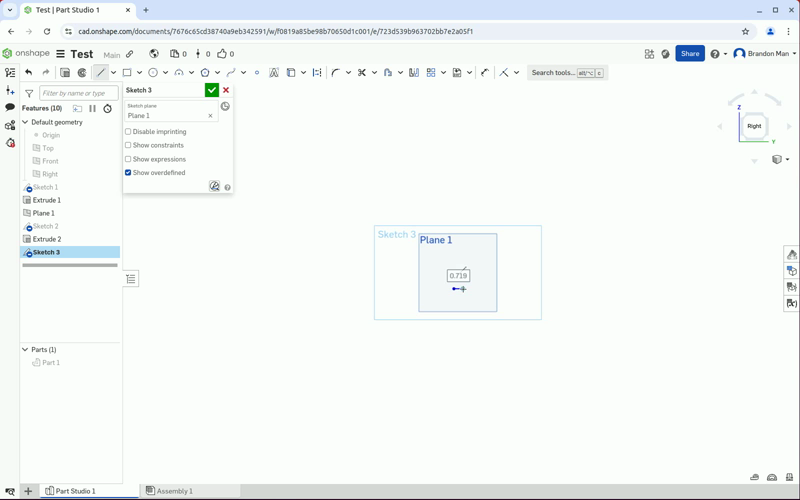
scroll(-6)
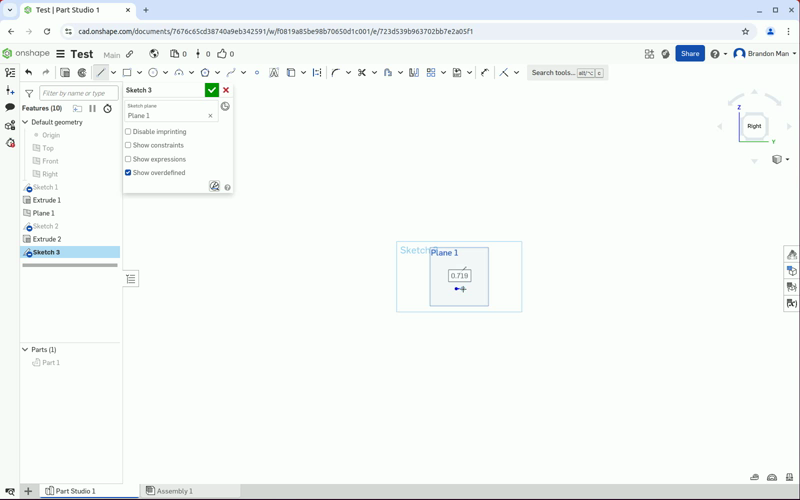
scroll(-6)
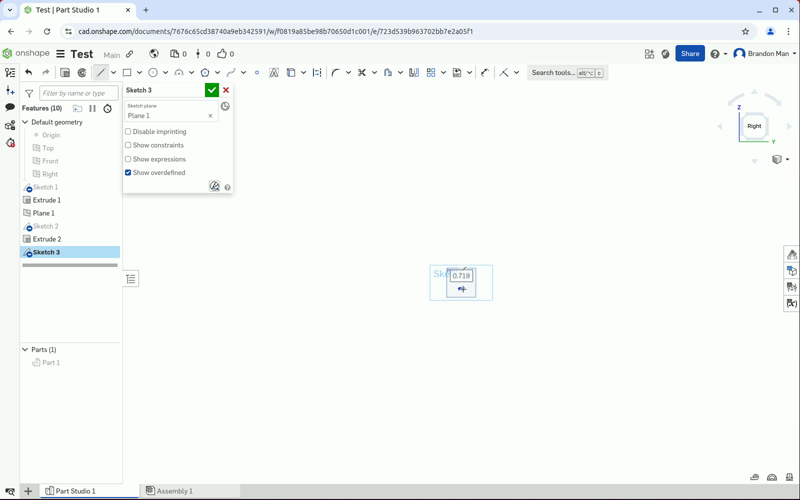
key_up(shift)
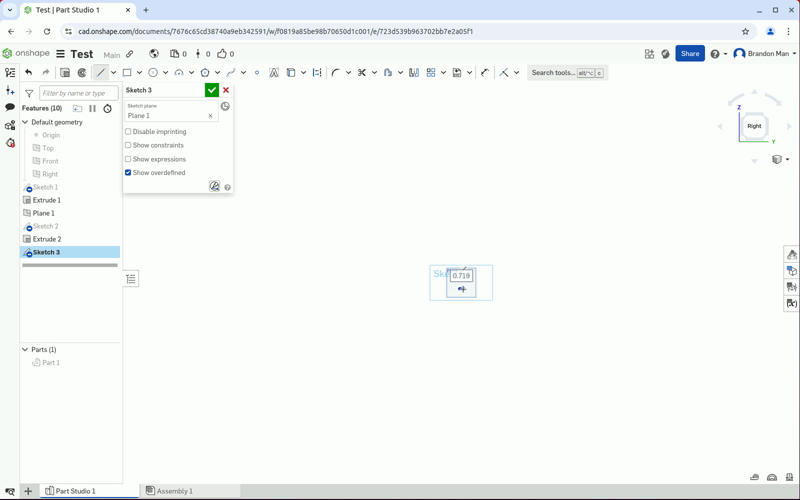
key_down(shift)
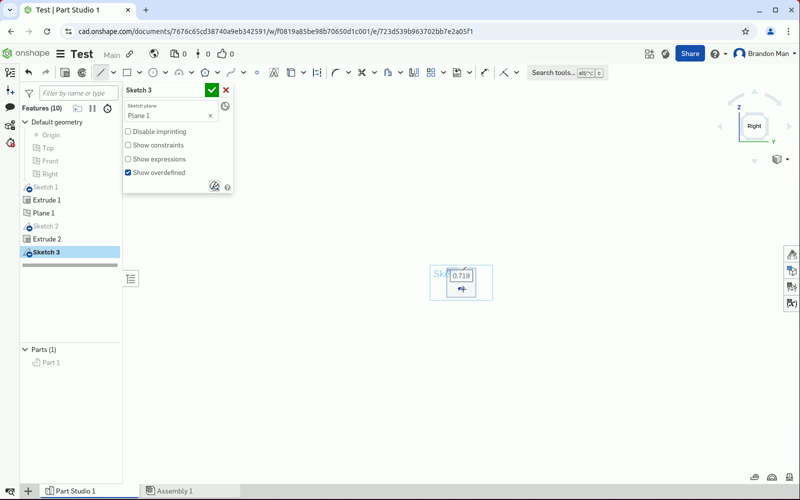
mouse_move(493, 288)
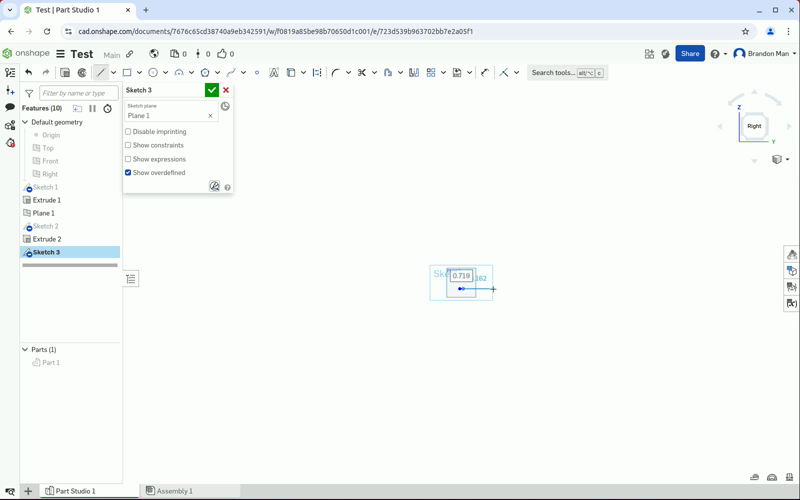
mouse_move(463, 276)
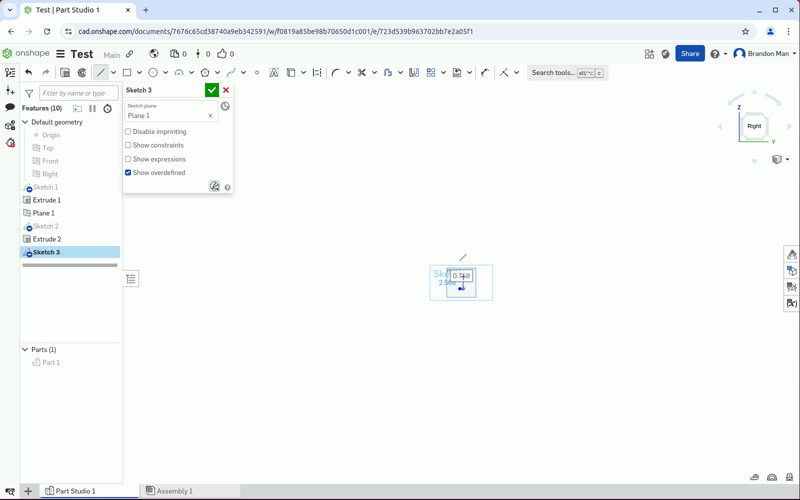
click(463, 276)
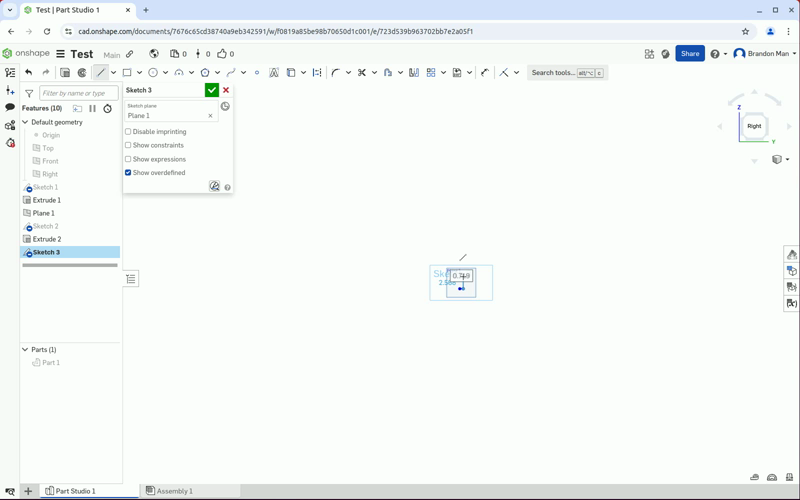
key_up(shift)
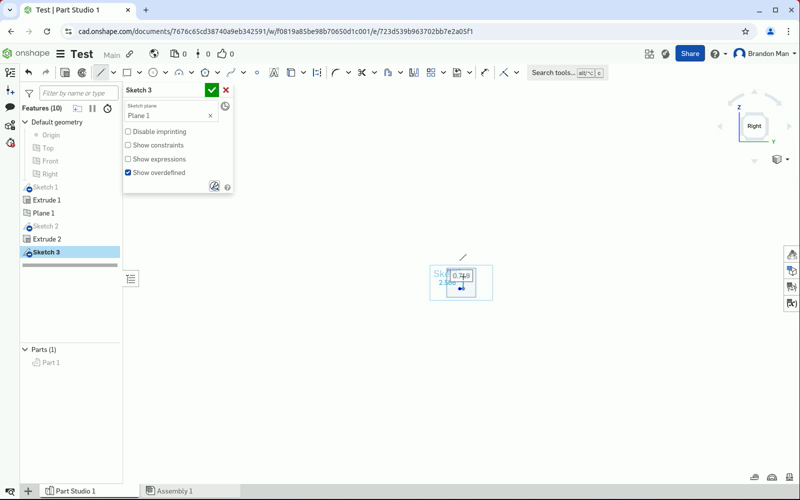
key_down(shift)
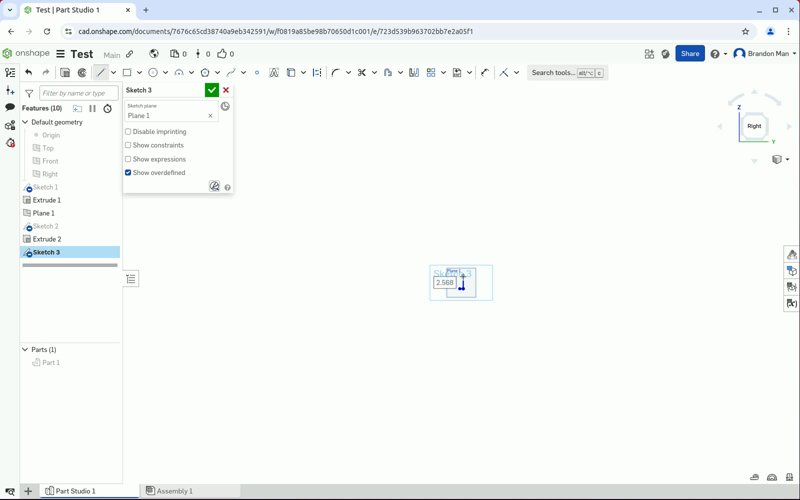
mouse_move(493, 276)
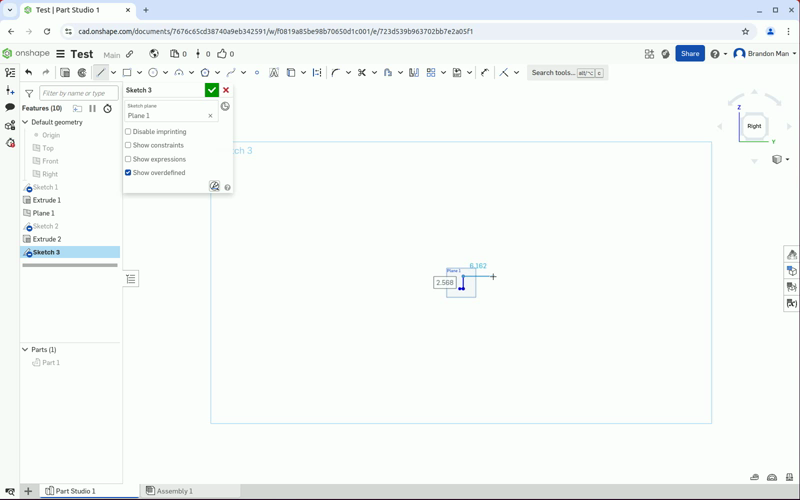
mouse_move(459, 276)
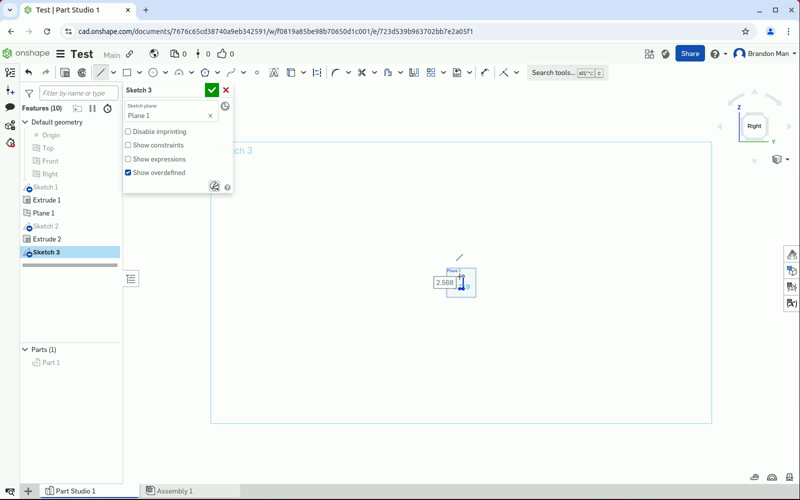
scroll(6)
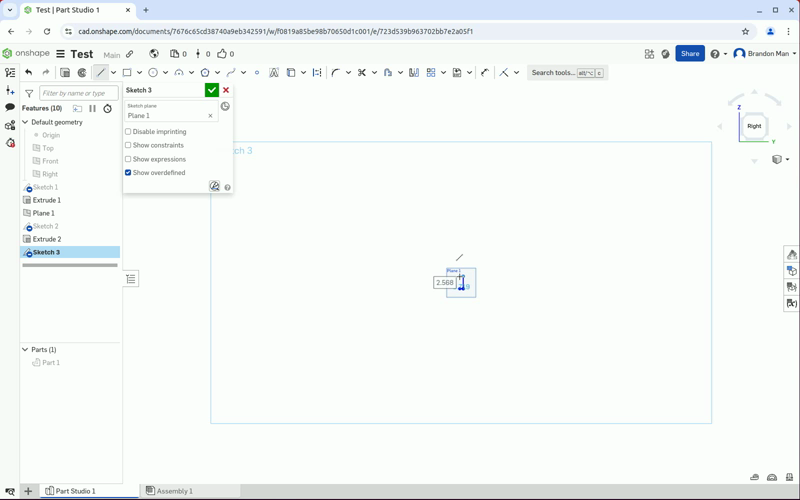
scroll(6)
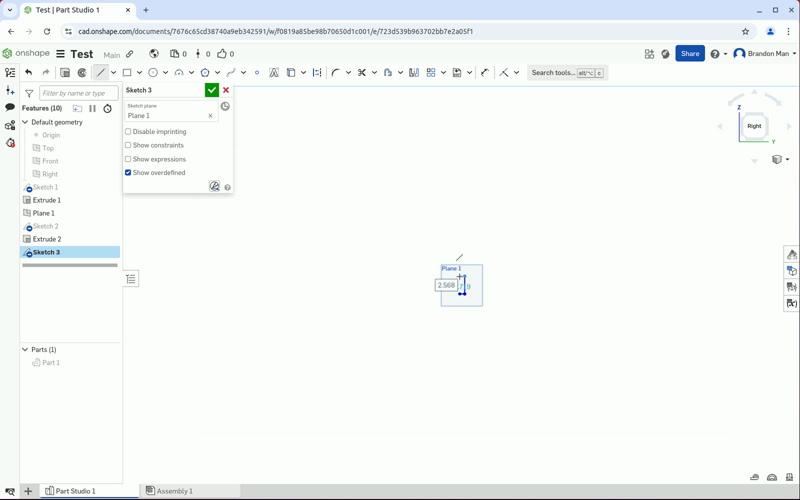
scroll(6)
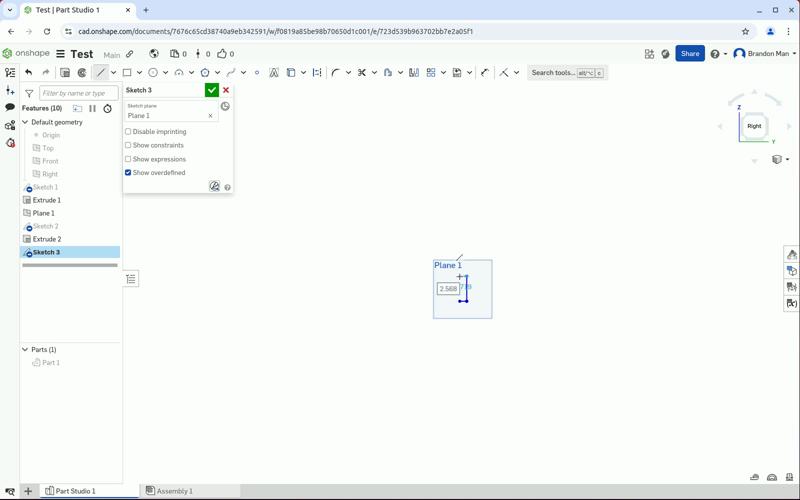
scroll(6)
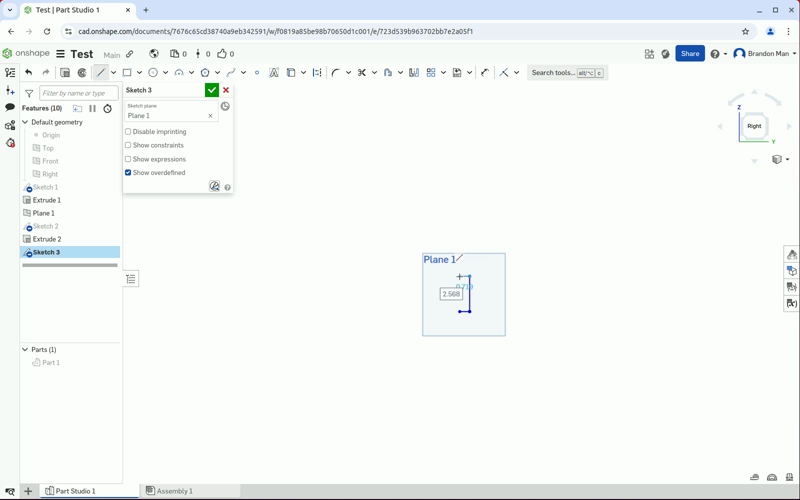
scroll(6)
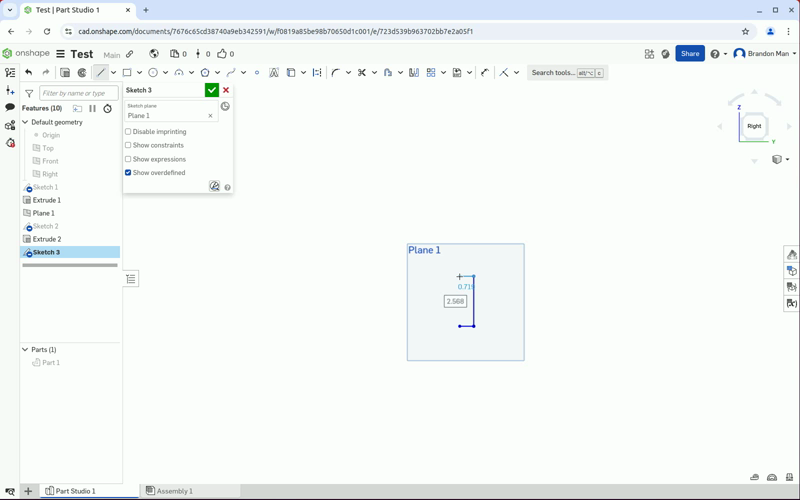
scroll(6)
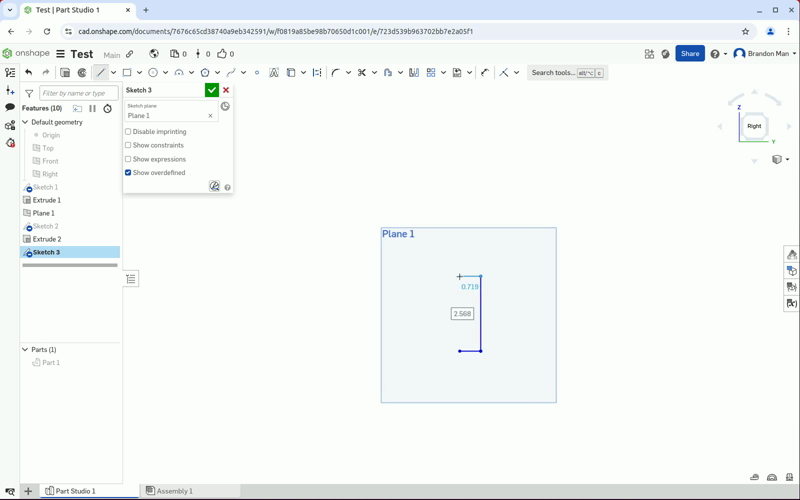
scroll(6)
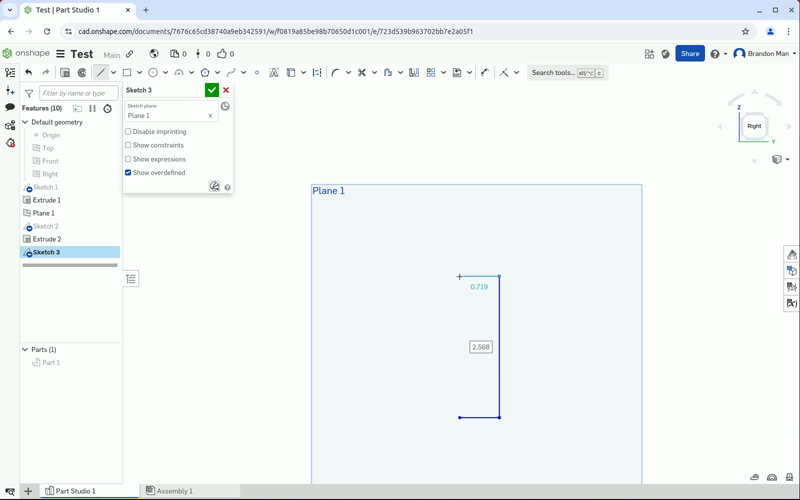
click(459, 276)
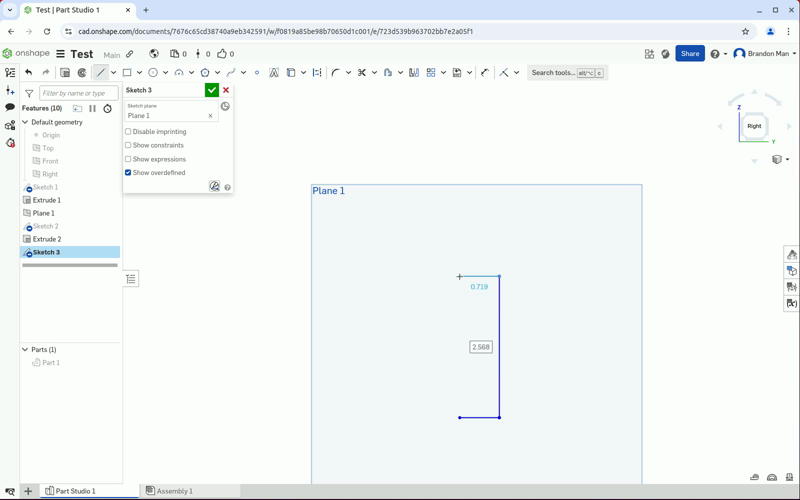
scroll(-6)
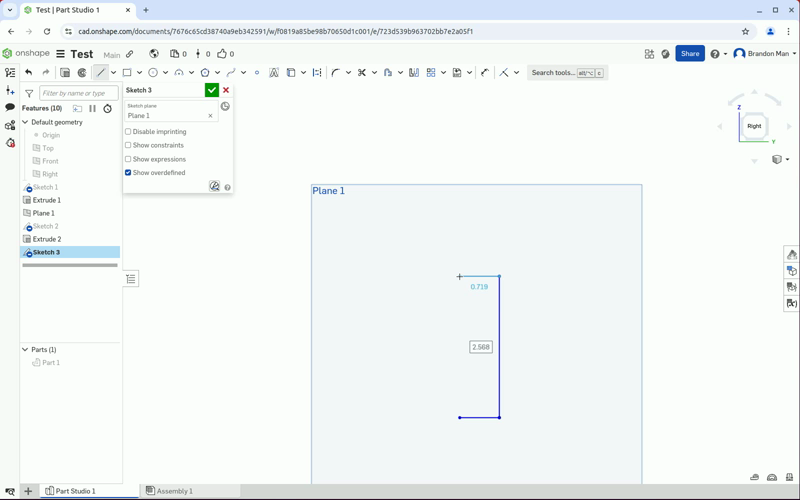
scroll(-6)
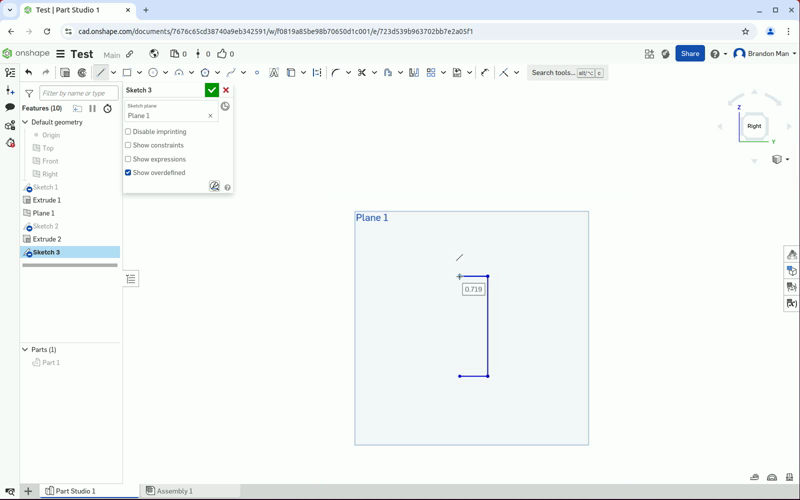
scroll(-6)
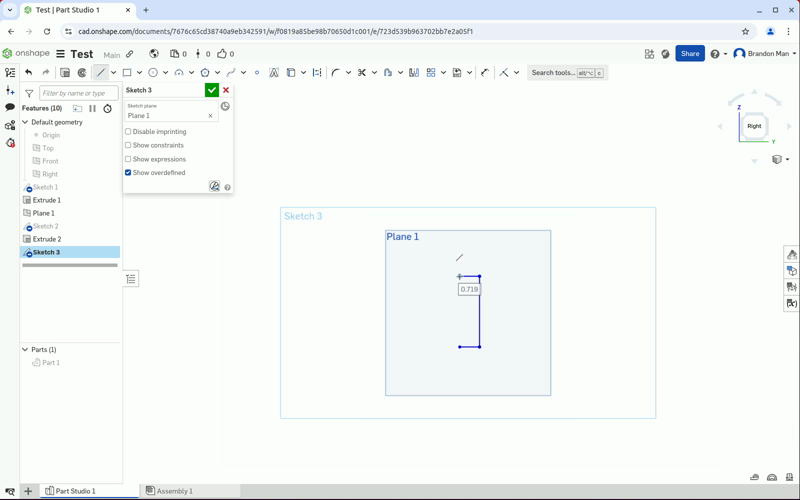
scroll(-6)
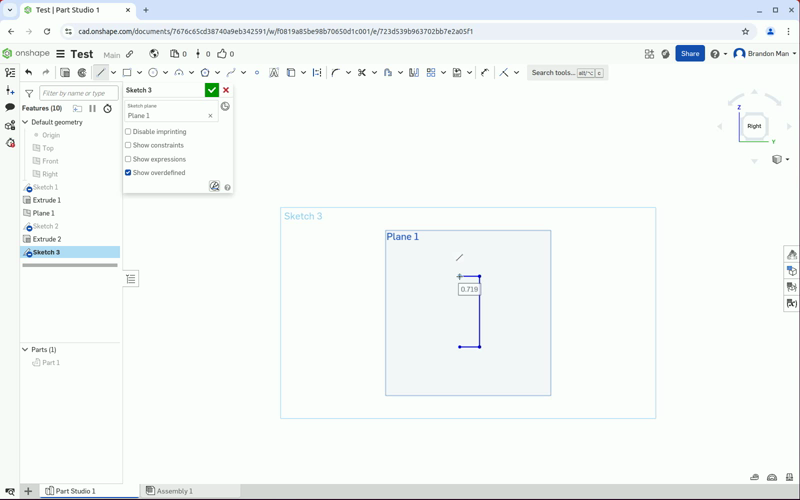
scroll(-6)
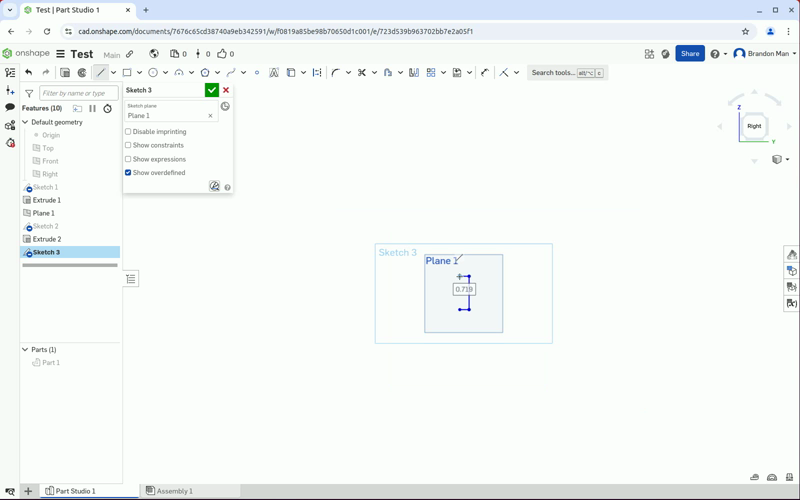
scroll(-6)
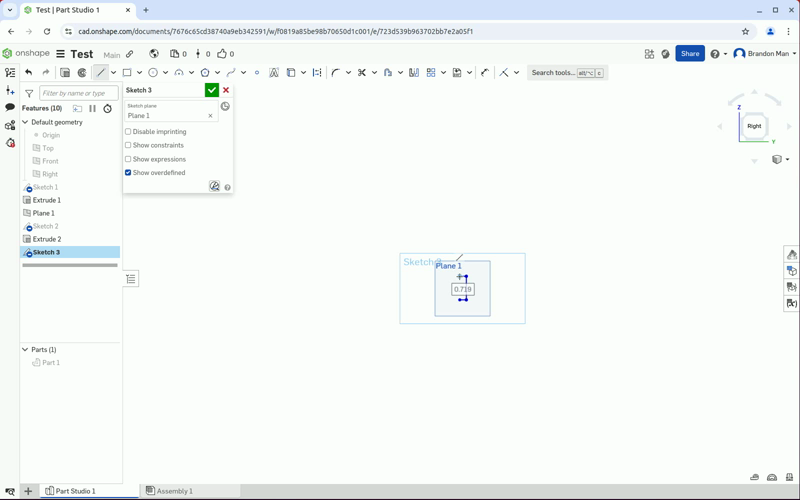
scroll(-6)
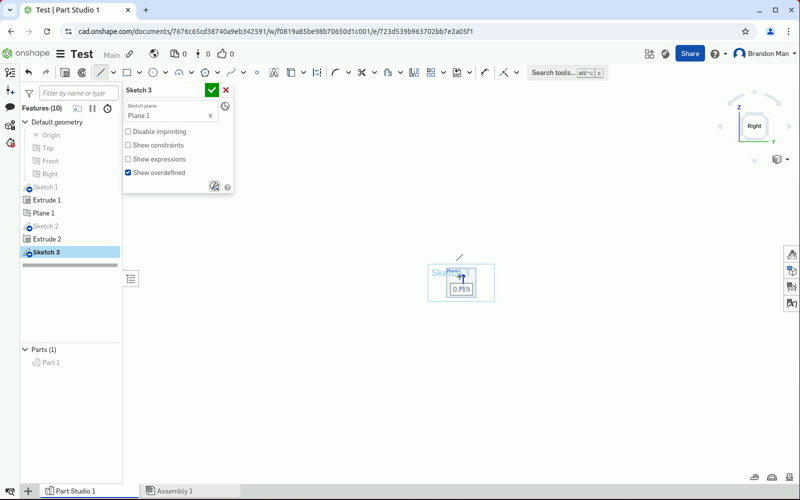
key_up(shift)
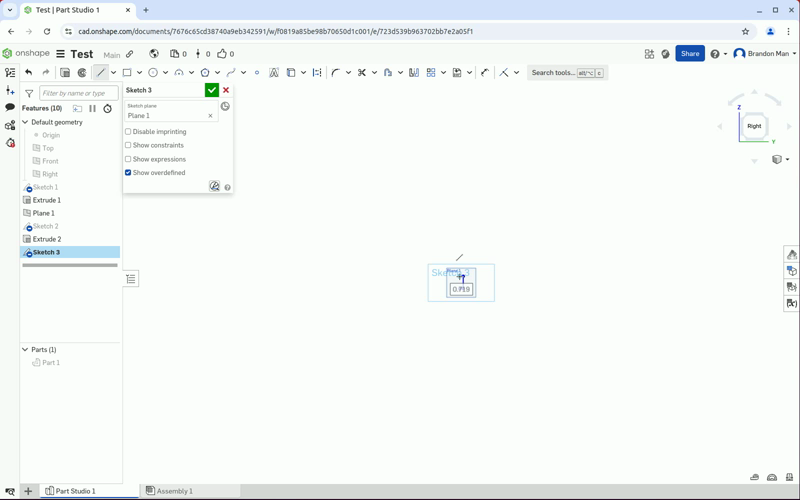
mouse_move(489, 276)
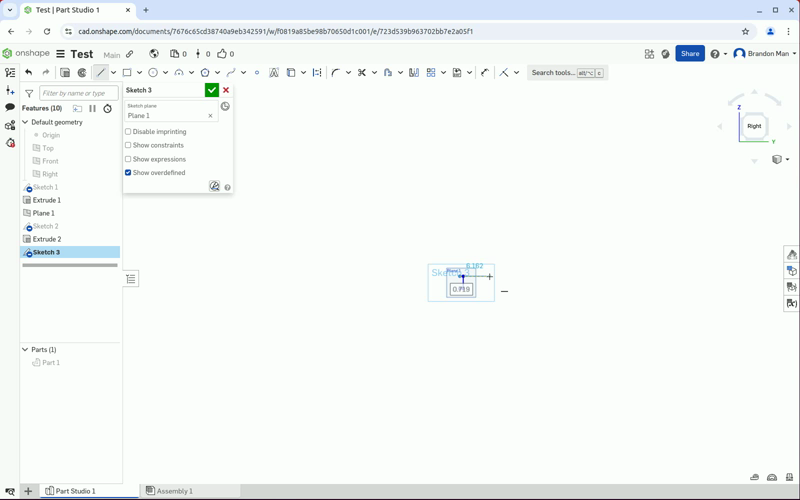
key_down(shift)
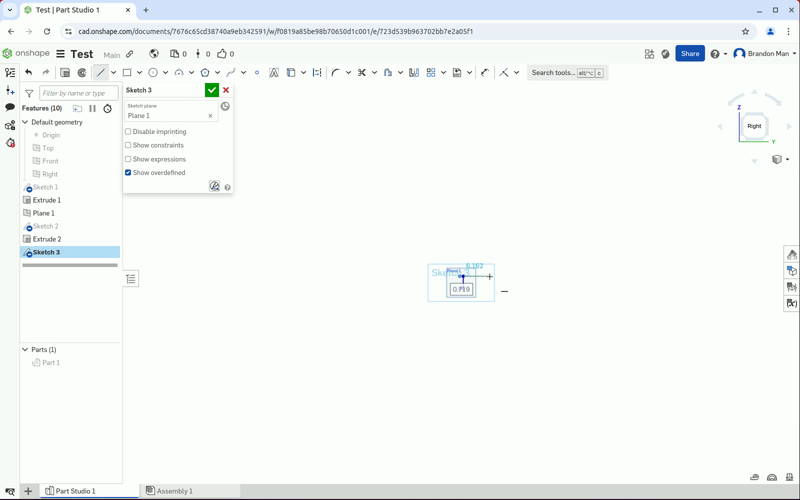
mouse_move(459, 288)
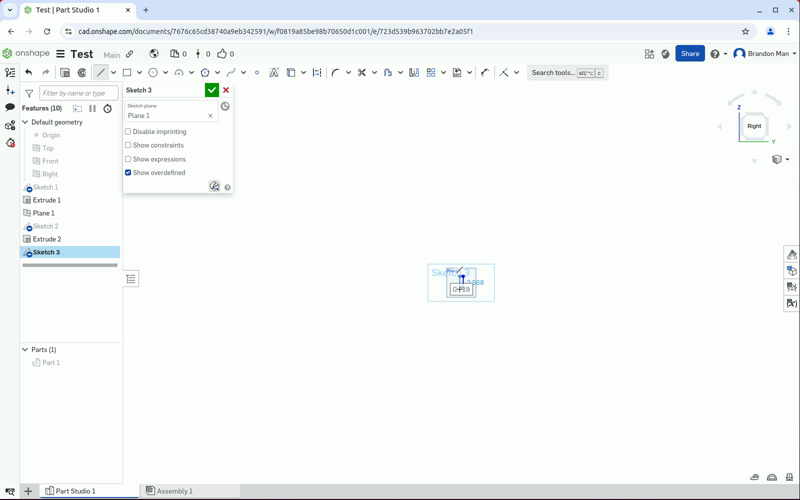
scroll(6)
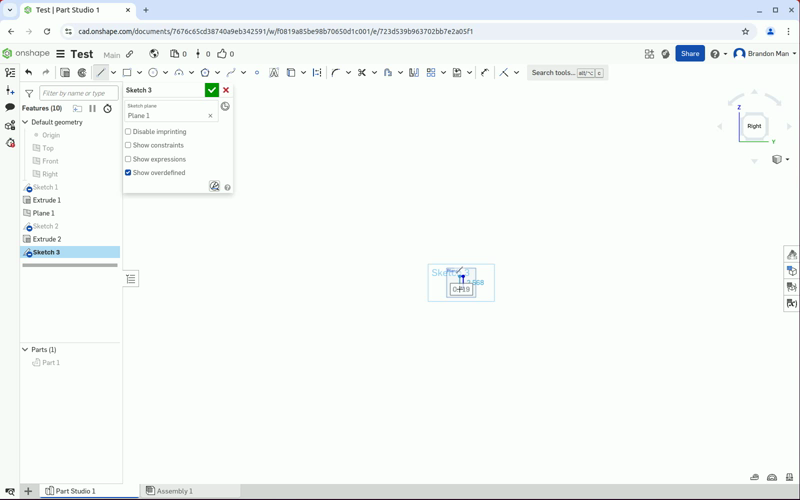
scroll(6)
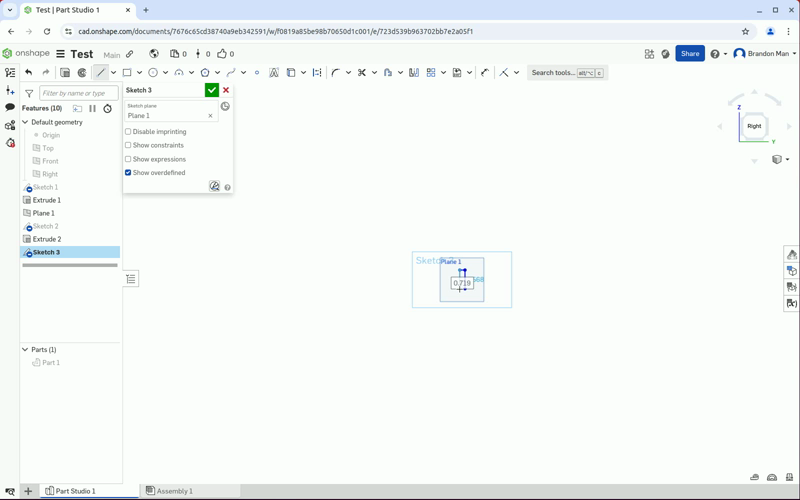
scroll(6)
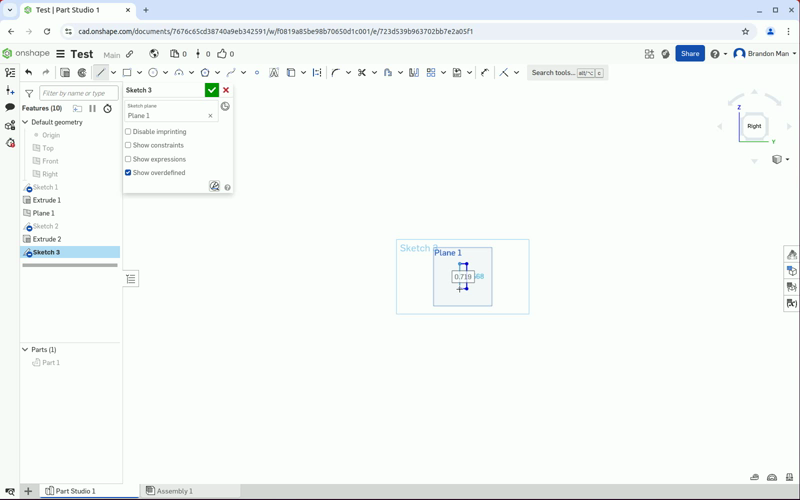
scroll(6)
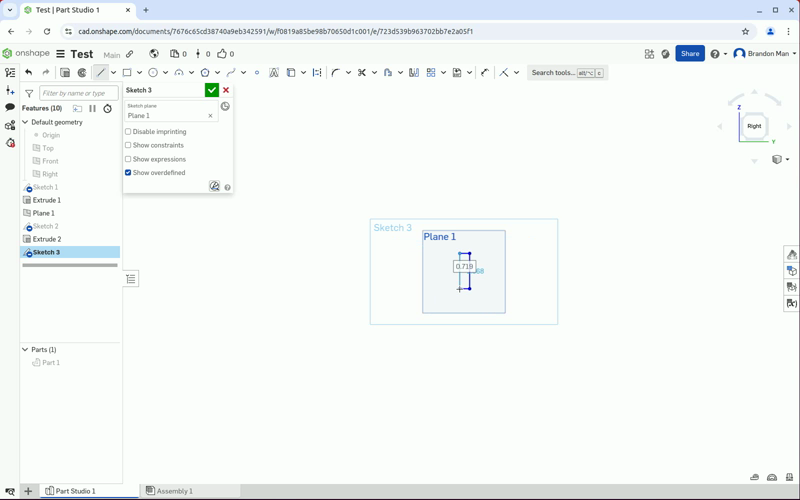
scroll(6)
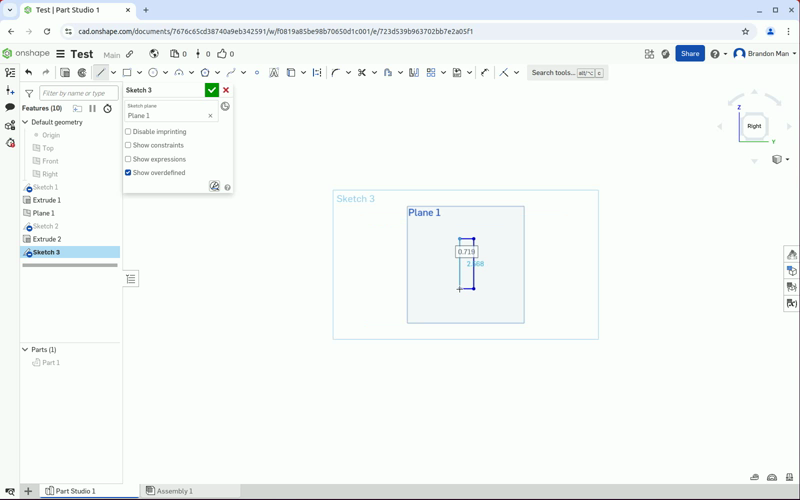
scroll(6)
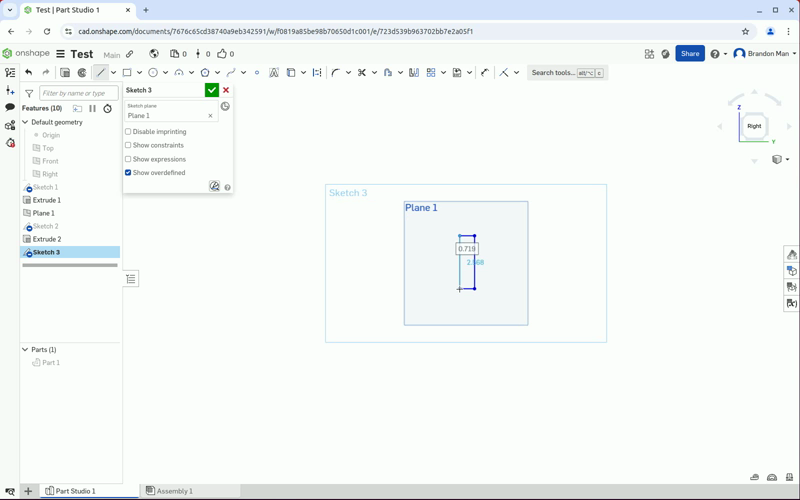
scroll(6)
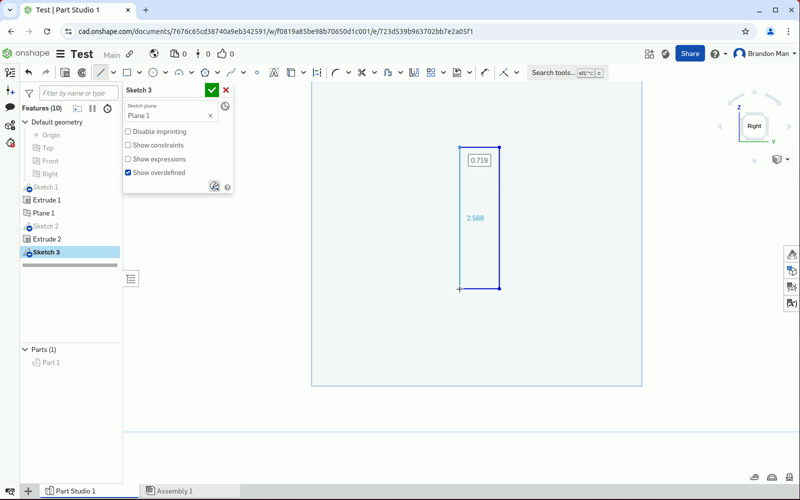
key_up(shift)
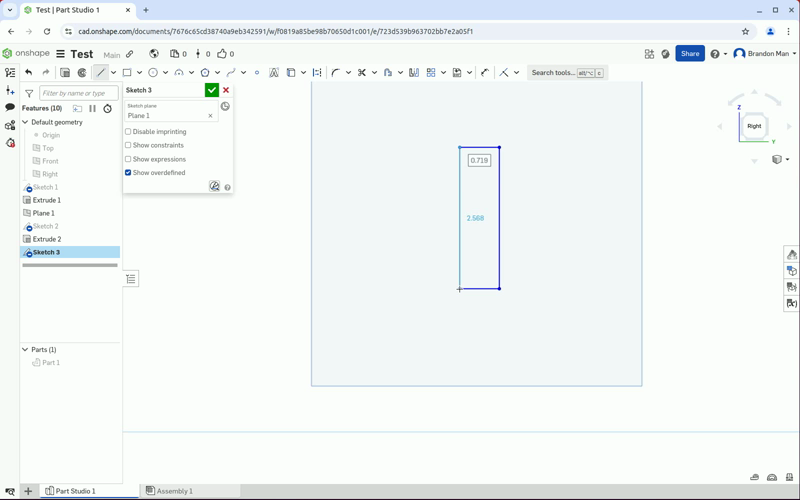
click(459, 288)
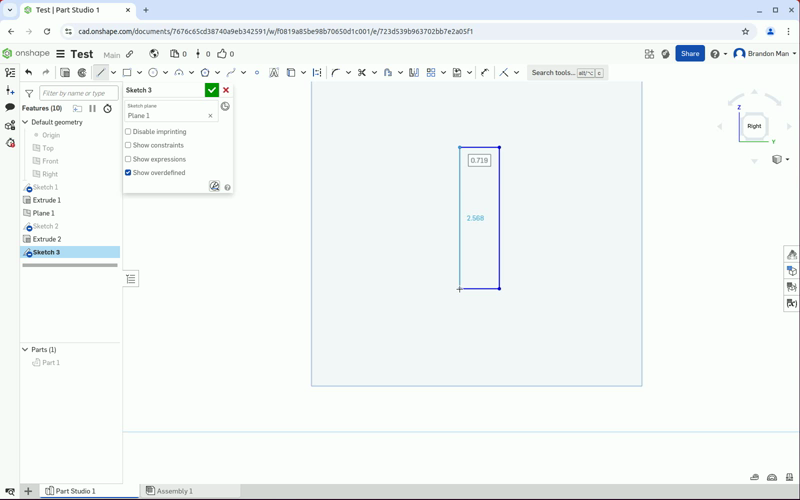
scroll(-6)
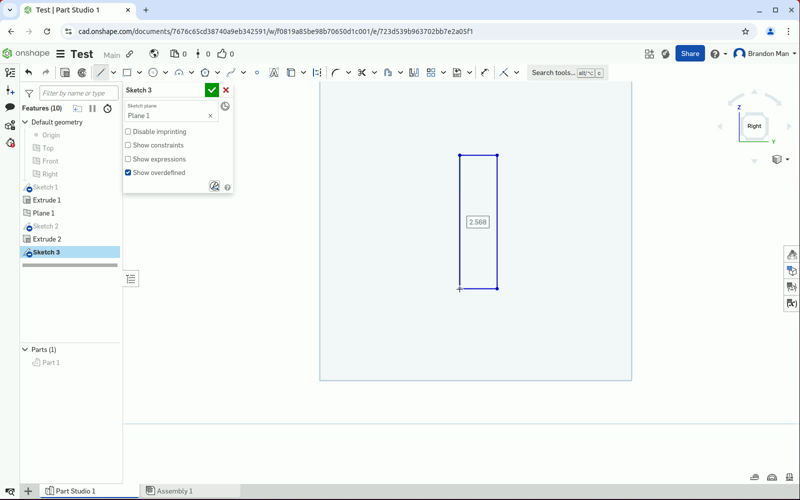
scroll(-6)
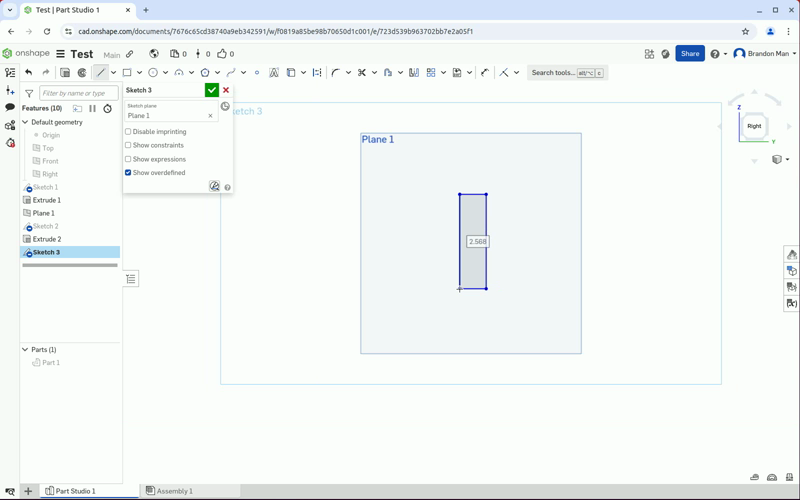
scroll(-6)
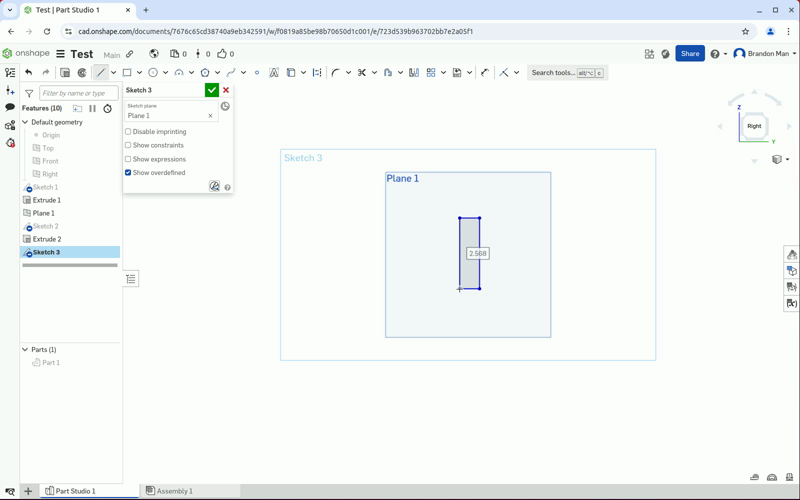
scroll(-6)
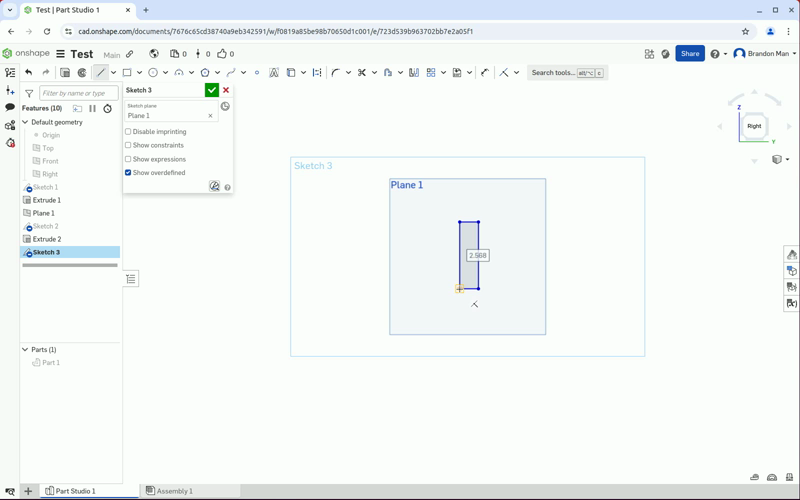
scroll(-6)
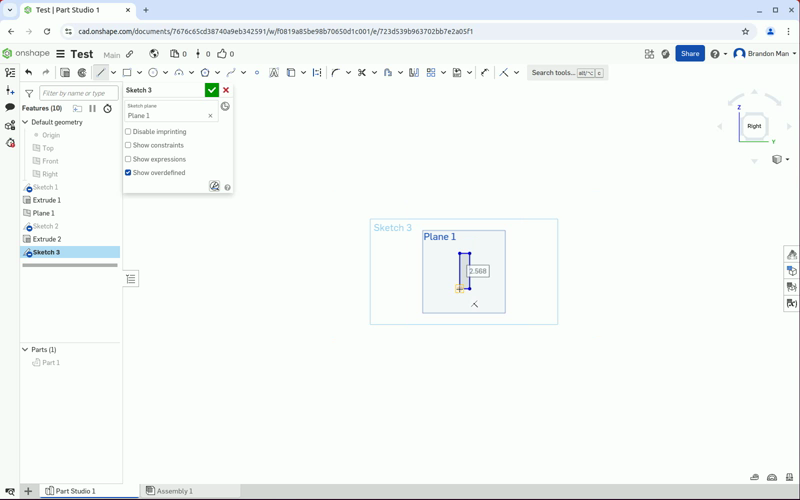
scroll(-6)
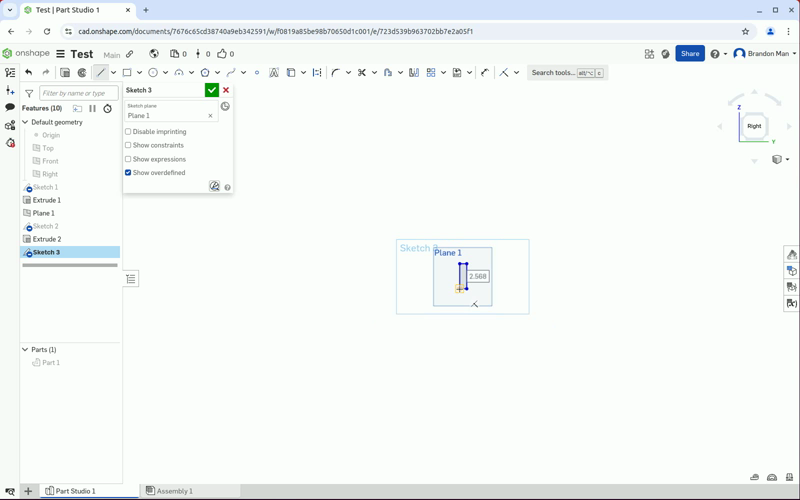
scroll(-6)
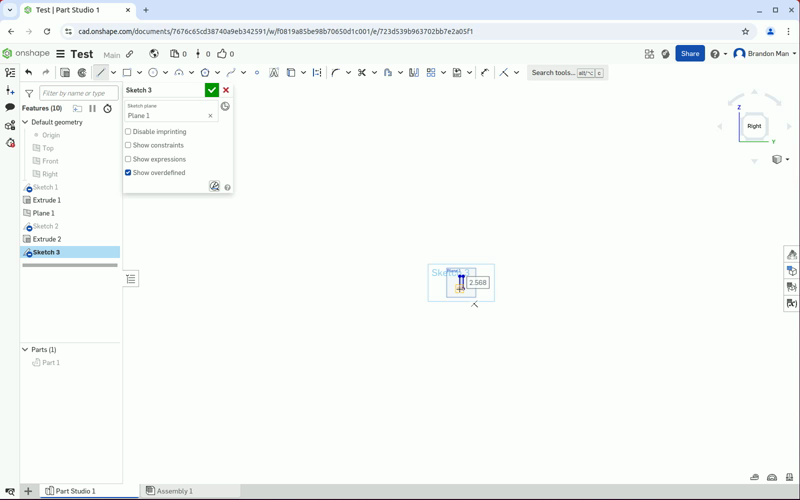
key(esc)
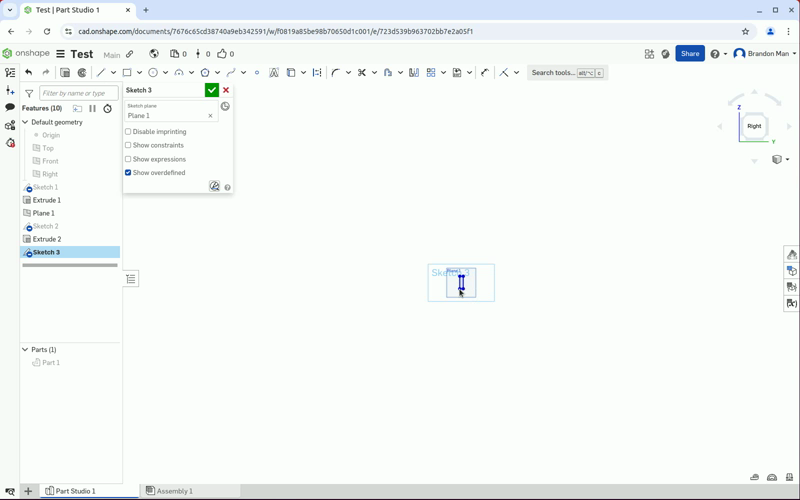
mouse_move(459, 281)
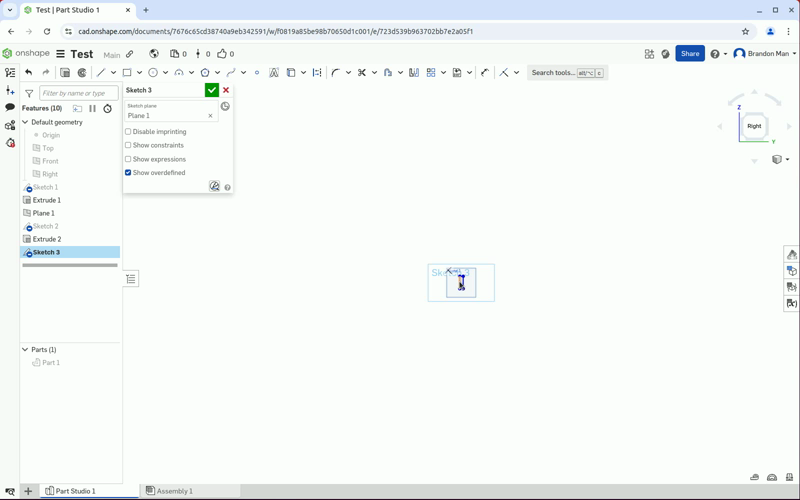
scroll(6)
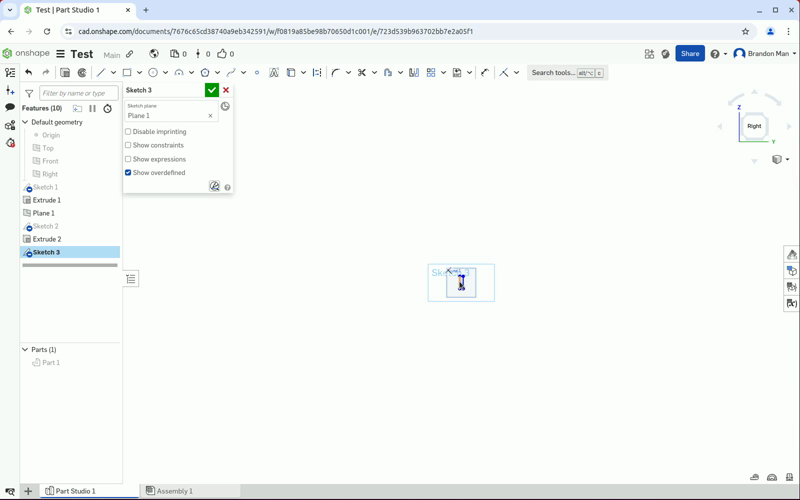
scroll(6)
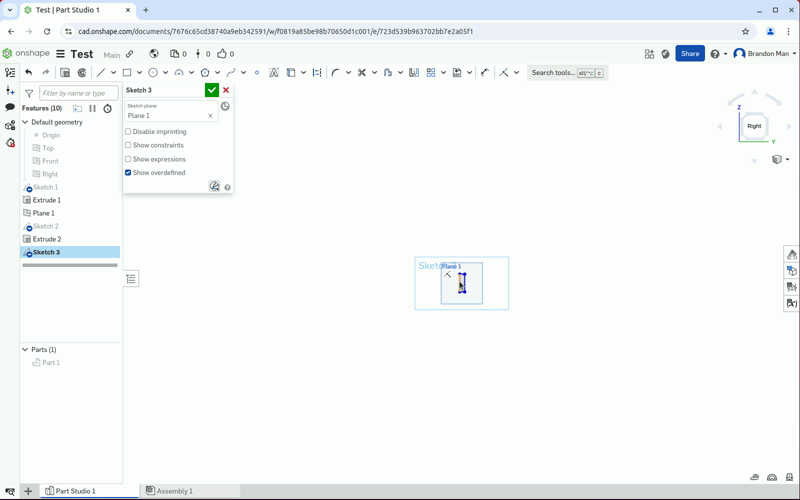
scroll(6)
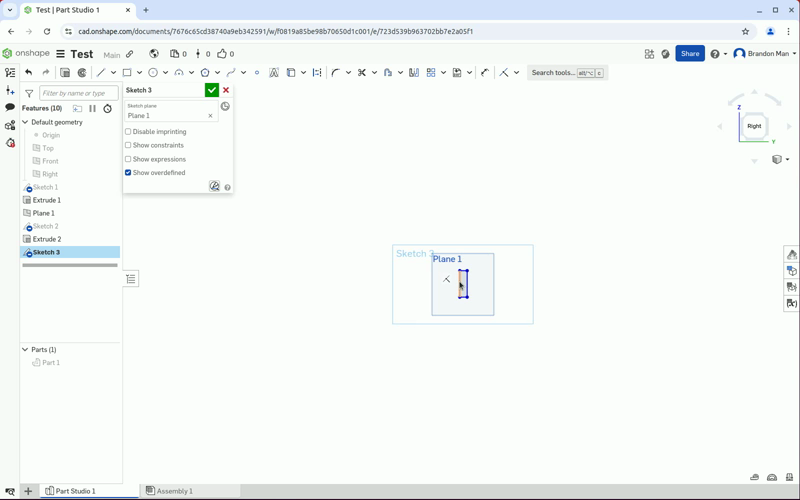
scroll(6)
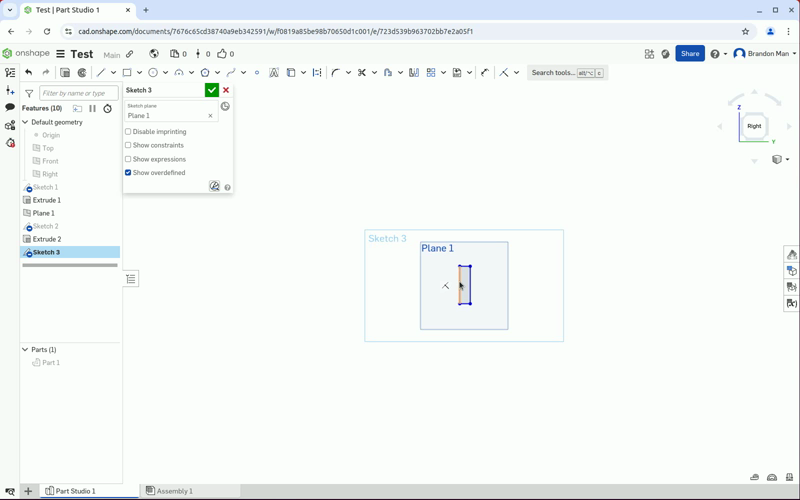
scroll(6)
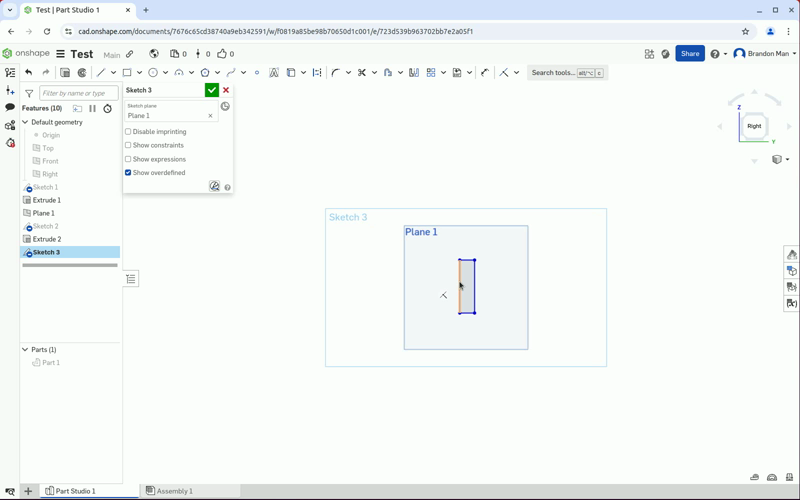
scroll(6)
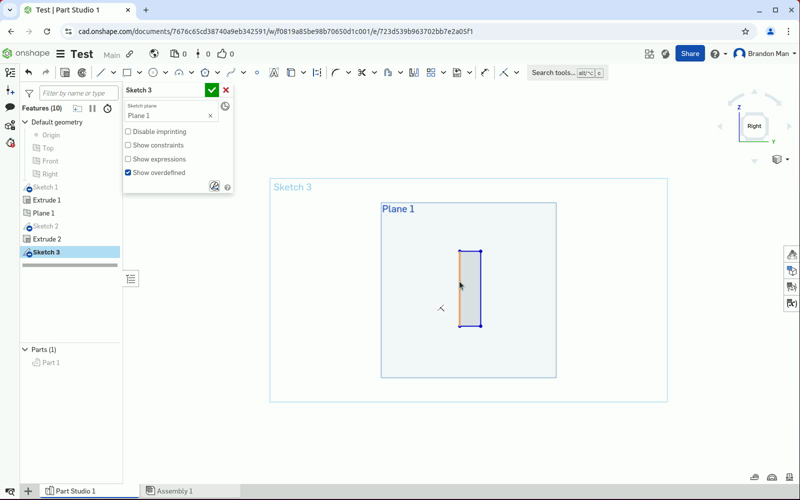
scroll(6)
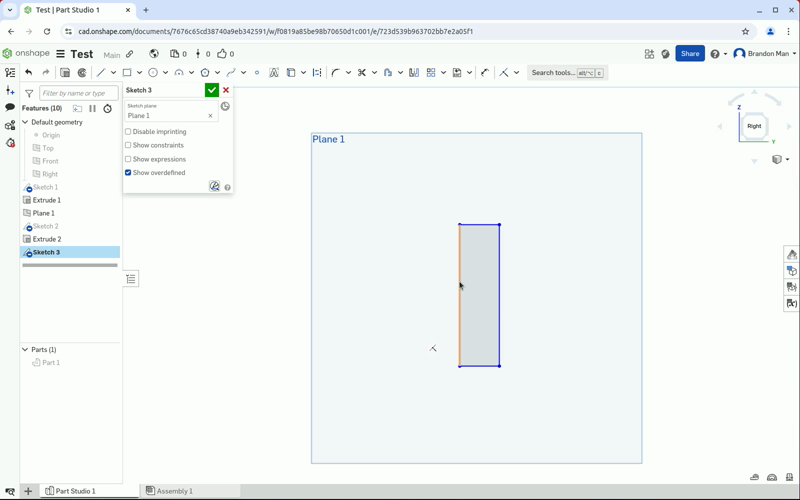
click(459, 281)
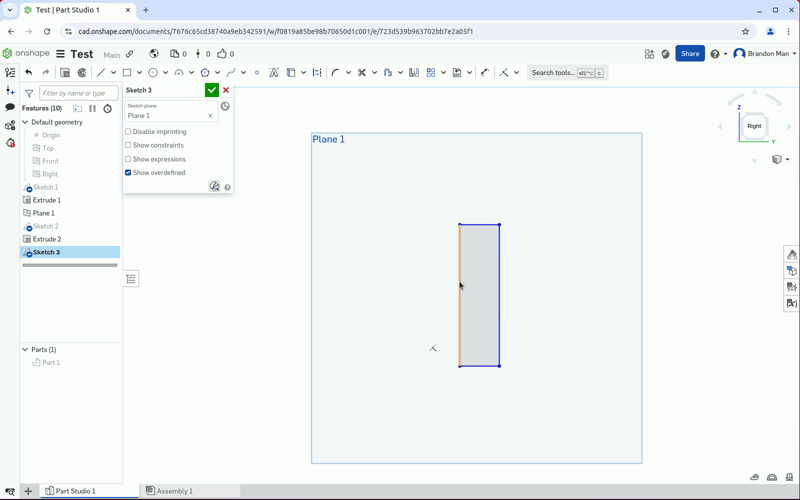
scroll(-6)
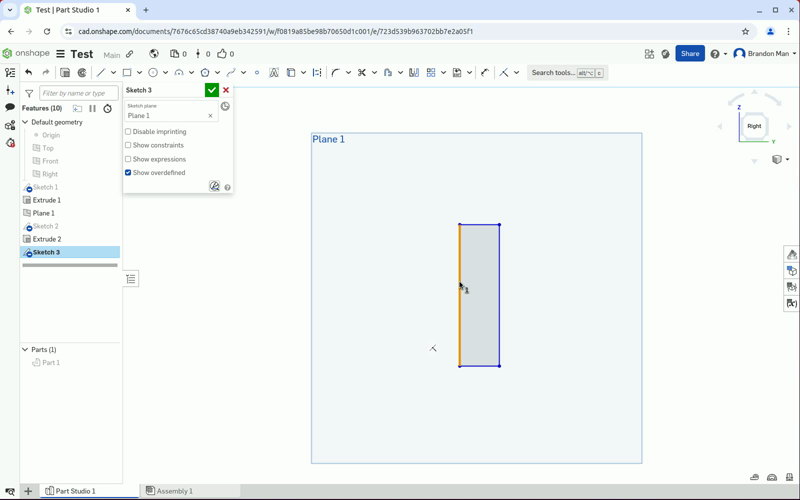
scroll(-6)
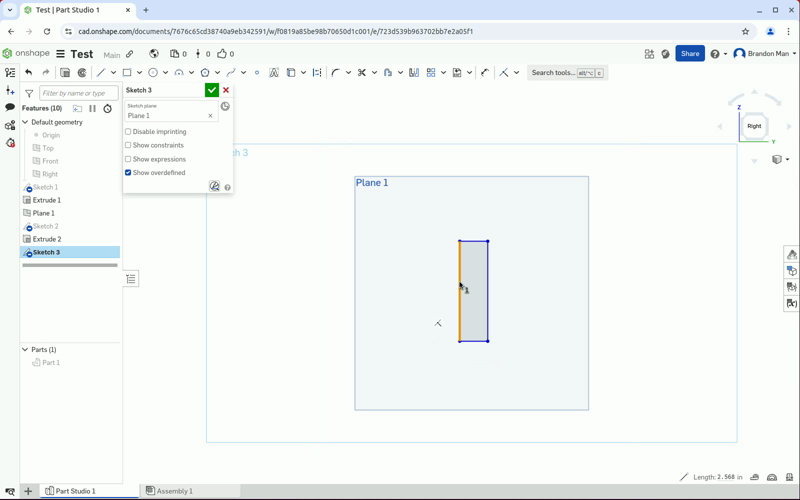
scroll(-6)
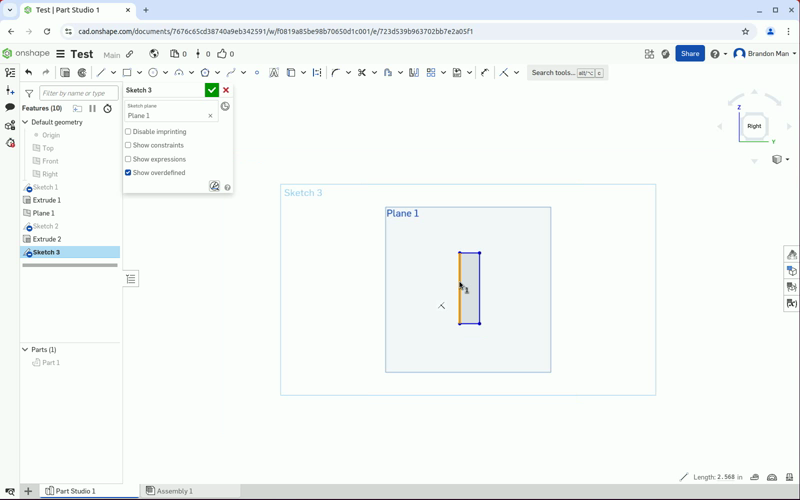
scroll(-6)
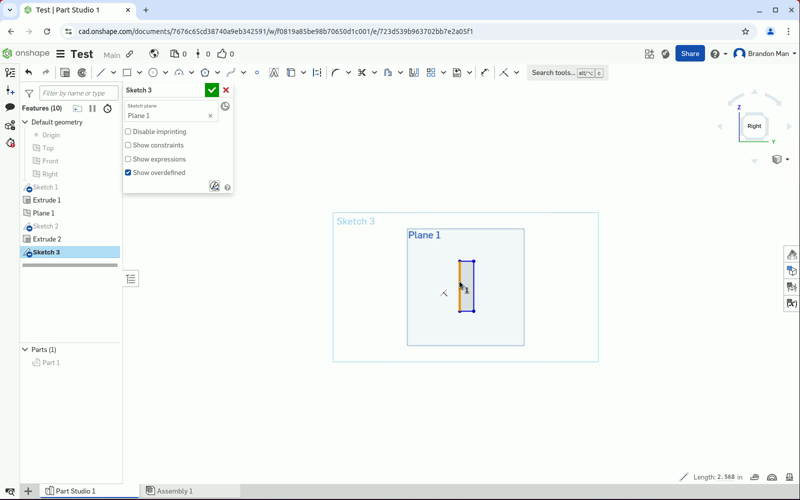
scroll(-6)
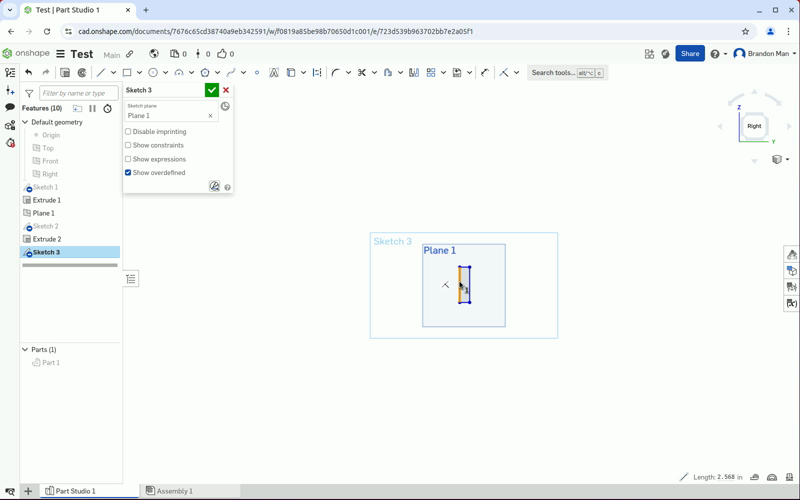
scroll(-6)
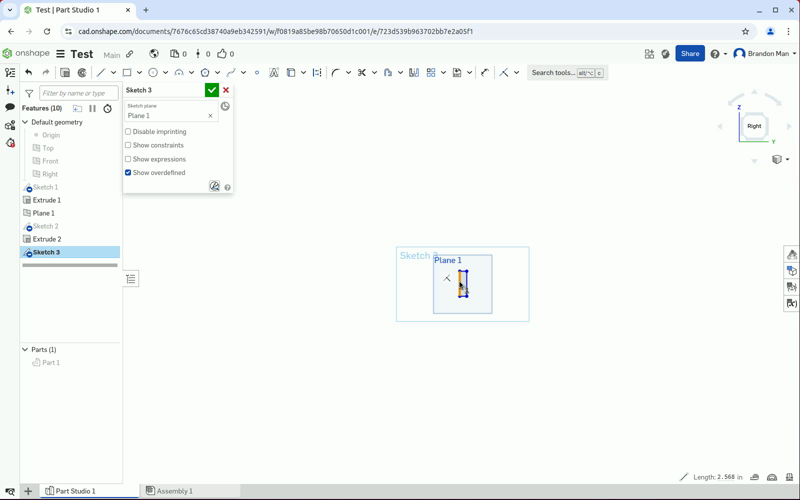
scroll(-6)
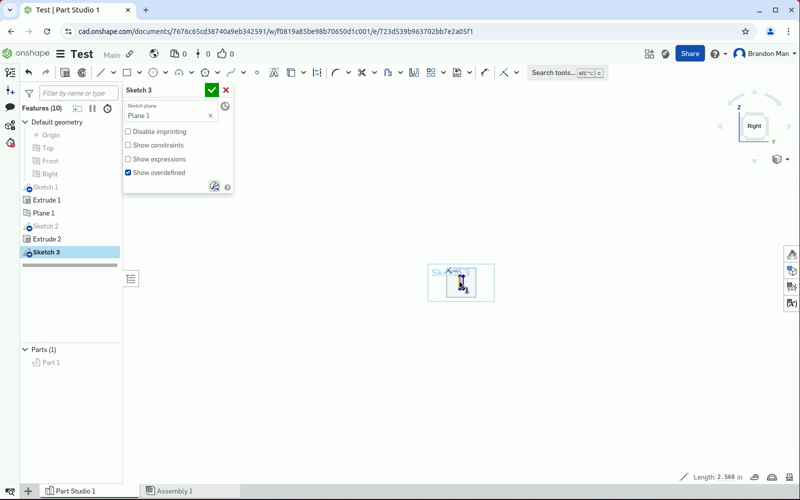
mouse_move(73, 352)
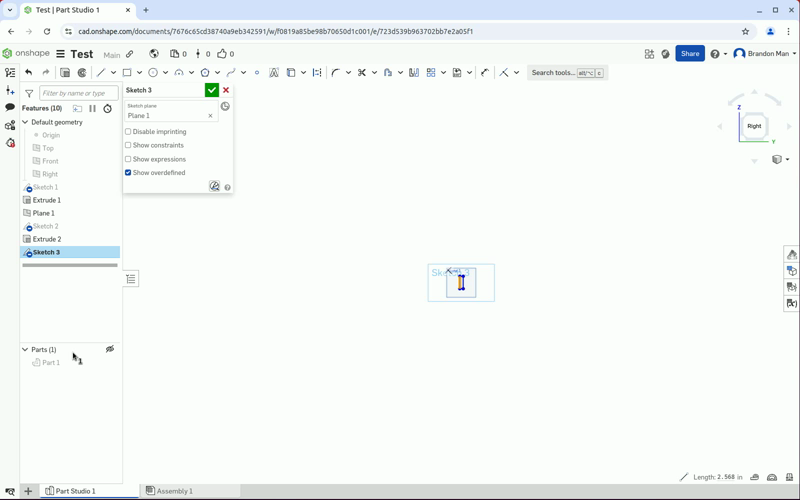
key(shift+y)
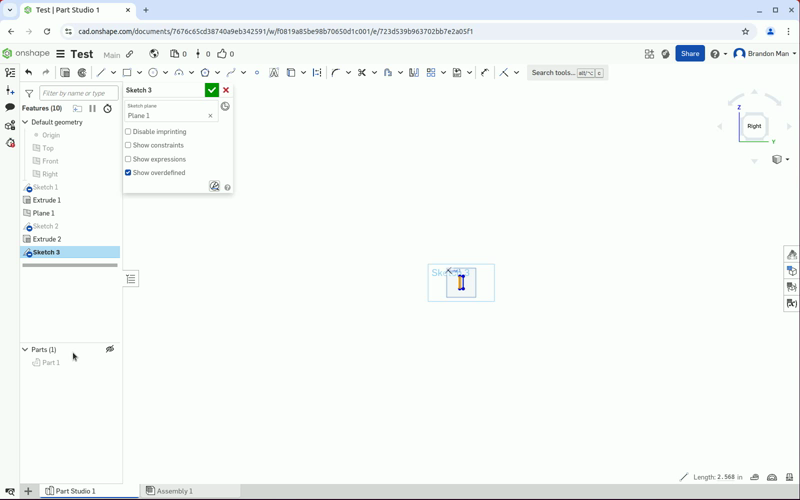
key(shift+e)
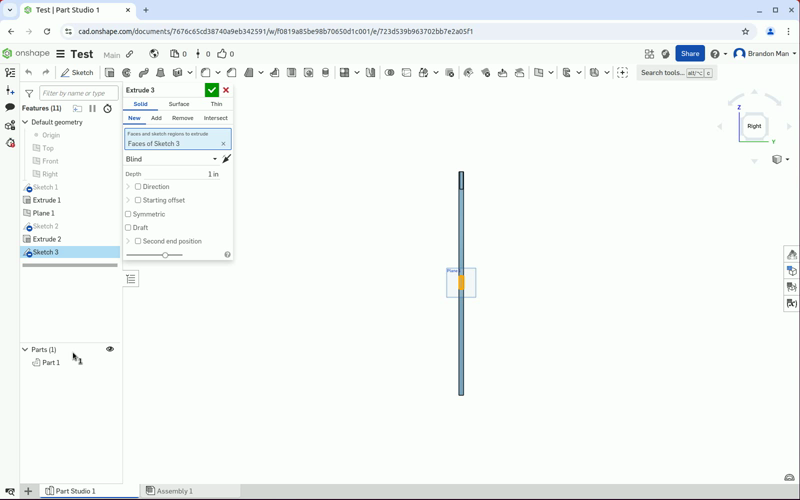
mouse_move(143, 106)
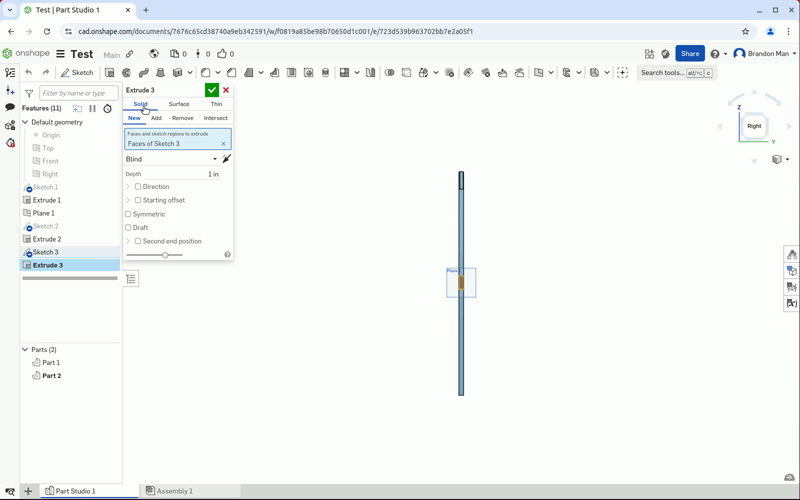
click(143, 106)
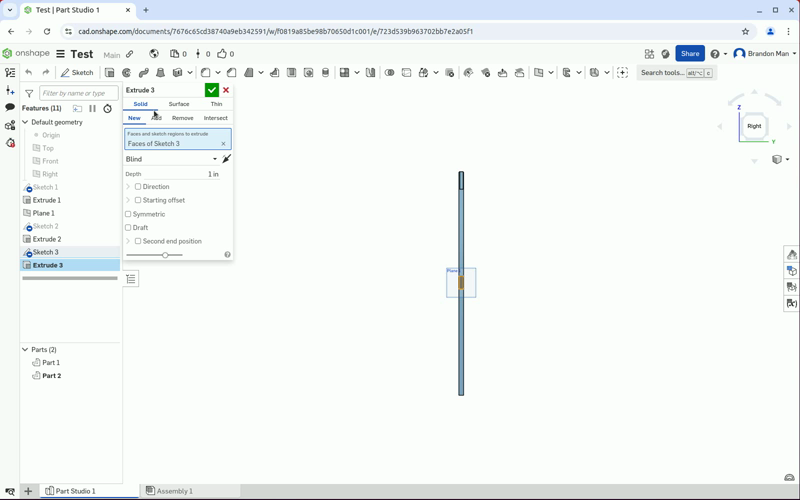
mouse_move(186, 120)
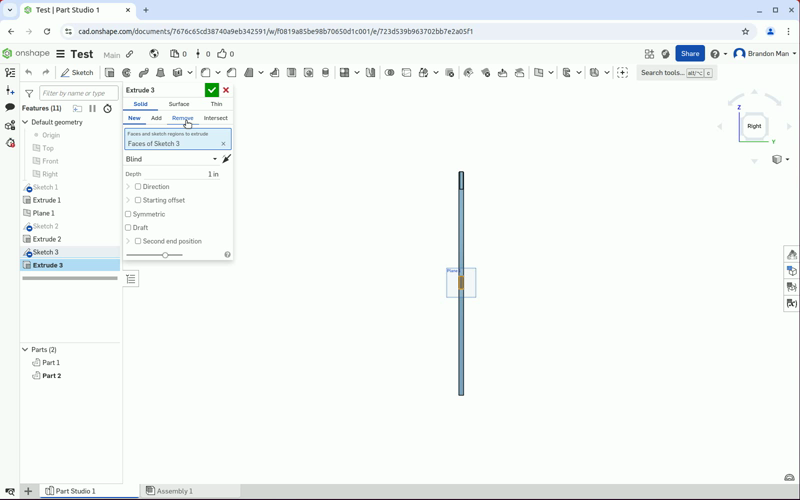
click(186, 120)
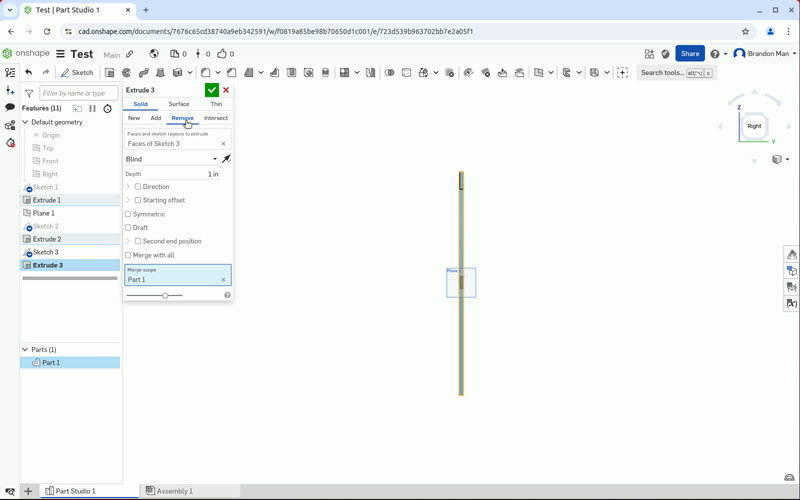
key(tab, 4)
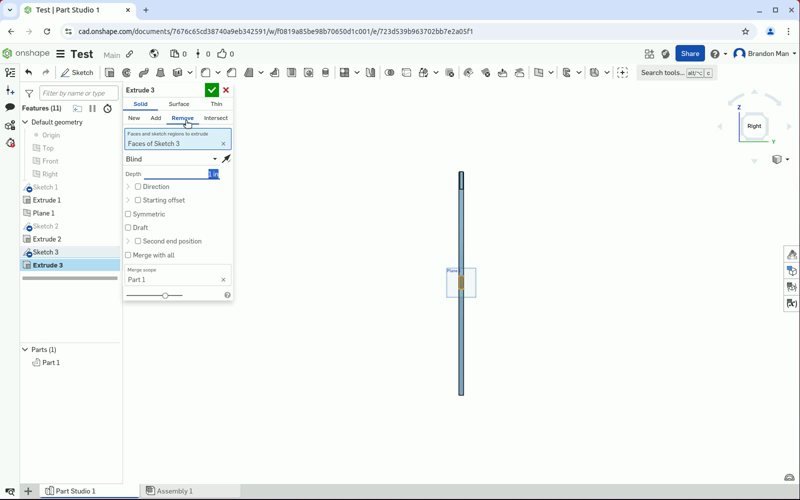
text(1.926)
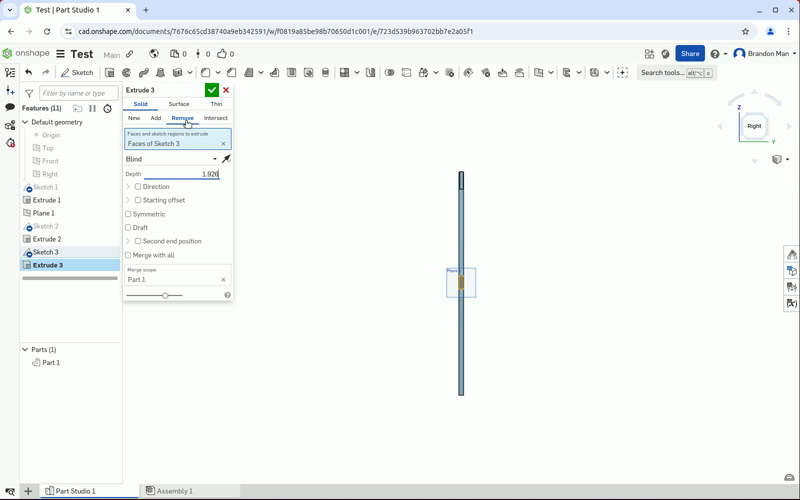
key(tab, 6)
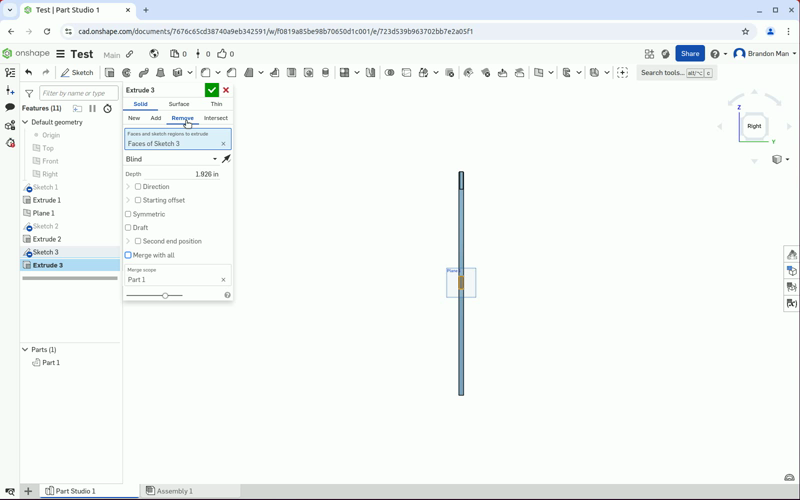
key(space)
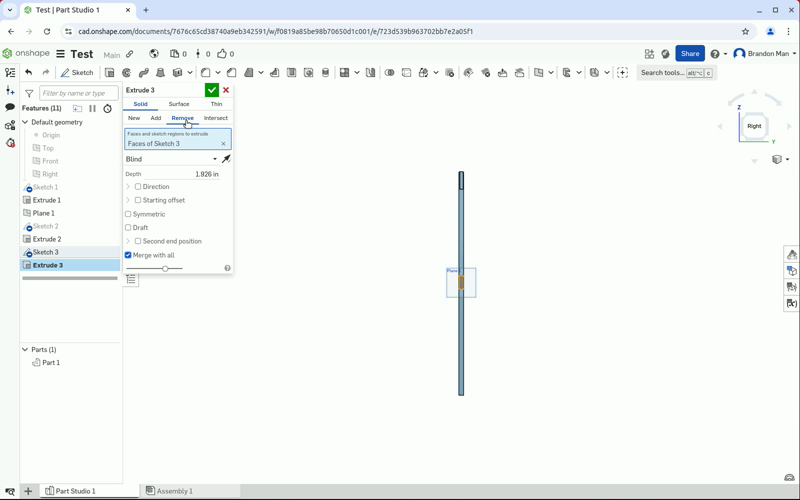
key(enter)
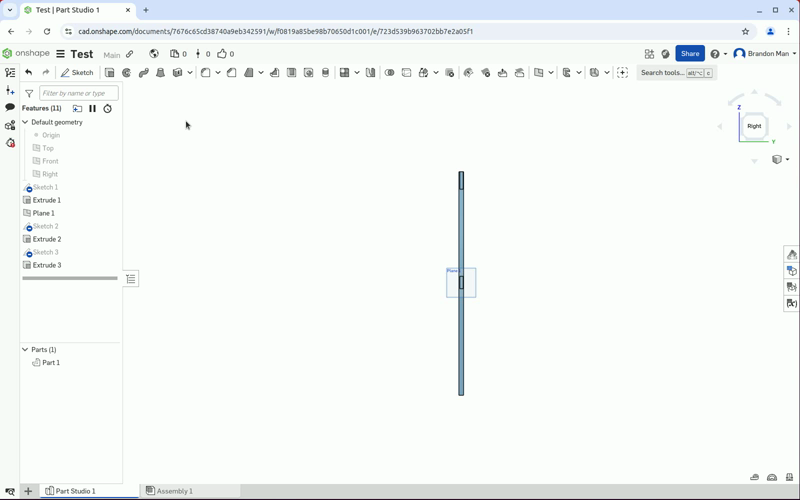
key(shift+h)
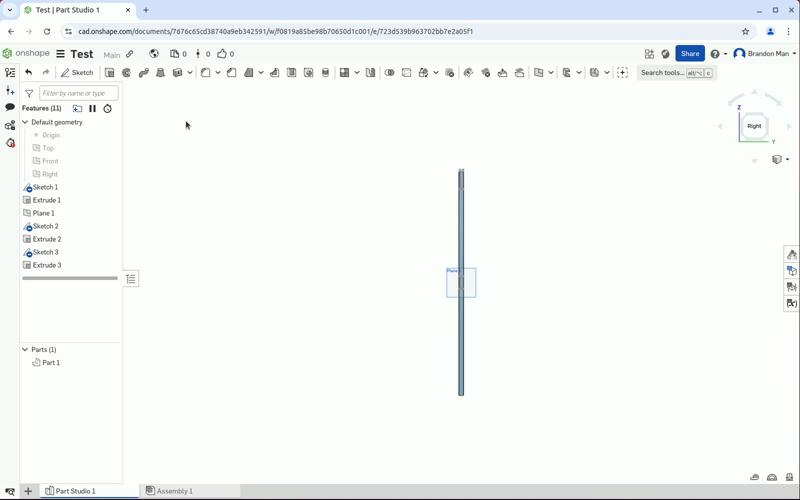
key(shift+h)
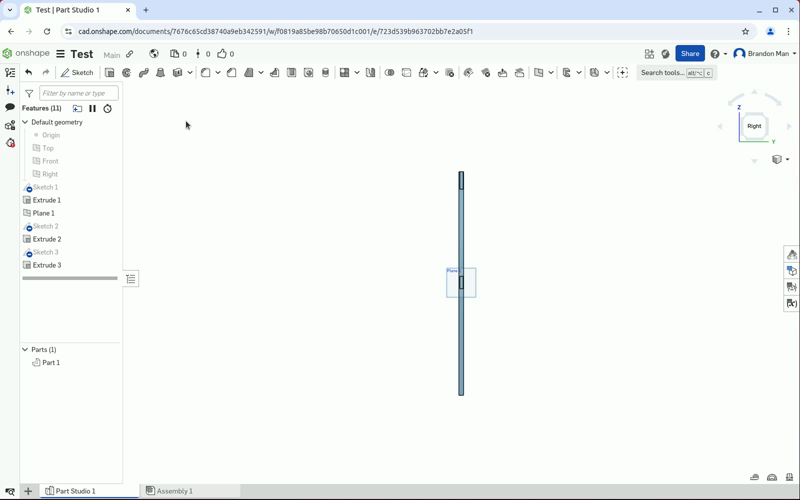
mouse_move(73, 189)
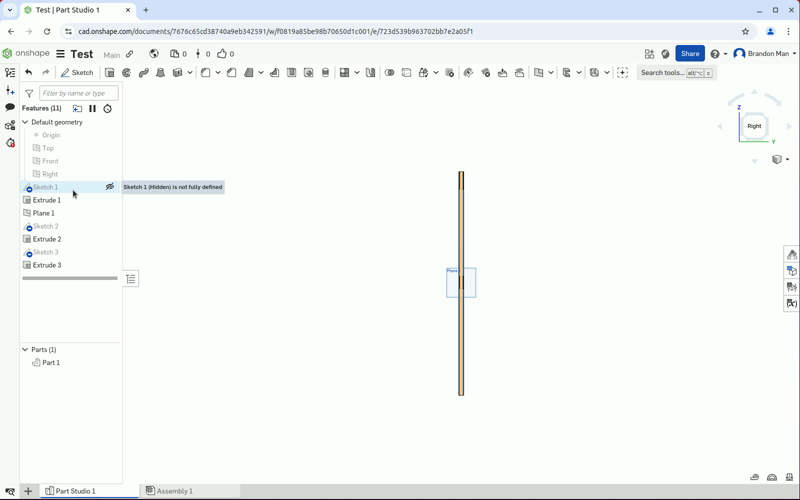
click(73, 189)
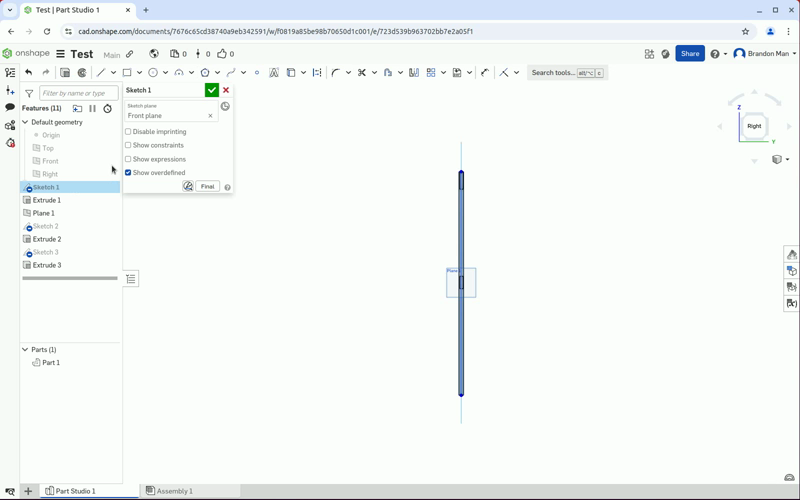
mouse_move(229, 92)
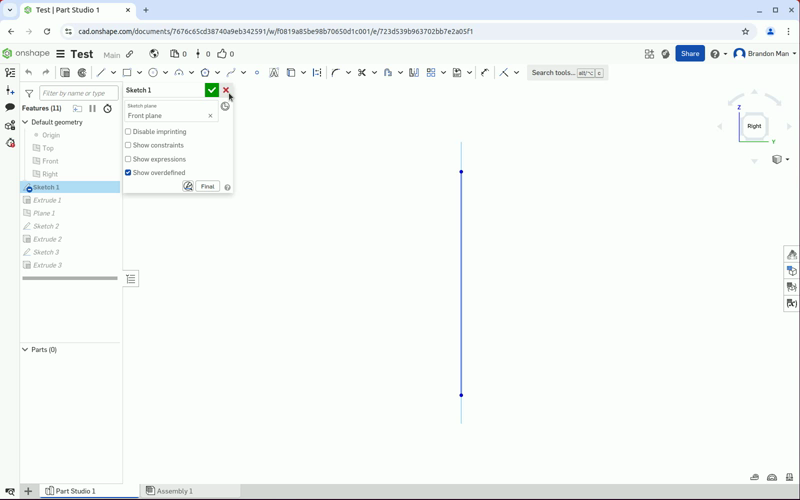
click(229, 92)
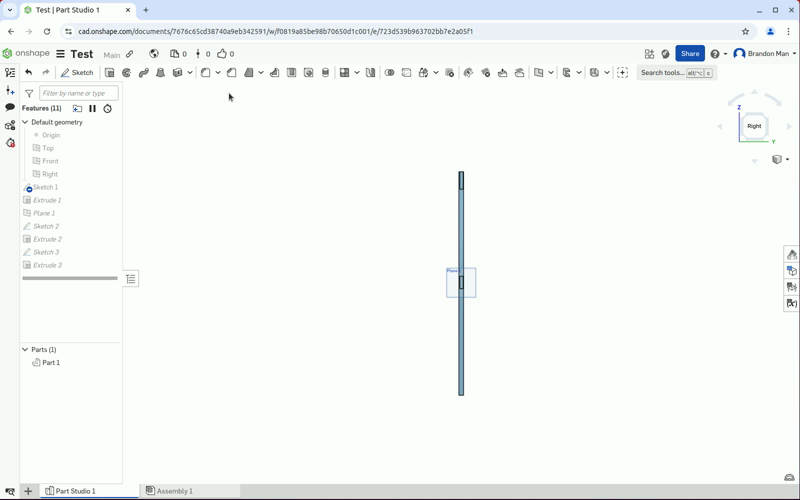
key(shift+s)
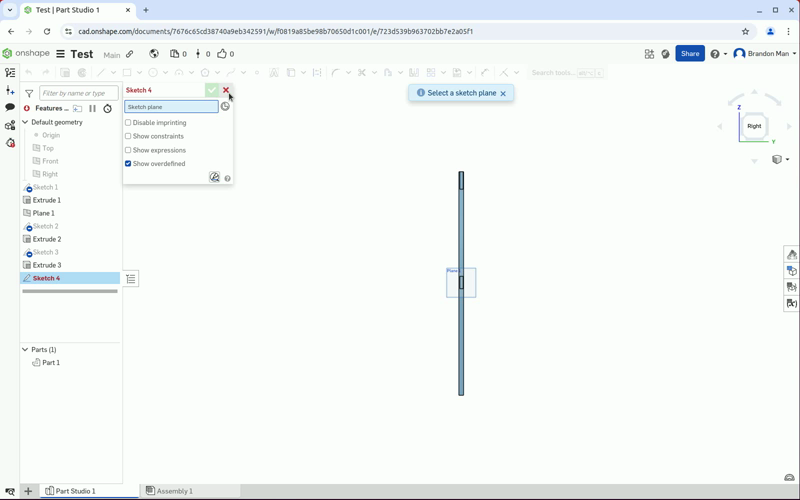
mouse_move(73, 215)
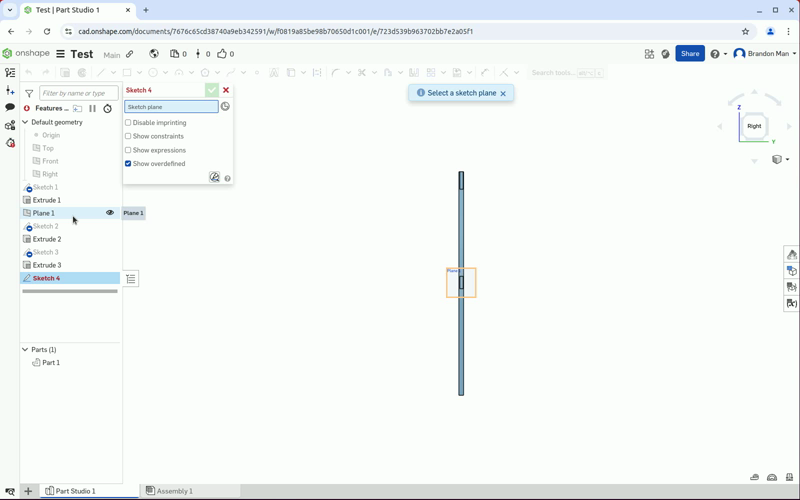
click(73, 215)
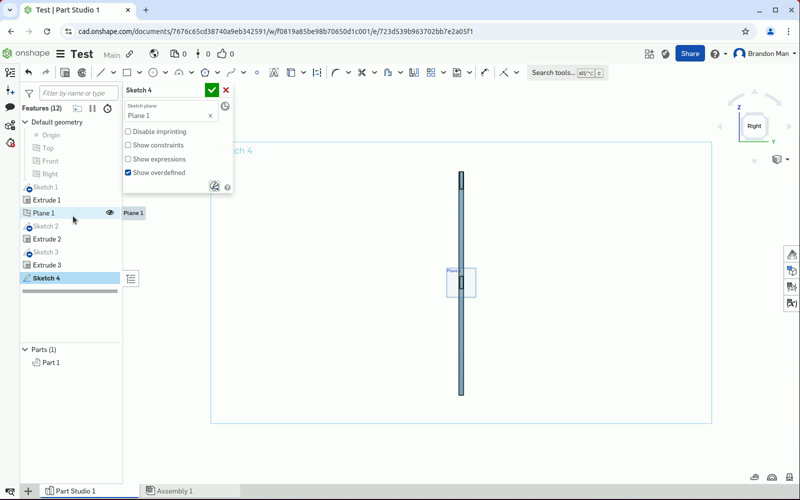
mouse_move(73, 352)
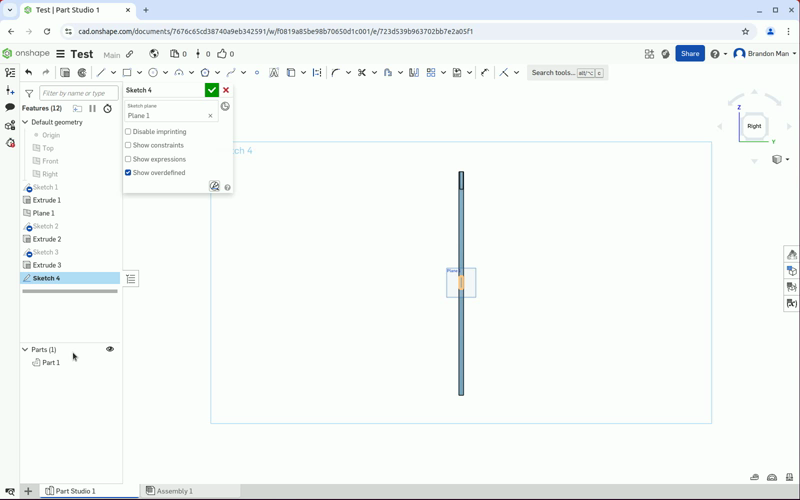
key(y)
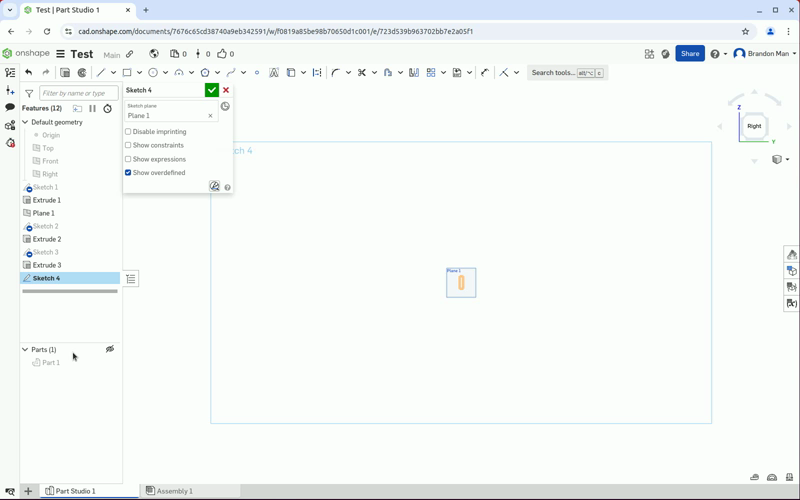
key(l)
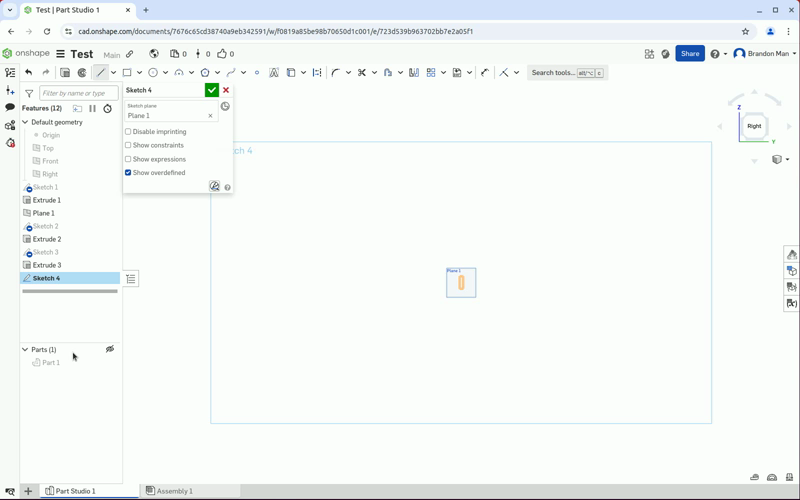
key_down(shift)
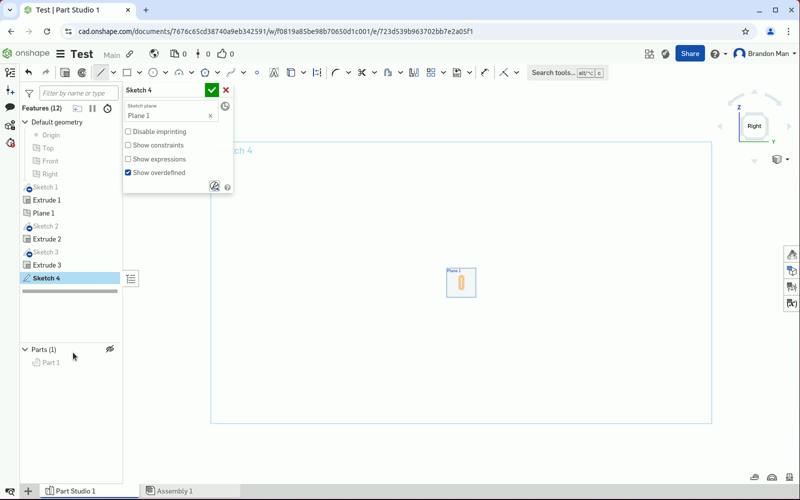
mouse_move(459, 394)
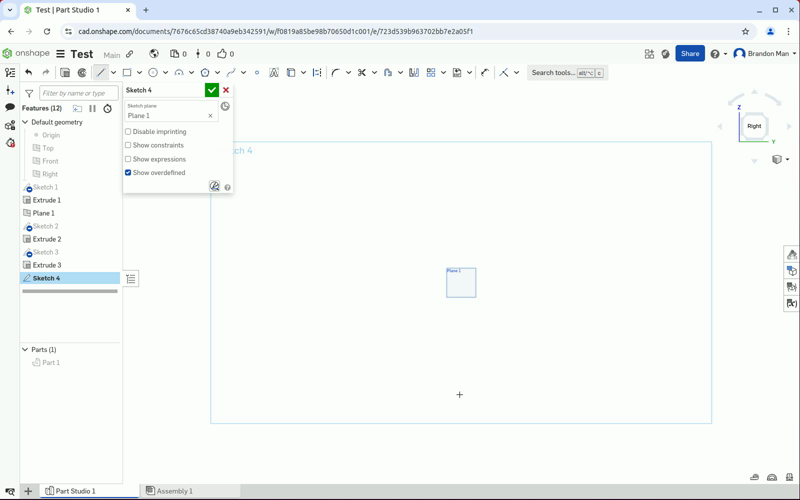
click(459, 394)
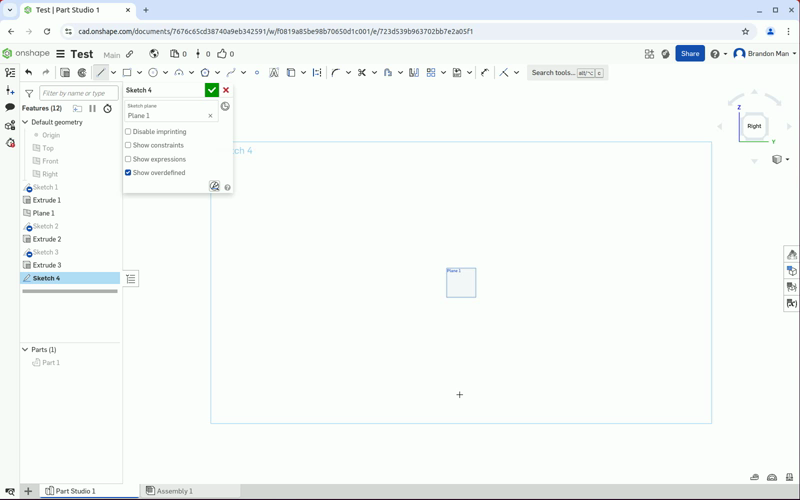
key_up(shift)
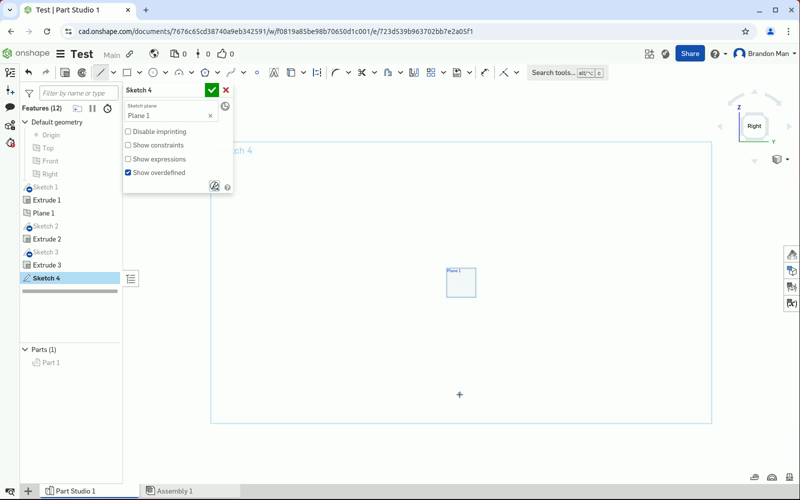
key_down(shift)
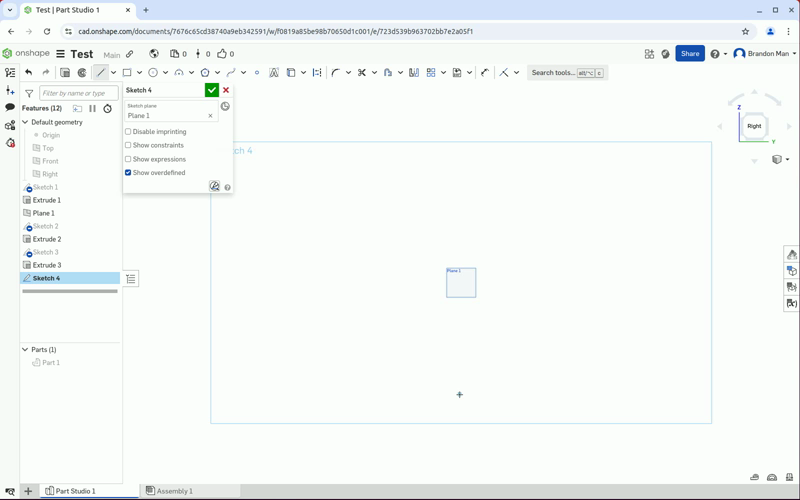
mouse_move(489, 394)
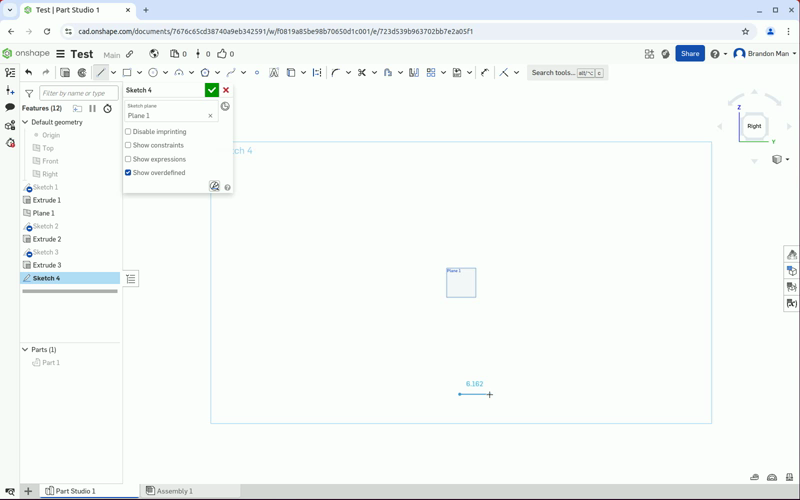
mouse_move(463, 394)
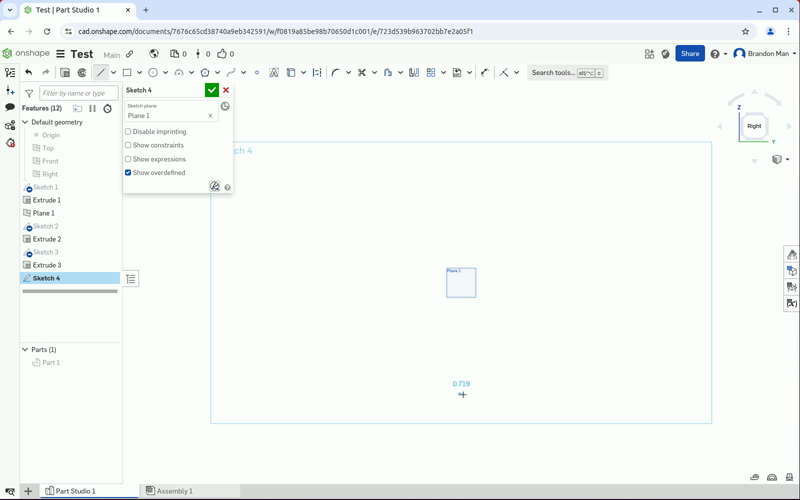
scroll(6)
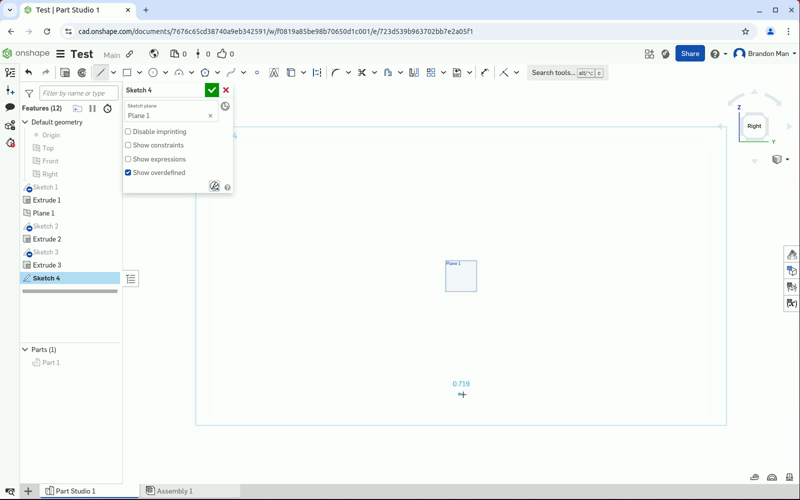
scroll(6)
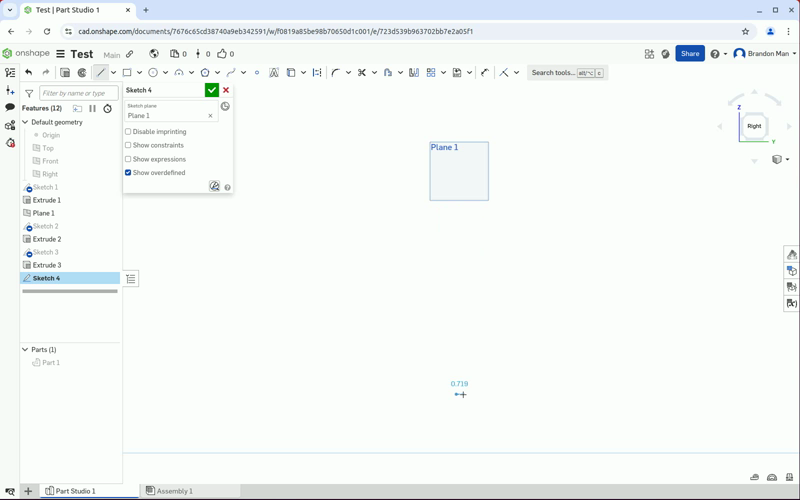
scroll(6)
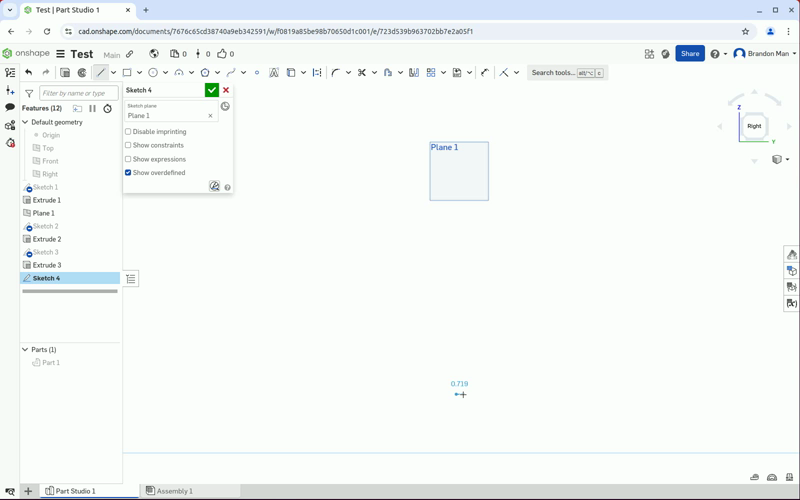
scroll(6)
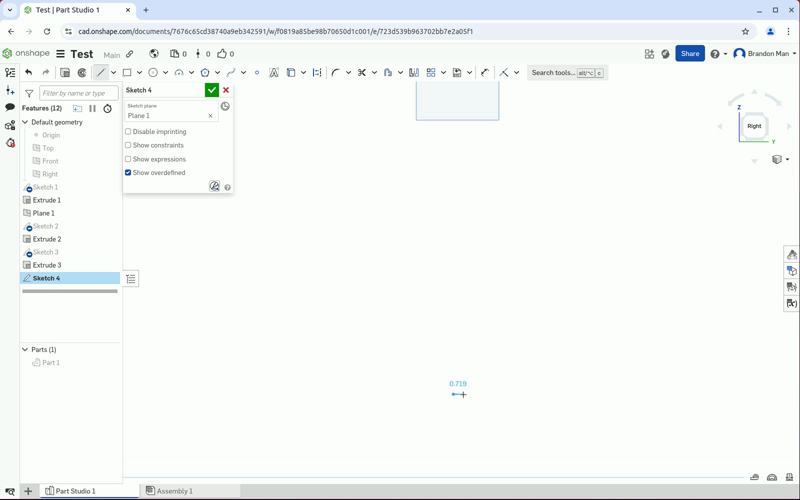
scroll(6)
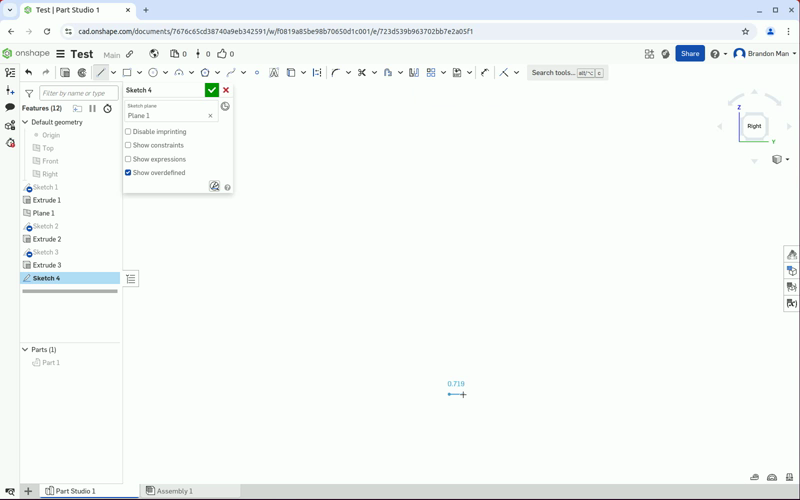
scroll(6)
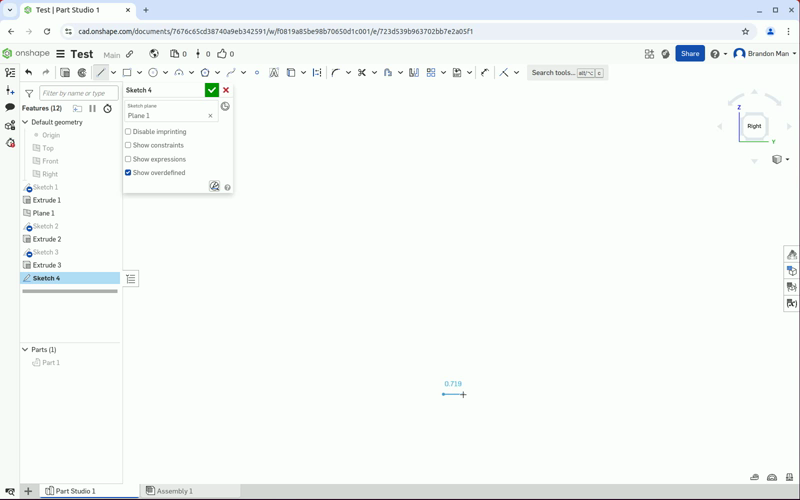
scroll(6)
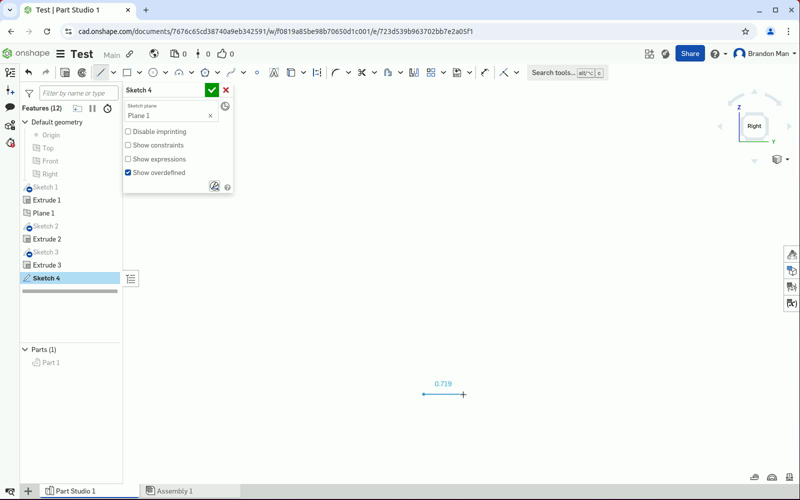
click(463, 394)
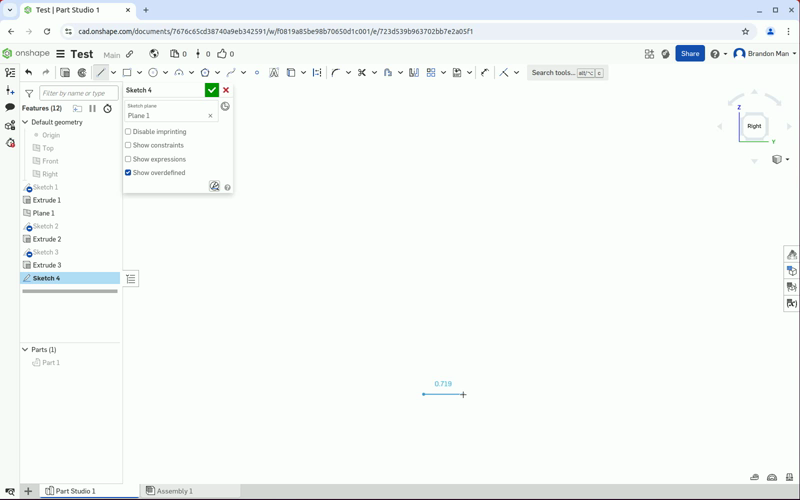
scroll(-6)
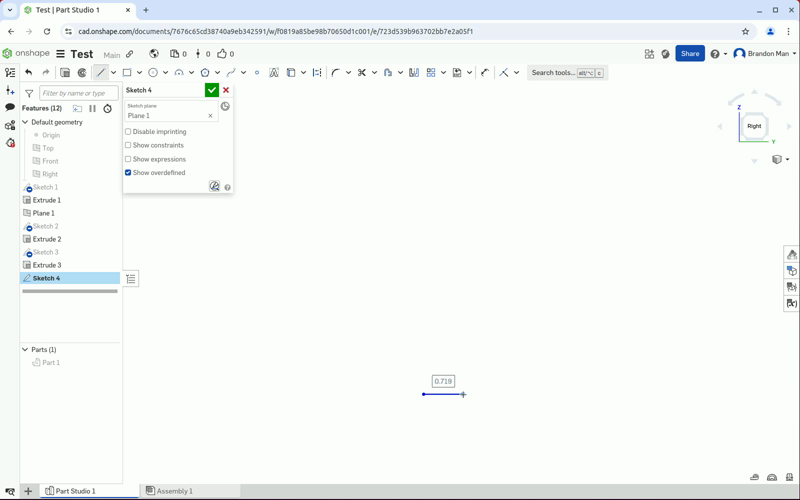
scroll(-6)
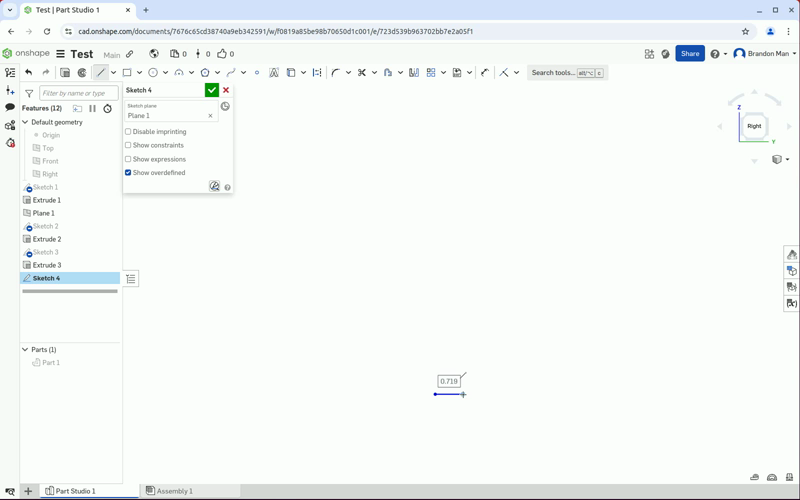
scroll(-6)
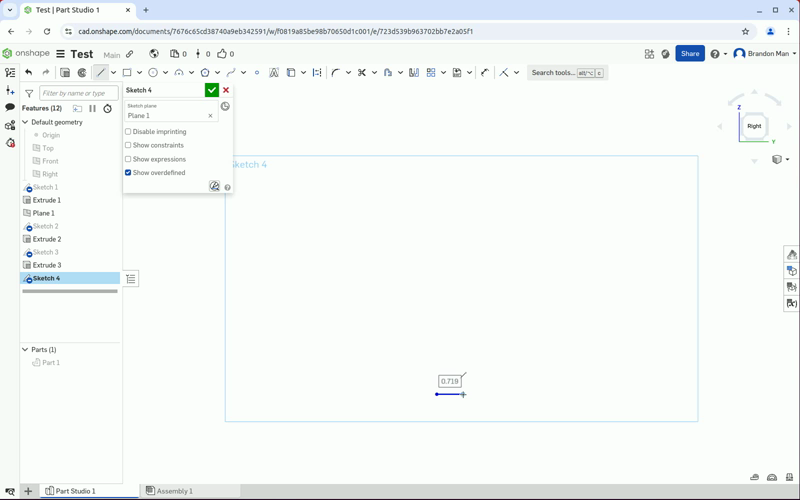
scroll(-6)
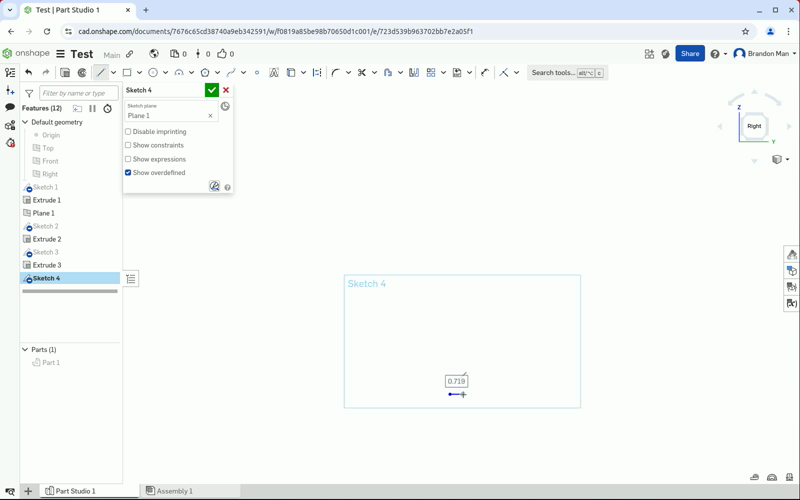
scroll(-6)
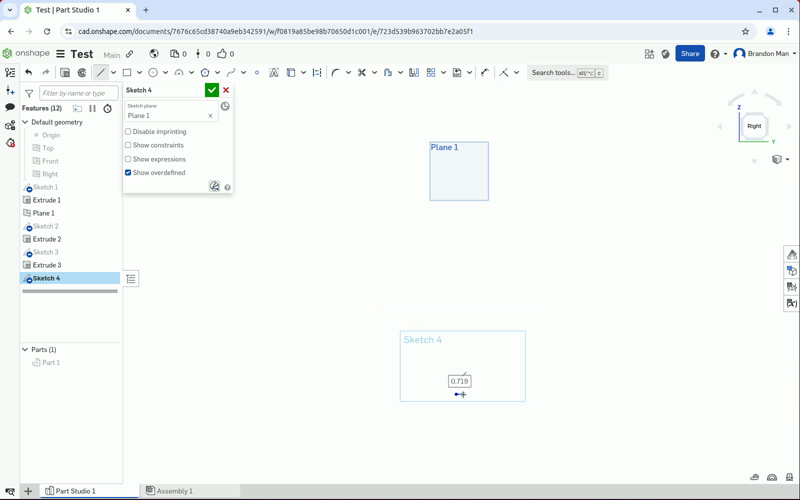
scroll(-6)
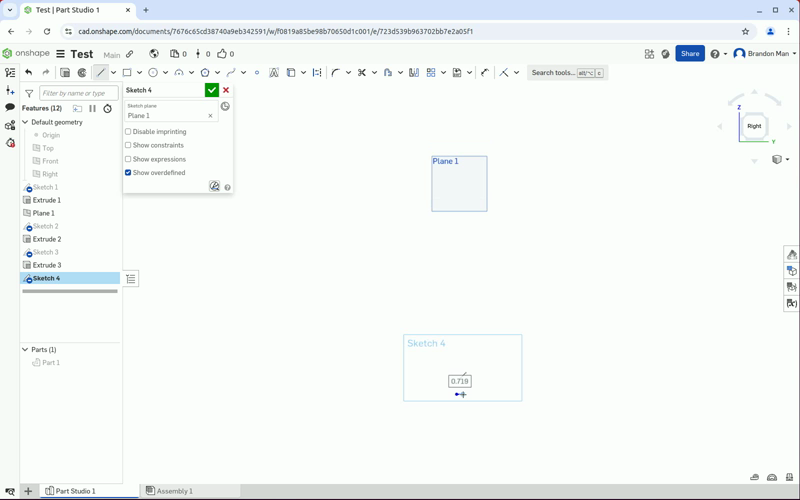
scroll(-6)
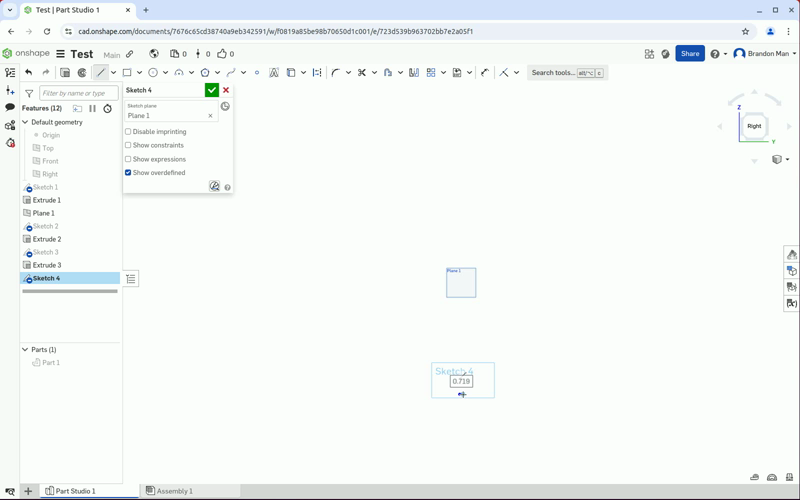
key_up(shift)
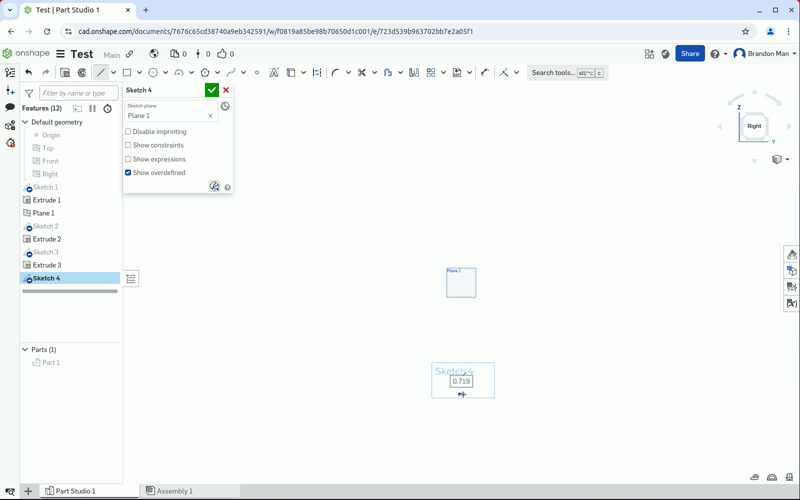
key_down(shift)
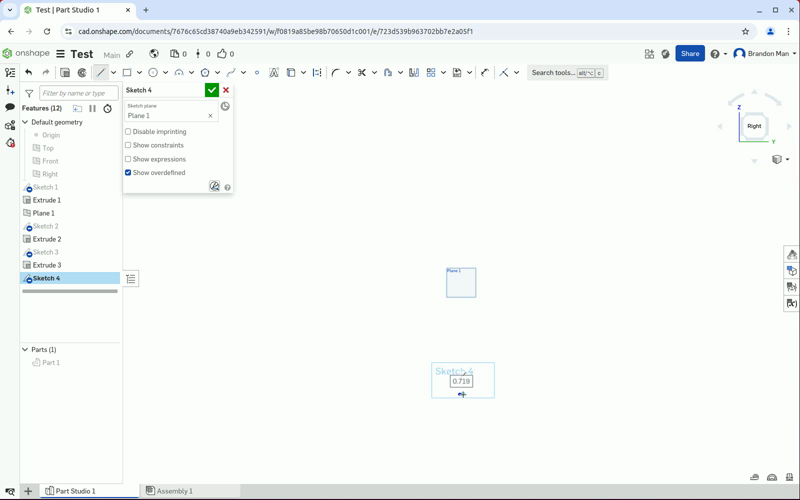
mouse_move(493, 394)
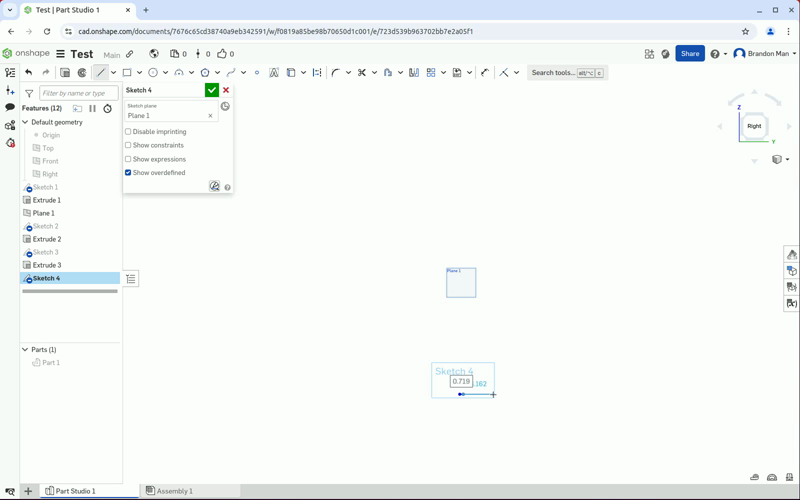
mouse_move(463, 374)
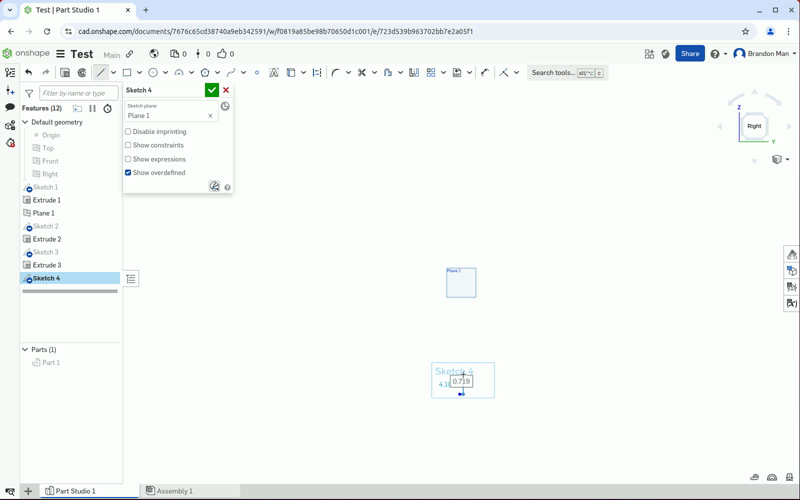
click(463, 374)
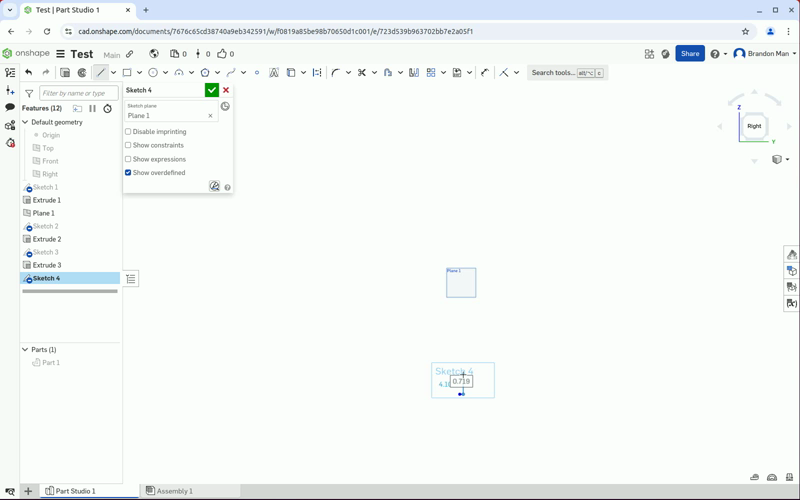
key_up(shift)
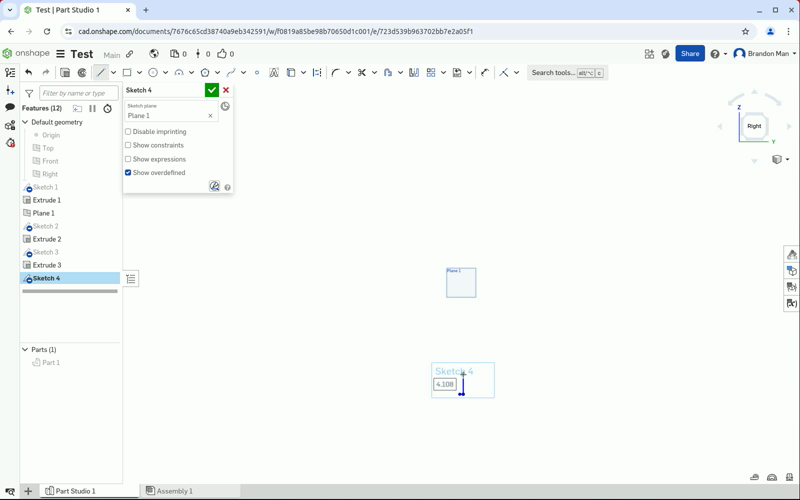
key_down(shift)
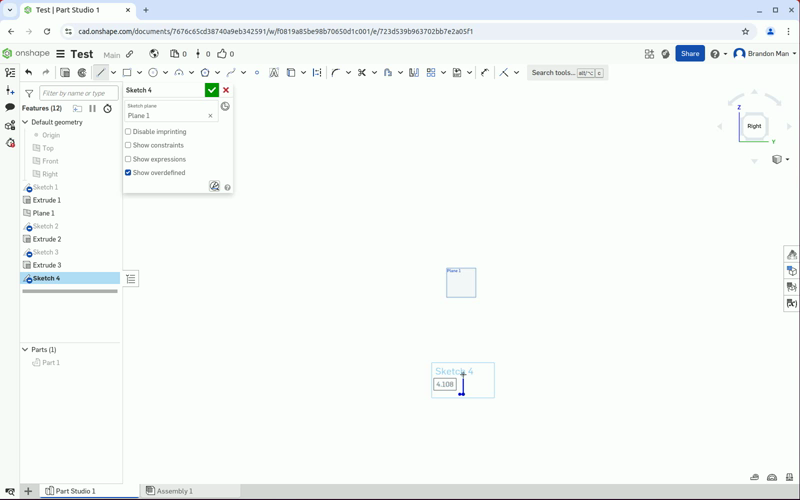
mouse_move(493, 374)
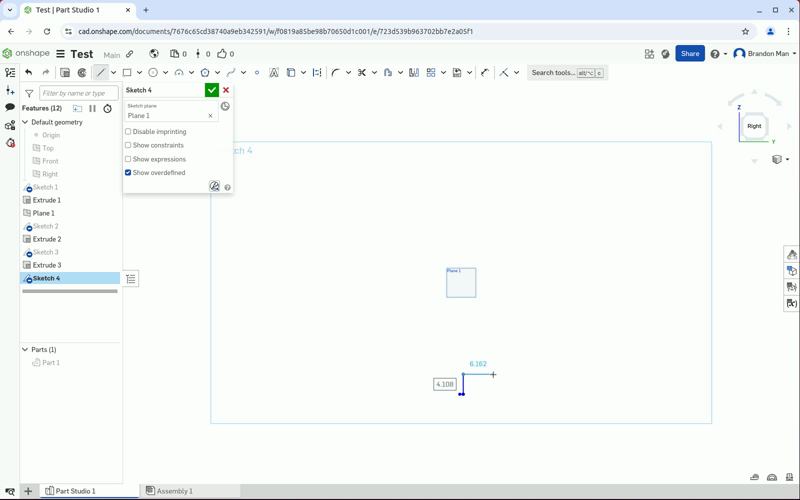
mouse_move(459, 374)
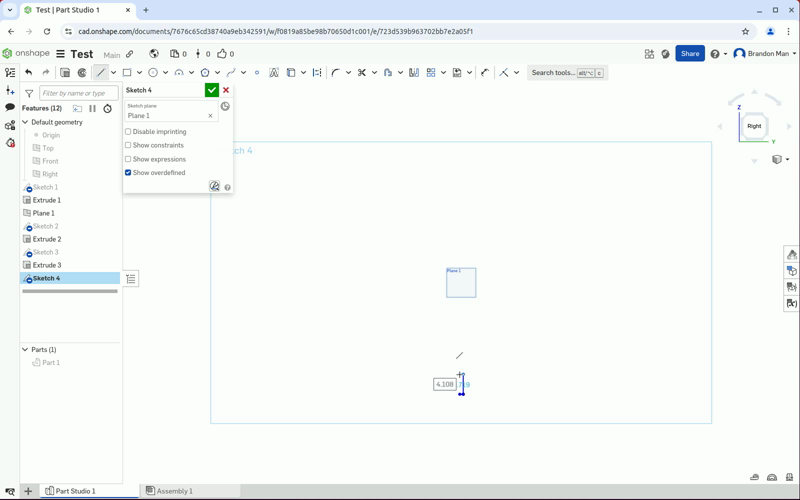
scroll(6)
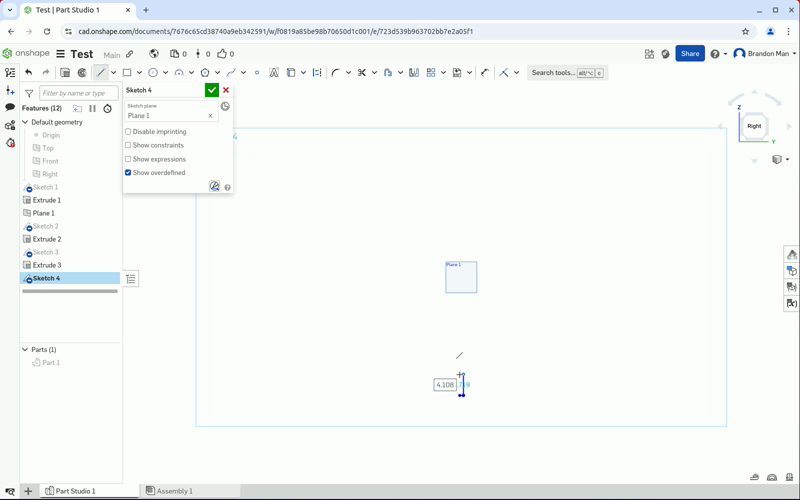
scroll(6)
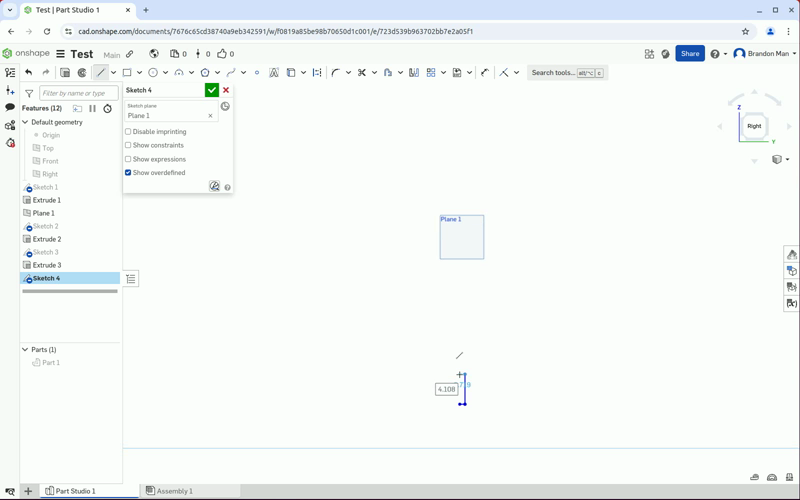
scroll(6)
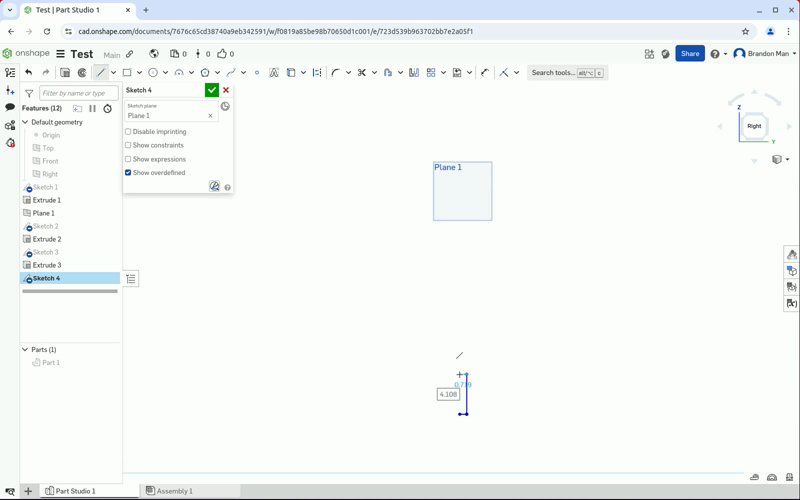
scroll(6)
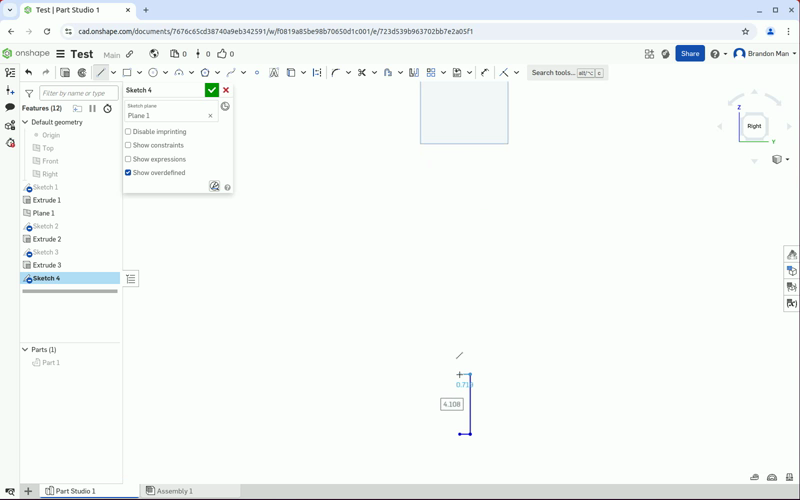
scroll(6)
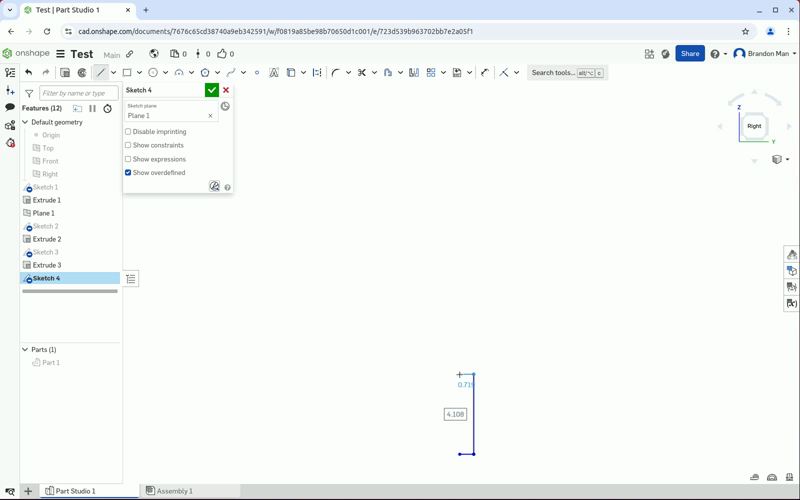
scroll(6)
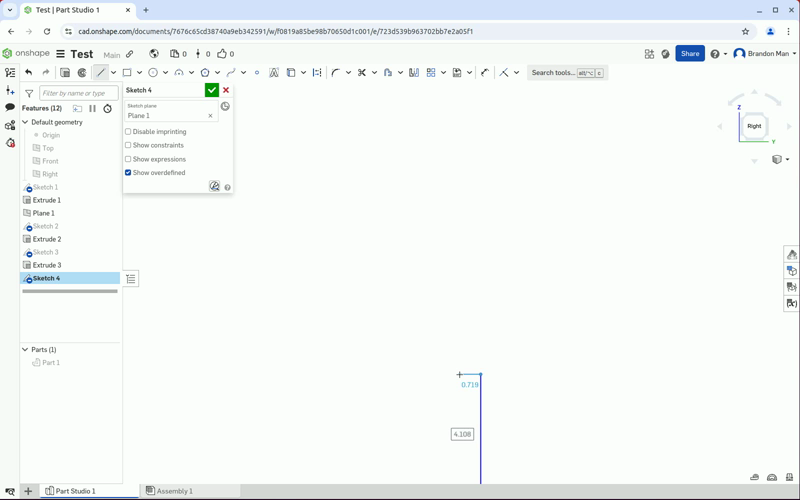
scroll(6)
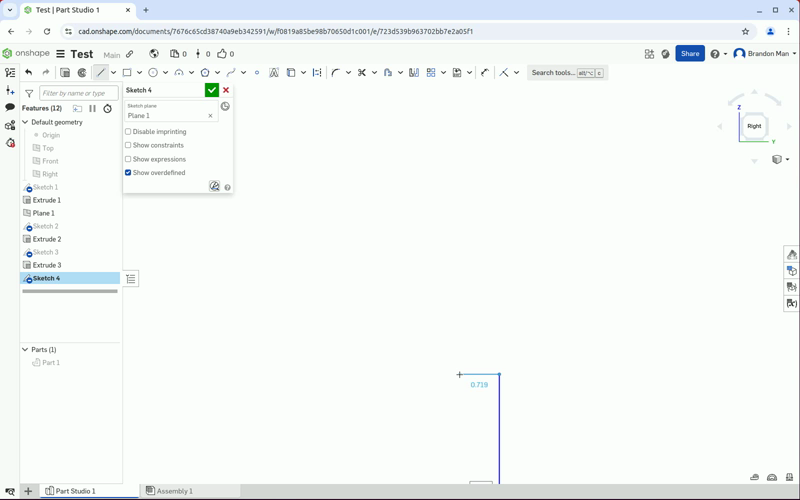
click(459, 374)
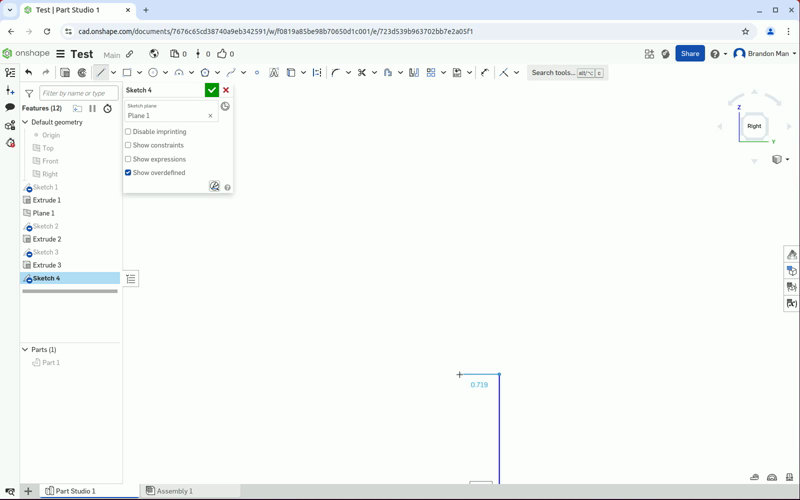
scroll(-6)
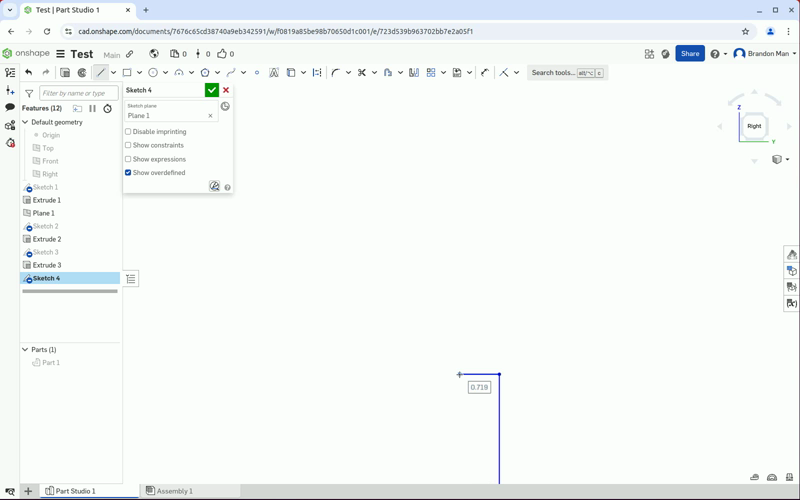
scroll(-6)
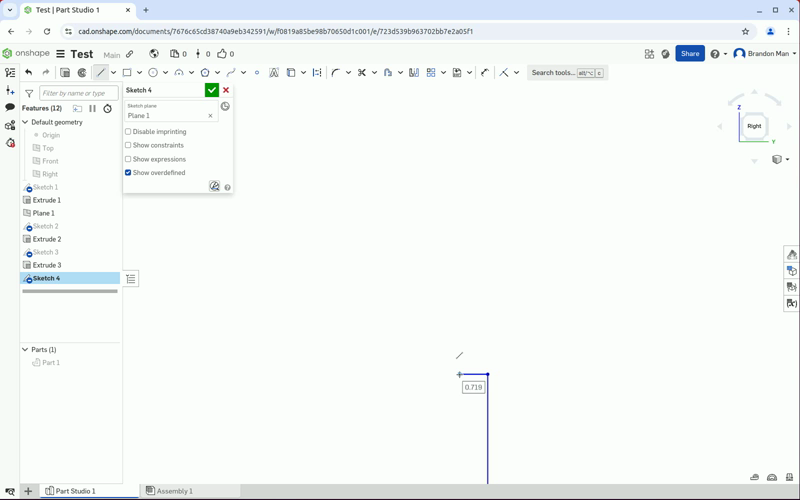
scroll(-6)
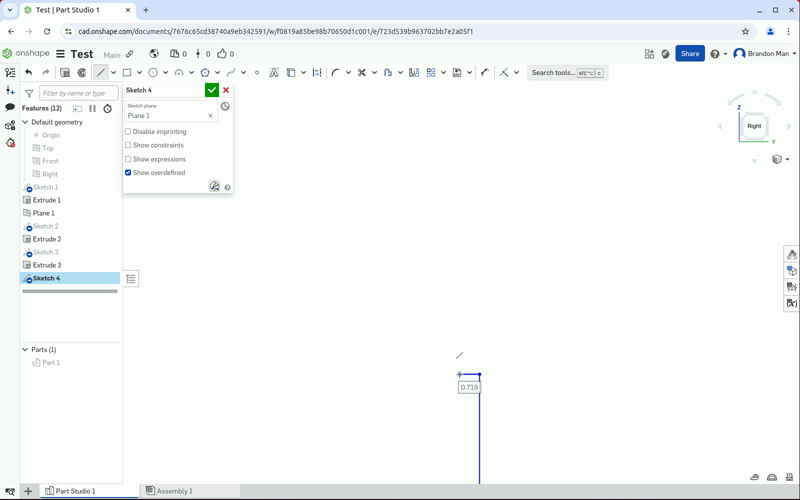
scroll(-6)
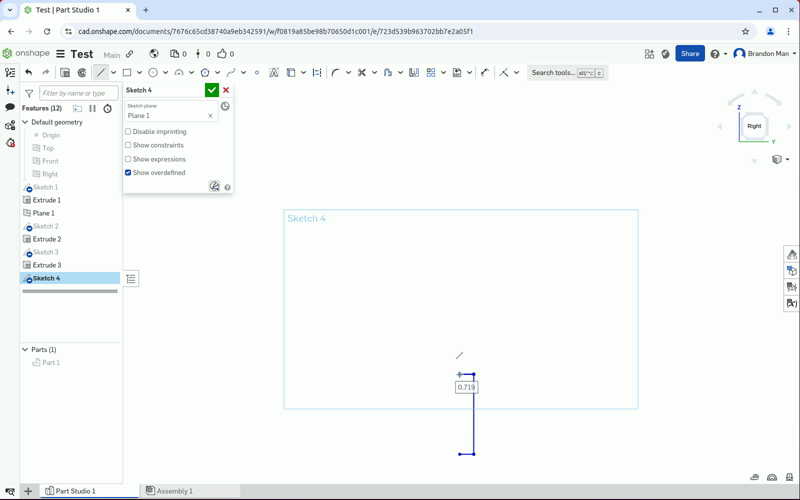
scroll(-6)
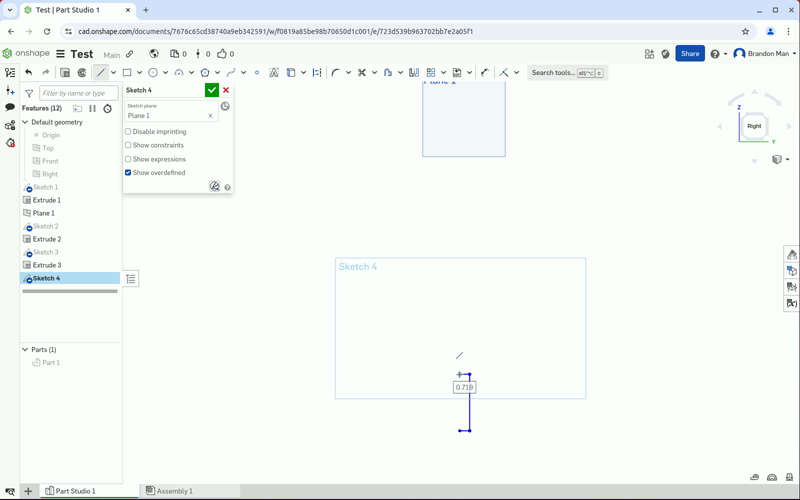
scroll(-6)
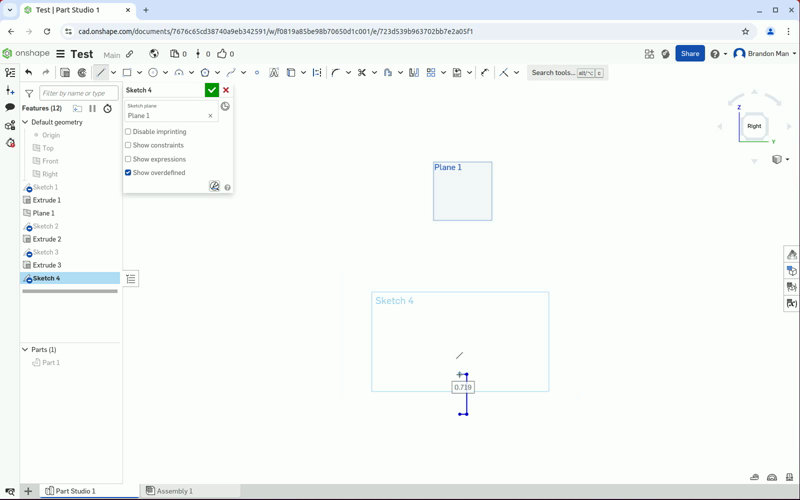
scroll(-6)
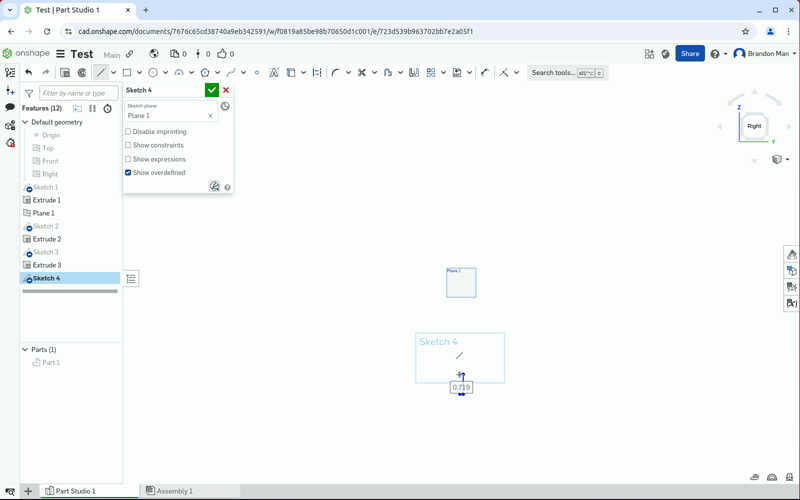
key_up(shift)
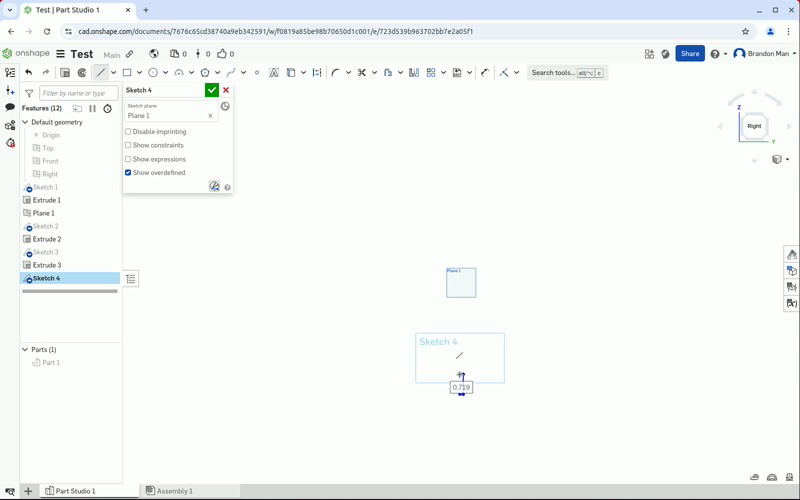
mouse_move(489, 374)
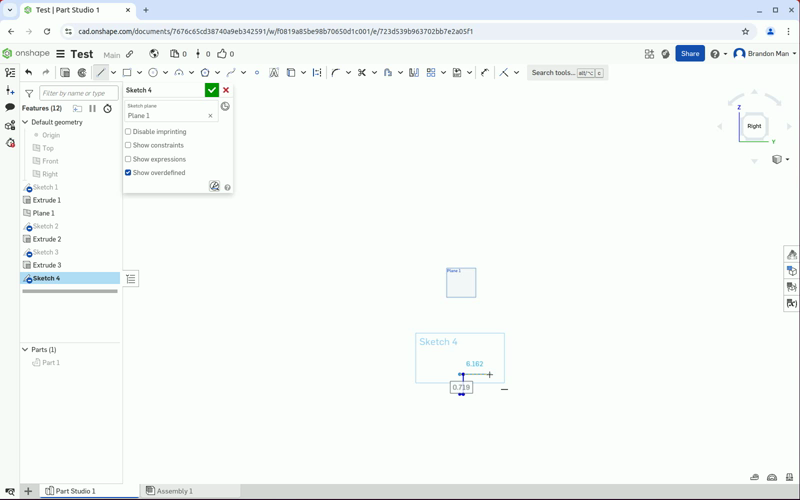
key_down(shift)
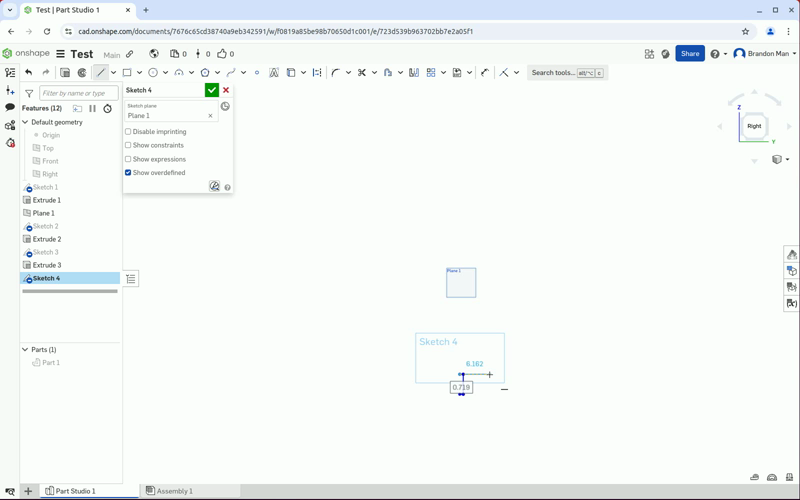
mouse_move(459, 394)
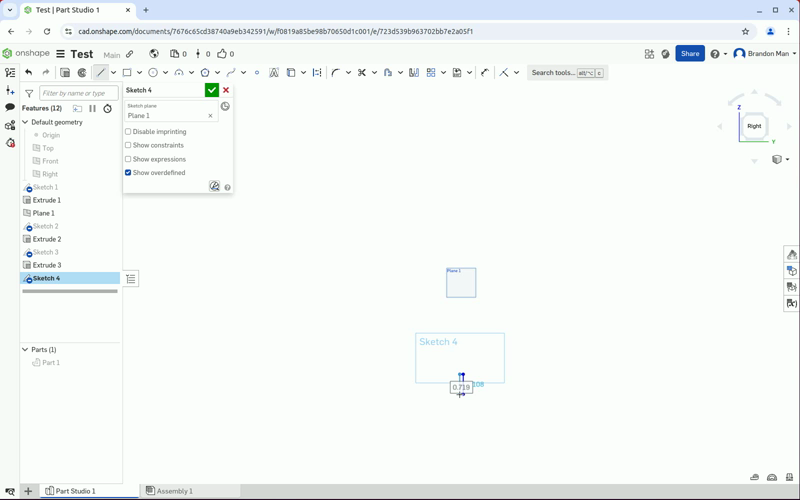
scroll(6)
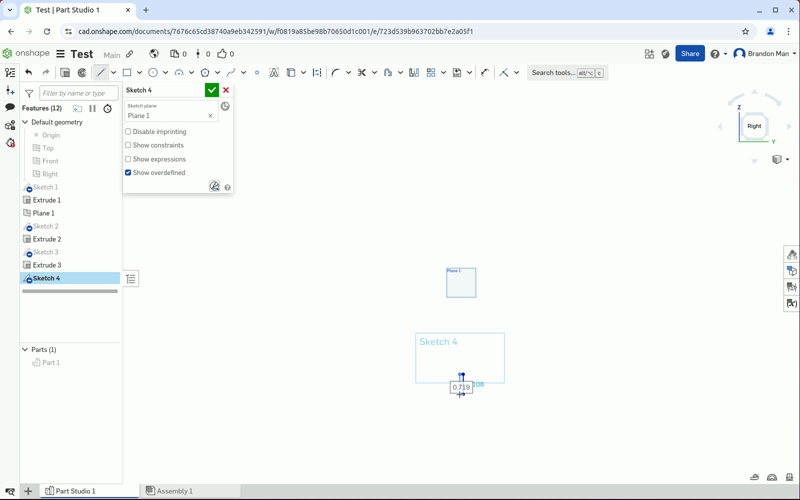
scroll(6)
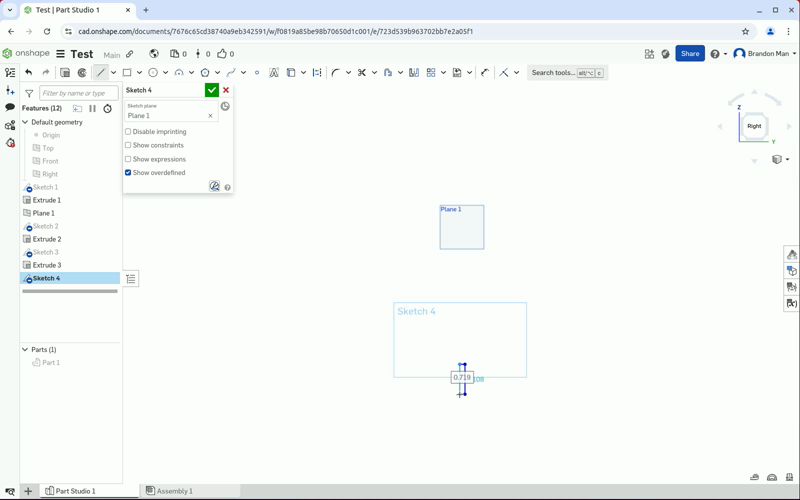
scroll(6)
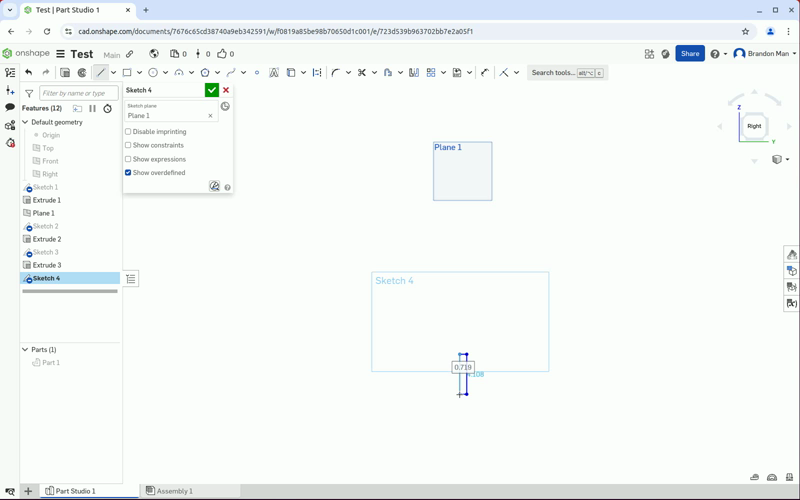
scroll(6)
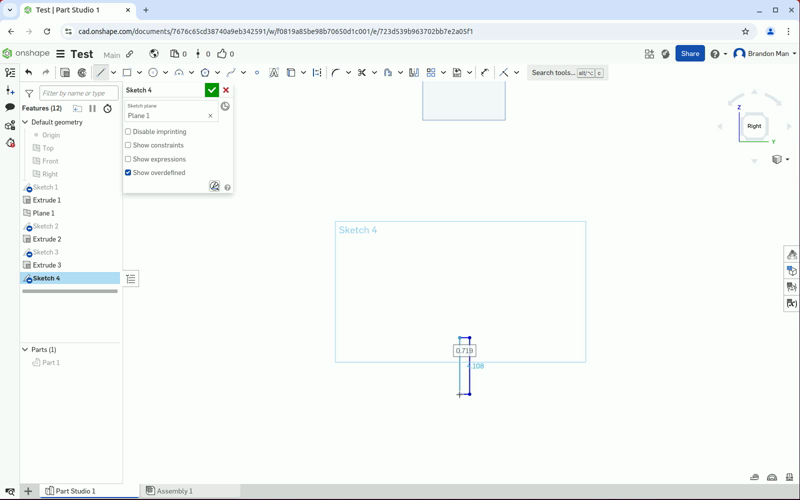
scroll(6)
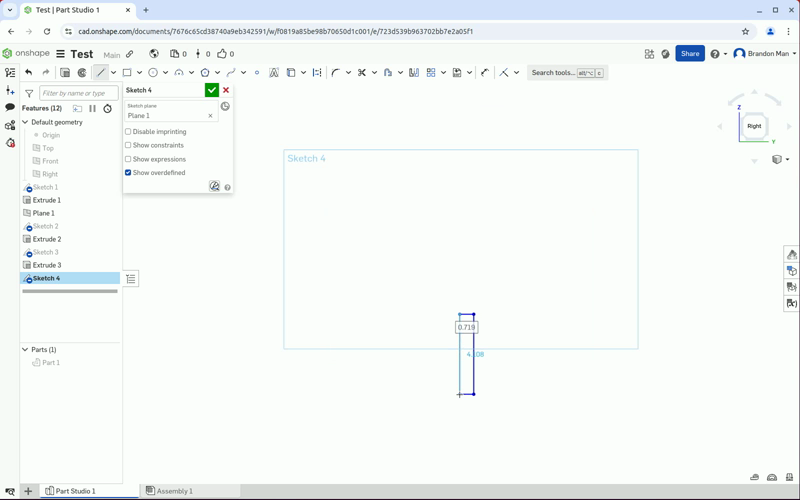
scroll(6)
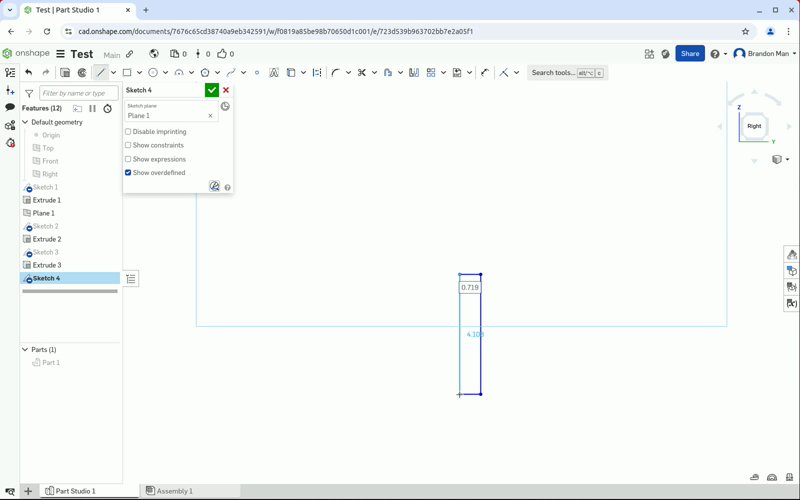
scroll(6)
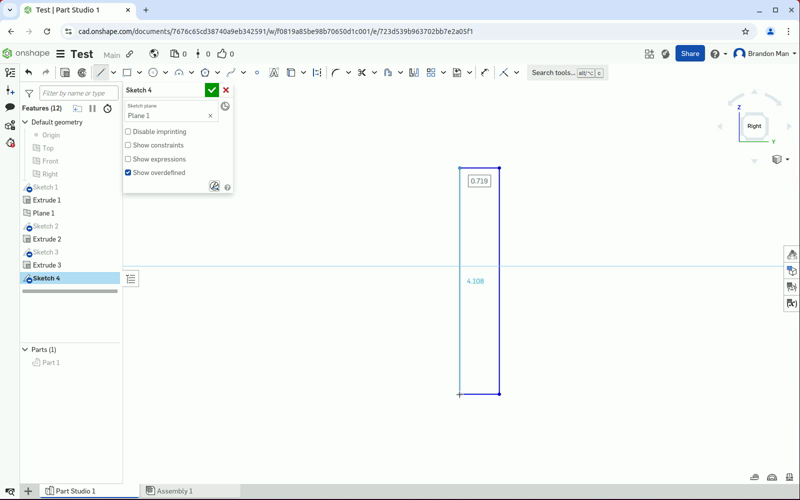
key_up(shift)
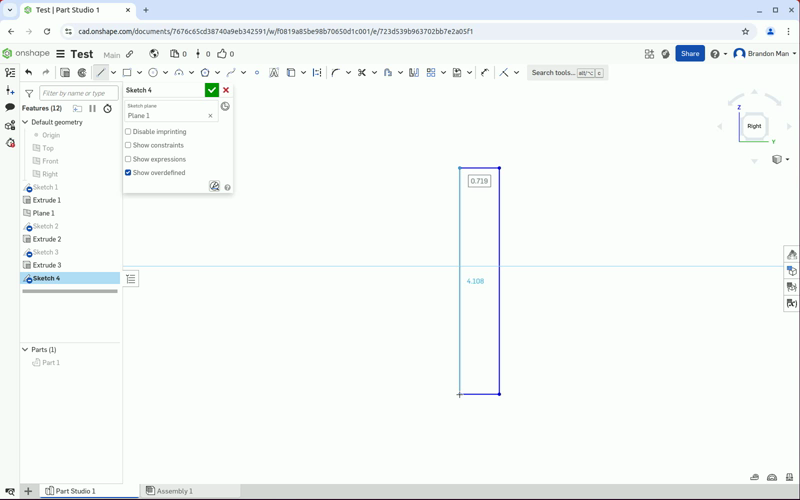
click(459, 394)
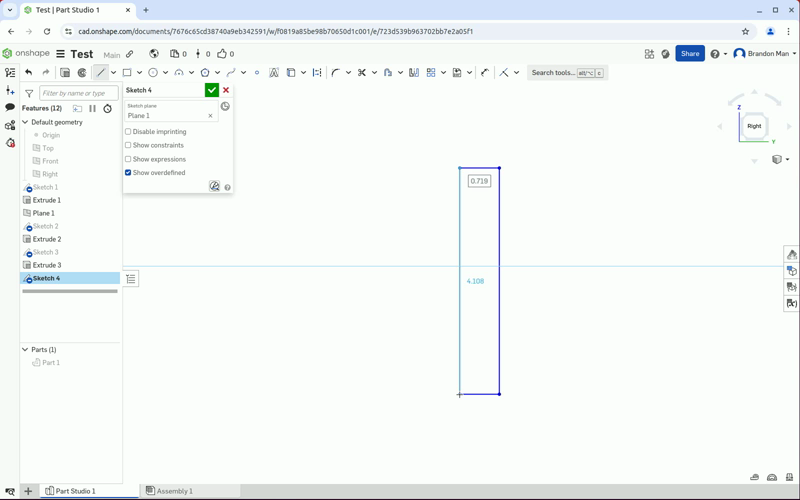
scroll(-6)
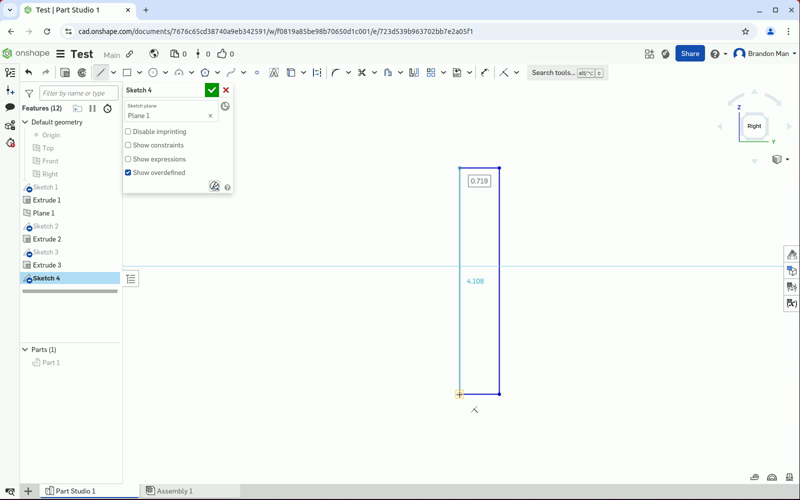
scroll(-6)
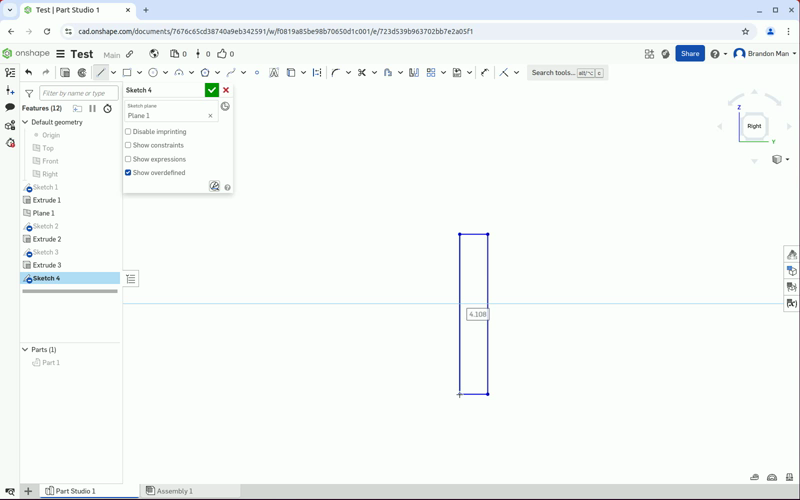
scroll(-6)
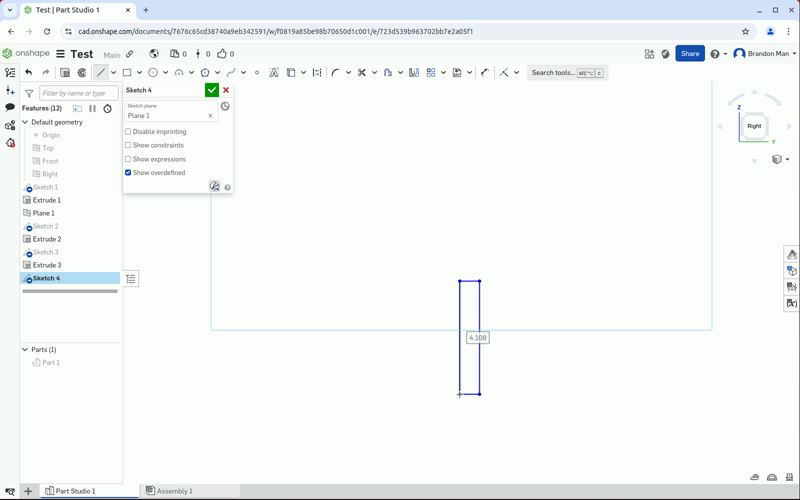
scroll(-6)
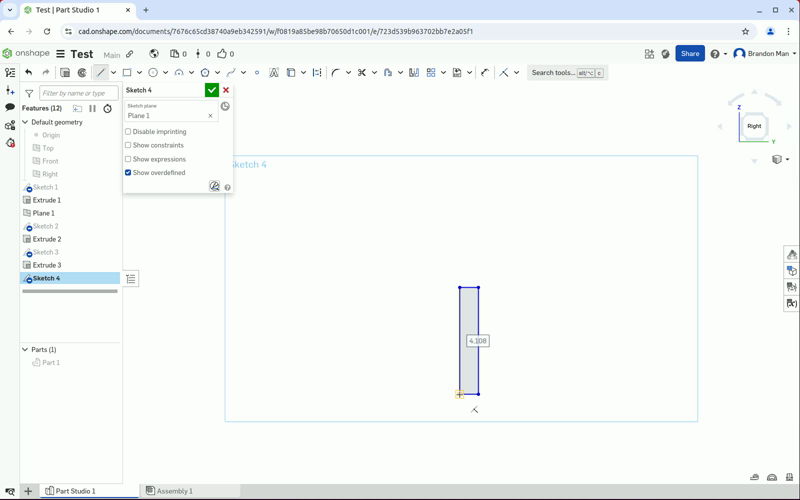
scroll(-6)
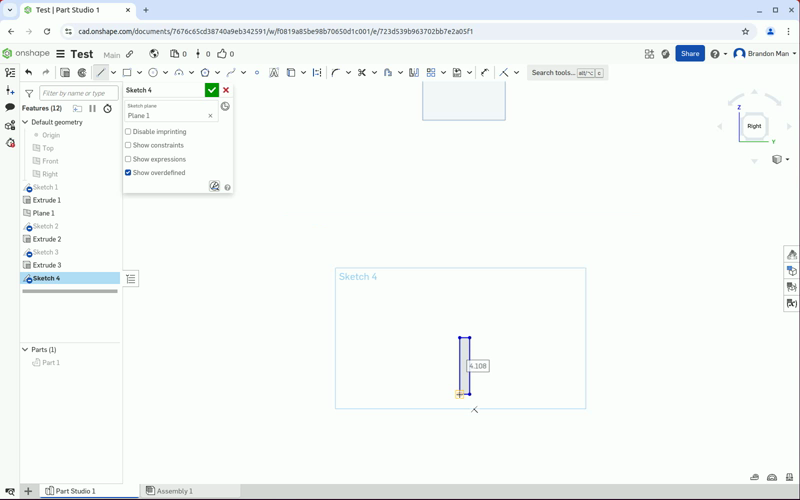
scroll(-6)
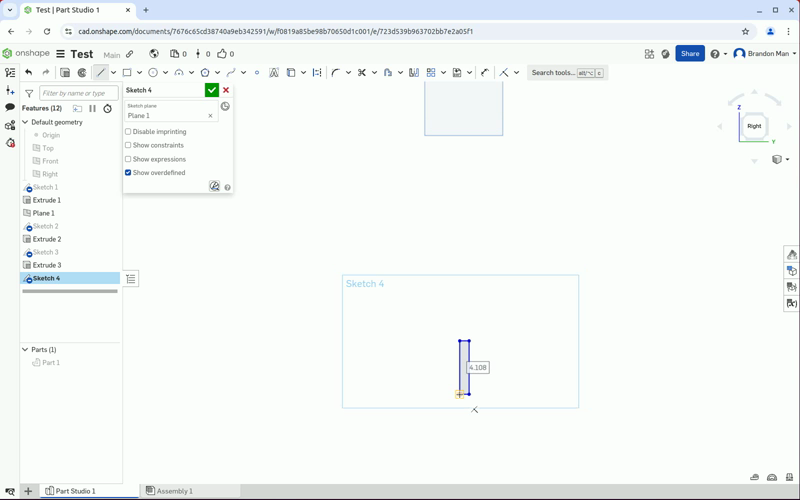
scroll(-6)
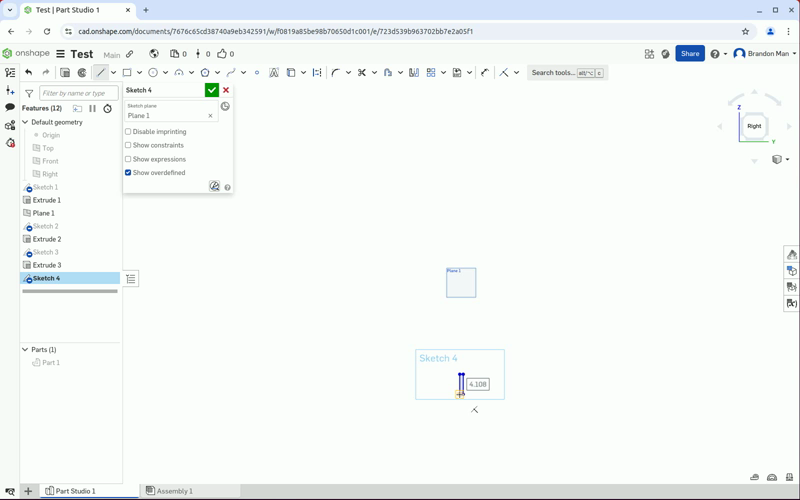
key(esc)
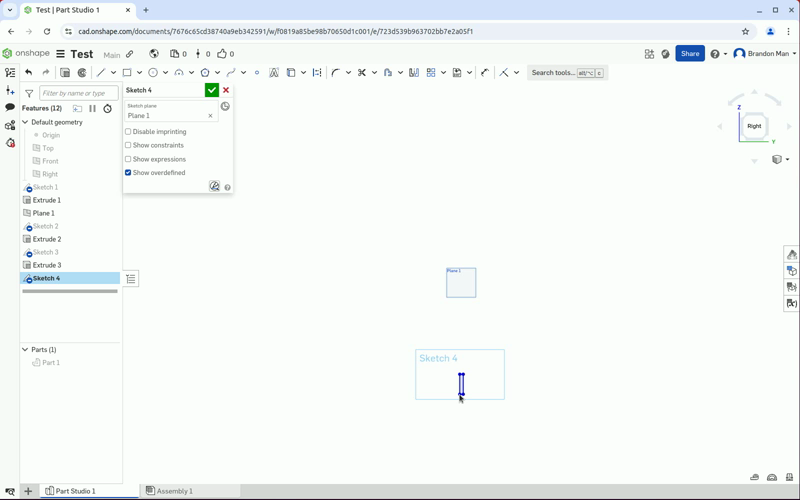
mouse_move(459, 386)
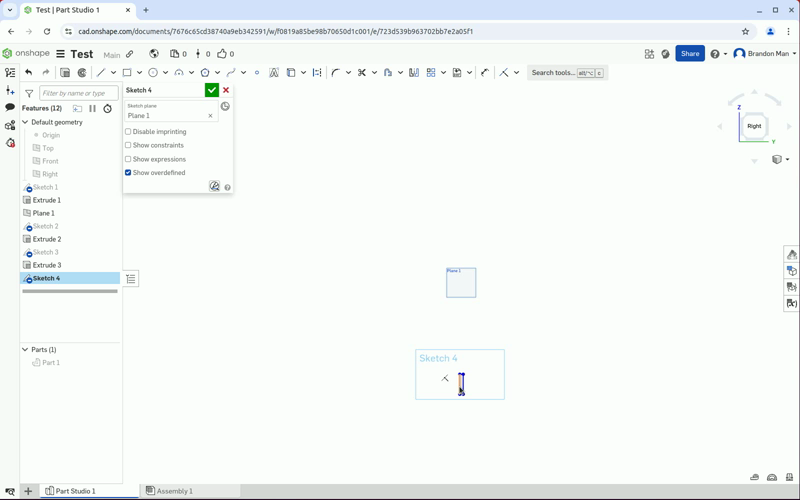
scroll(6)
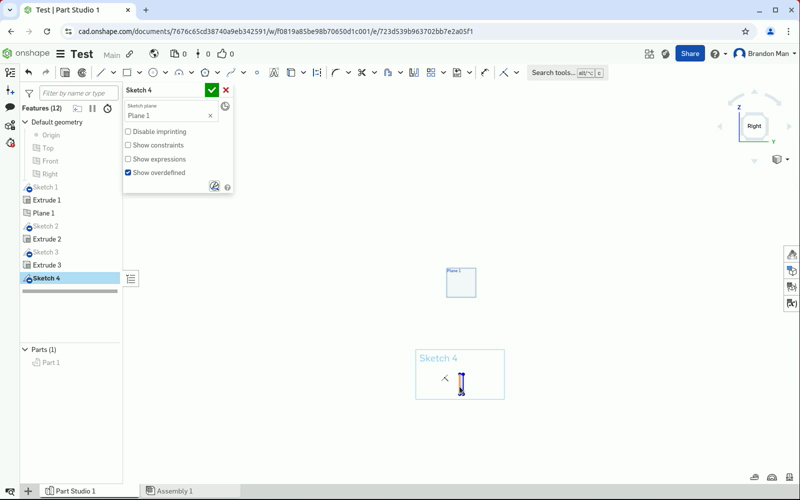
scroll(6)
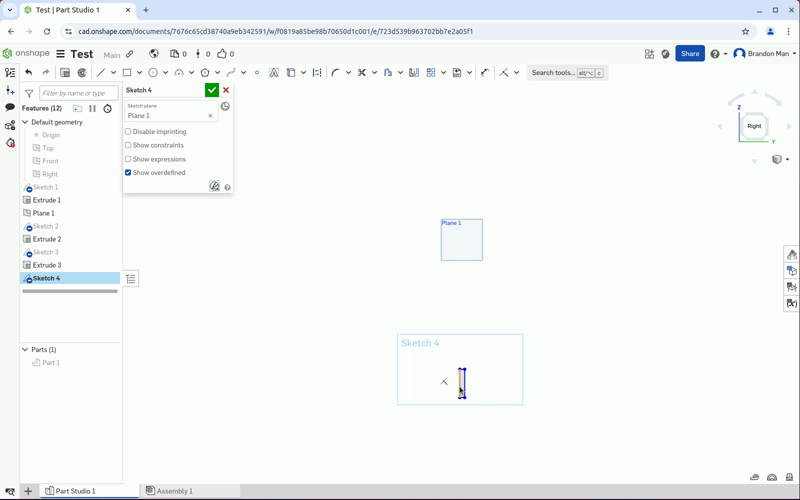
scroll(6)
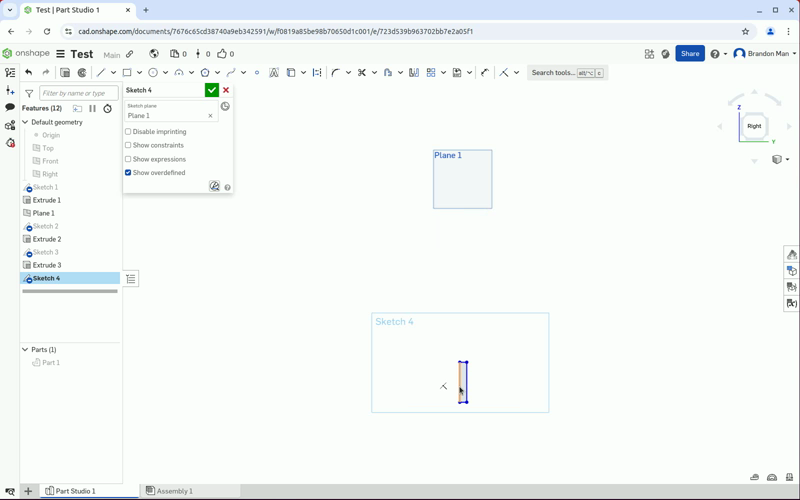
scroll(6)
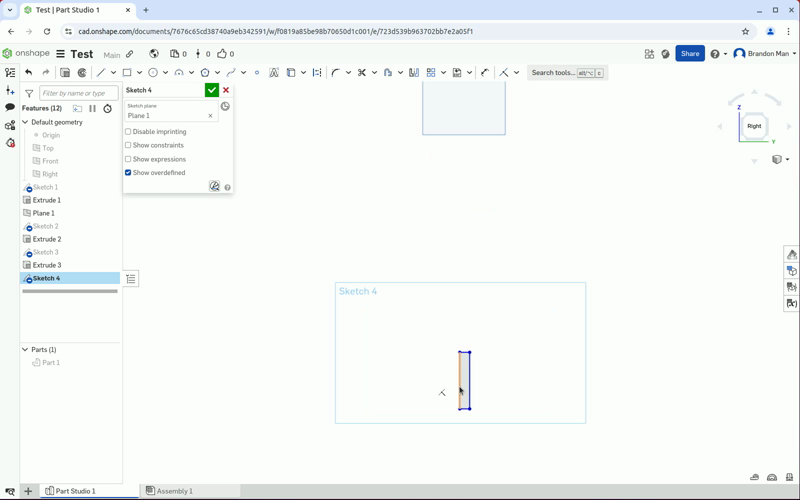
scroll(6)
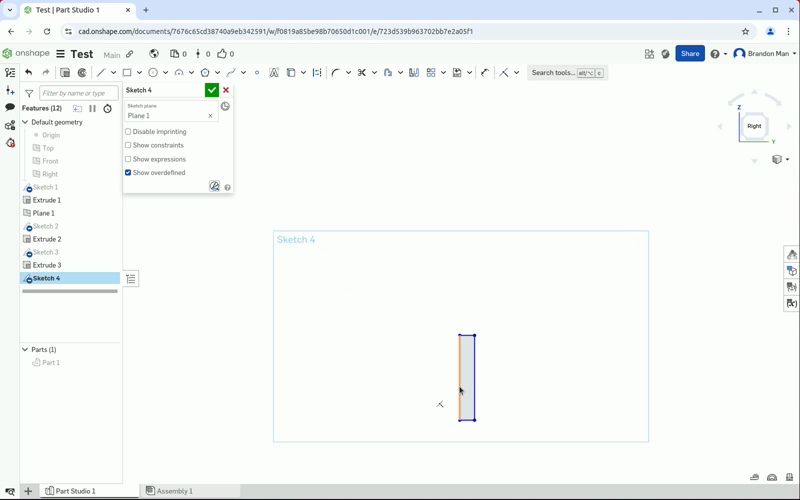
scroll(6)
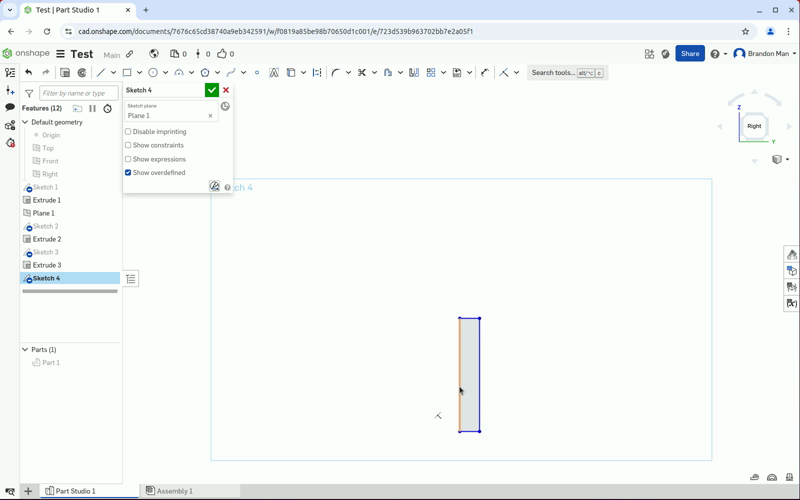
scroll(6)
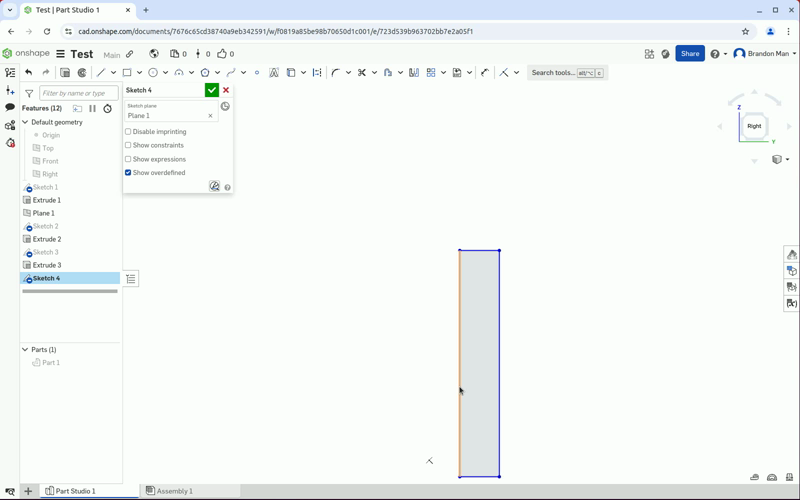
click(459, 386)
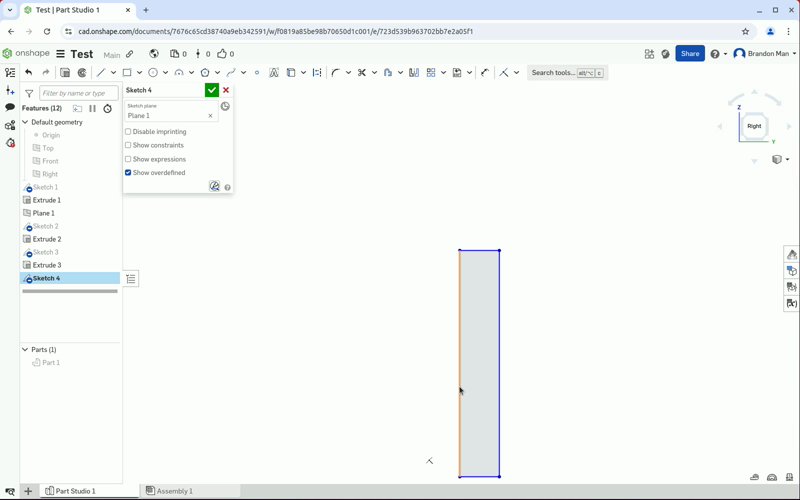
scroll(-6)
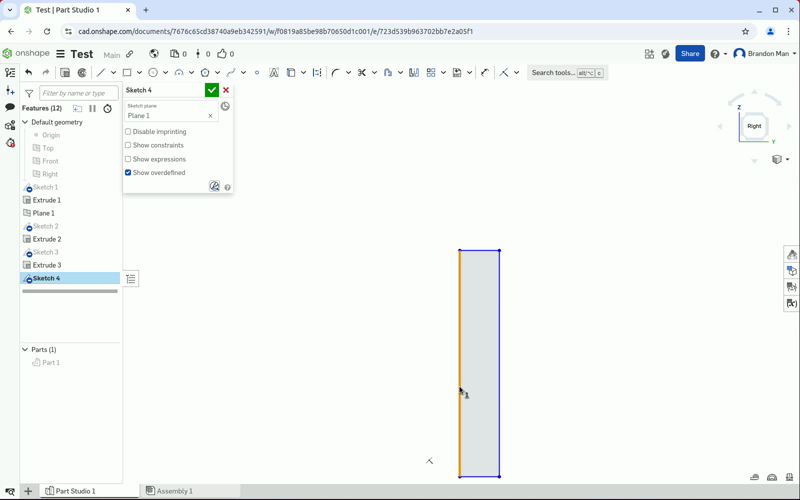
scroll(-6)
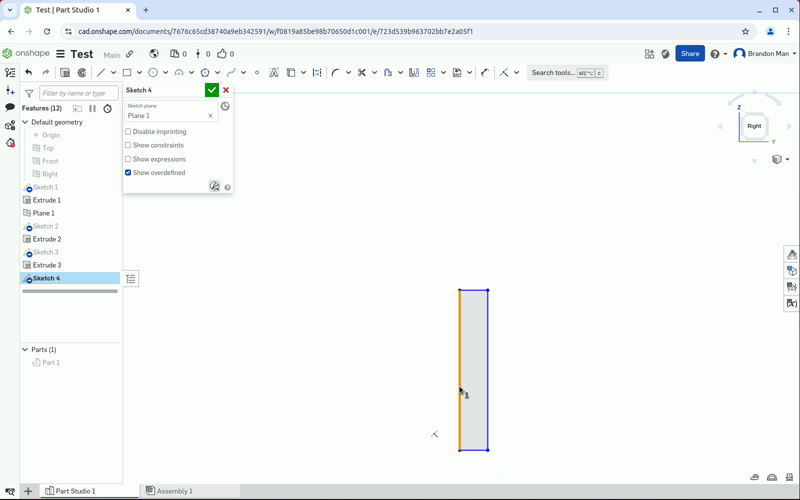
scroll(-6)
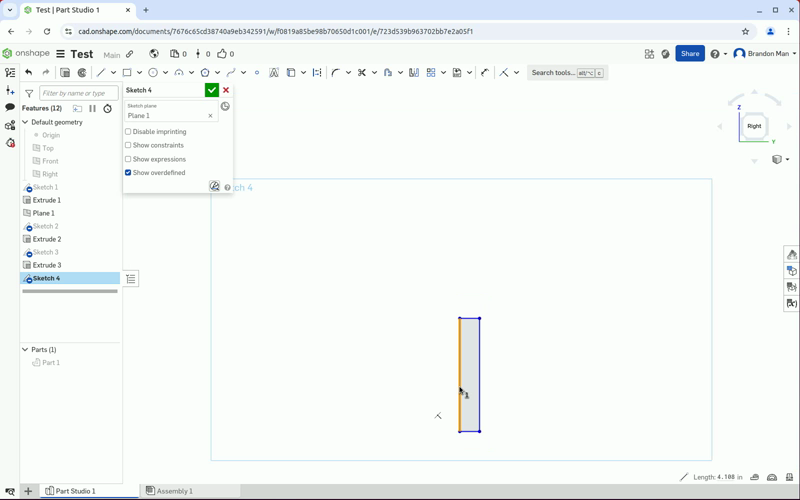
scroll(-6)
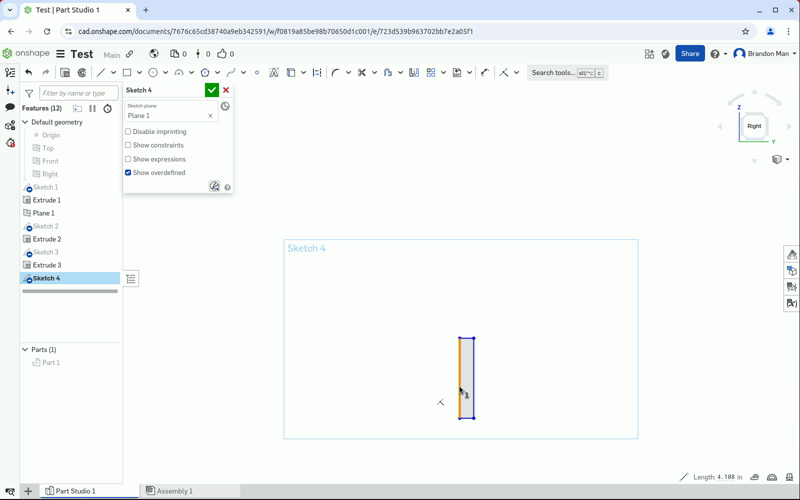
scroll(-6)
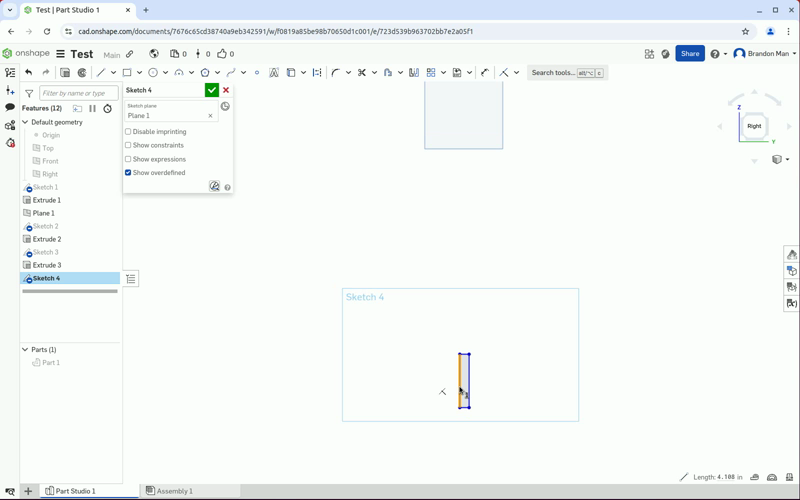
scroll(-6)
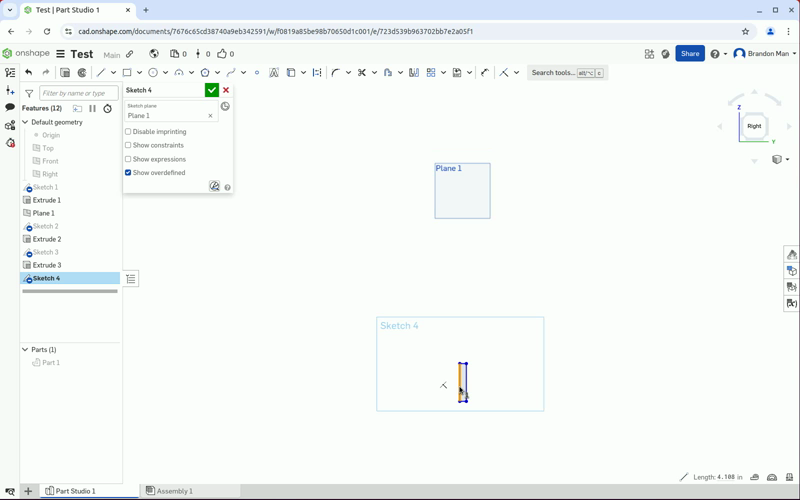
scroll(-6)
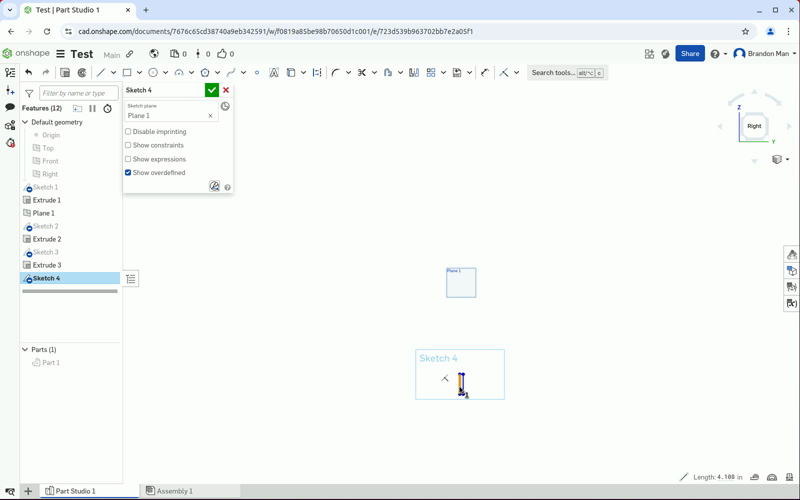
mouse_move(73, 352)
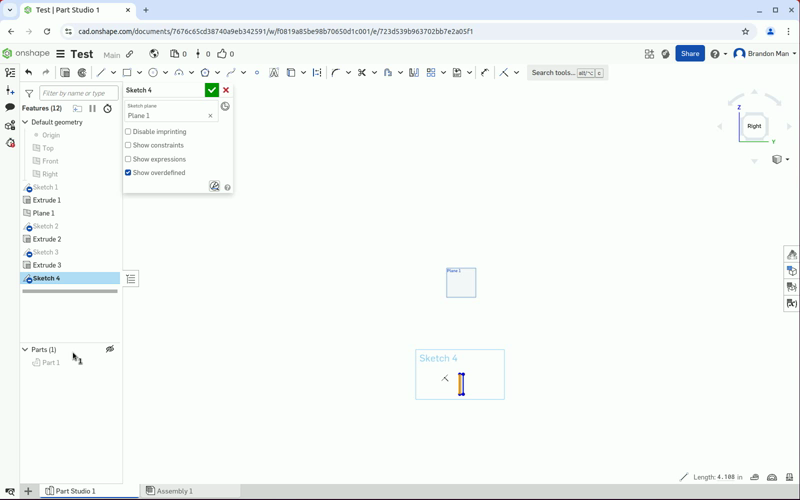
key(shift+y)
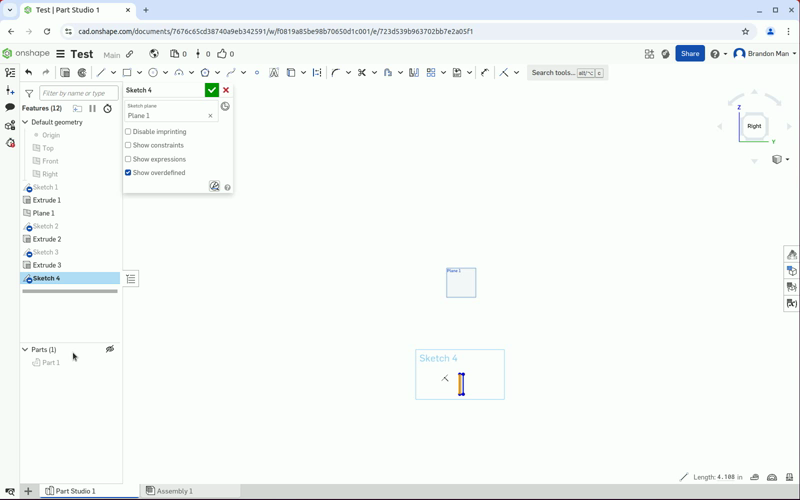
key(shift+e)
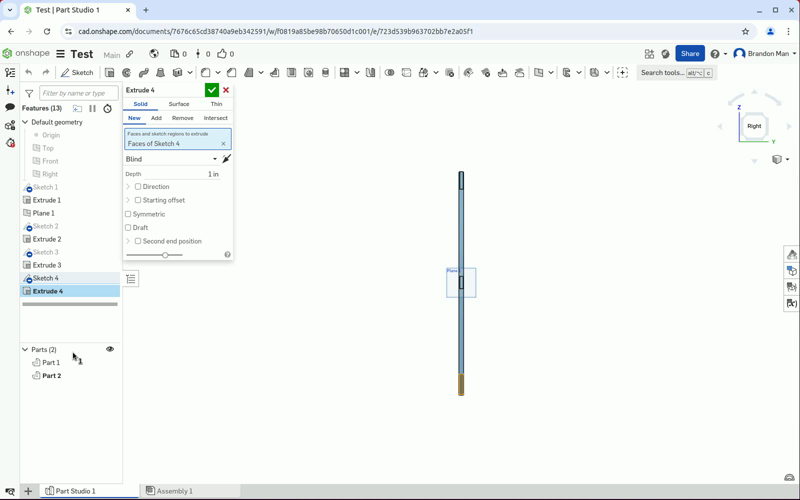
mouse_move(143, 106)
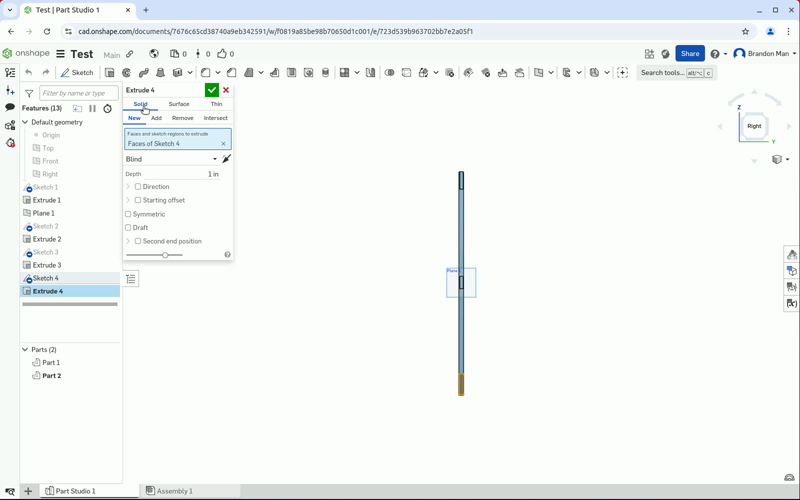
click(143, 106)
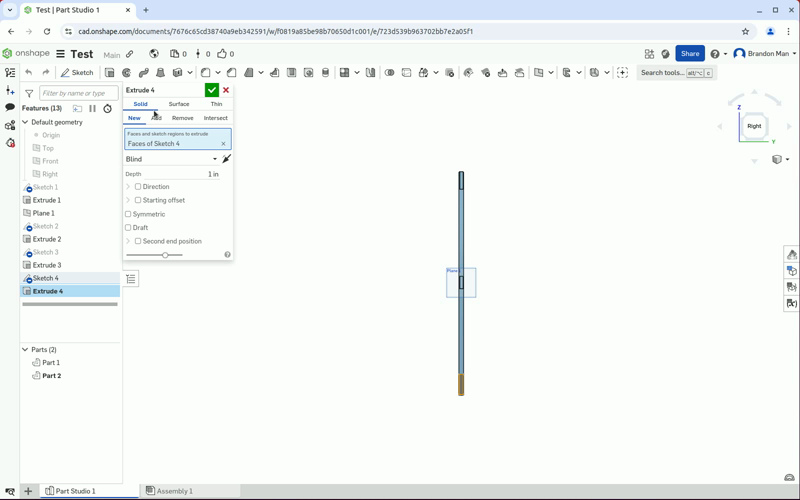
mouse_move(186, 120)
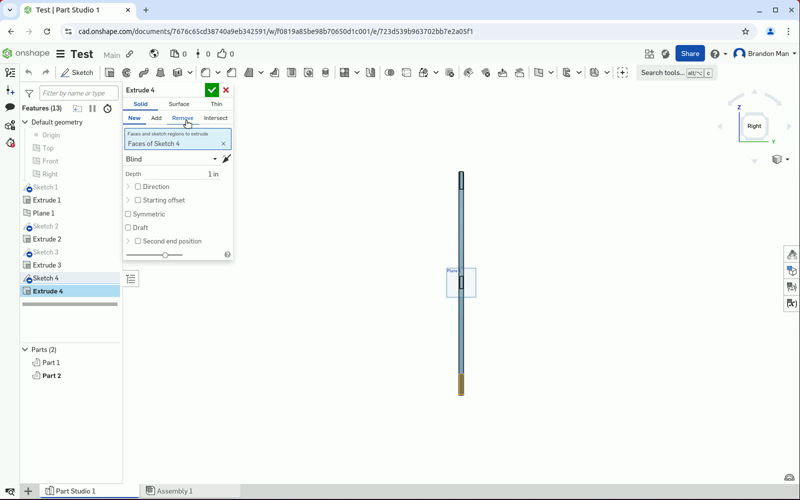
click(186, 120)
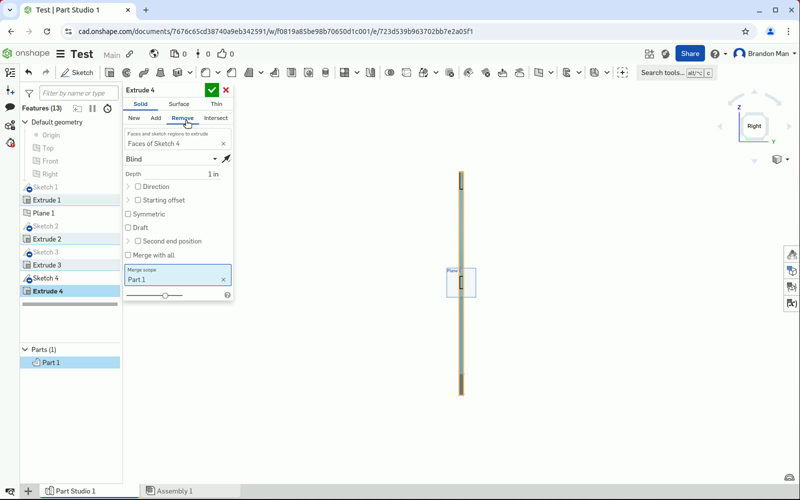
key(tab, 4)
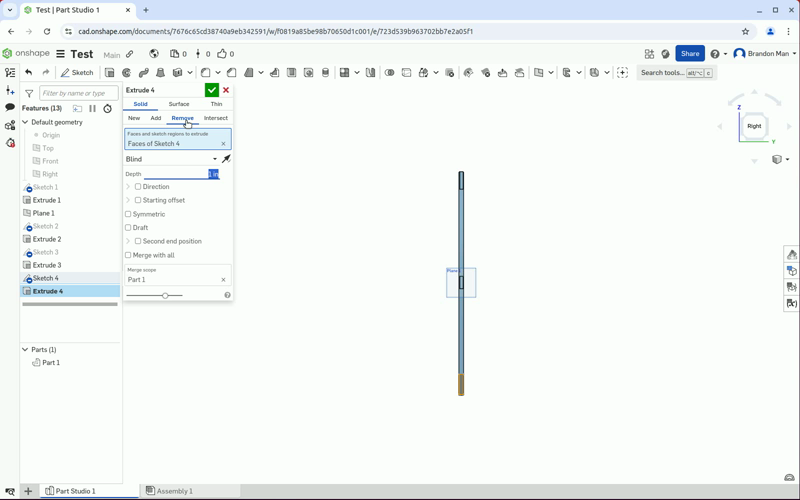
text(1.926)
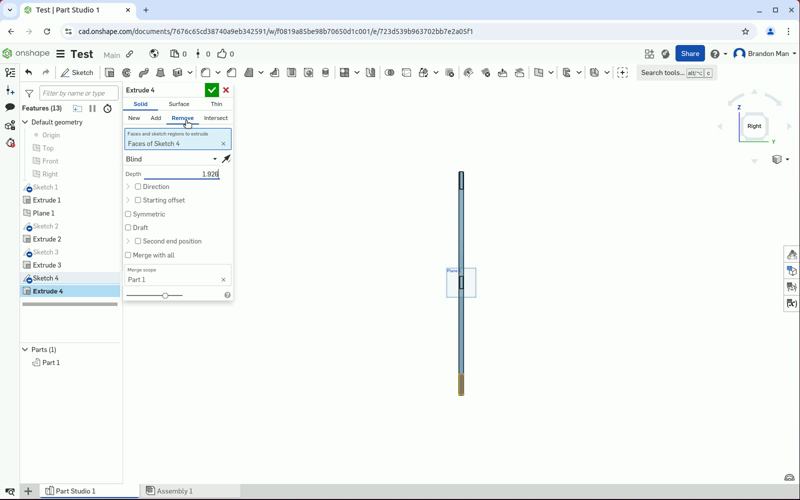
key(tab, 6)
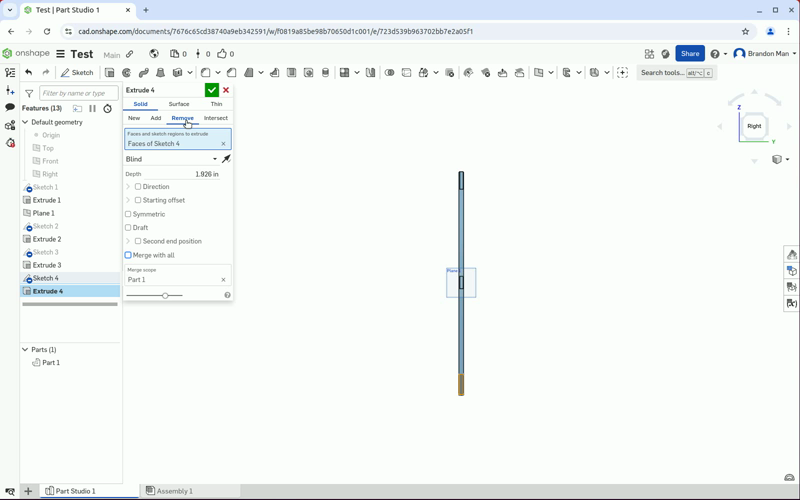
key(space)
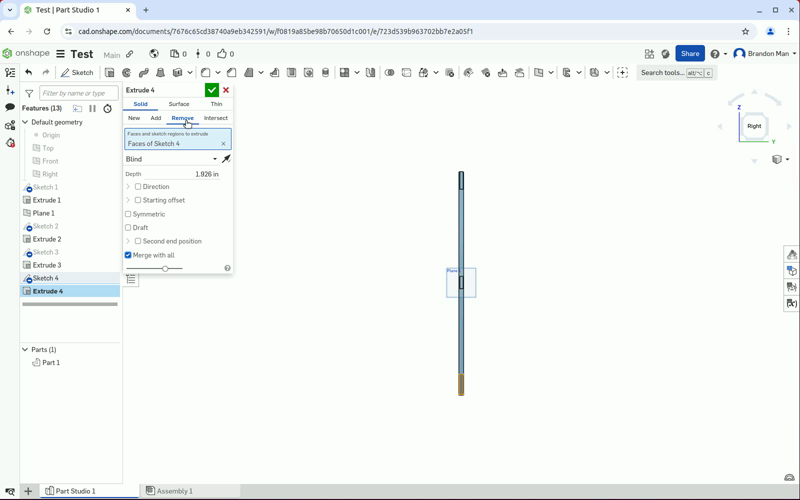
key(enter)
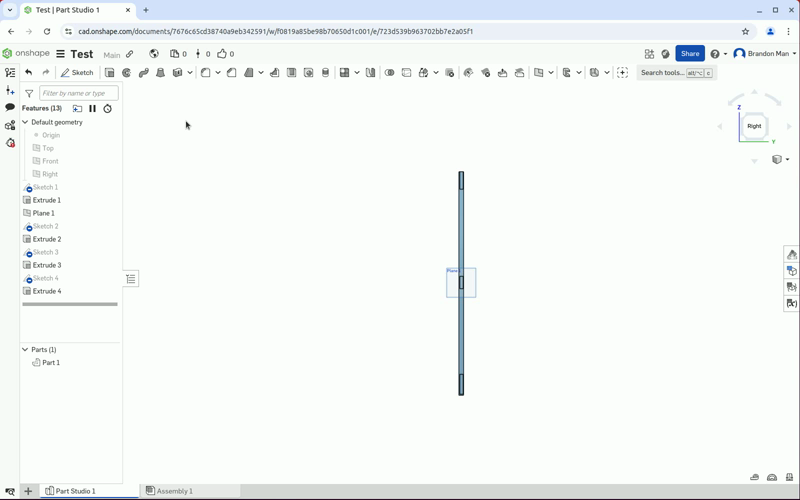
key(shift+h)
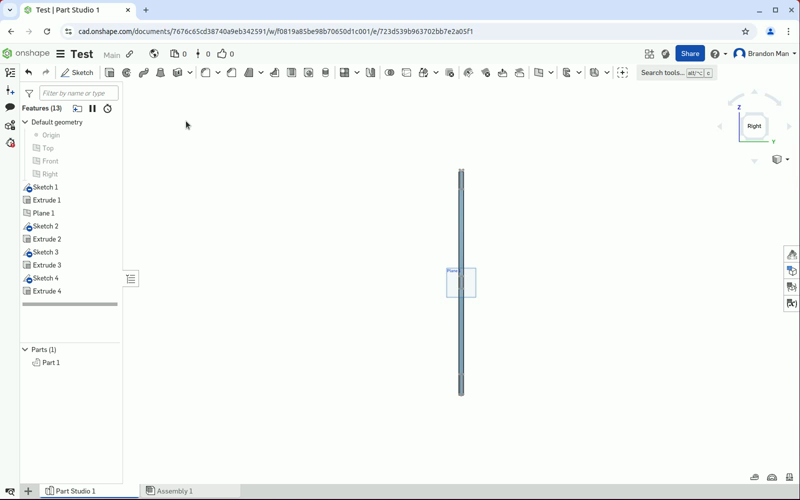
key(shift+h)
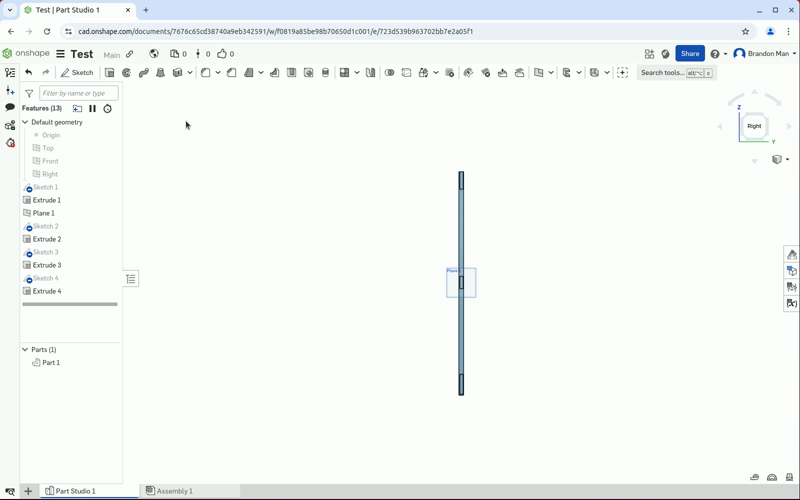
mouse_move(73, 189)
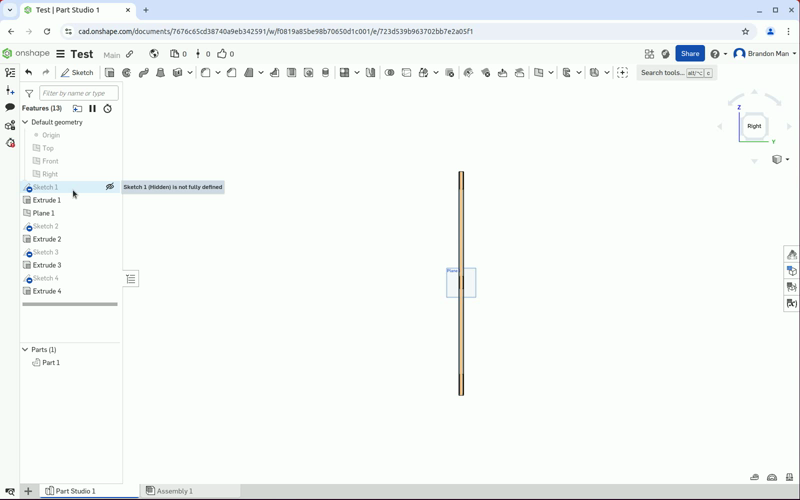
click(73, 189)
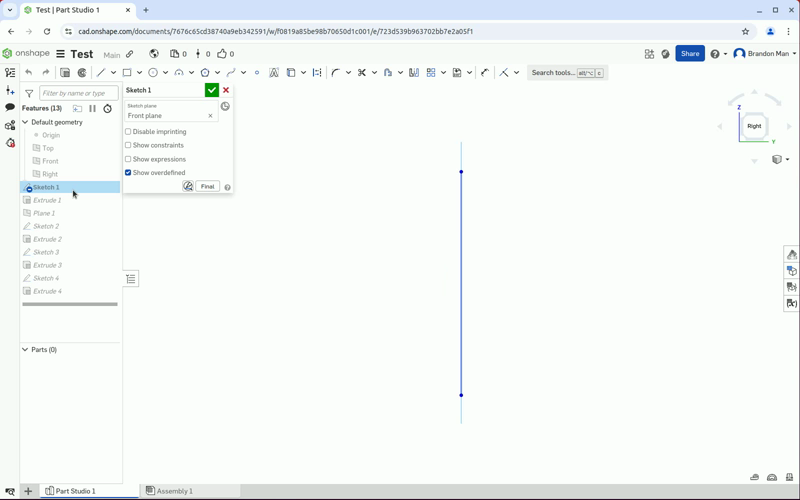
mouse_move(229, 92)
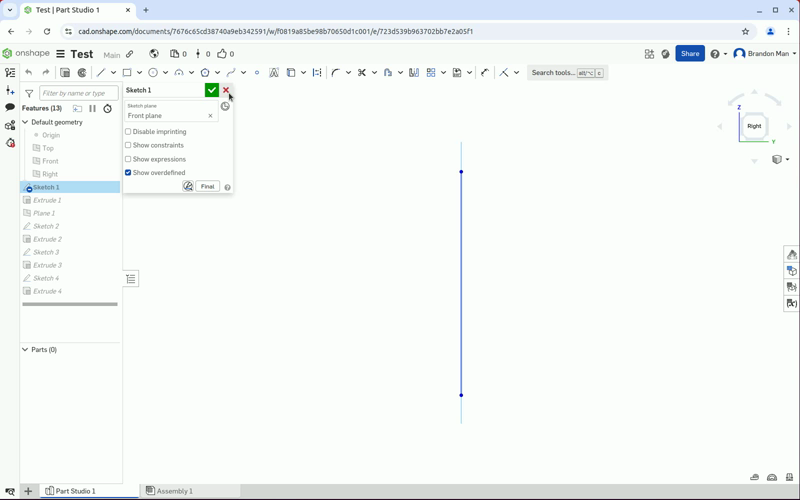
click(229, 92)
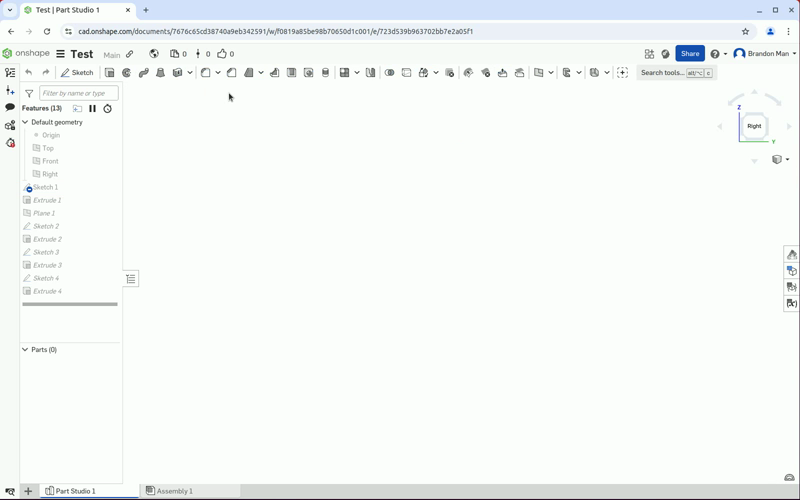
key(shift+s)
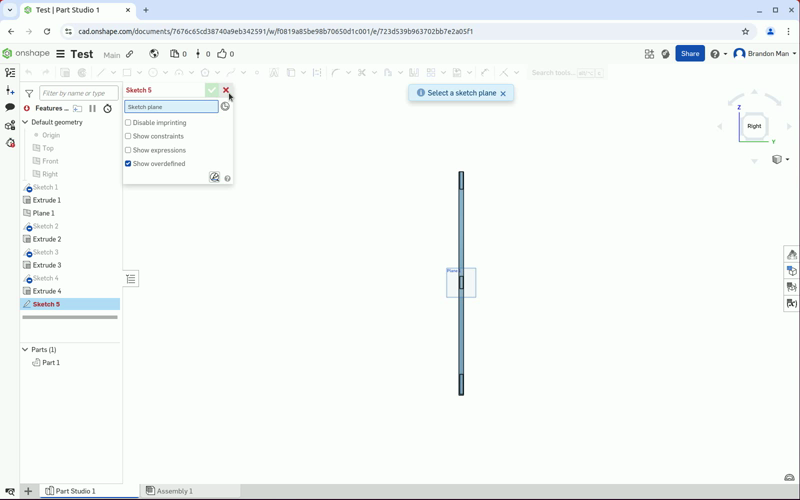
mouse_move(73, 215)
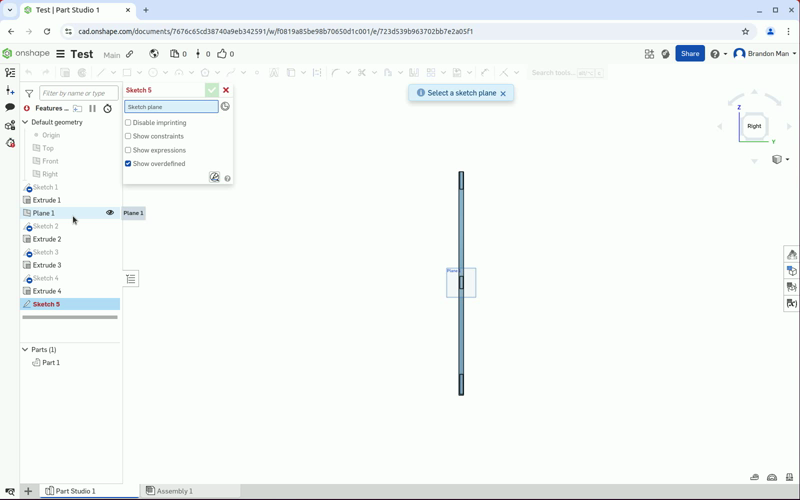
click(73, 215)
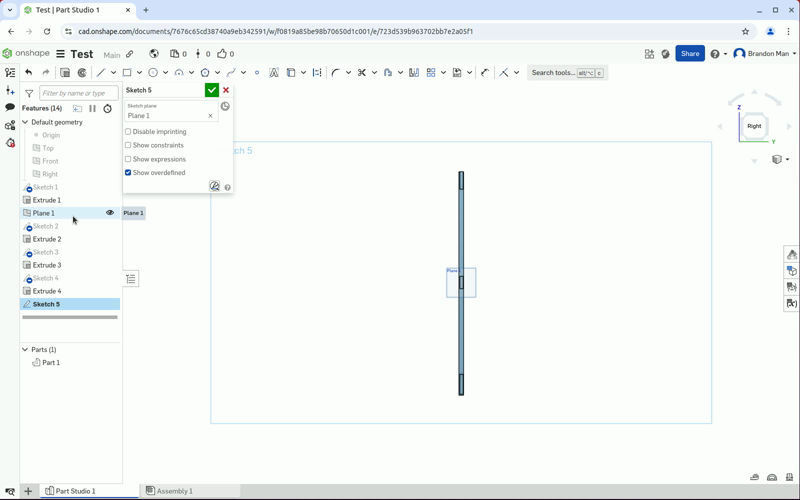
mouse_move(73, 352)
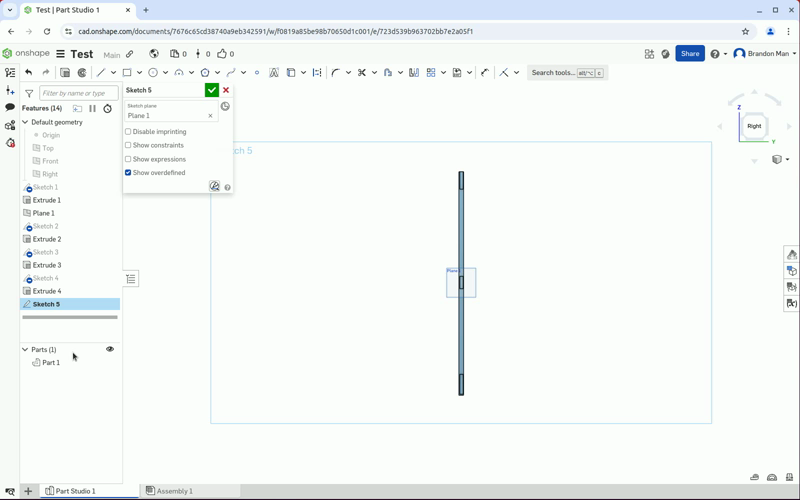
key(y)
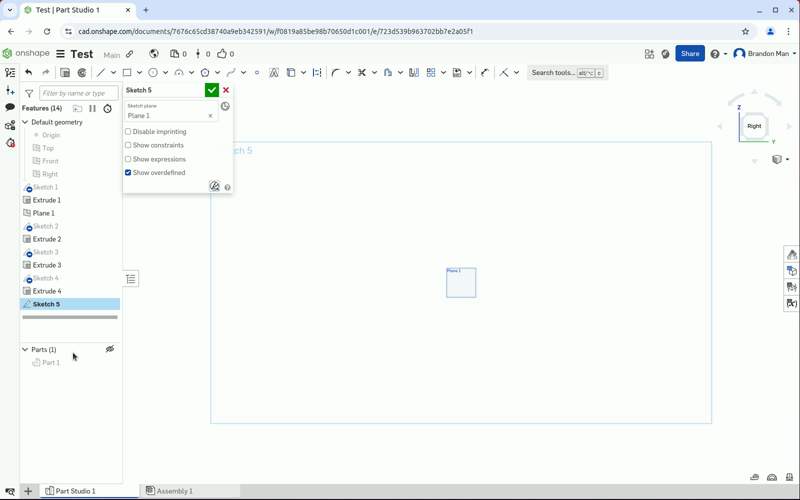
key(l)
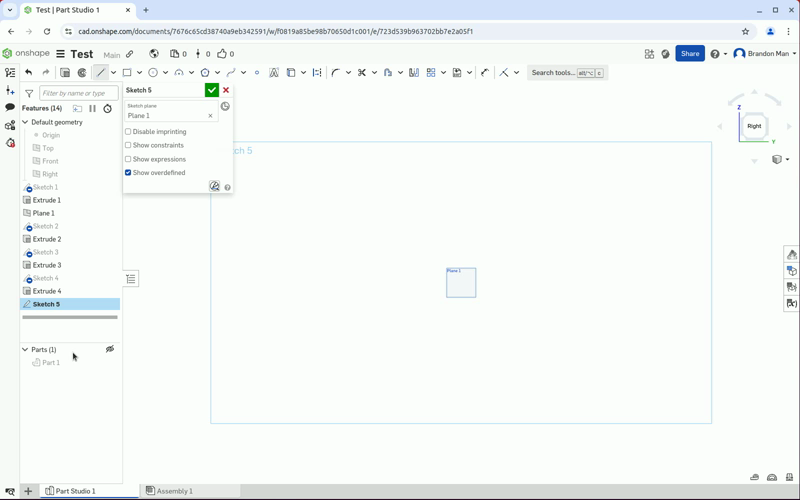
key_down(shift)
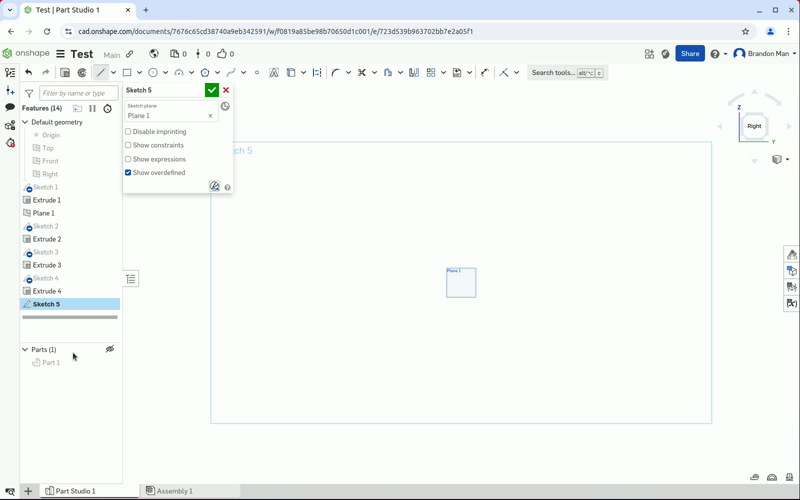
mouse_move(459, 236)
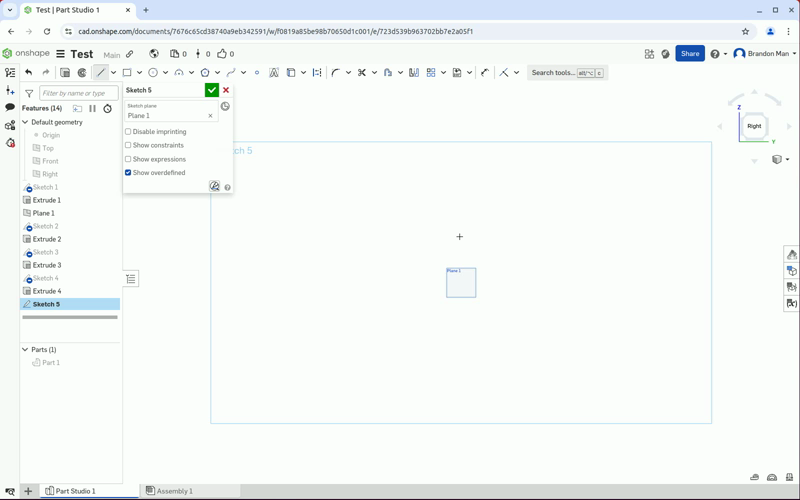
click(459, 236)
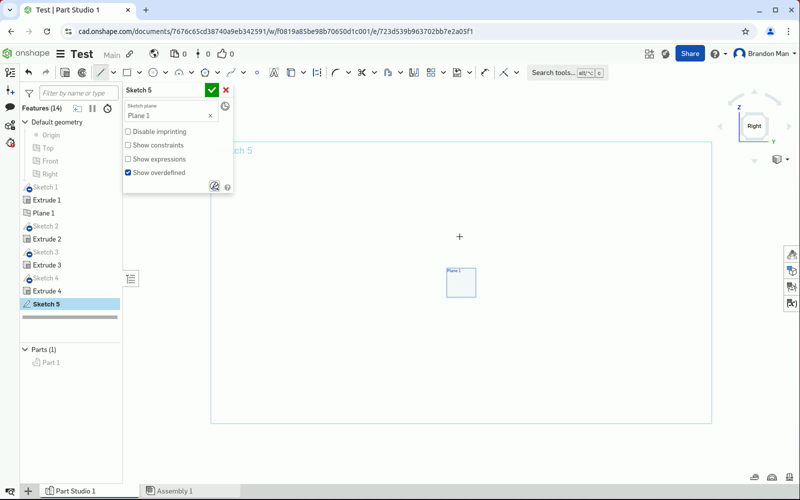
key_up(shift)
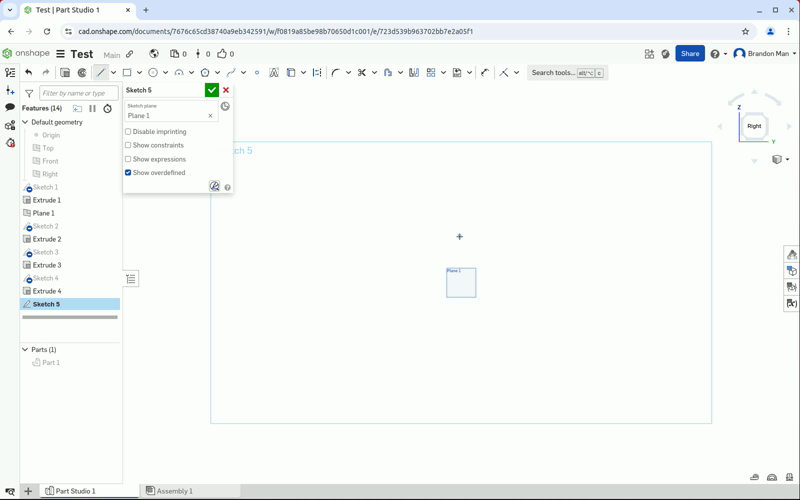
key_down(shift)
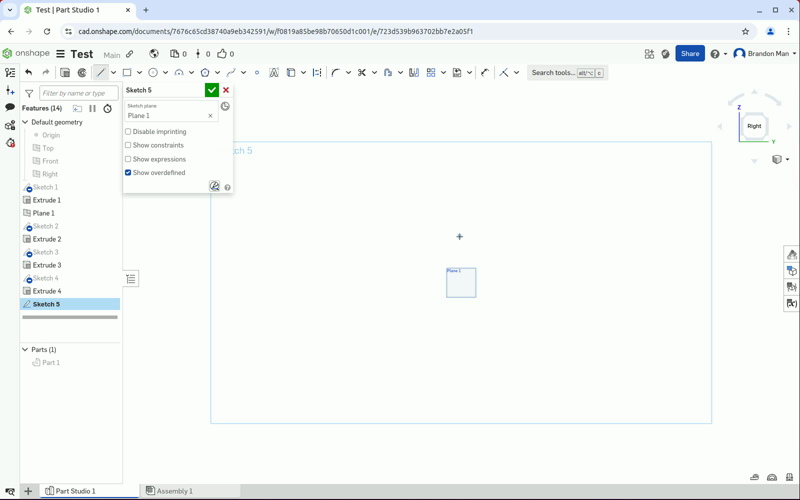
mouse_move(489, 236)
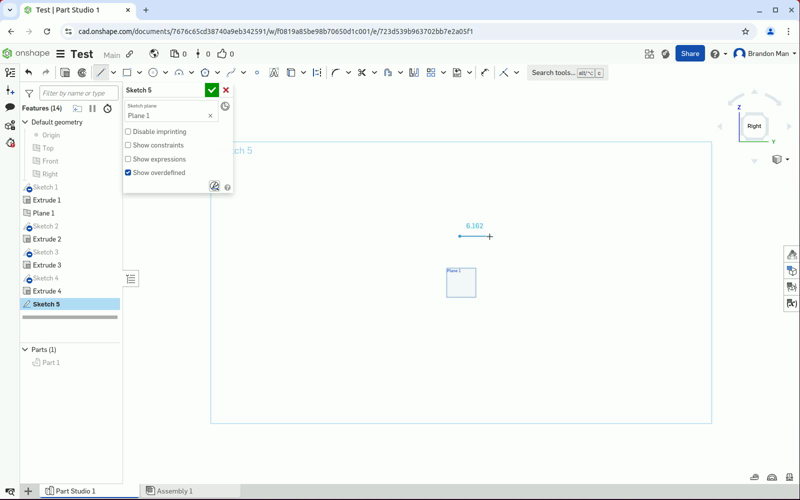
mouse_move(463, 236)
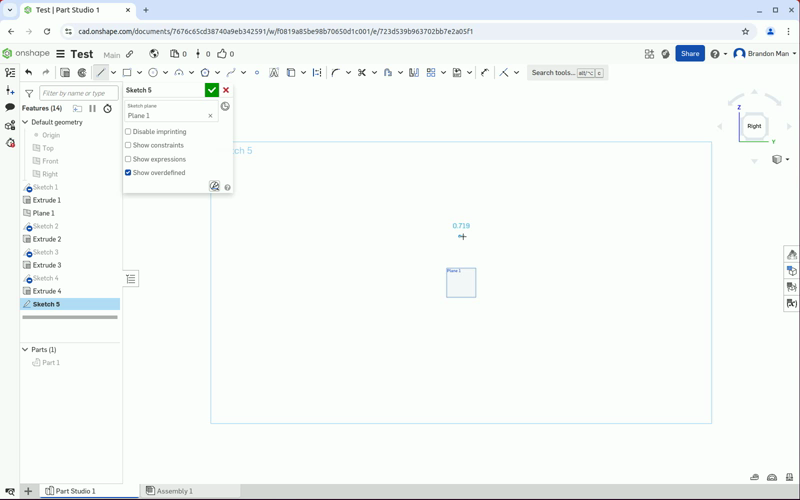
scroll(6)
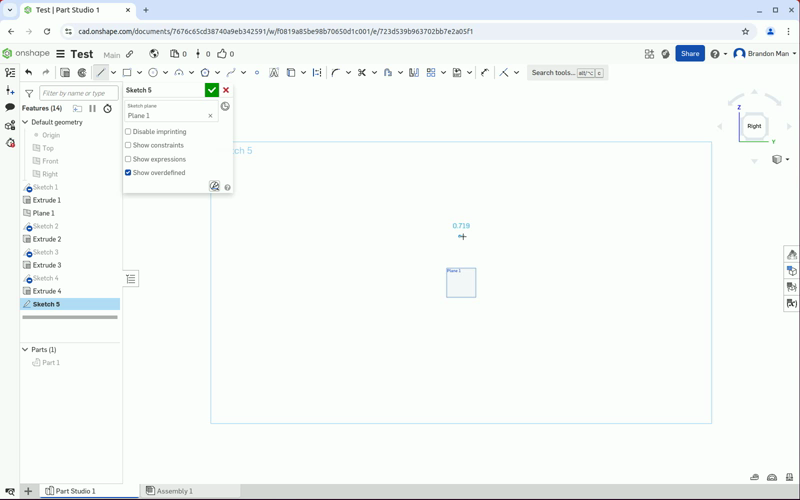
scroll(6)
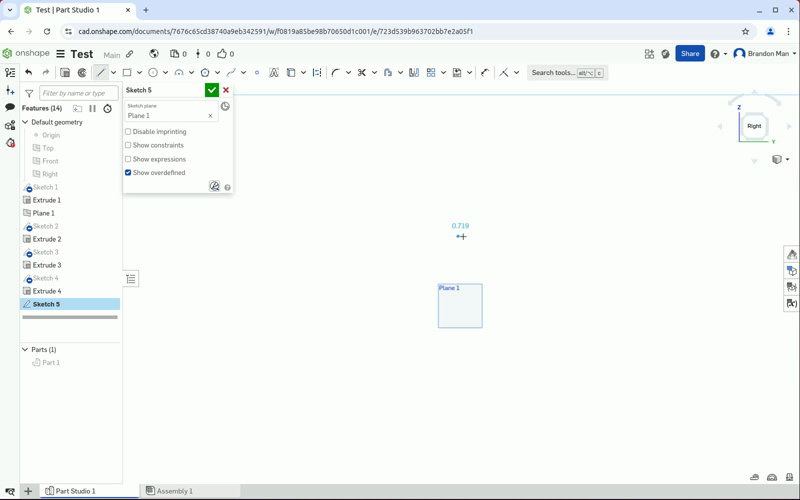
scroll(6)
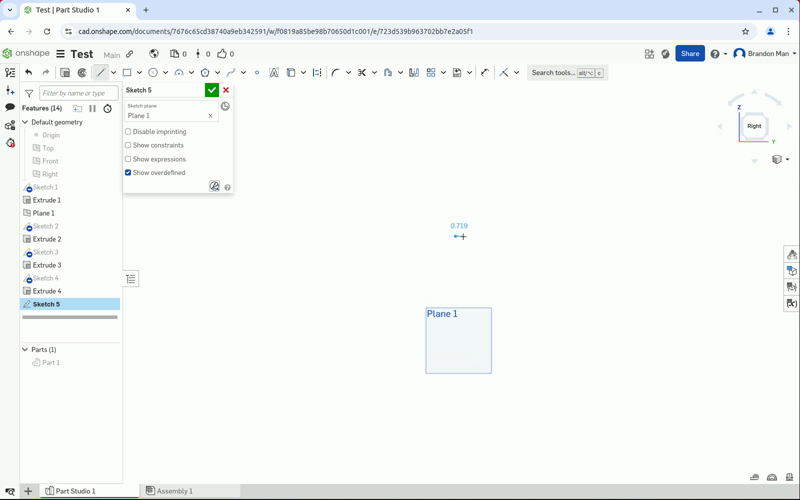
scroll(6)
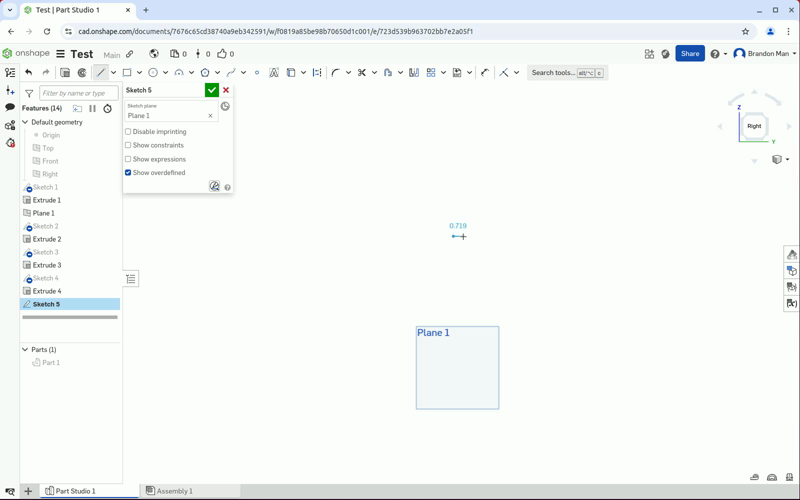
scroll(6)
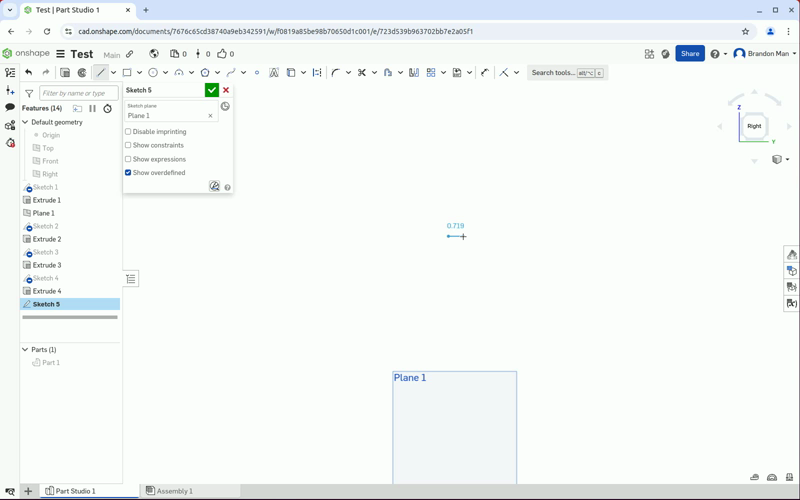
scroll(6)
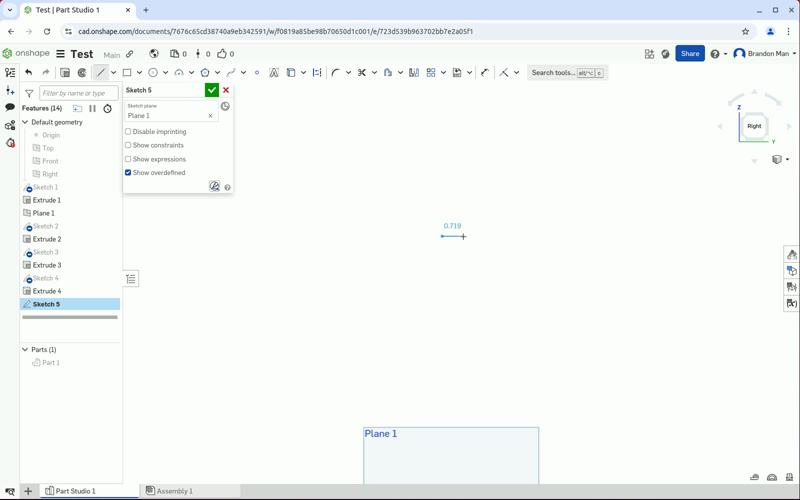
scroll(6)
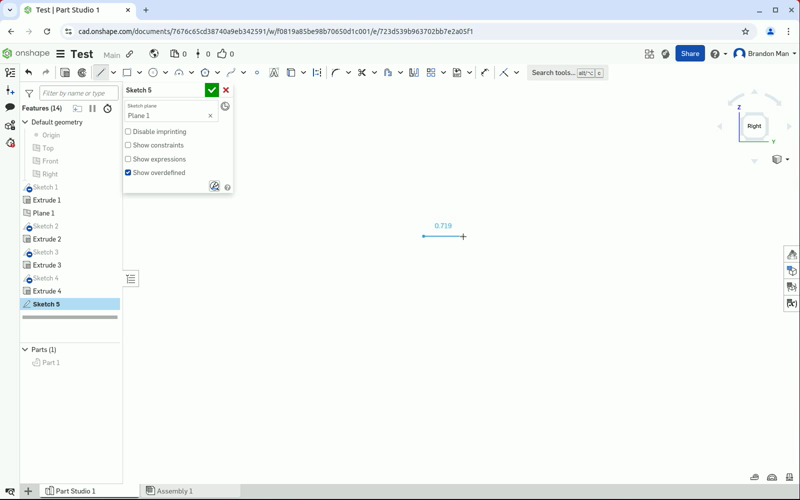
click(463, 236)
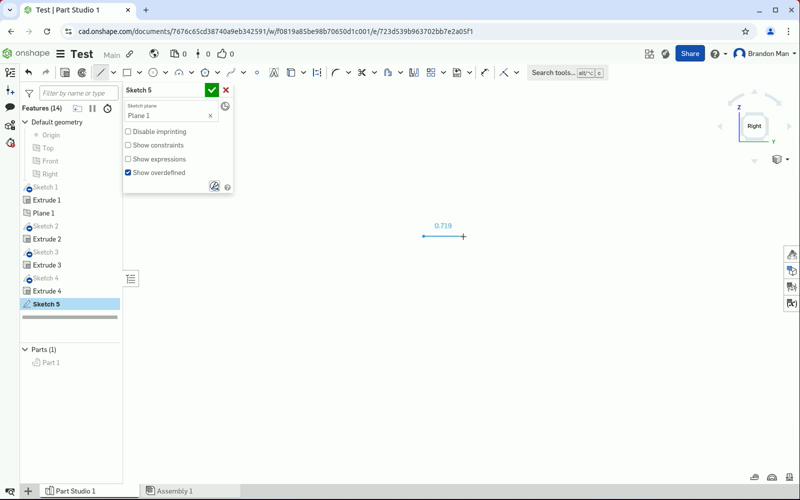
scroll(-6)
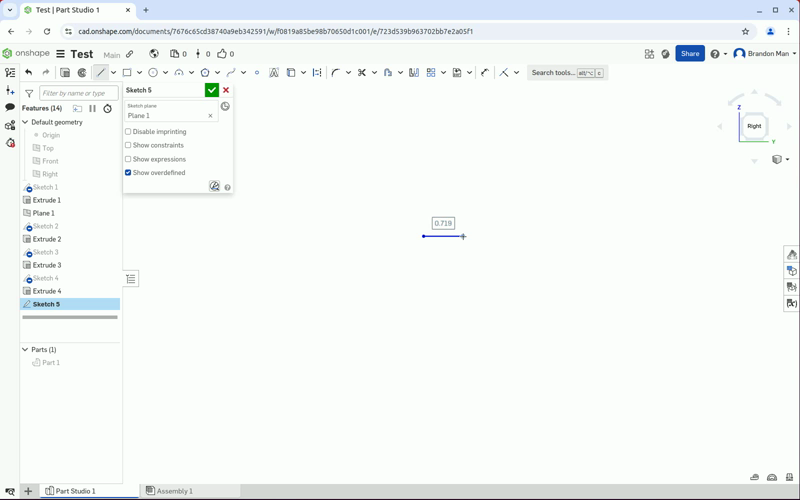
scroll(-6)
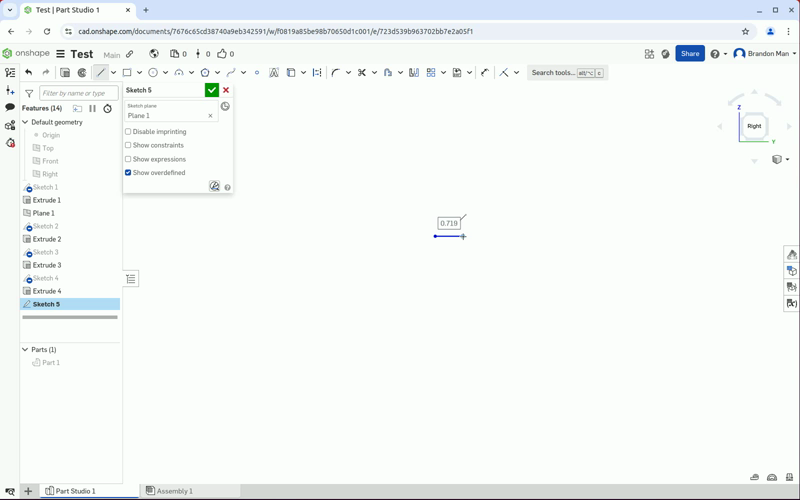
scroll(-6)
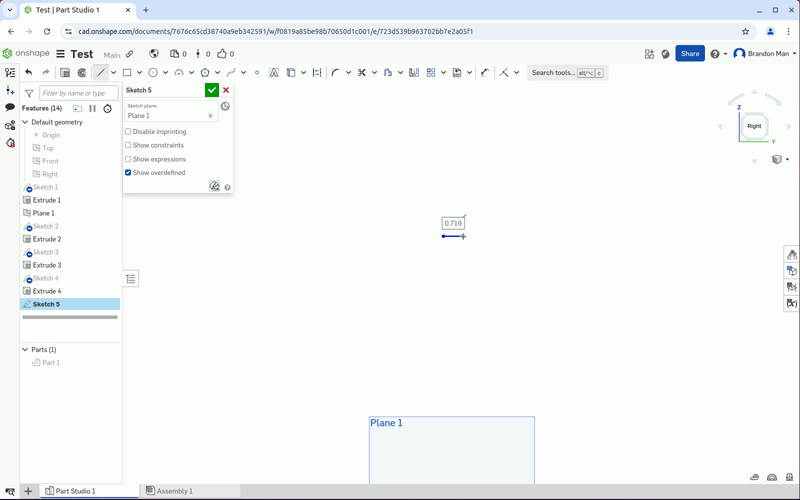
scroll(-6)
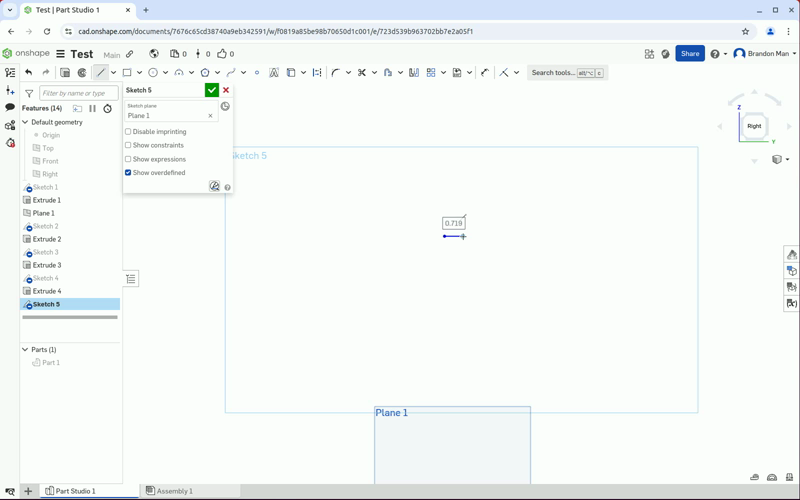
scroll(-6)
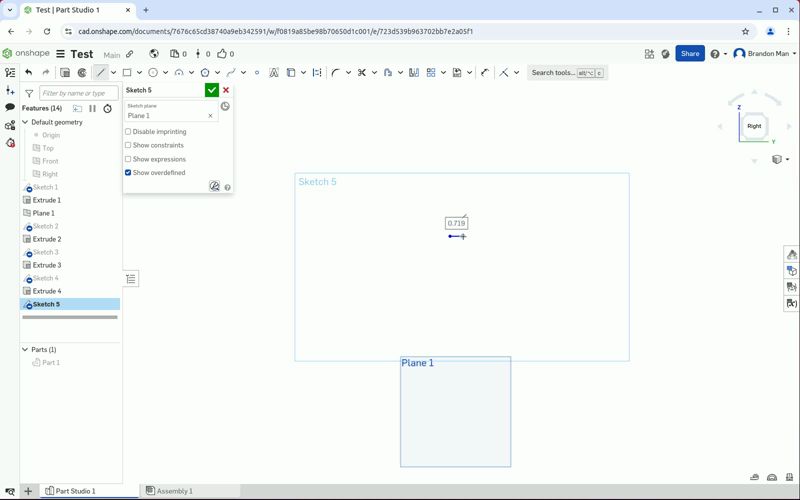
scroll(-6)
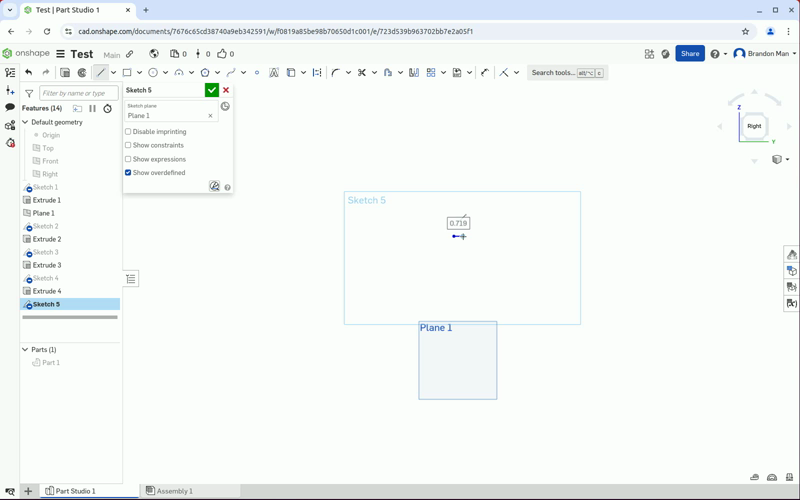
scroll(-6)
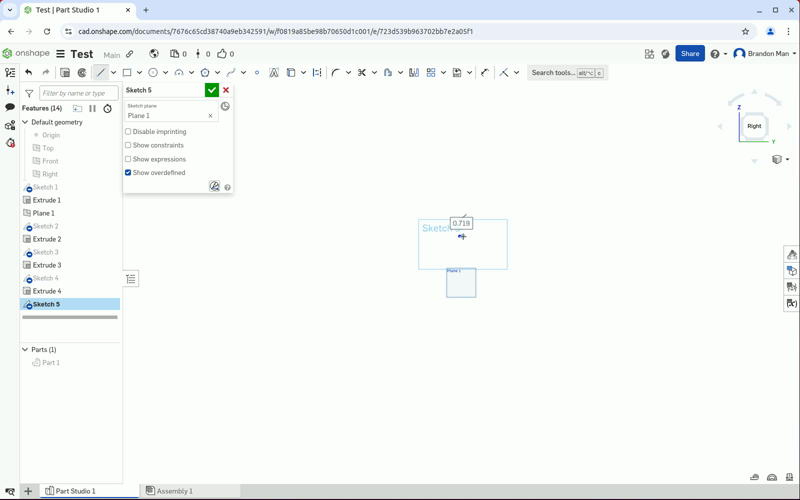
key_up(shift)
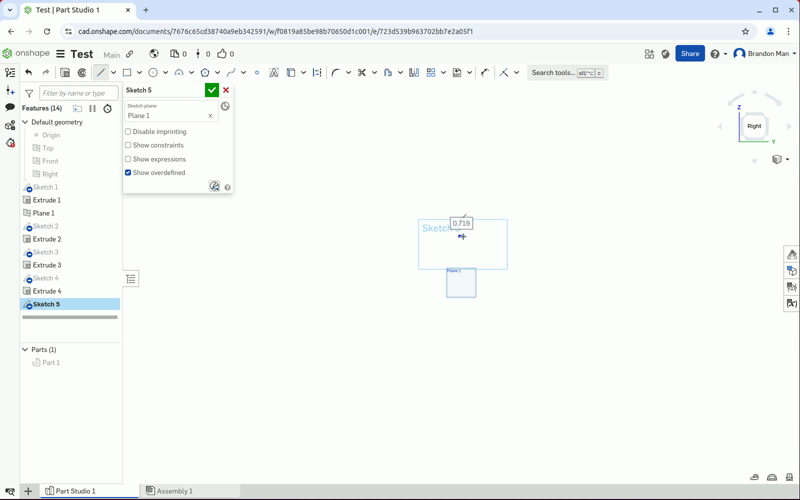
key_down(shift)
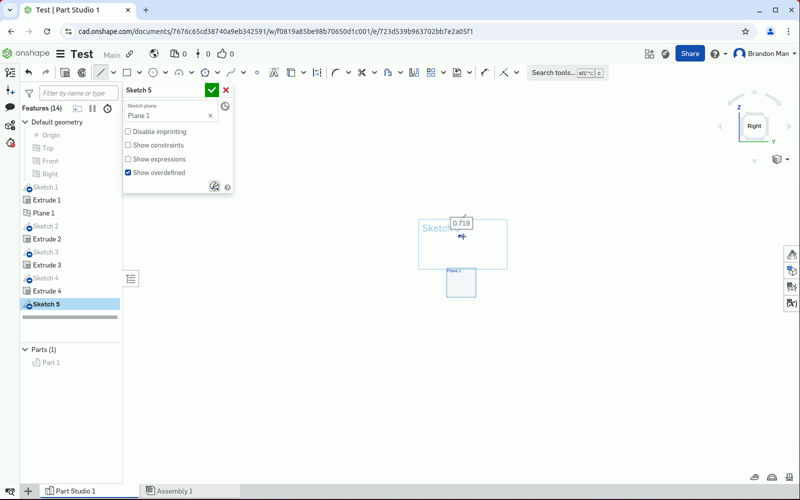
mouse_move(493, 236)
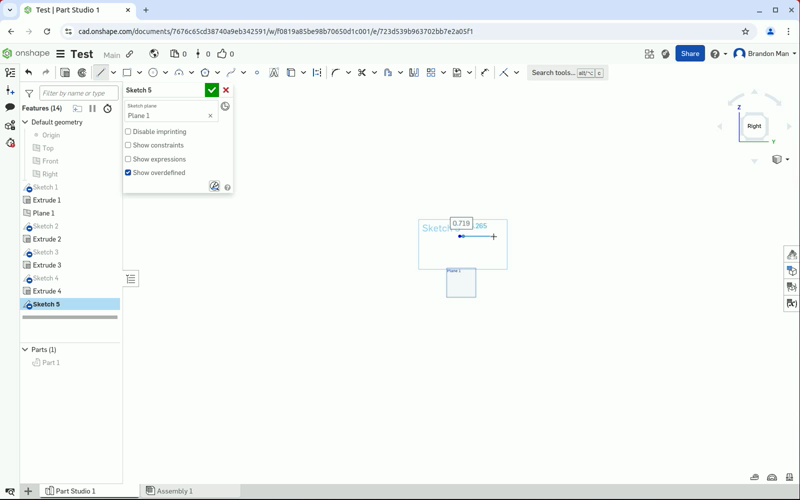
mouse_move(463, 230)
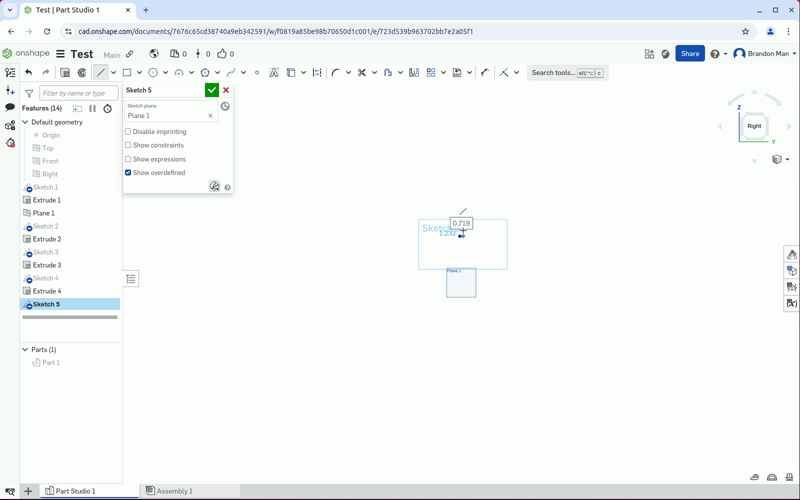
scroll(6)
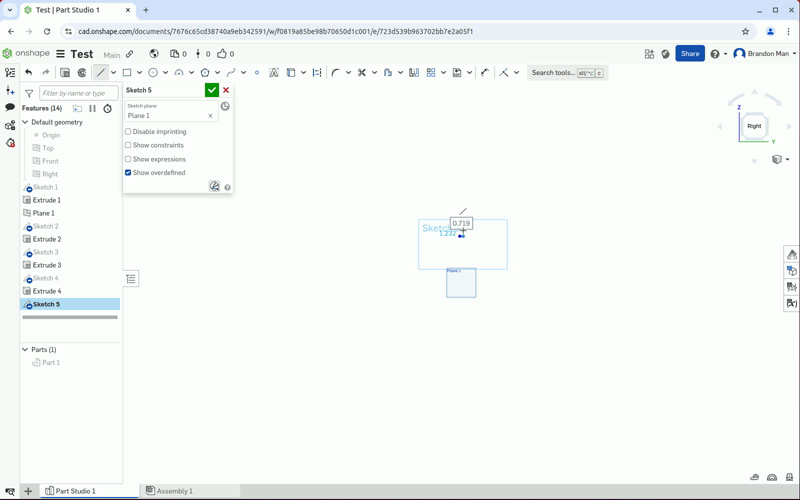
scroll(6)
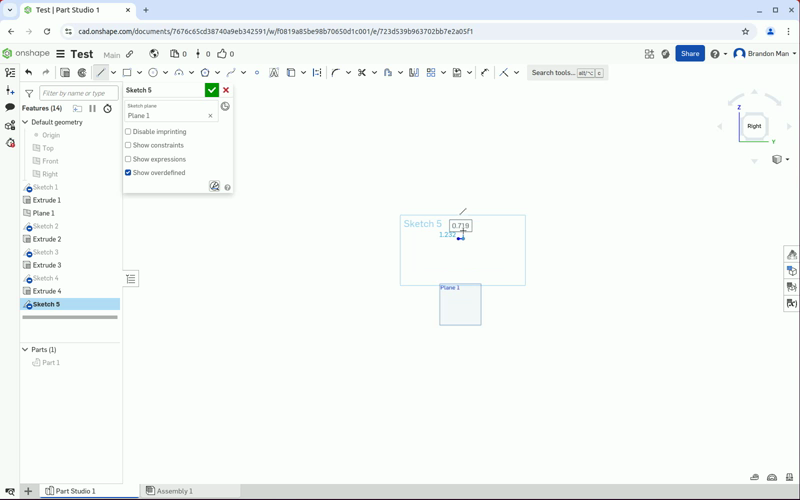
scroll(6)
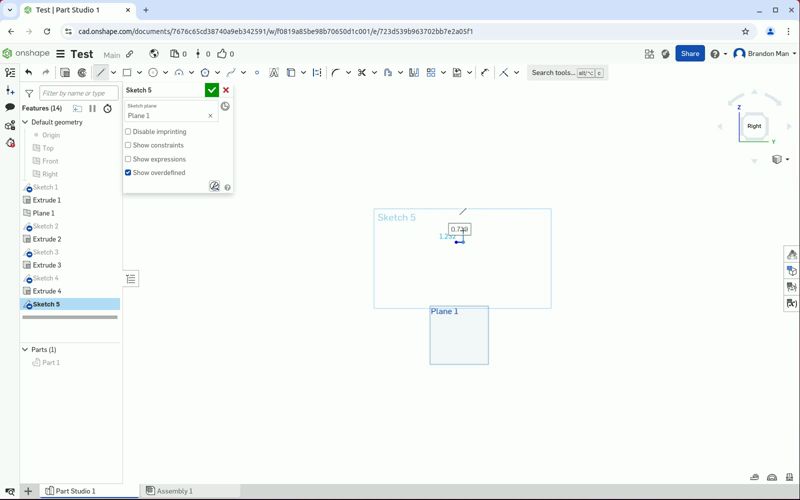
scroll(6)
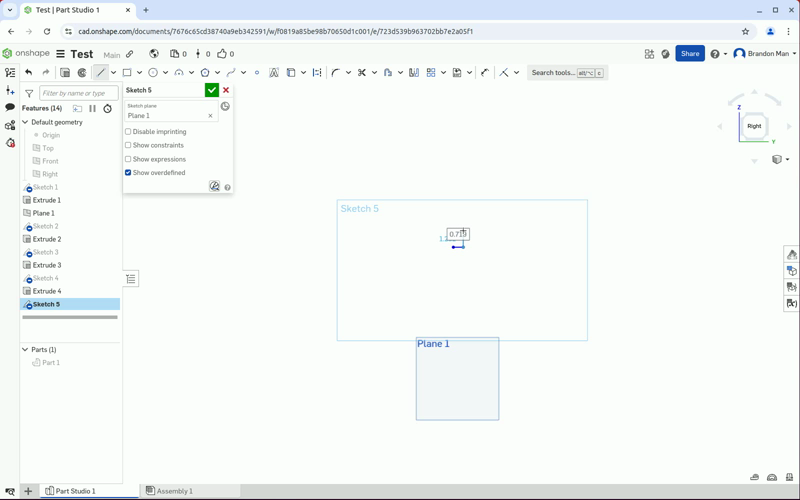
scroll(6)
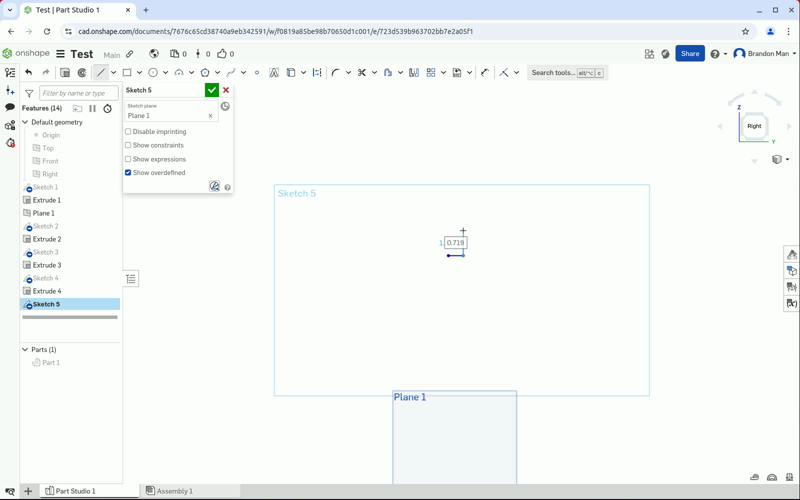
scroll(6)
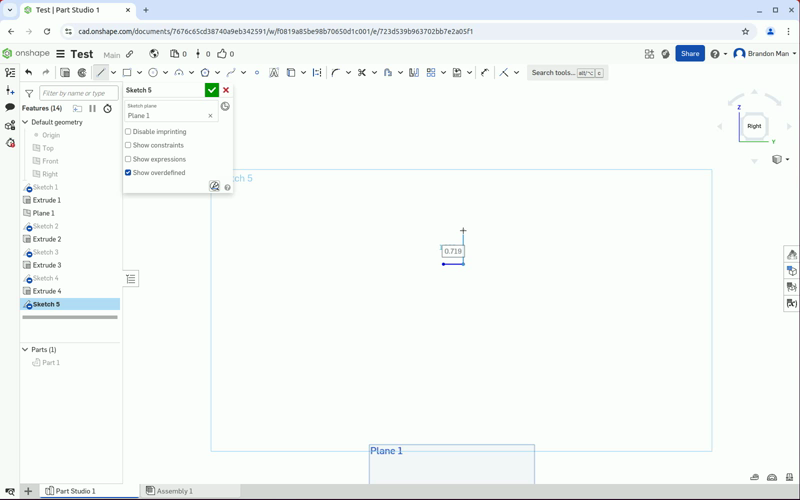
scroll(6)
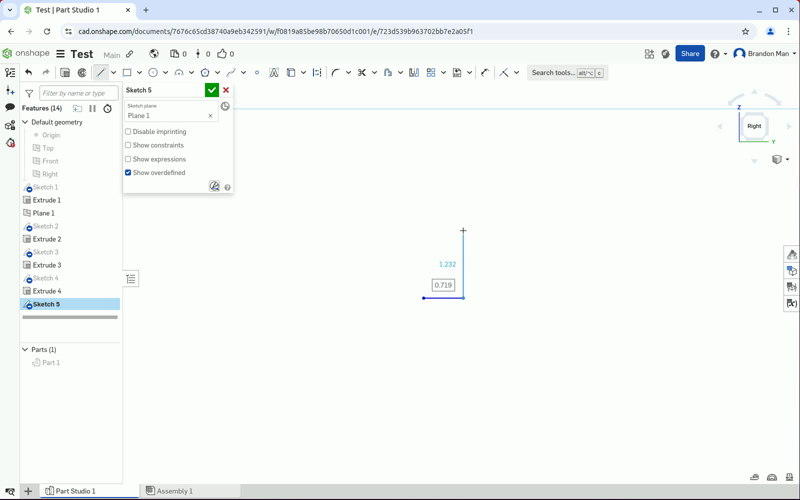
click(463, 230)
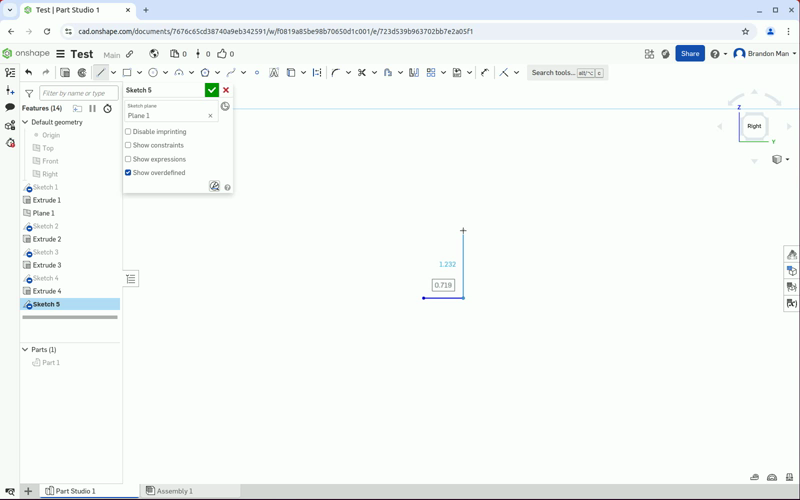
scroll(-6)
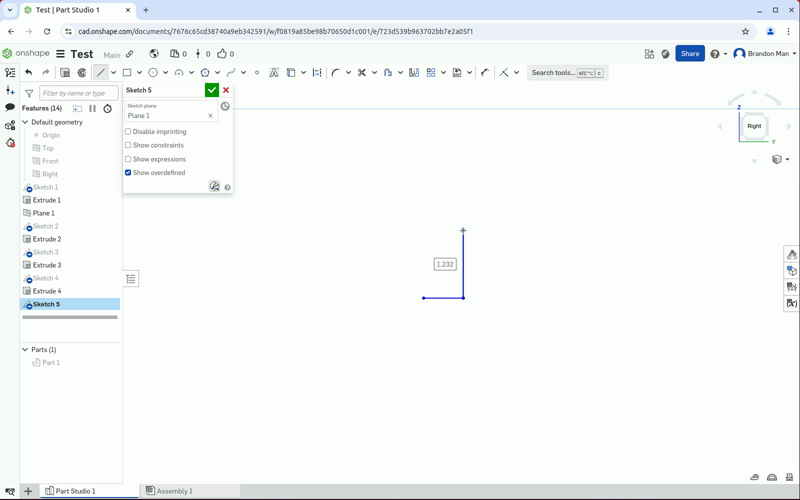
scroll(-6)
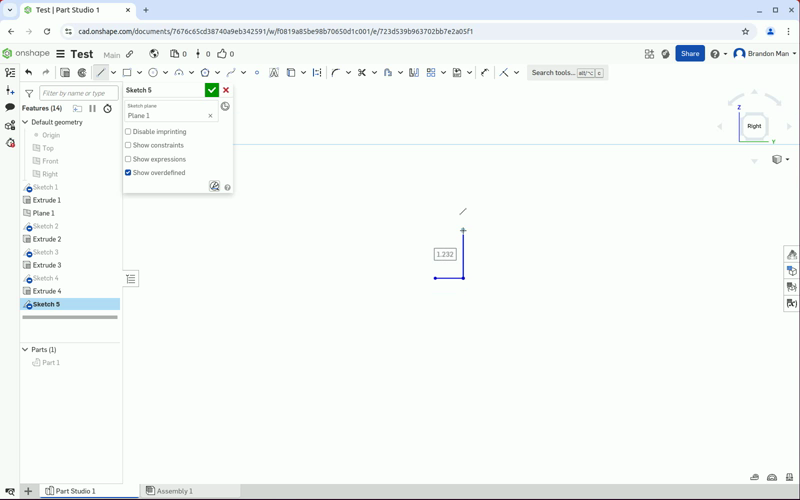
scroll(-6)
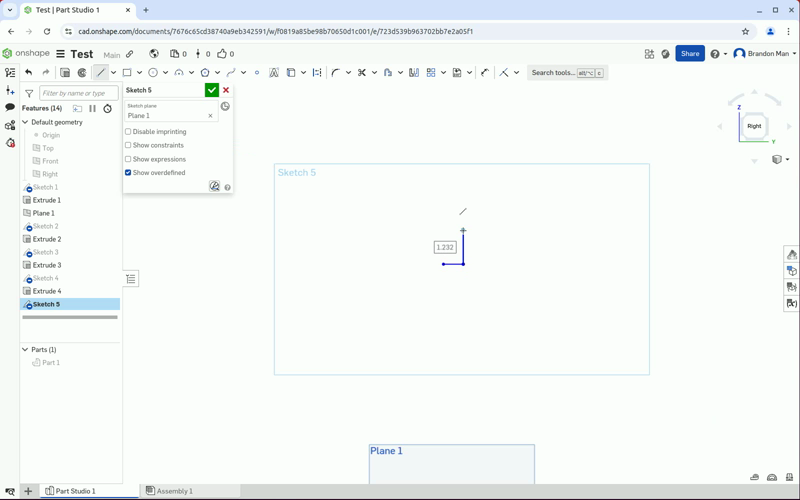
scroll(-6)
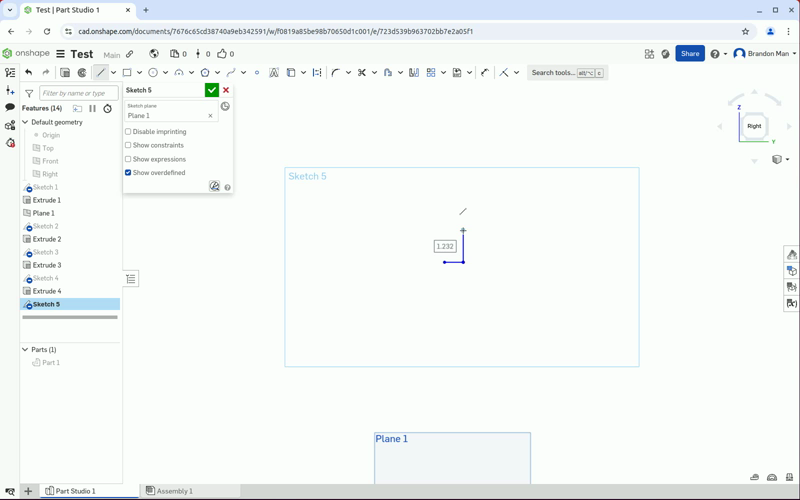
scroll(-6)
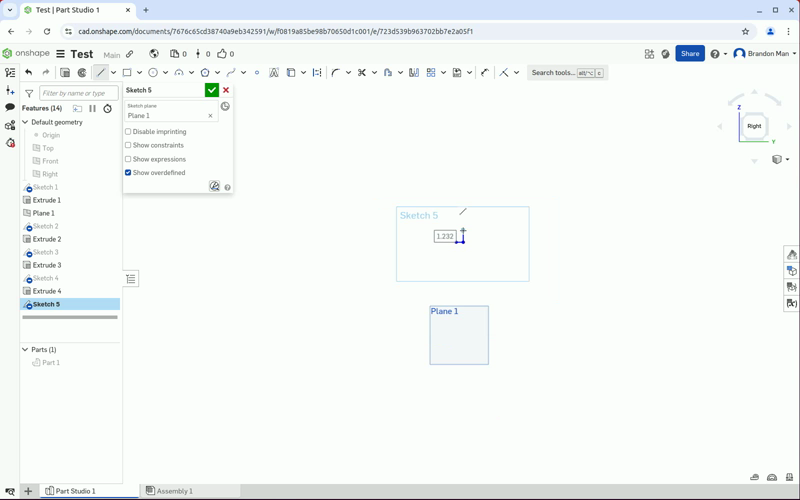
scroll(-6)
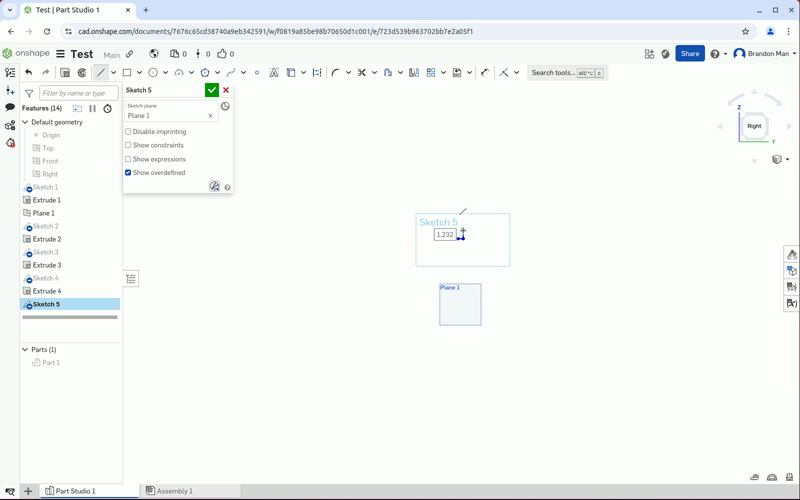
scroll(-6)
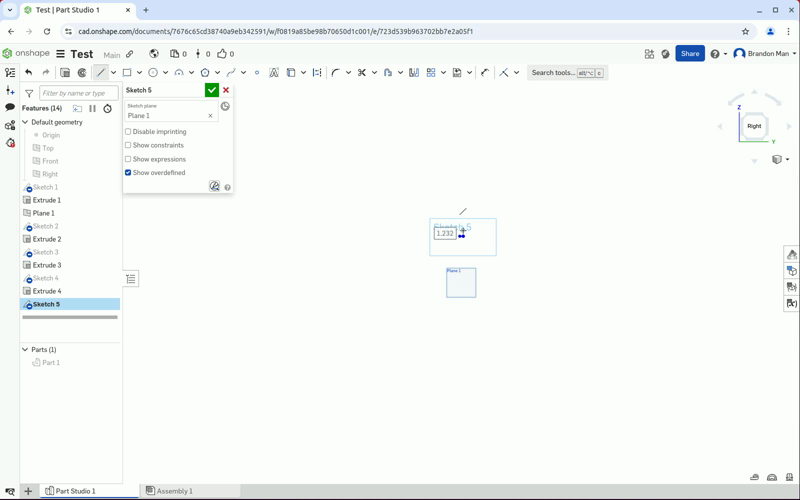
key_up(shift)
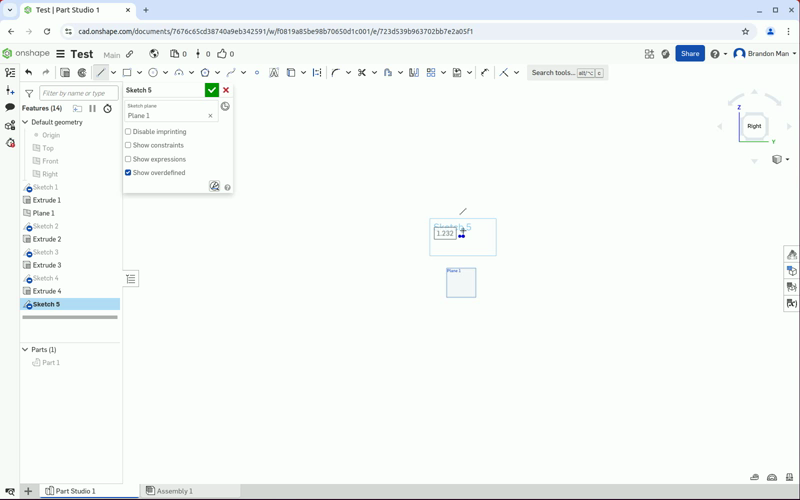
key_down(shift)
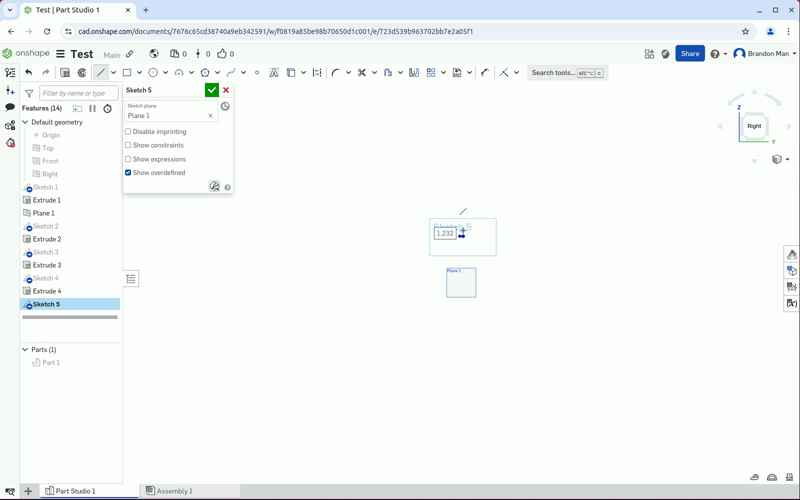
mouse_move(493, 230)
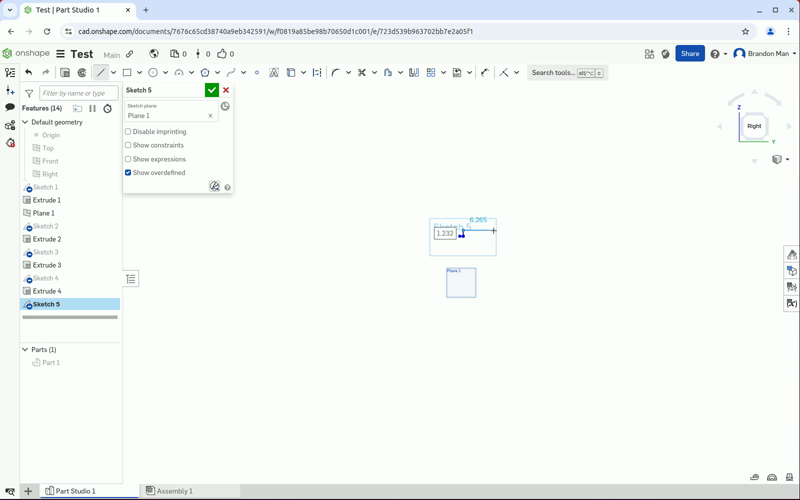
mouse_move(459, 230)
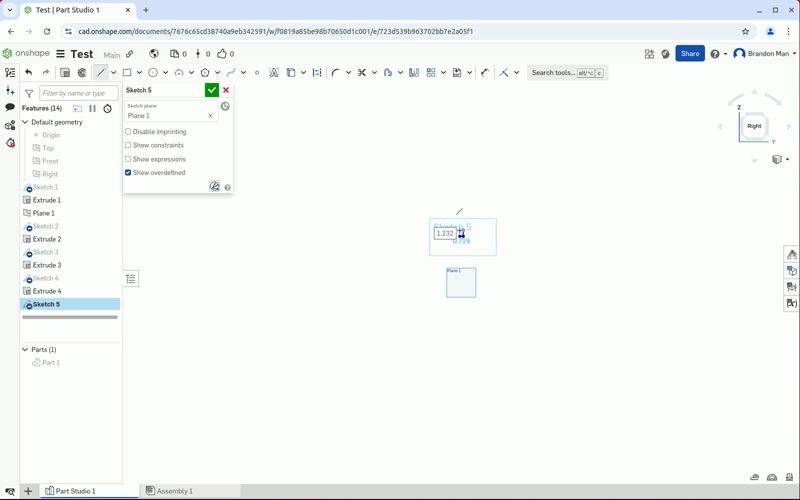
scroll(6)
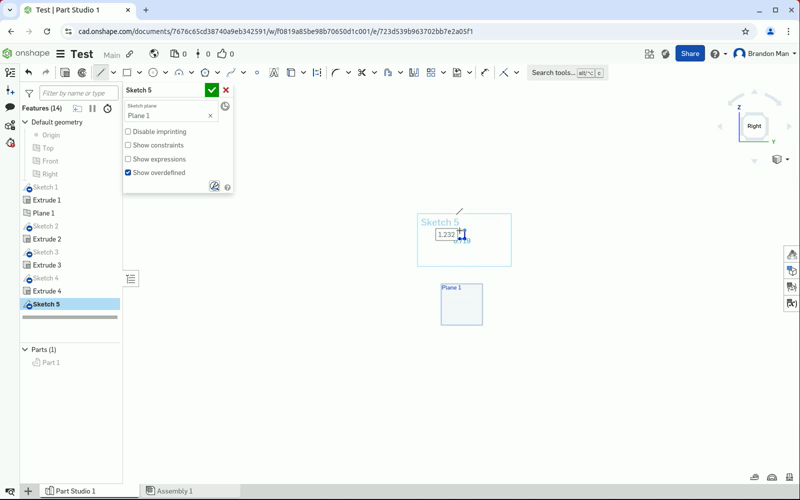
scroll(6)
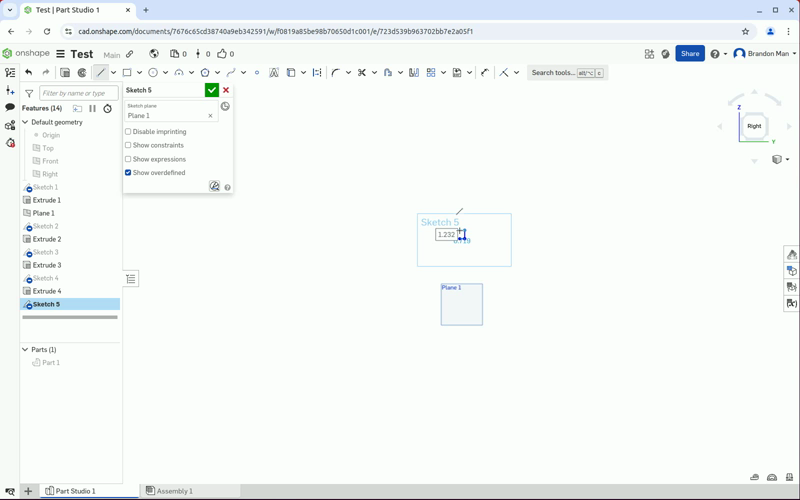
scroll(6)
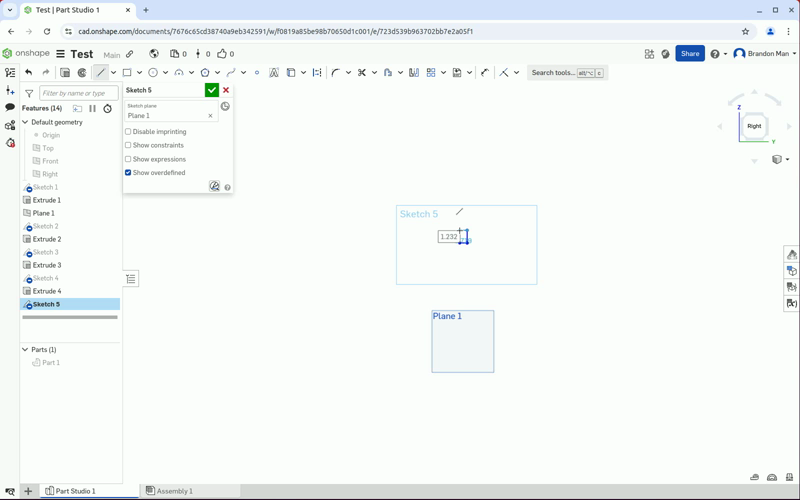
scroll(6)
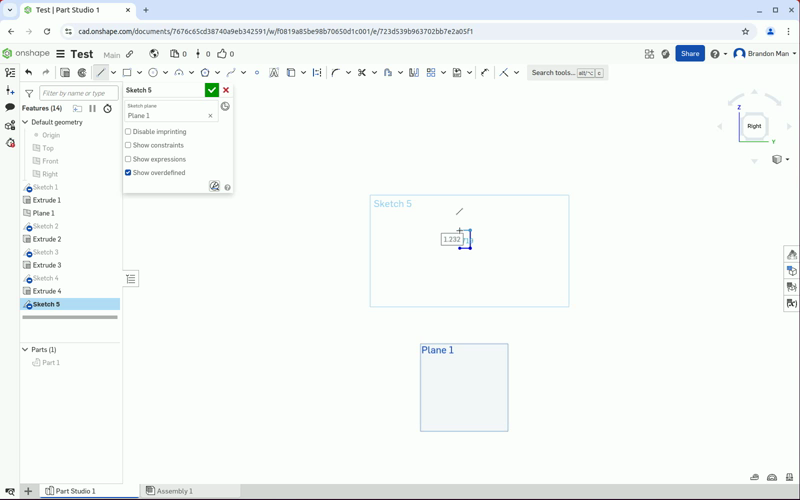
scroll(6)
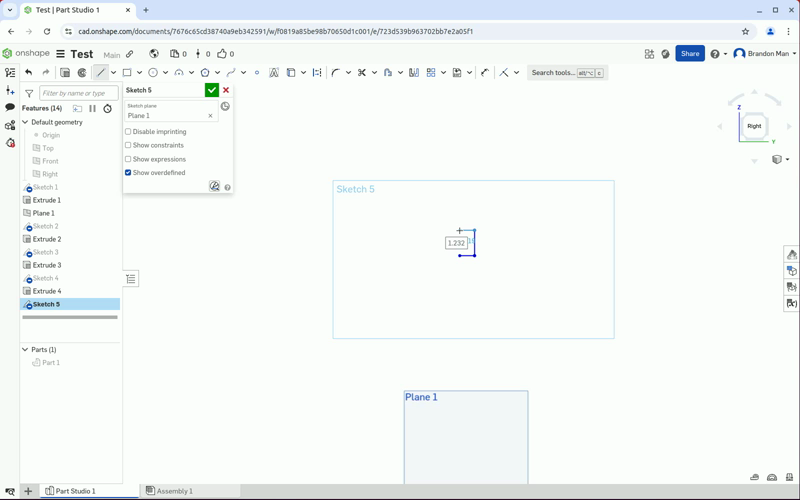
scroll(6)
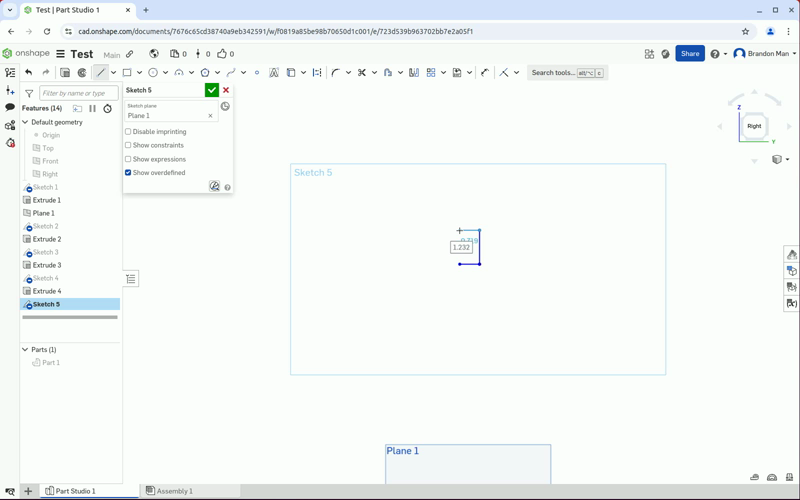
scroll(6)
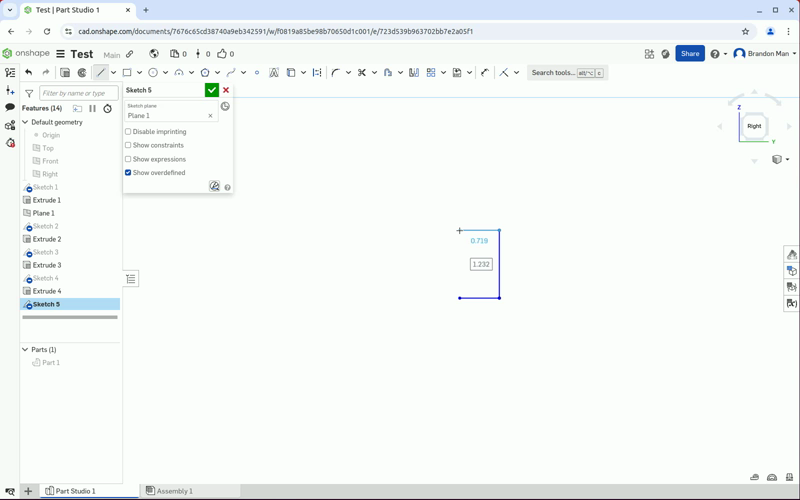
click(459, 230)
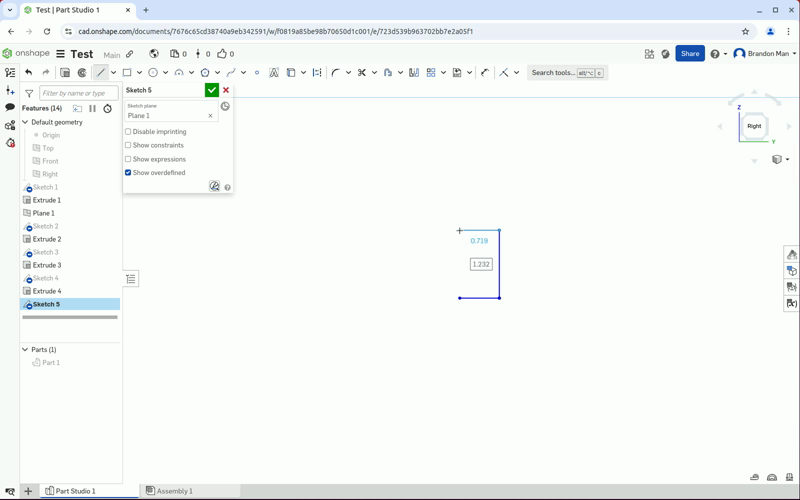
scroll(-6)
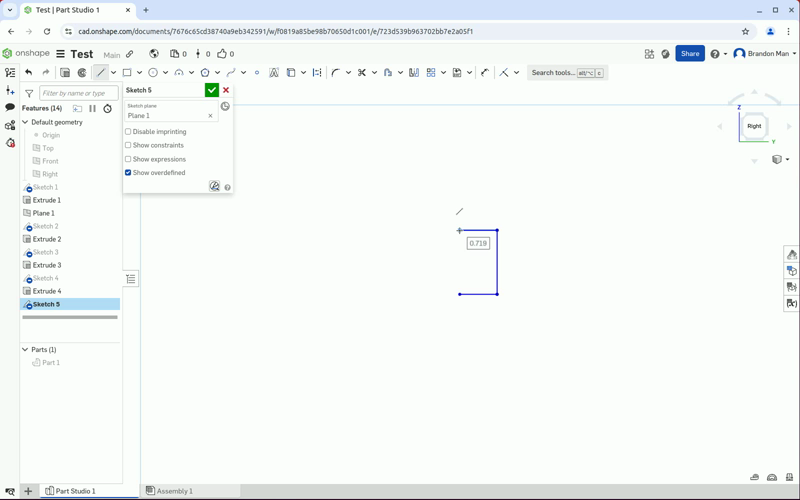
scroll(-6)
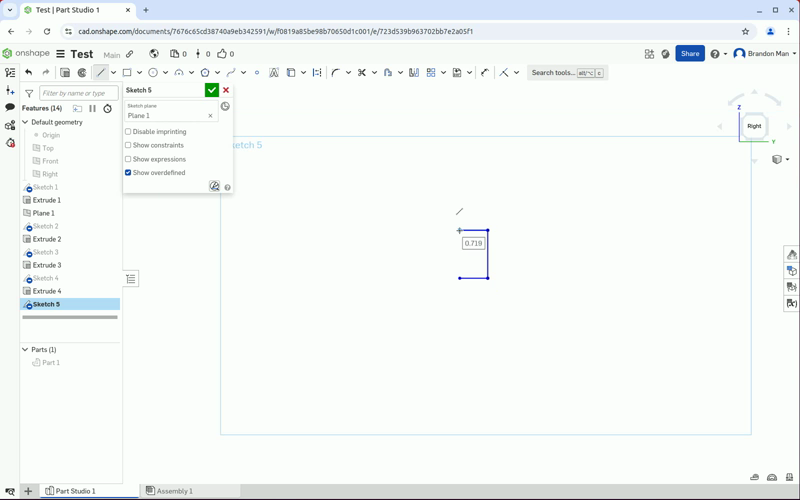
scroll(-6)
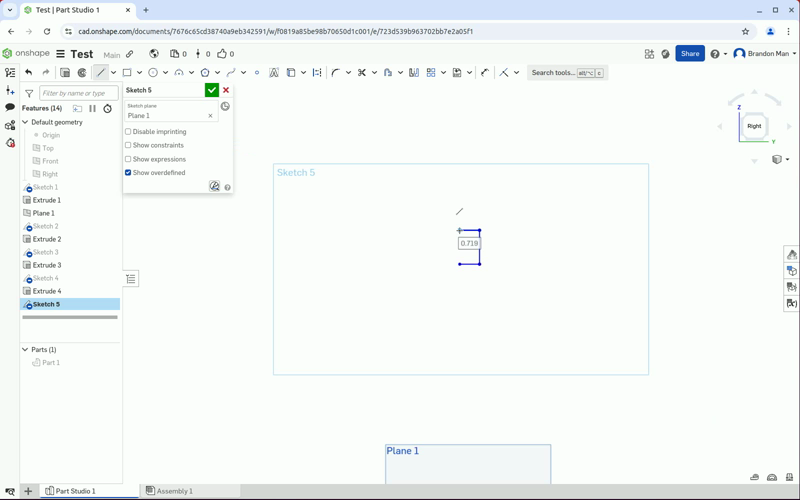
scroll(-6)
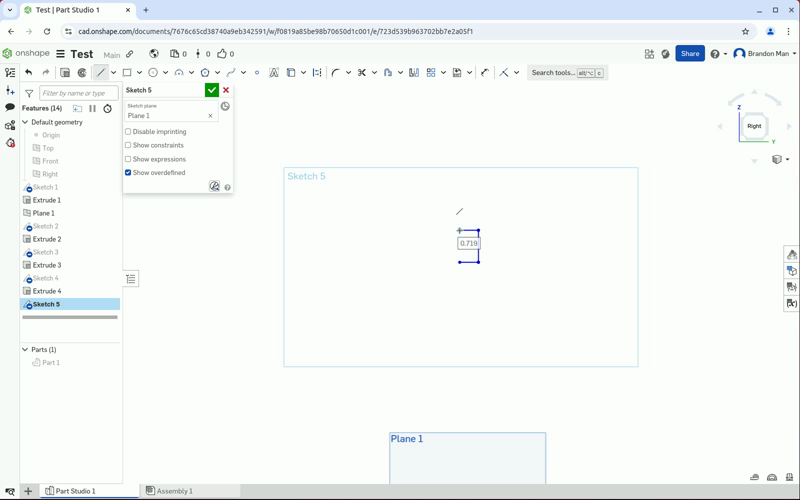
scroll(-6)
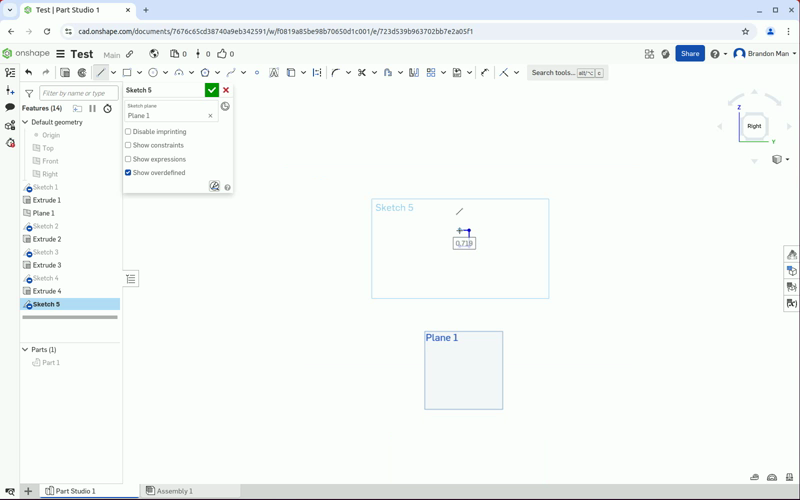
scroll(-6)
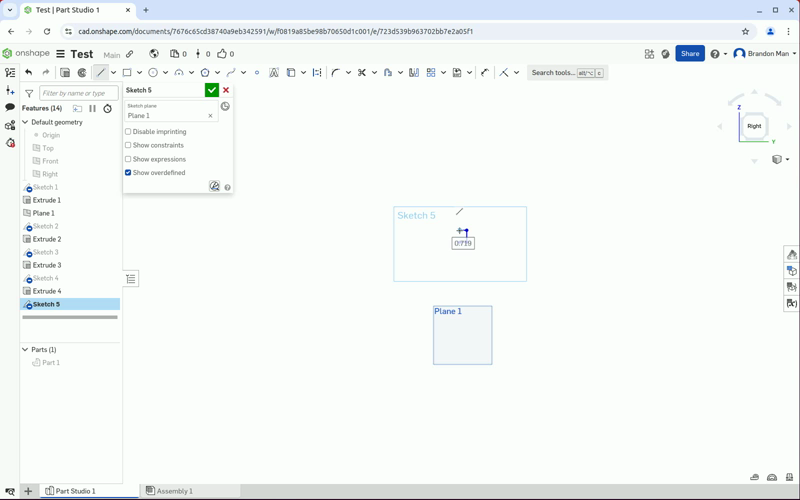
scroll(-6)
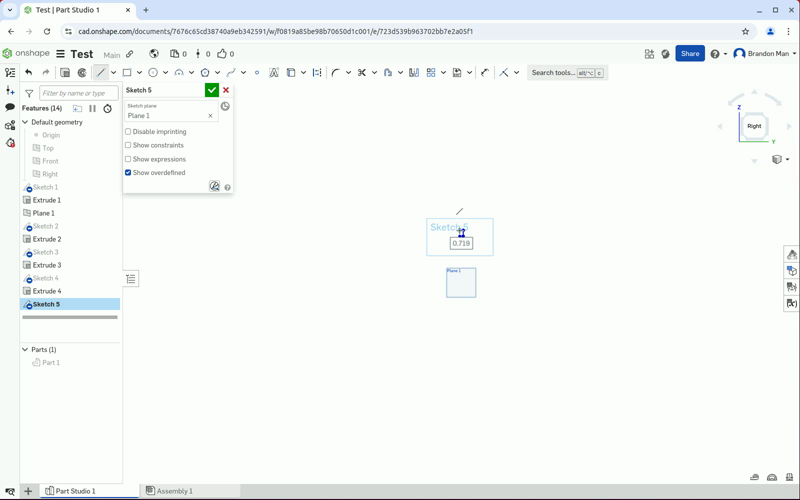
key_up(shift)
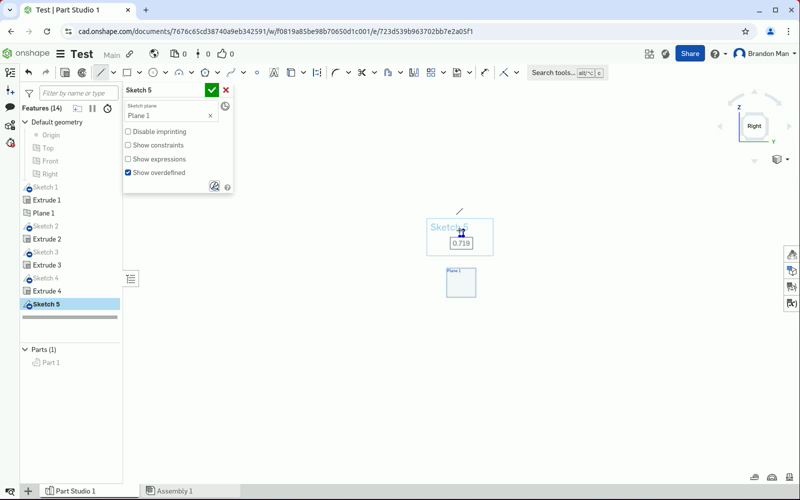
mouse_move(489, 230)
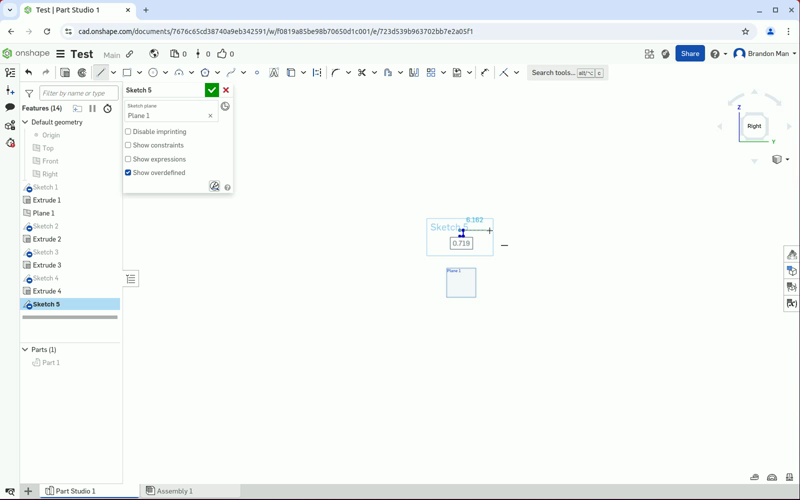
key_down(shift)
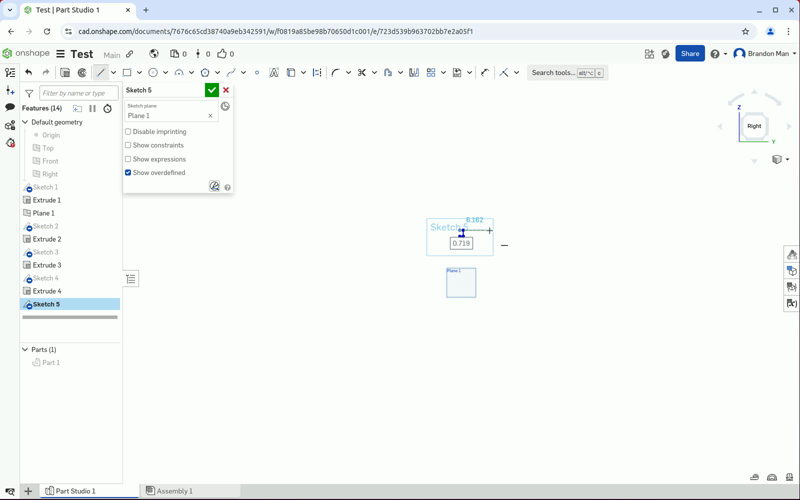
mouse_move(459, 236)
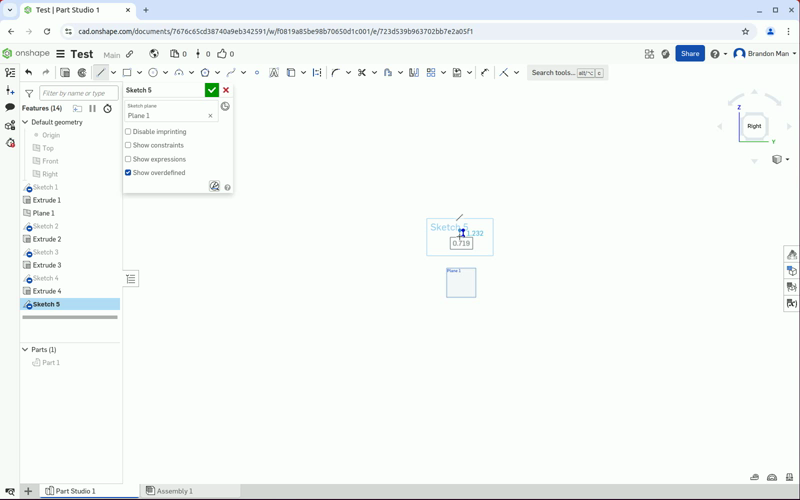
scroll(6)
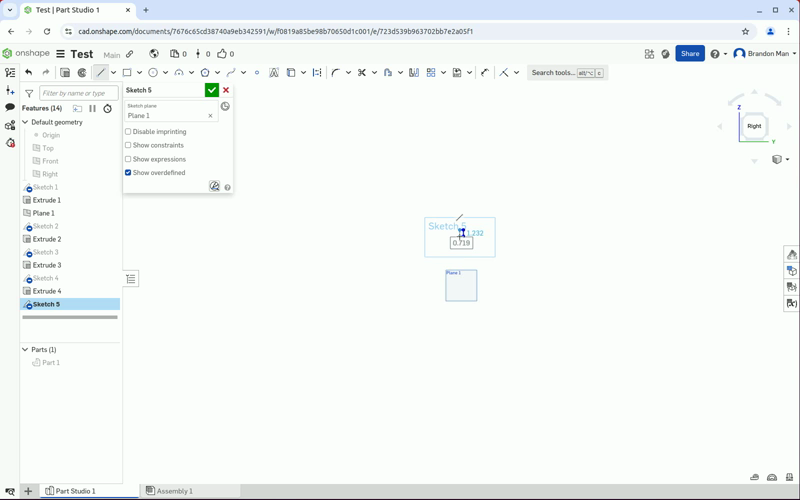
scroll(6)
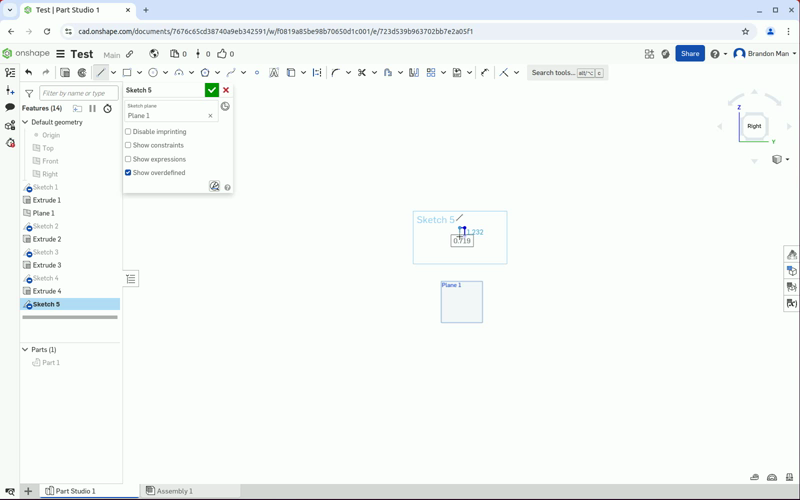
scroll(6)
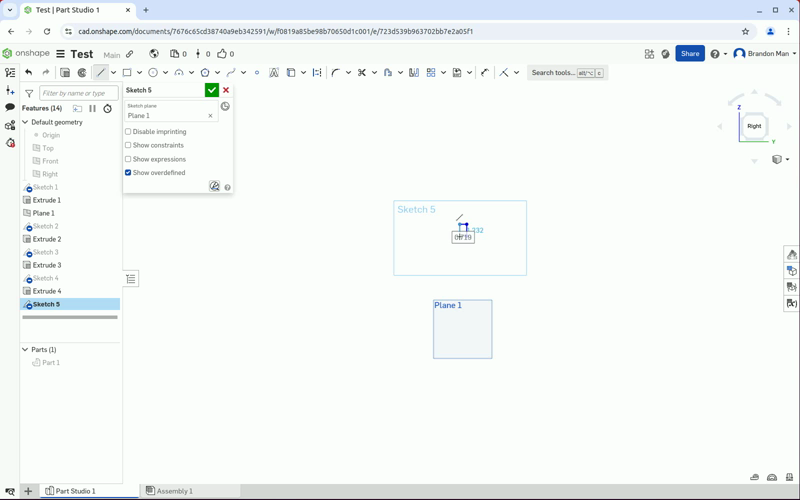
scroll(6)
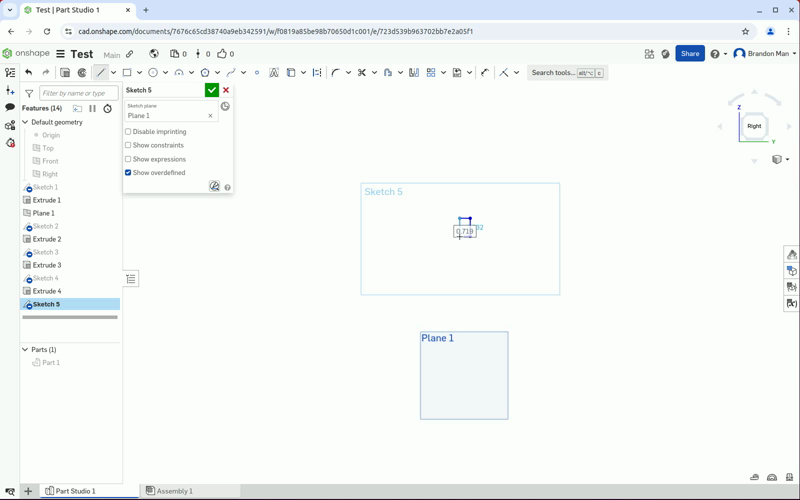
scroll(6)
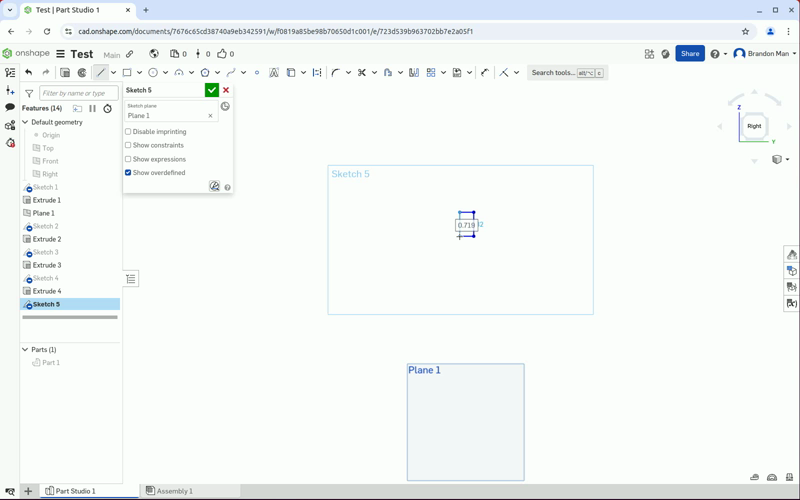
scroll(6)
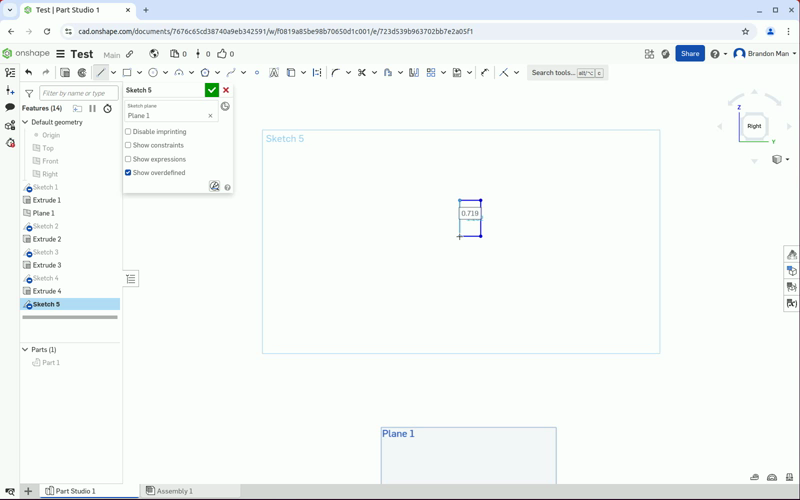
scroll(6)
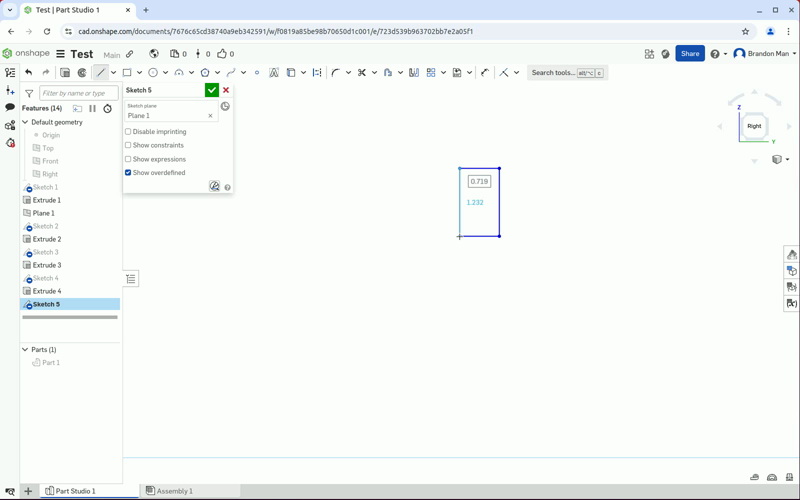
key_up(shift)
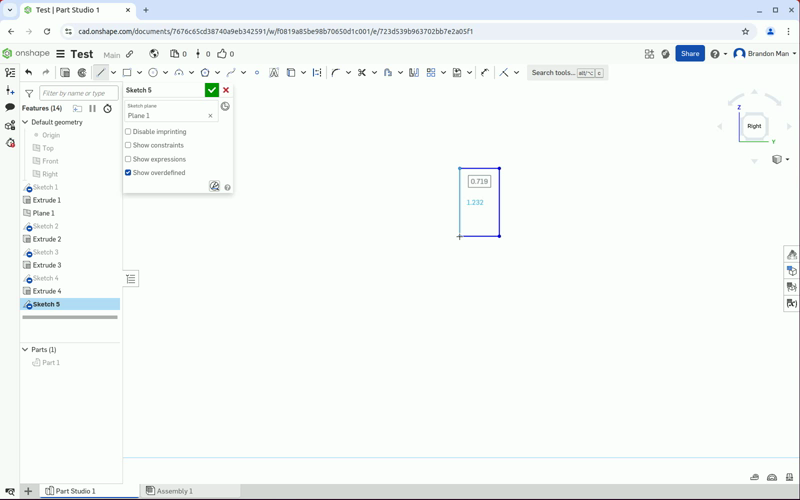
click(459, 236)
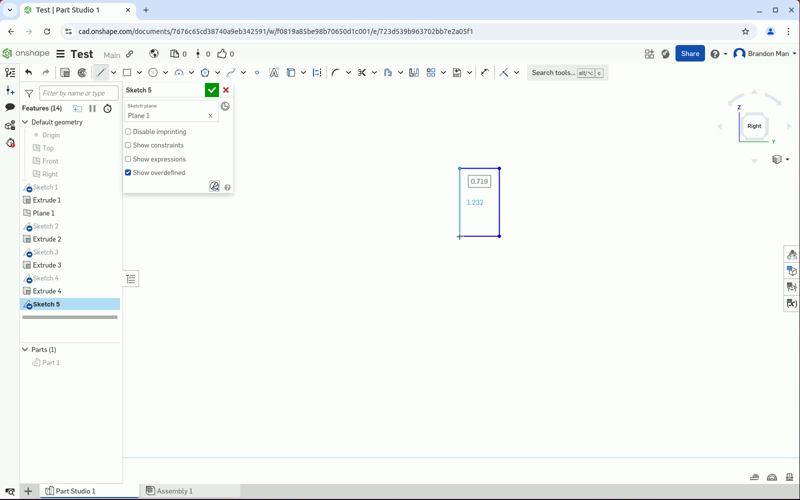
scroll(-6)
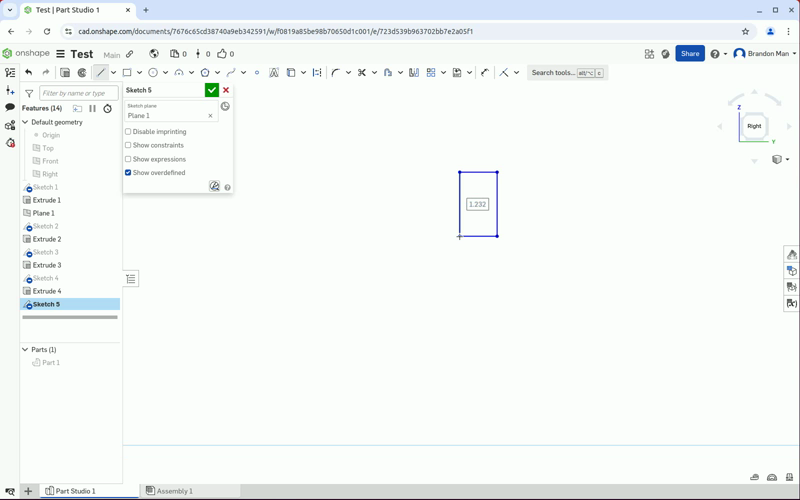
scroll(-6)
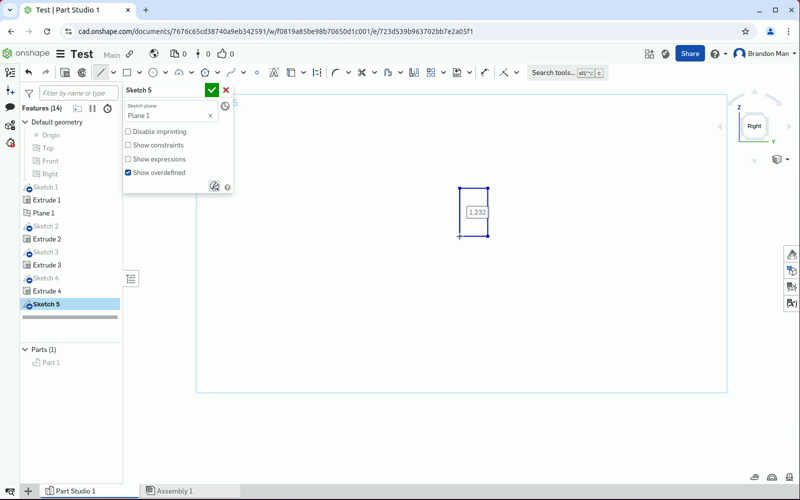
scroll(-6)
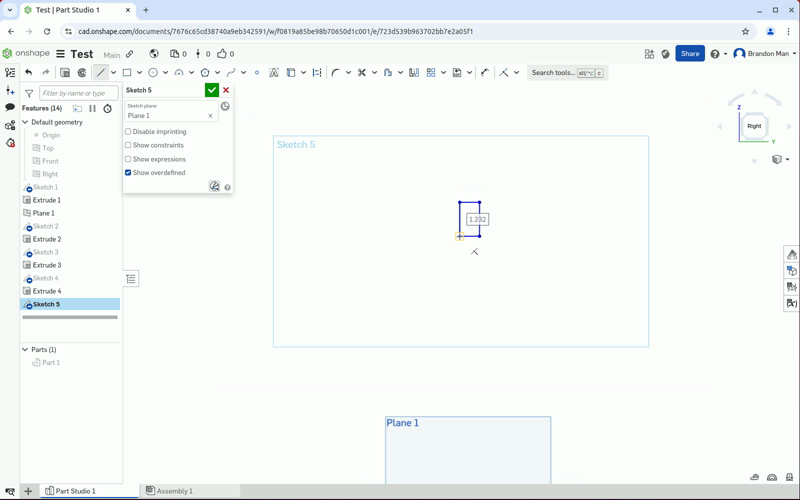
scroll(-6)
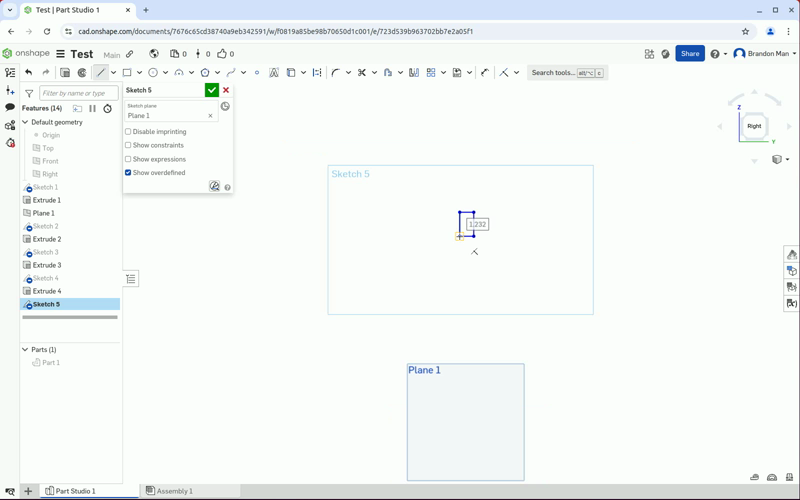
scroll(-6)
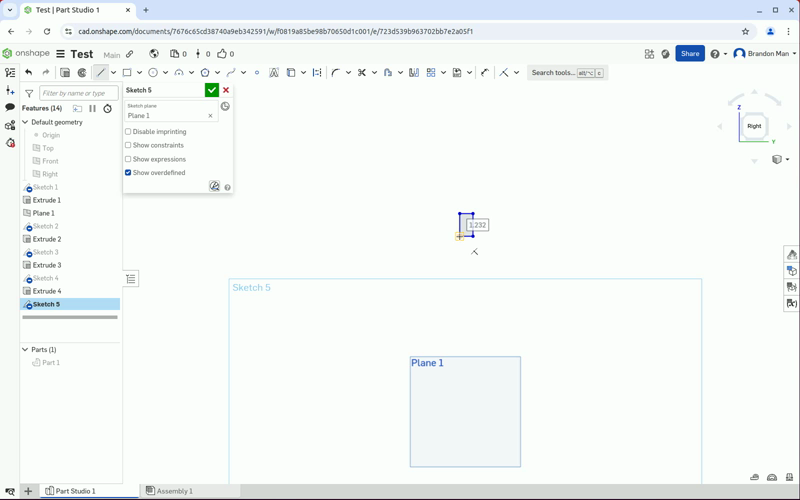
scroll(-6)
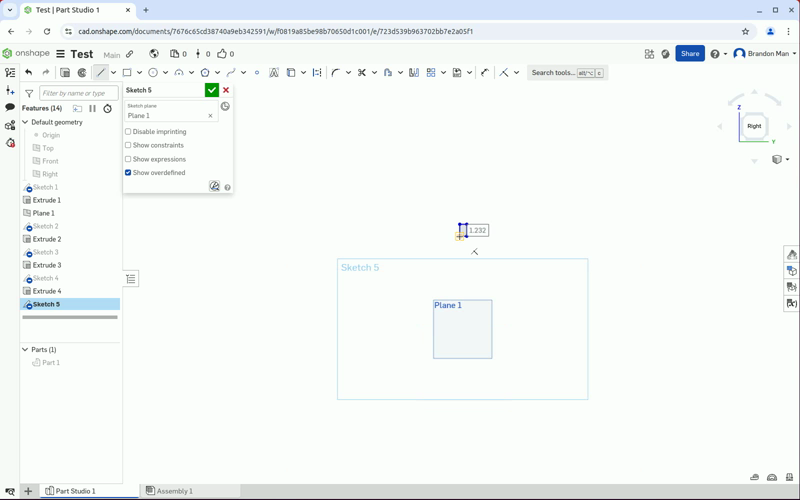
scroll(-6)
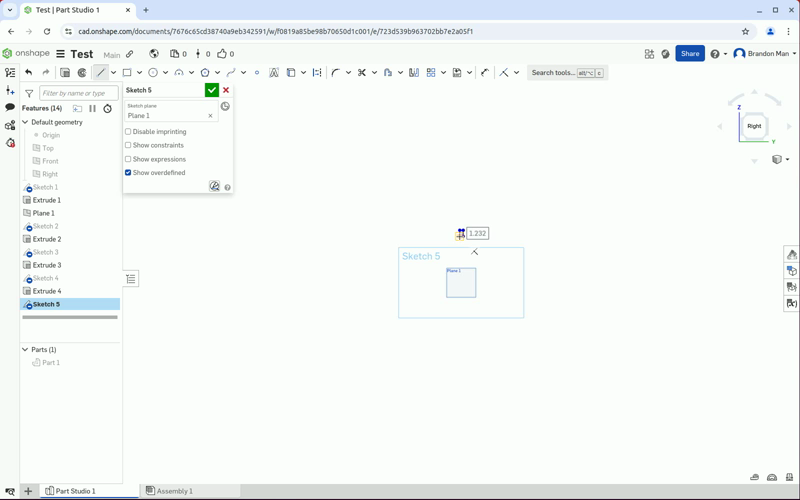
key(esc)
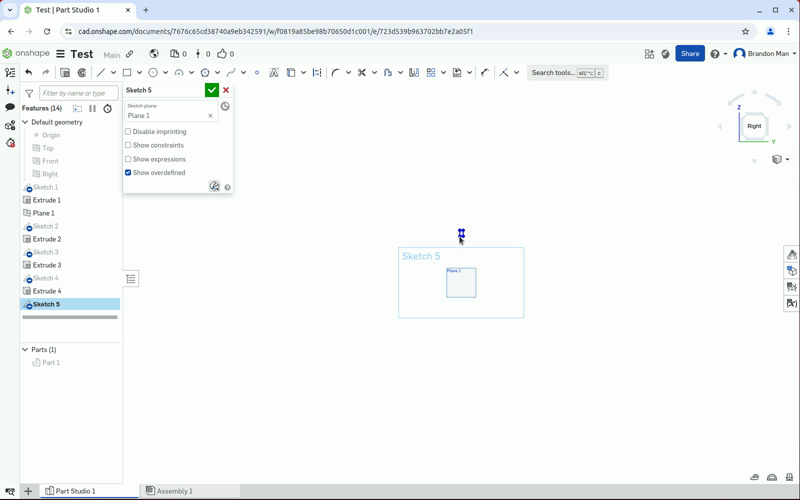
mouse_move(461, 233)
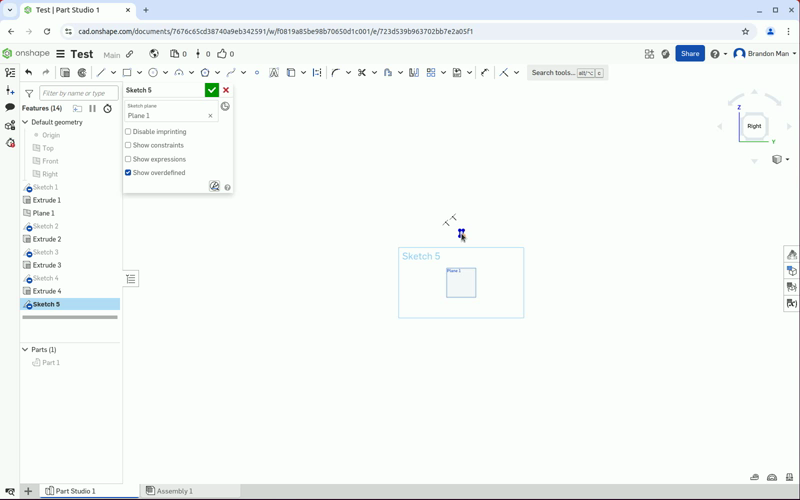
scroll(6)
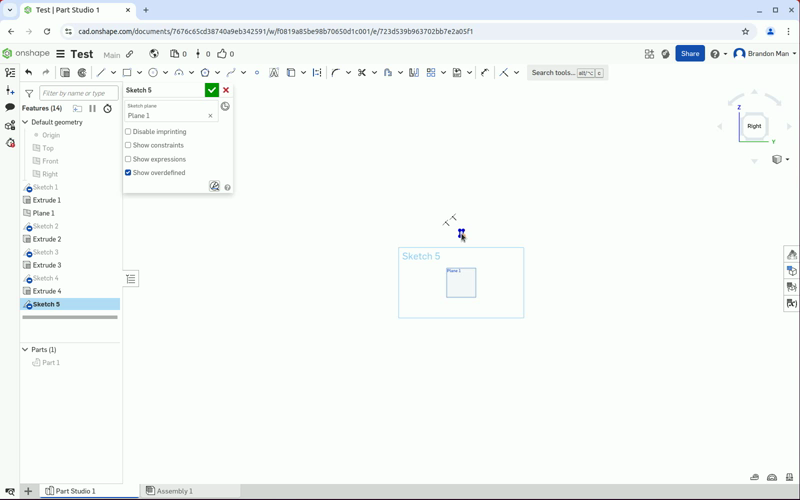
scroll(6)
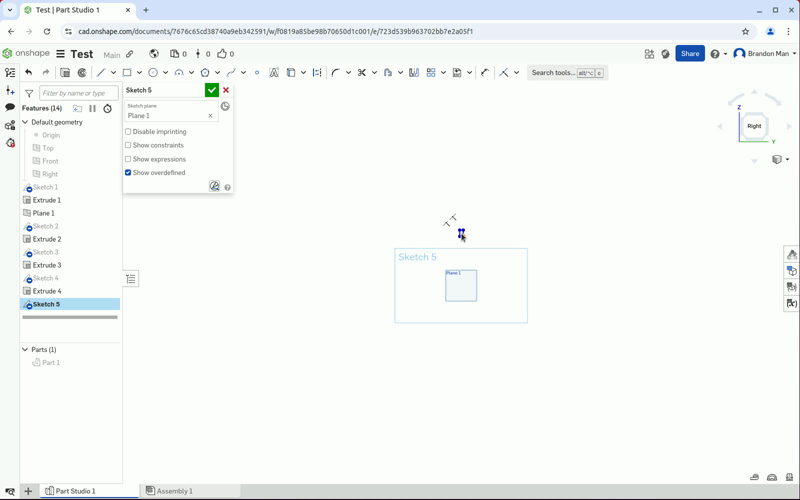
scroll(6)
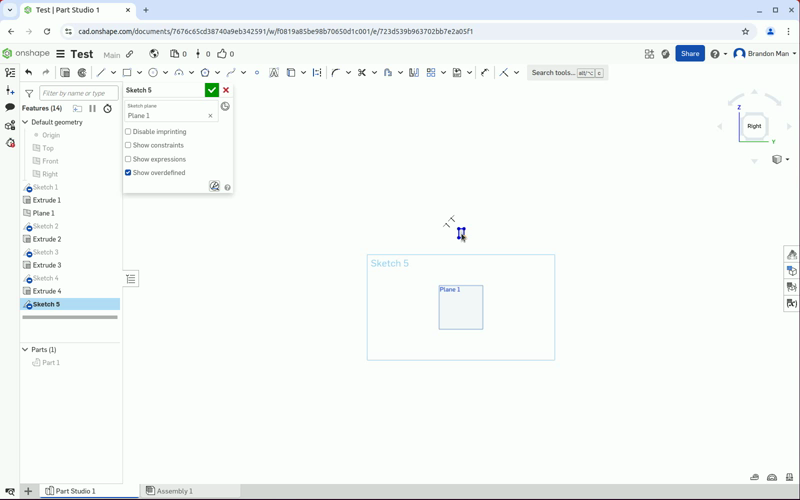
scroll(6)
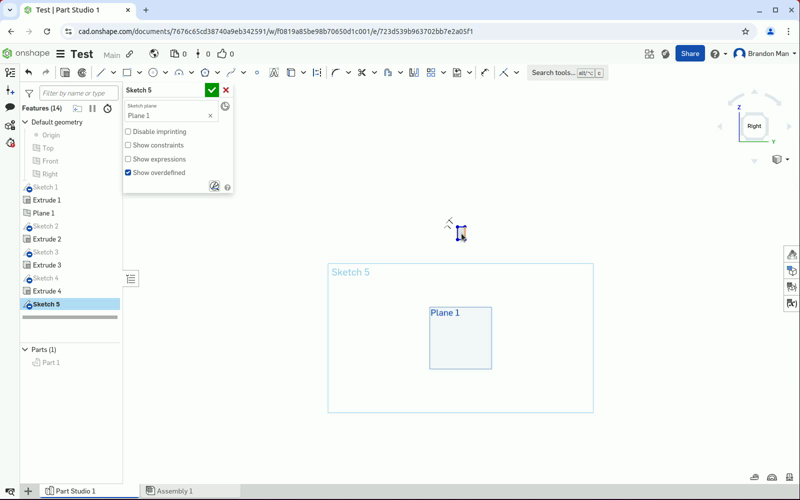
scroll(6)
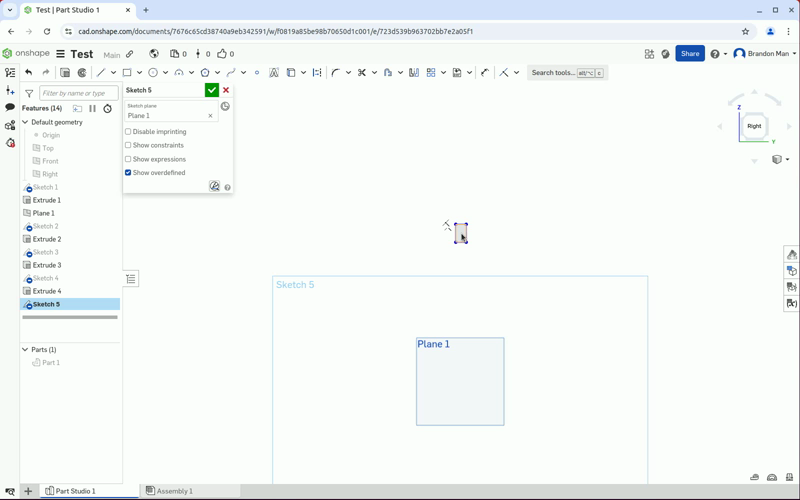
scroll(6)
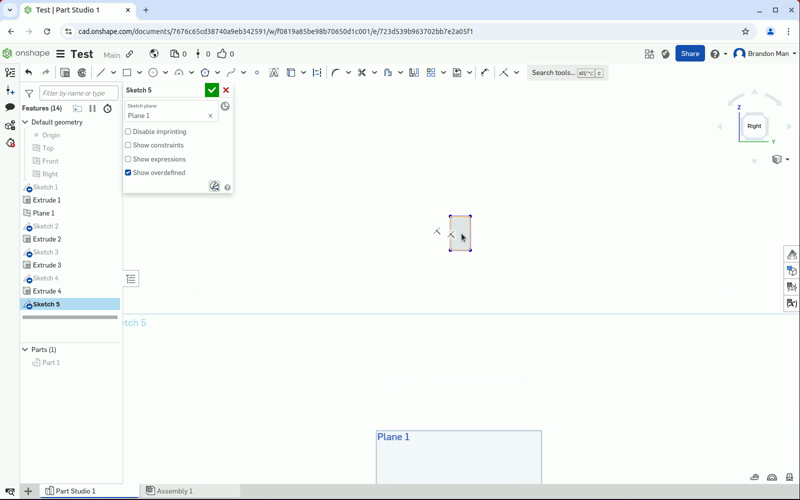
scroll(6)
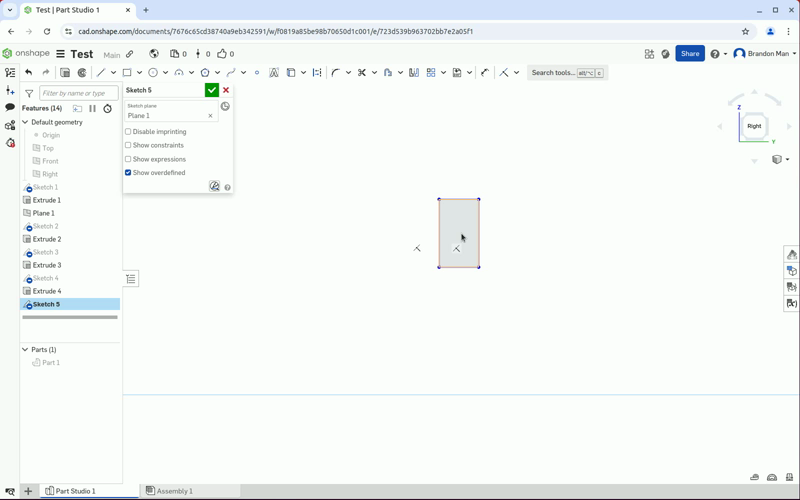
click(461, 233)
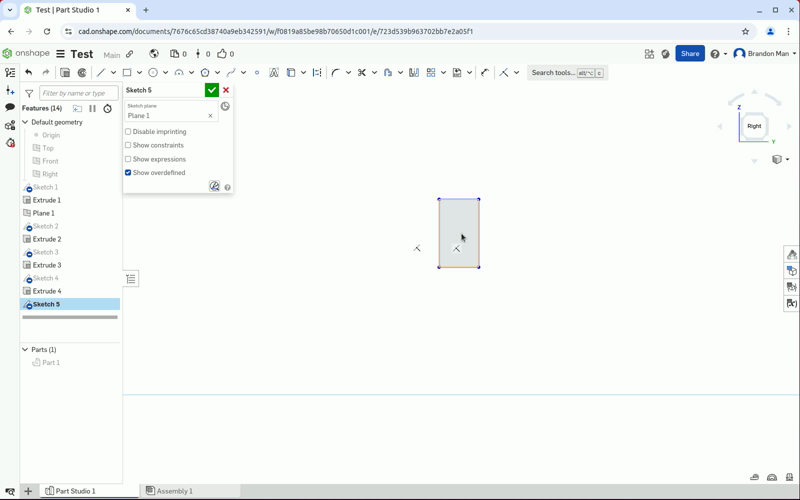
scroll(-6)
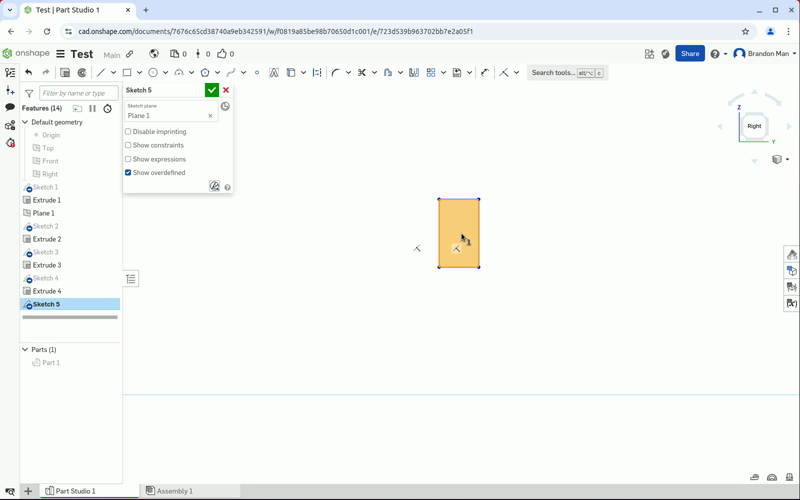
scroll(-6)
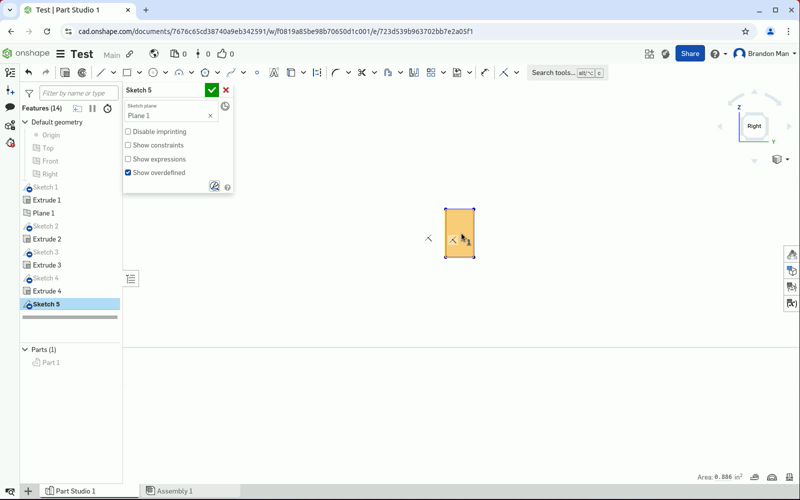
scroll(-6)
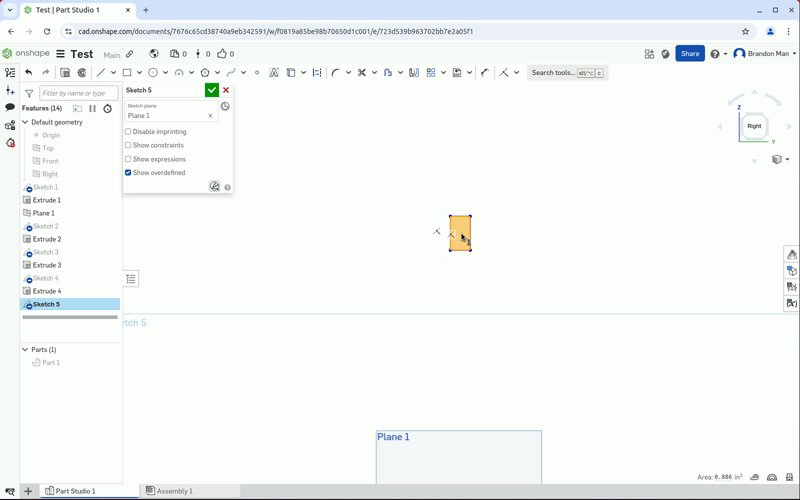
scroll(-6)
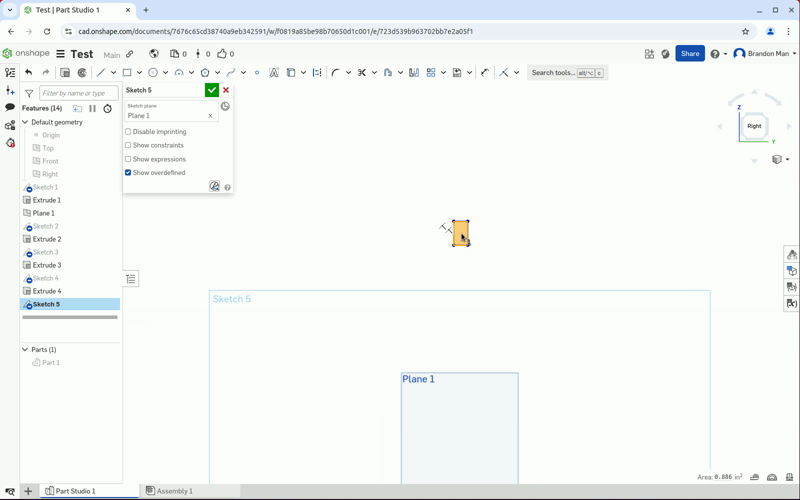
scroll(-6)
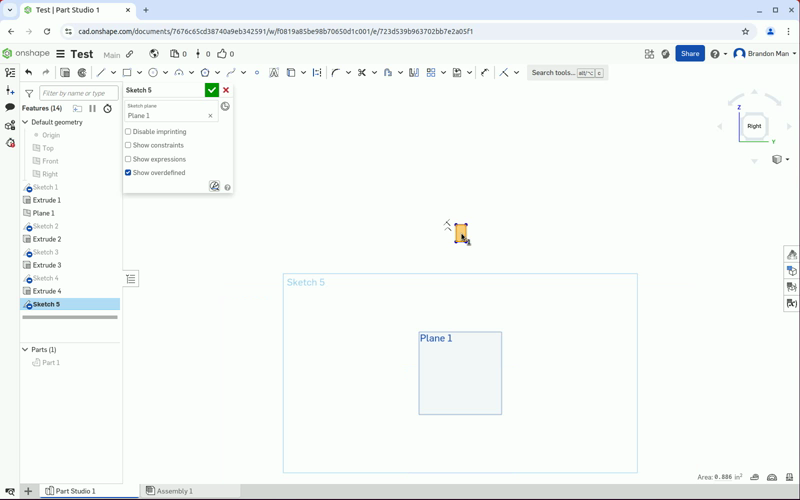
scroll(-6)
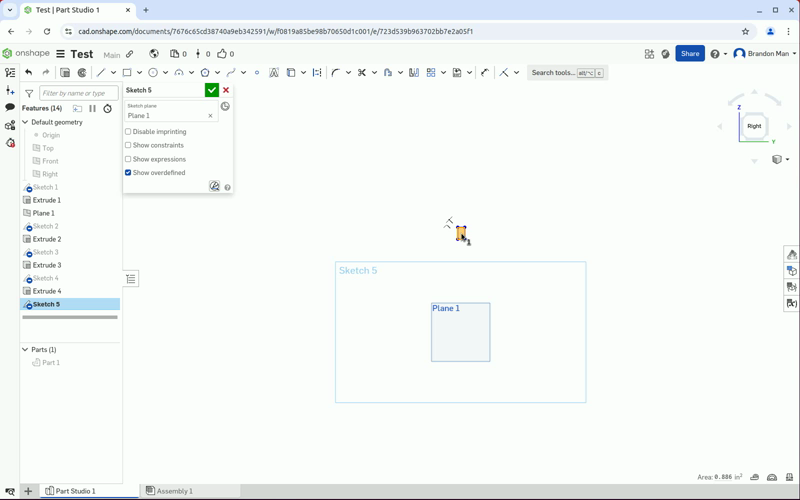
scroll(-6)
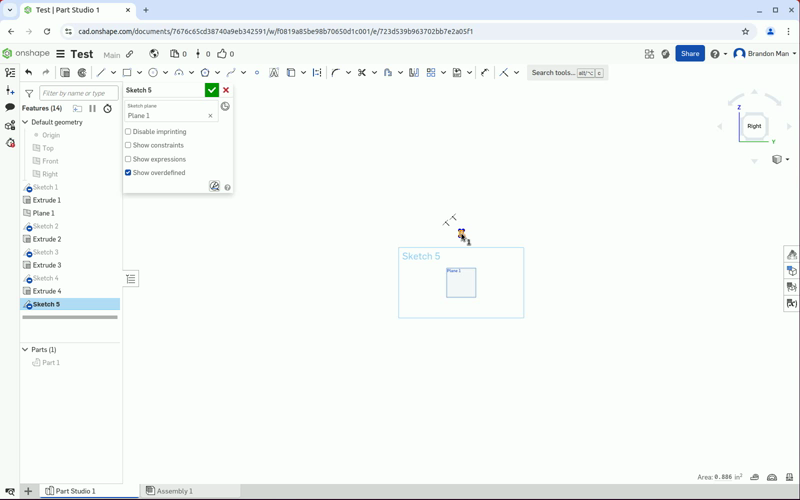
mouse_move(73, 352)
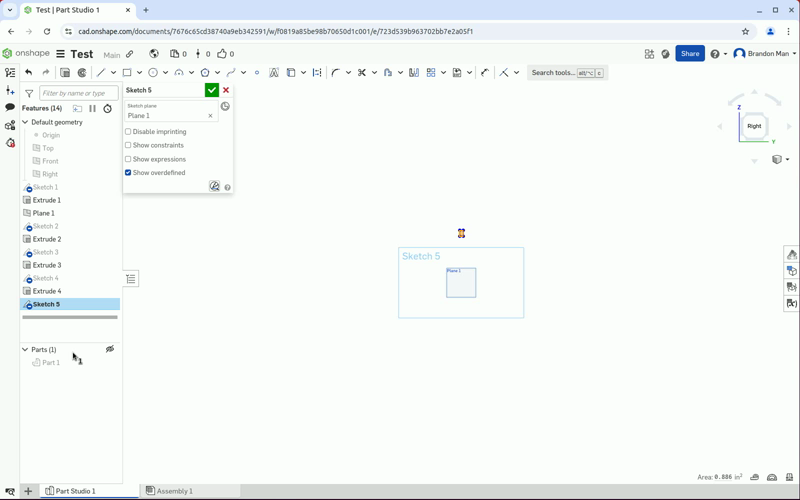
key(shift+y)
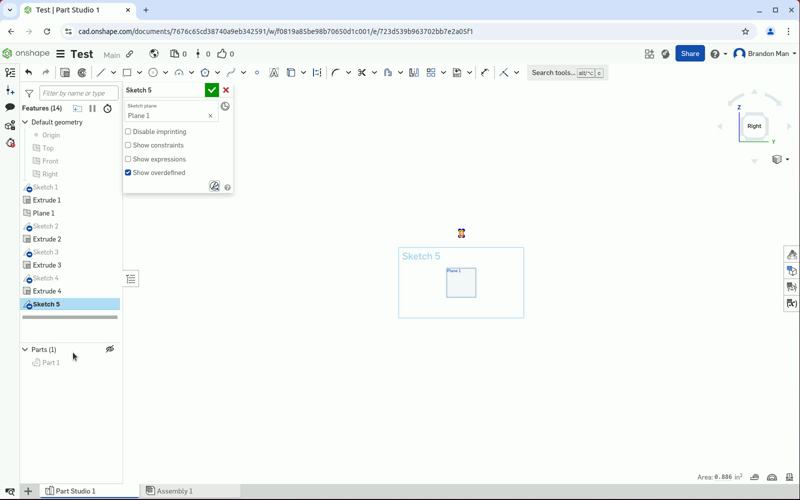
key(shift+e)
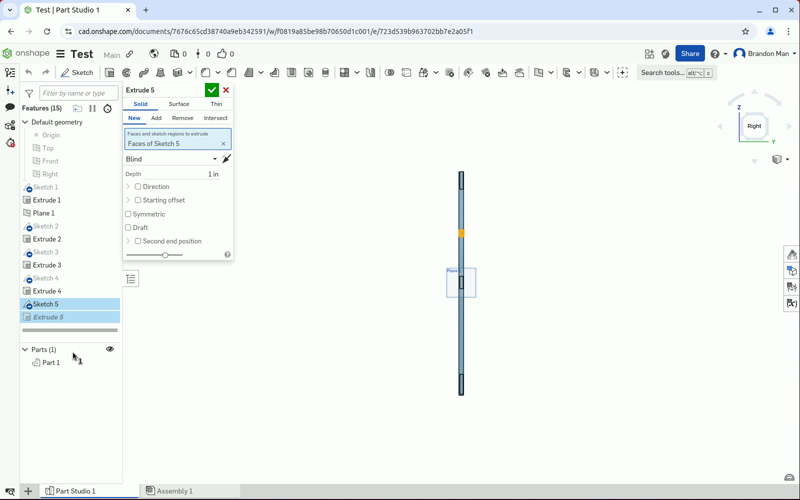
mouse_move(143, 106)
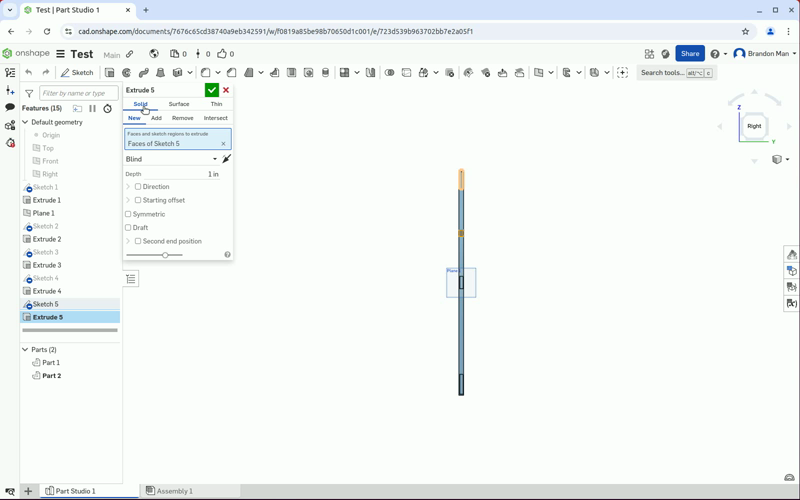
click(143, 106)
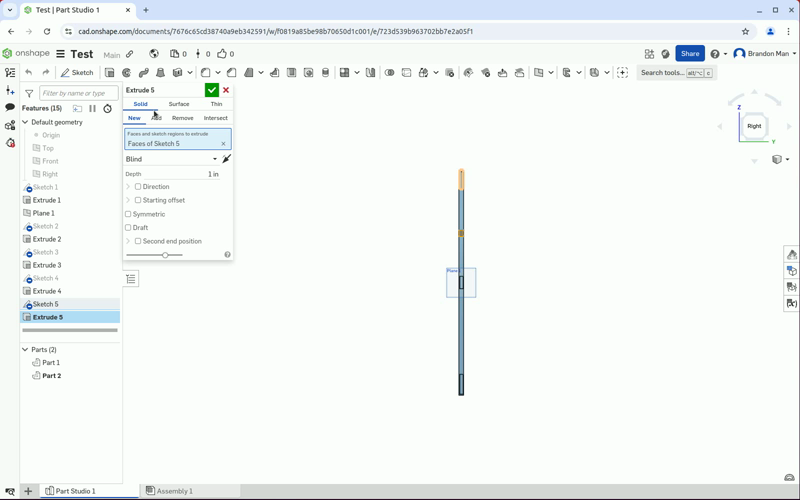
mouse_move(186, 120)
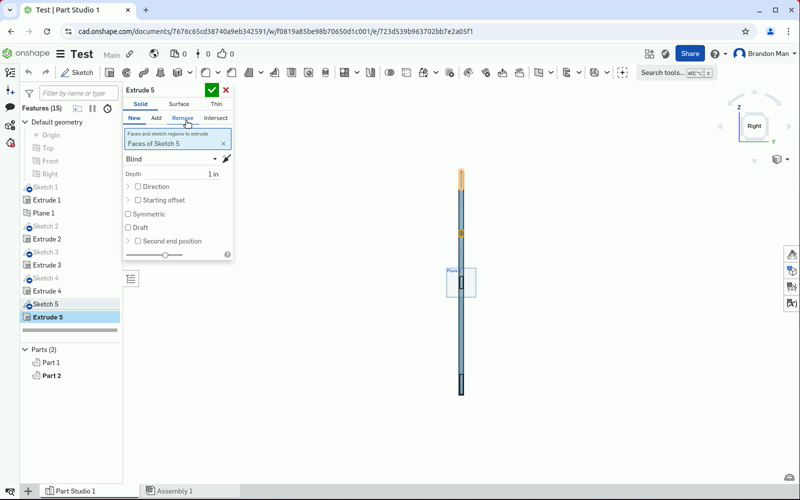
click(186, 120)
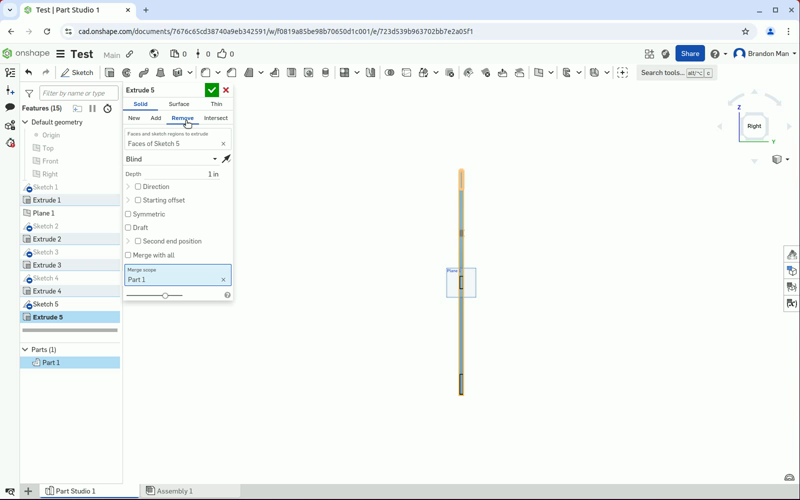
key(tab, 4)
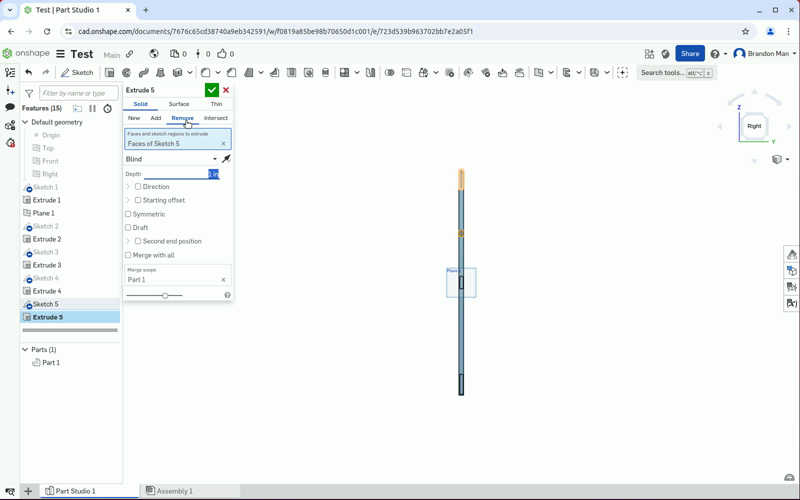
text(1.444)
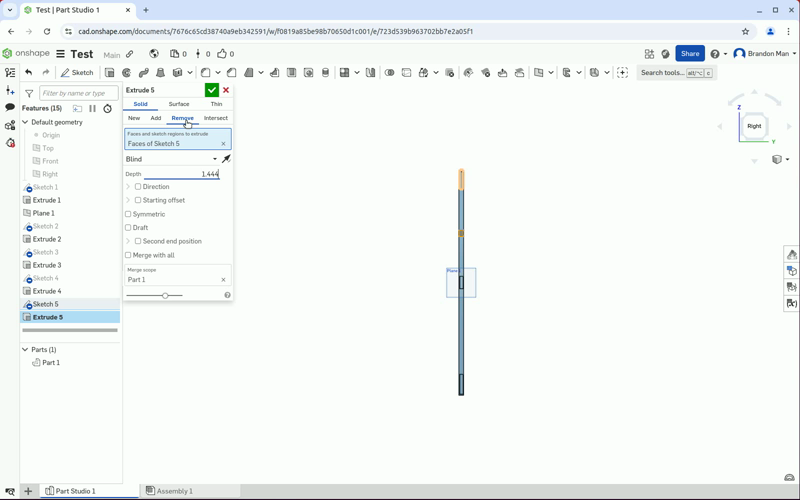
key(tab, 6)
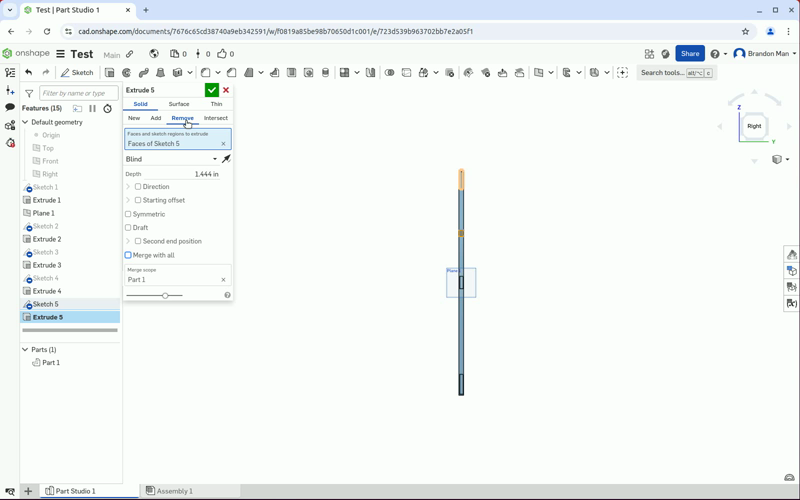
key(space)
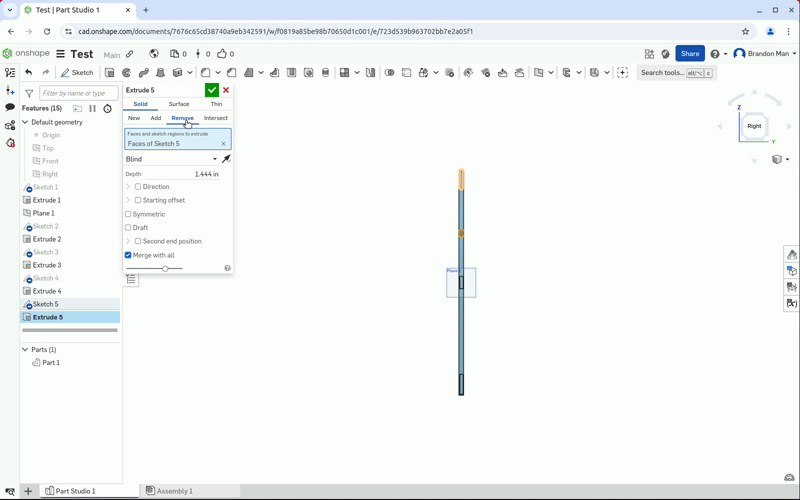
key(enter)
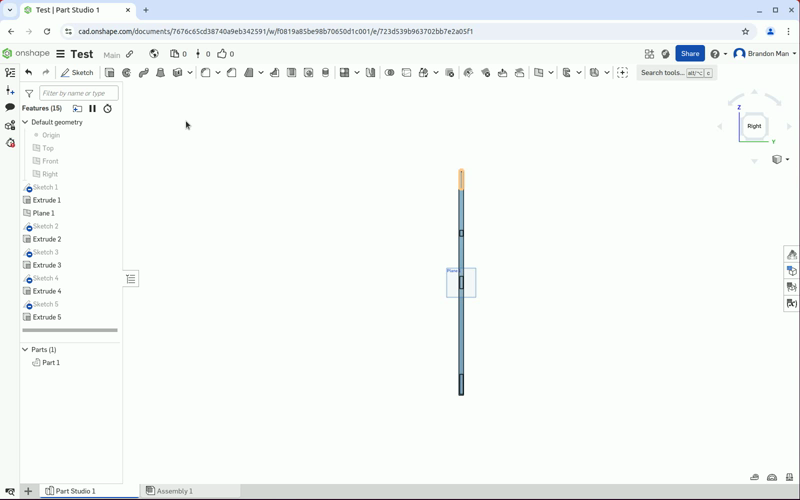
key(shift+h)
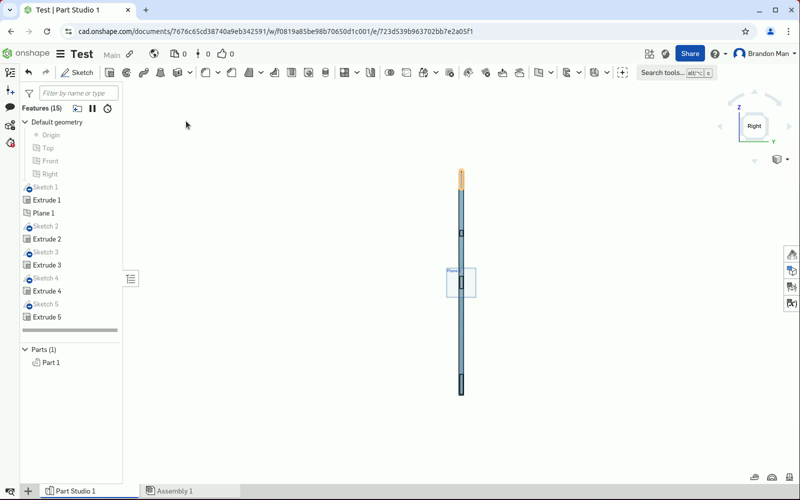
key(shift+h)
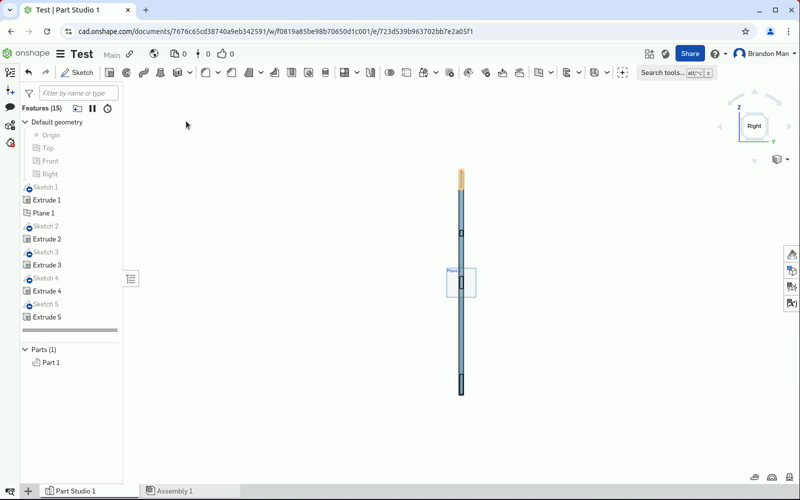
key(shift+7)
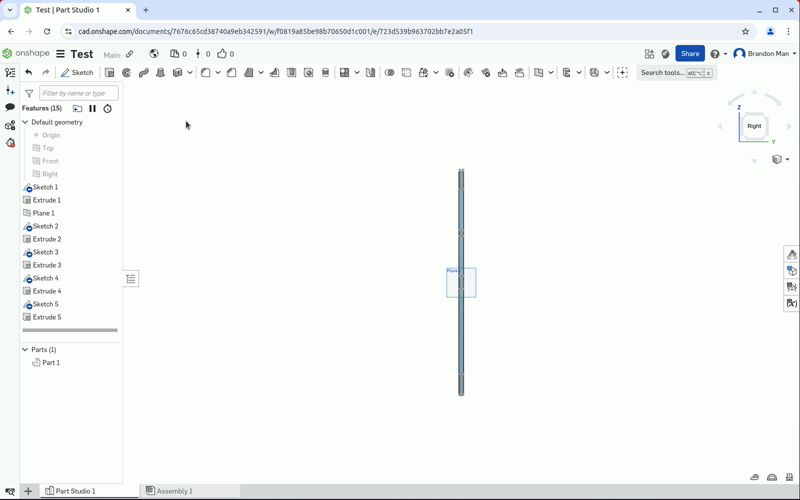
key(right, 2)
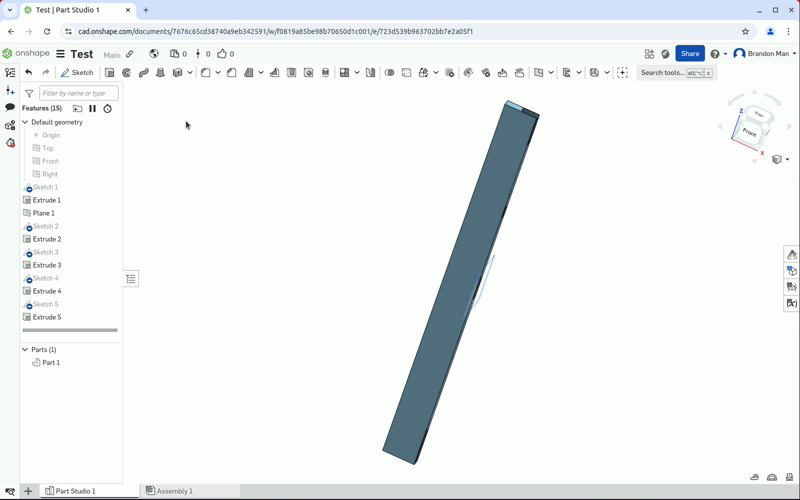
key(down, 2)
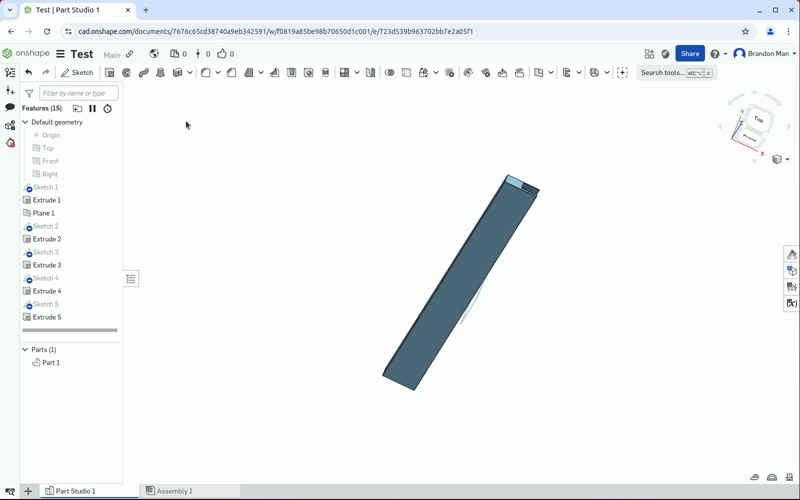
key(up, 2)
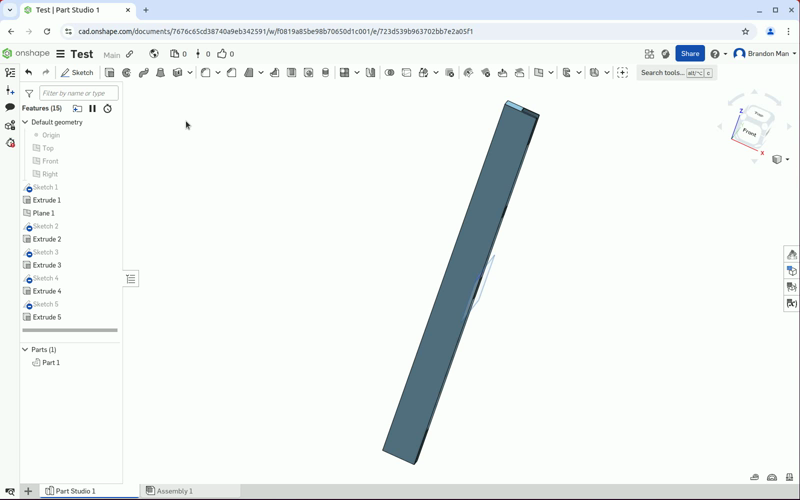
key(left, 2)
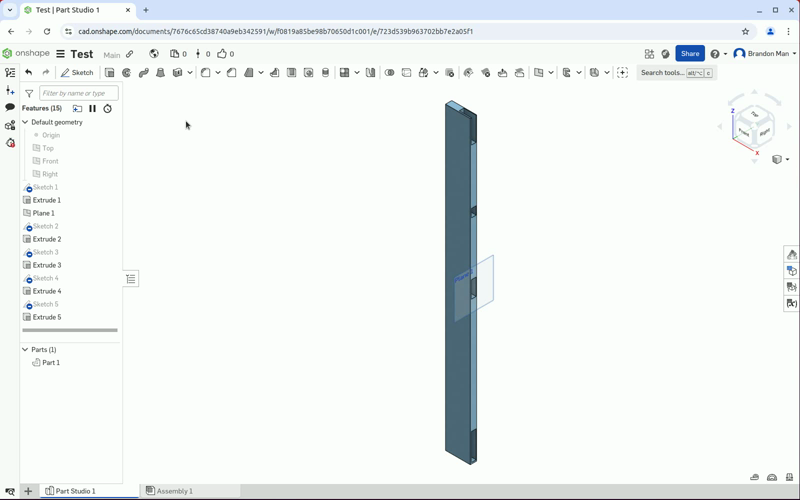
mouse_move(73, 189)
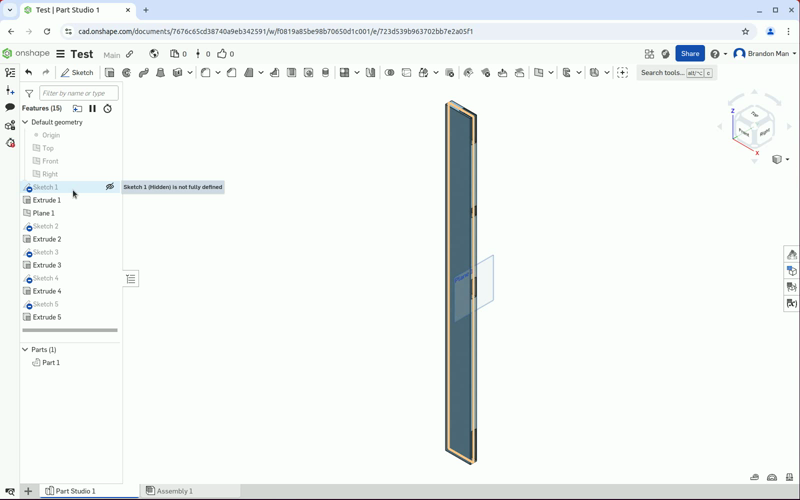
click(73, 189)